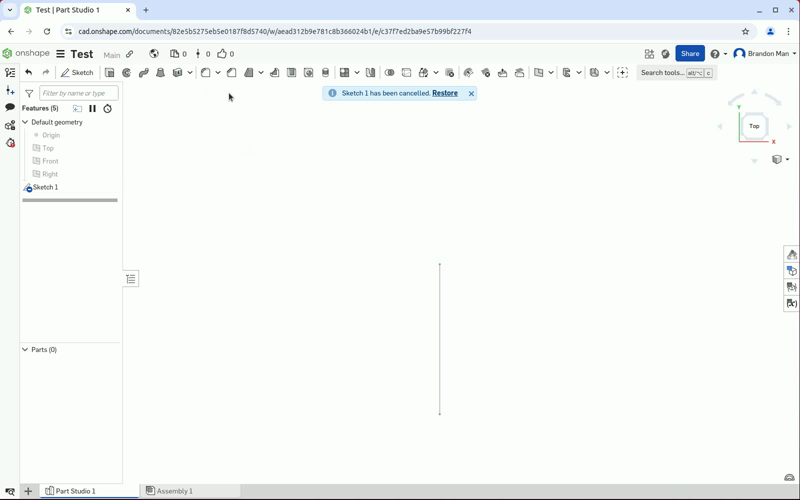
key(shift+h)
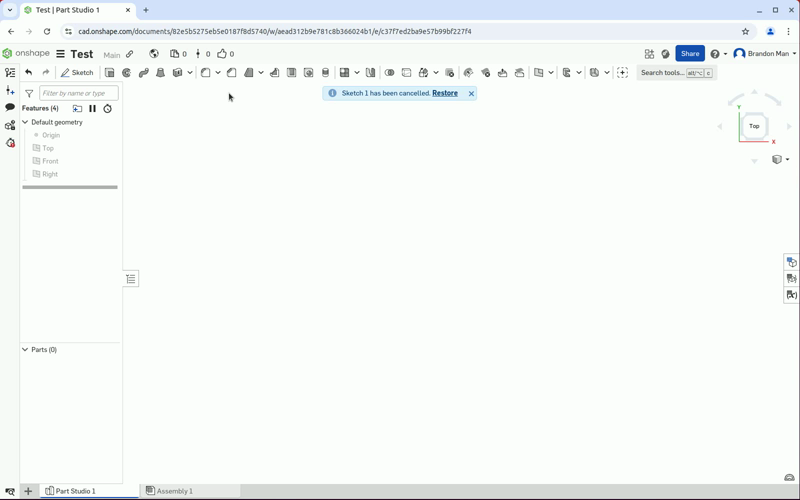
mouse_move(73, 352)
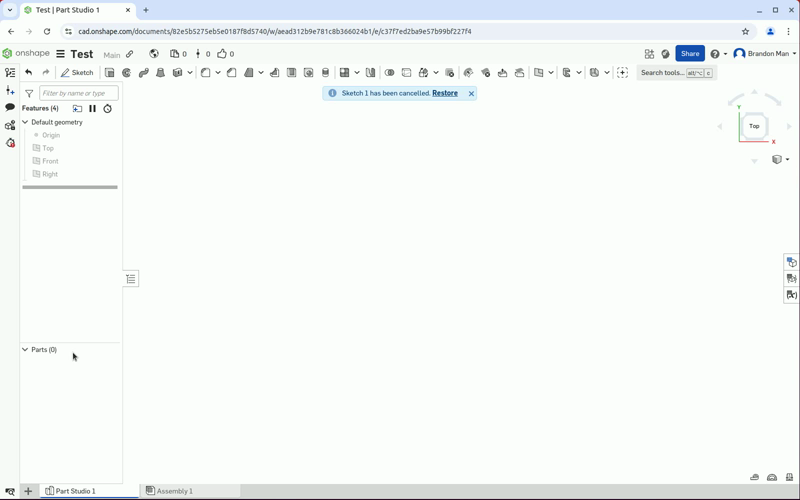
key(y)
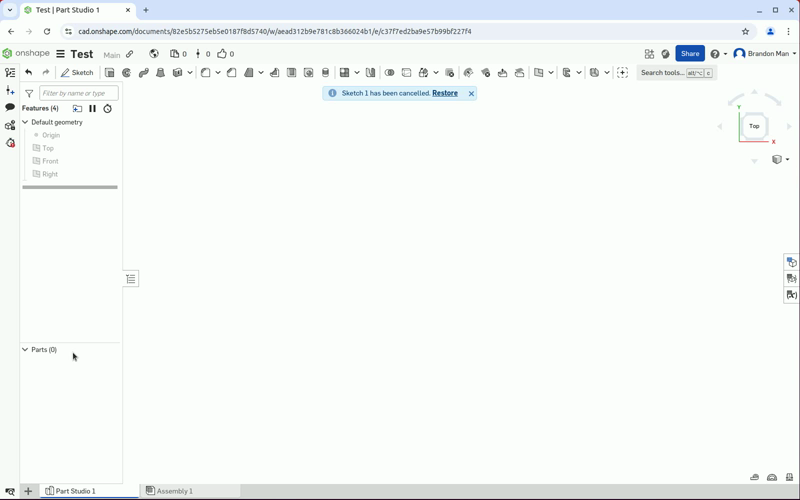
key(shift+p)
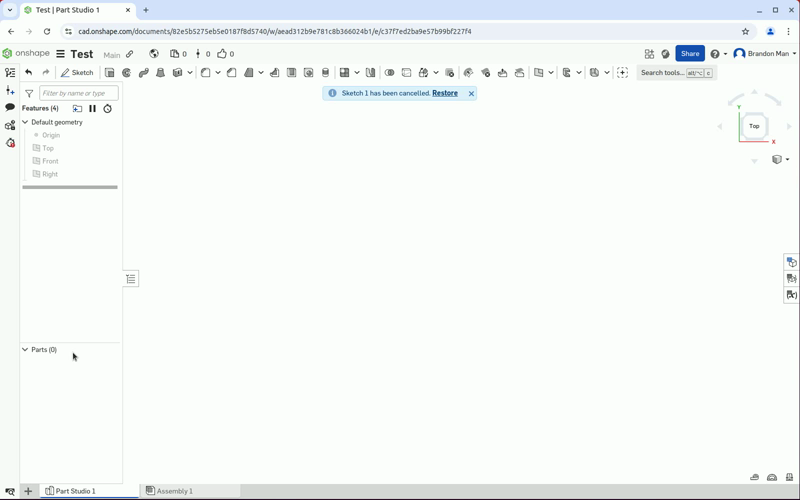
key(space)
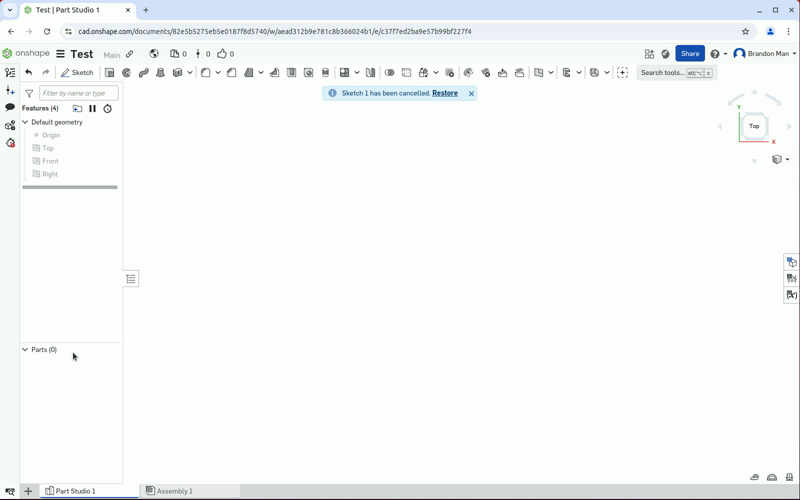
key_down(shift)
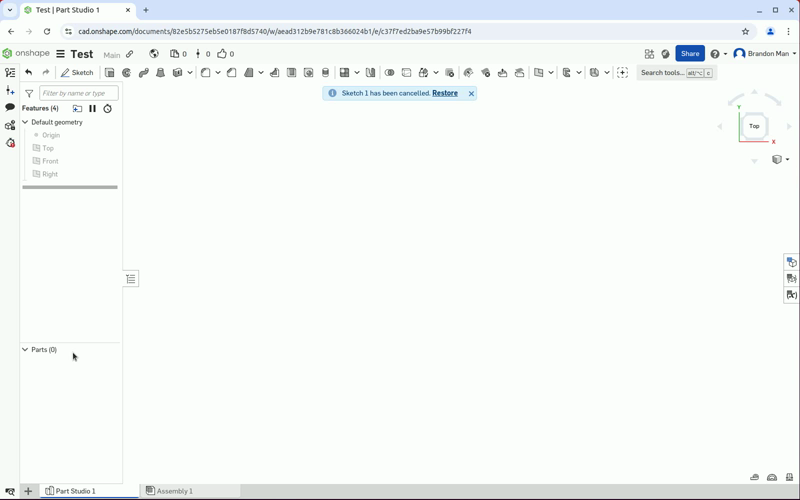
key(up)
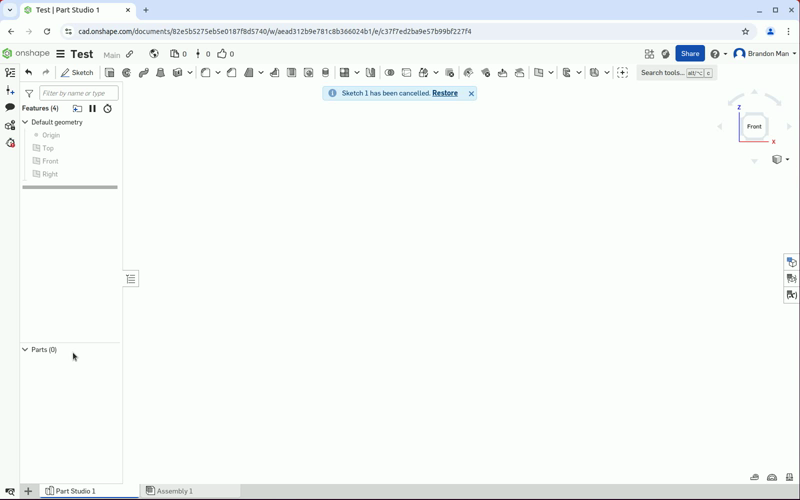
key_up(shift)
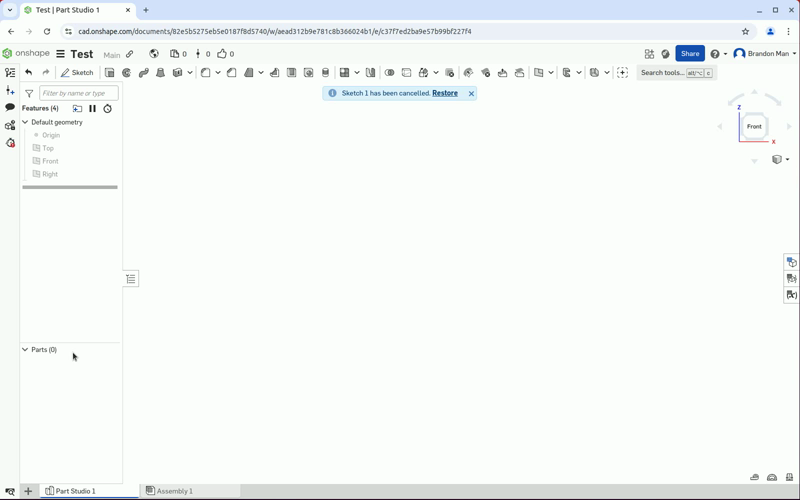
mouse_move(73, 352)
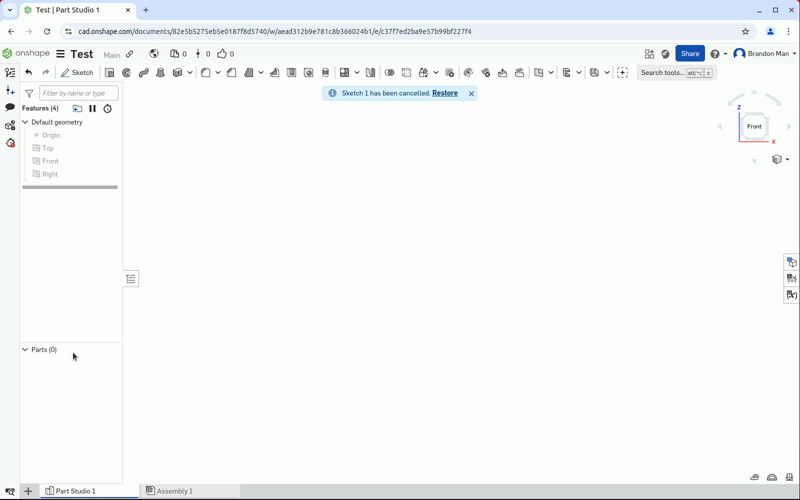
key(shift+y)
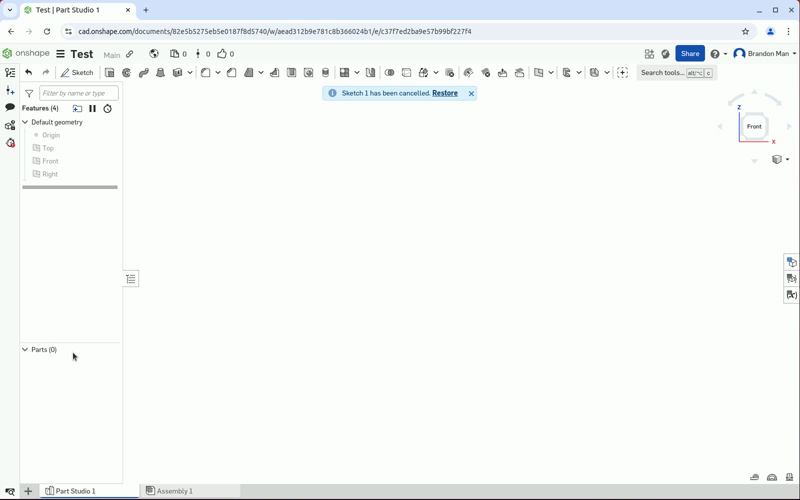
key(shift+s)
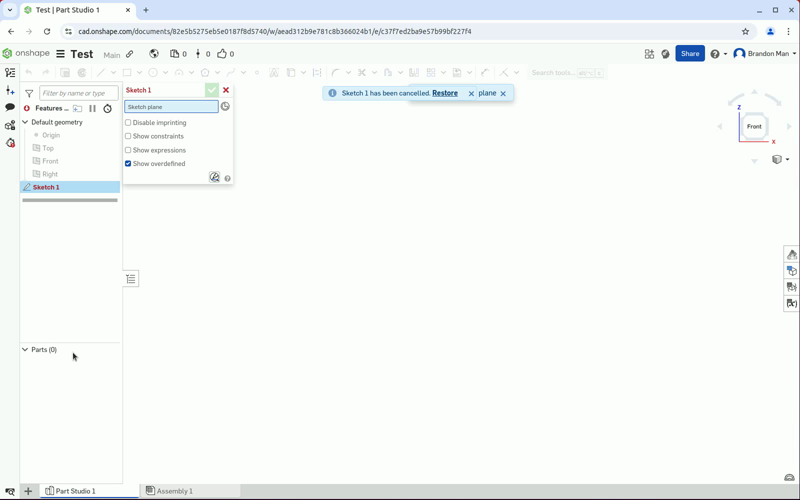
mouse_move(73, 163)
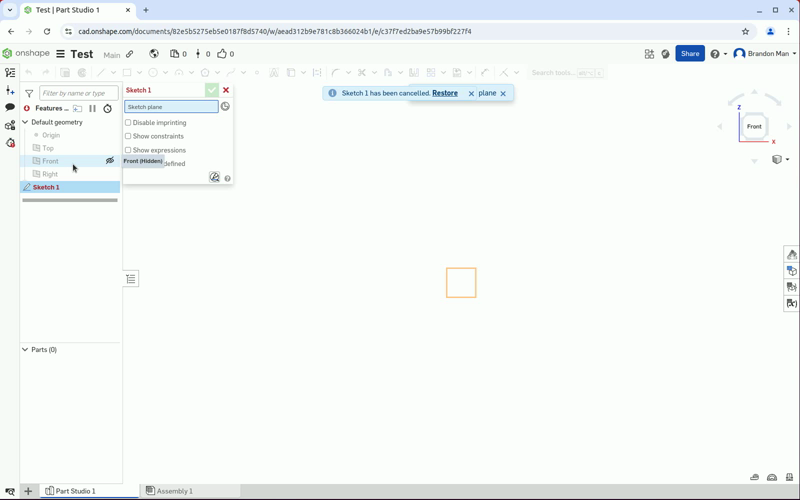
click(73, 163)
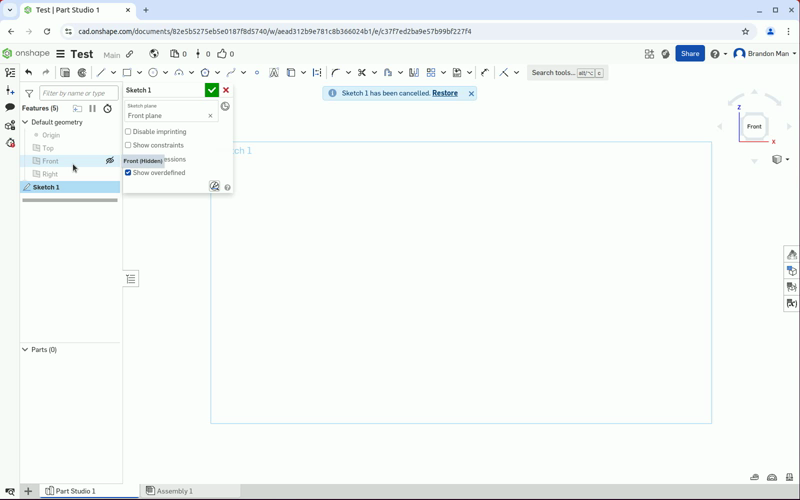
mouse_move(73, 352)
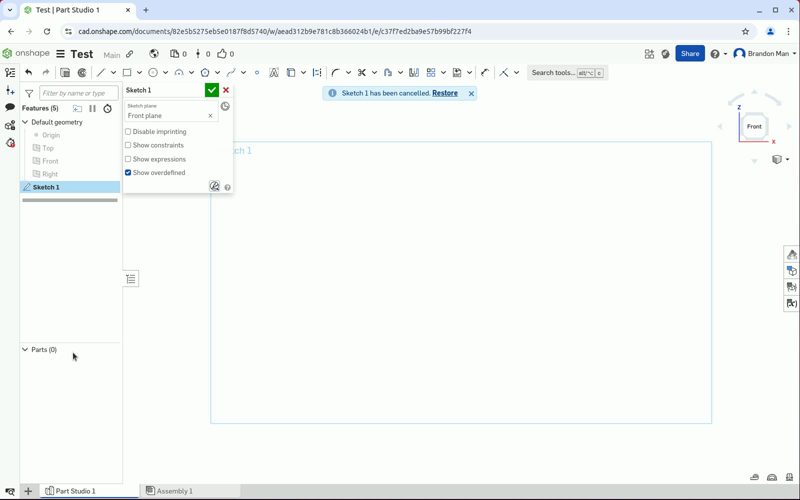
key(y)
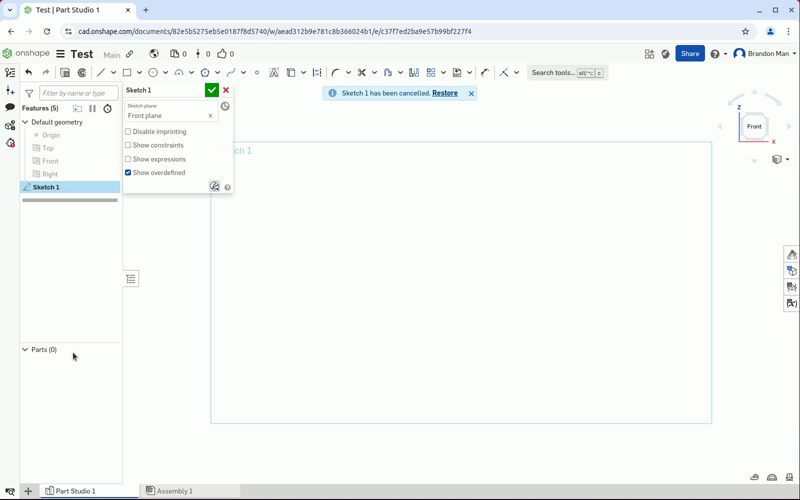
key(l)
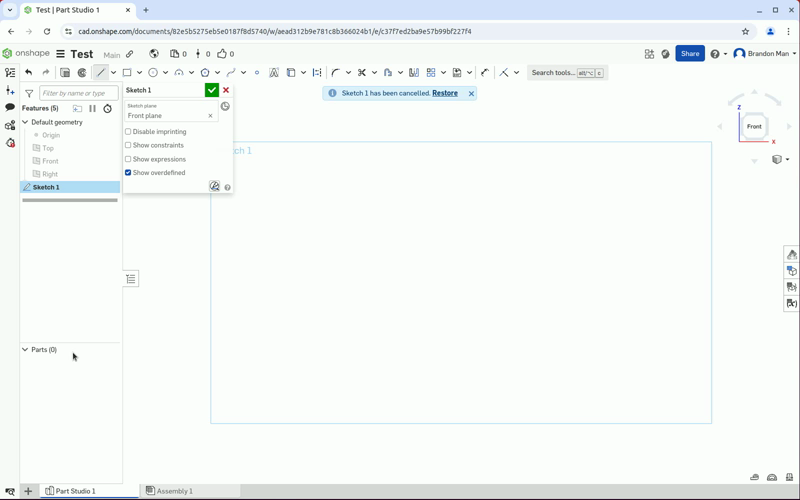
key_down(shift)
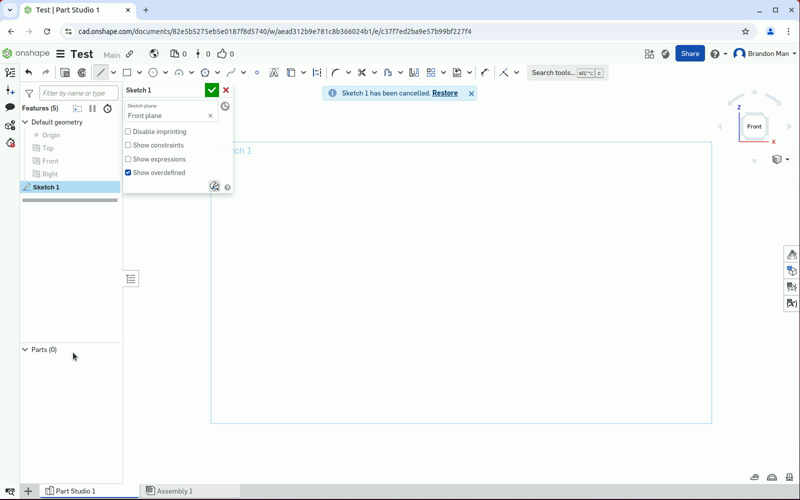
mouse_move(433, 282)
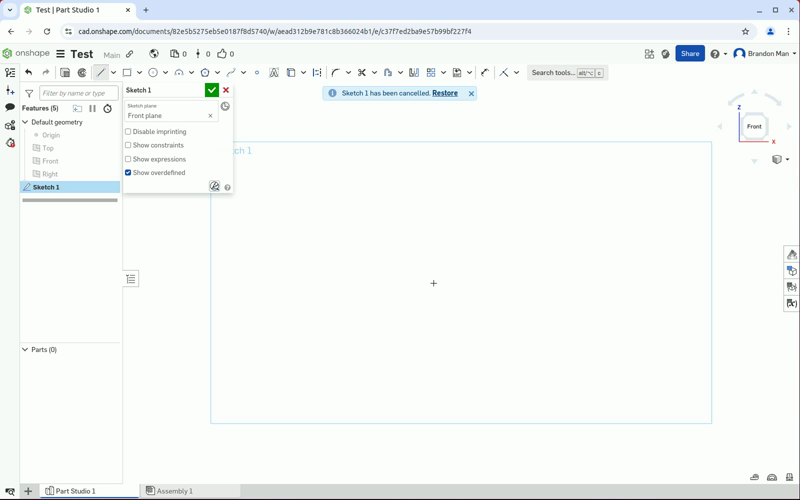
click(433, 282)
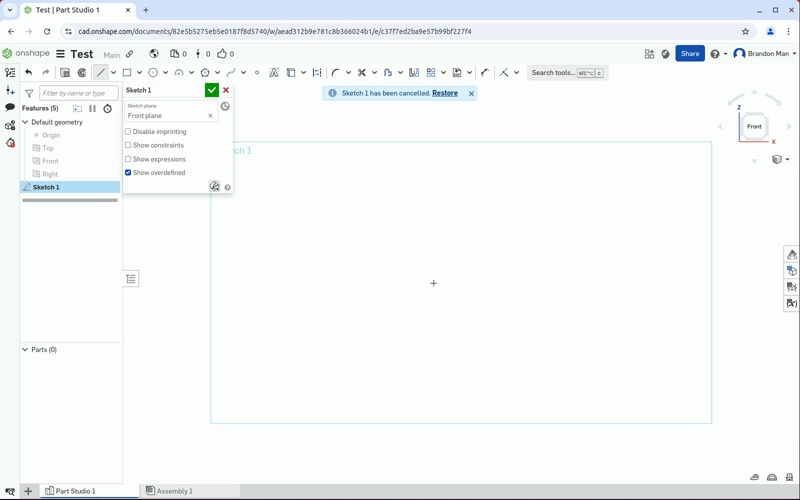
key_up(shift)
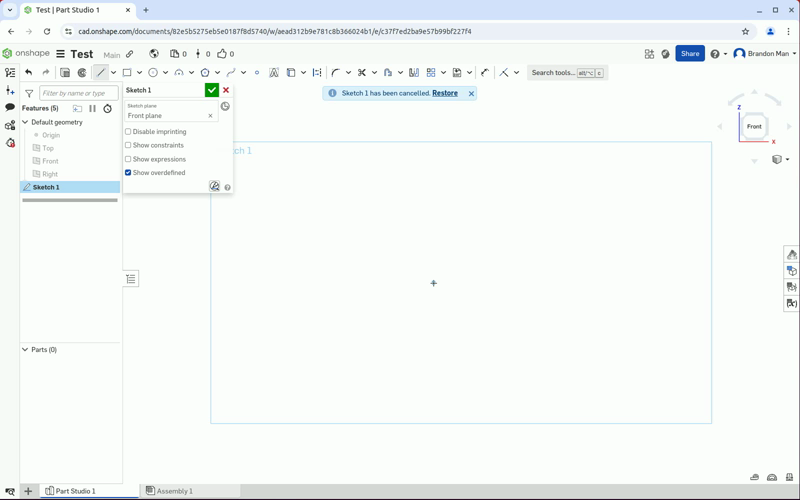
key_down(shift)
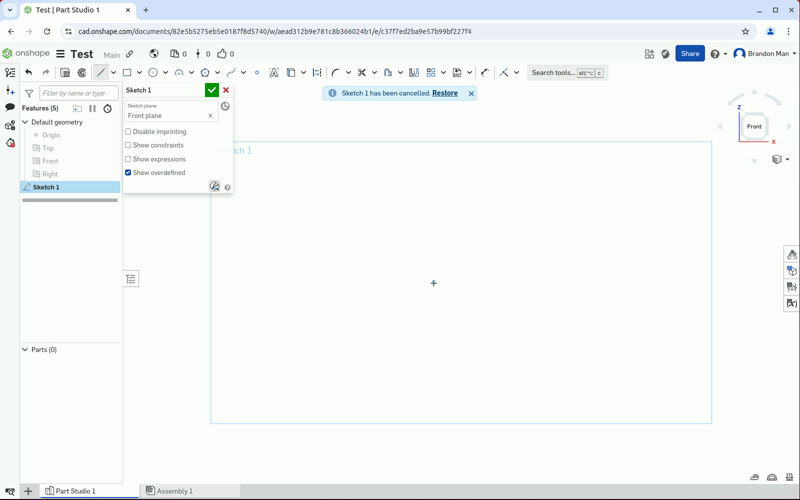
mouse_move(463, 282)
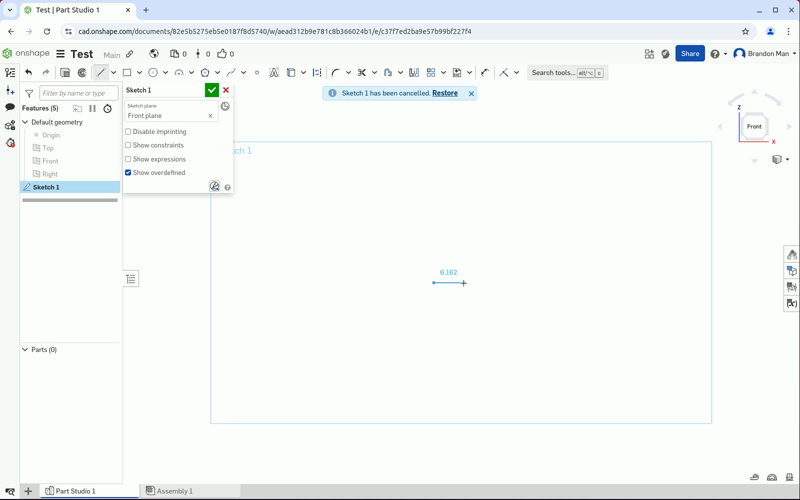
mouse_move(461, 282)
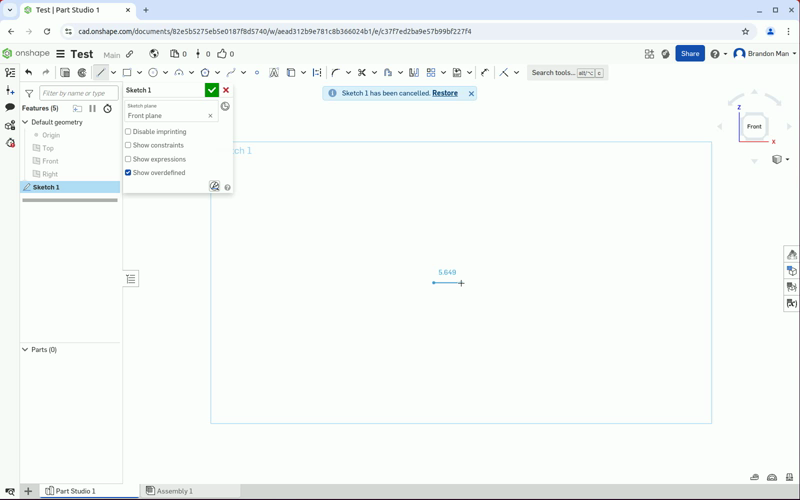
click(461, 282)
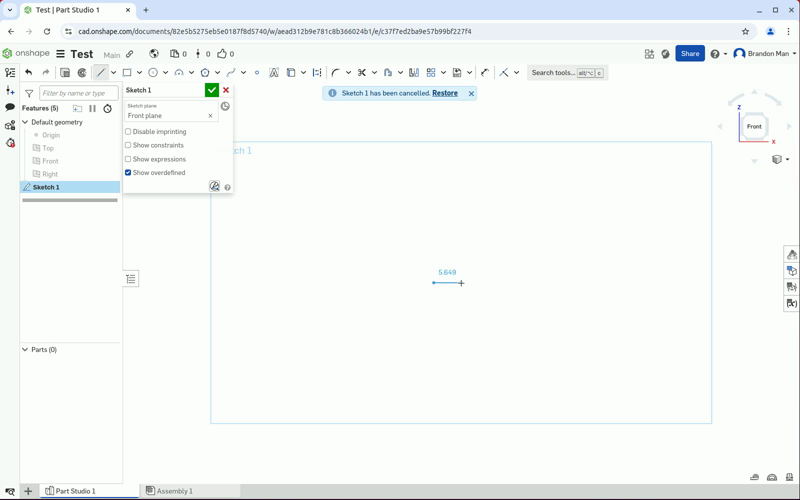
key_up(shift)
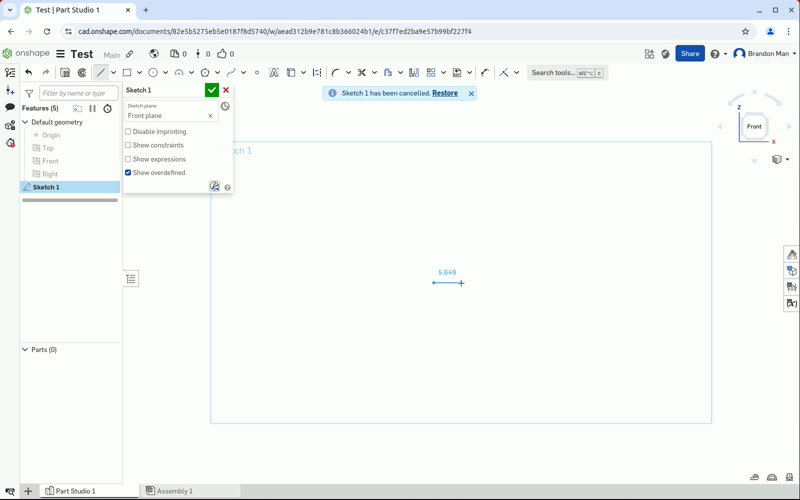
key_down(shift)
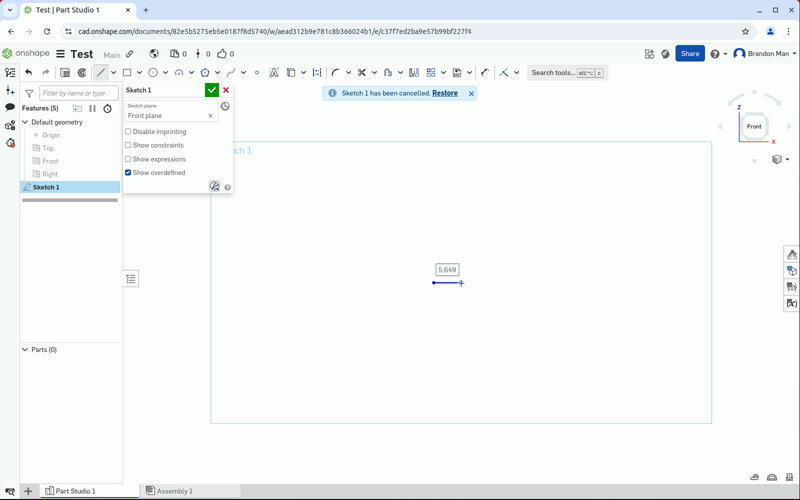
mouse_move(491, 282)
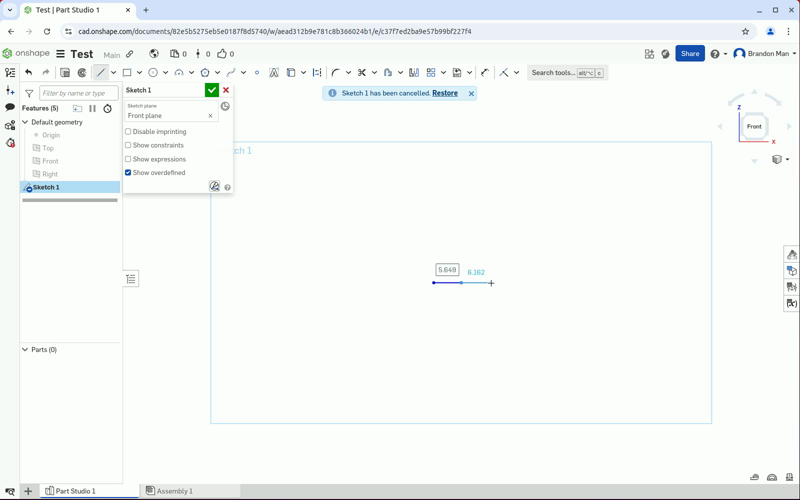
mouse_move(488, 282)
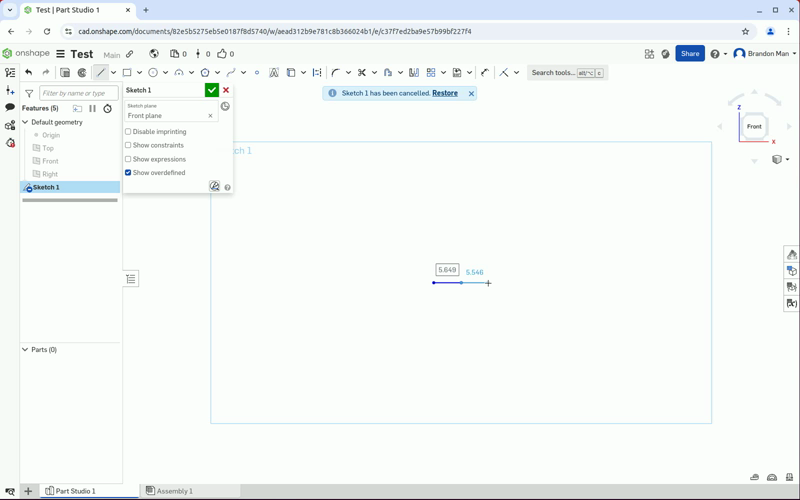
click(488, 282)
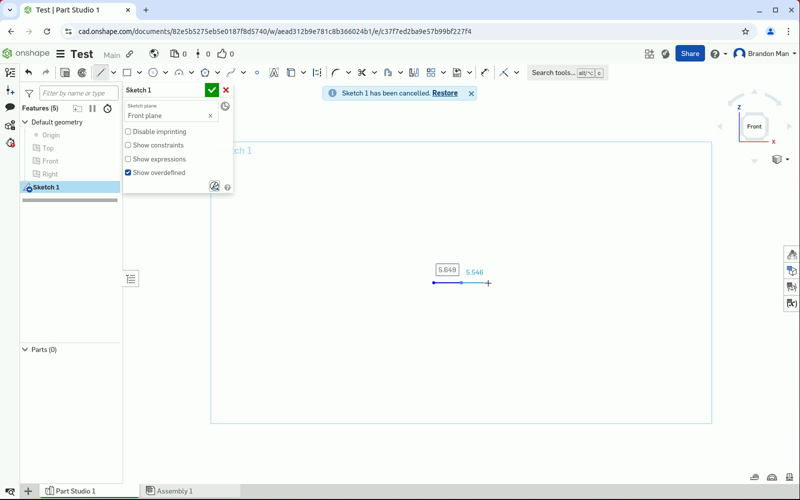
key_up(shift)
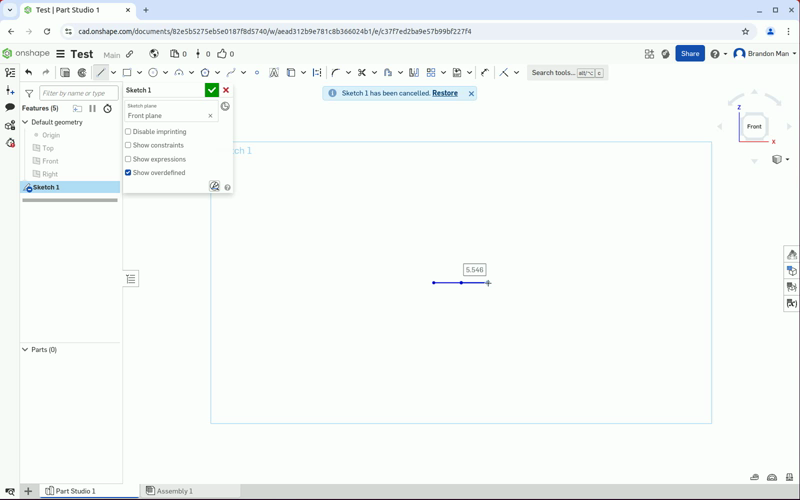
key_down(shift)
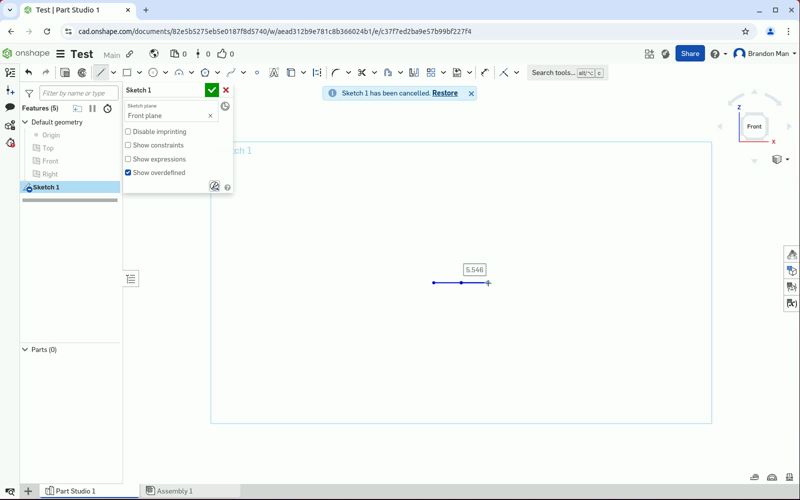
mouse_move(518, 282)
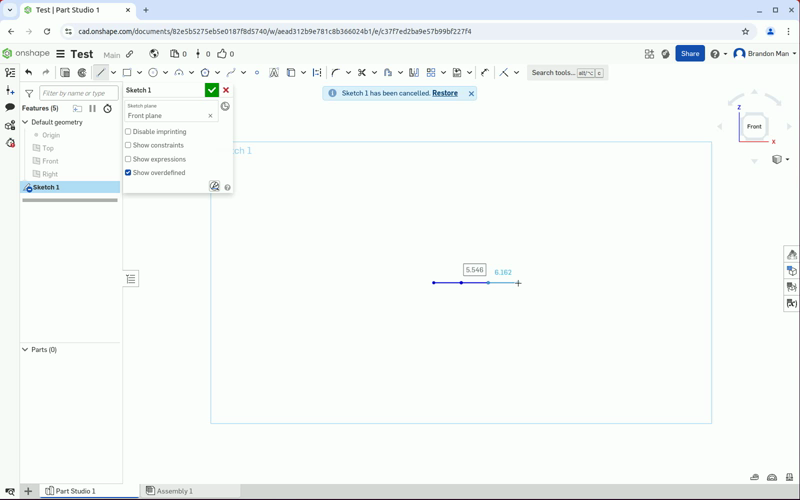
mouse_move(488, 272)
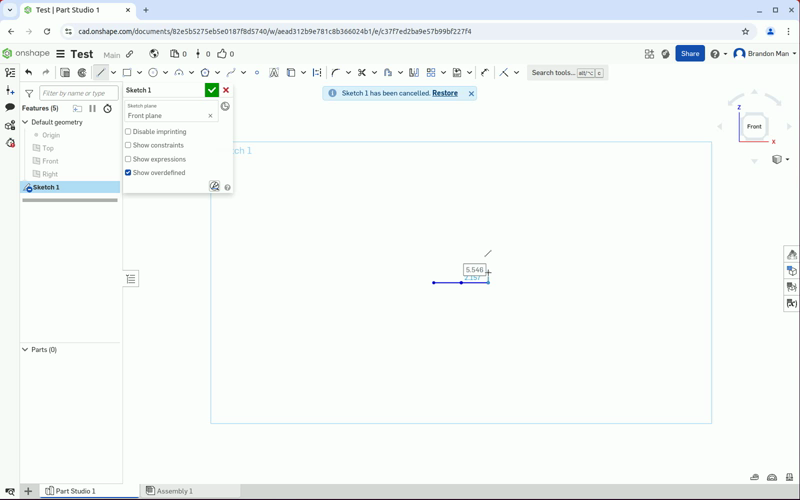
click(488, 272)
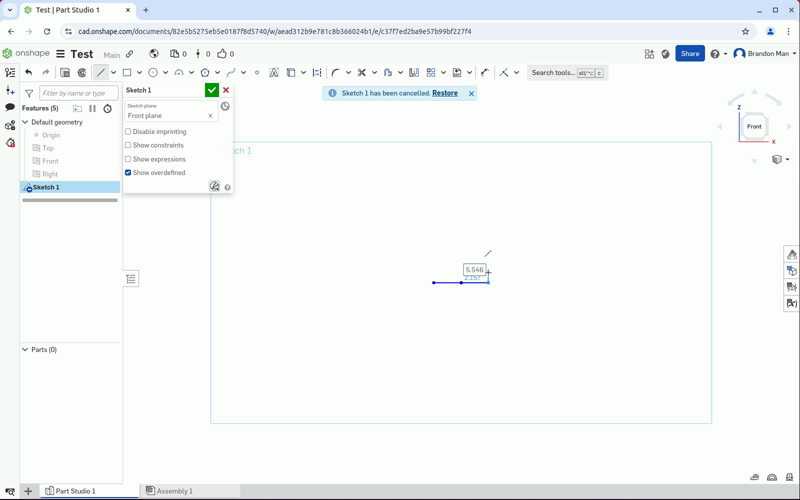
key_up(shift)
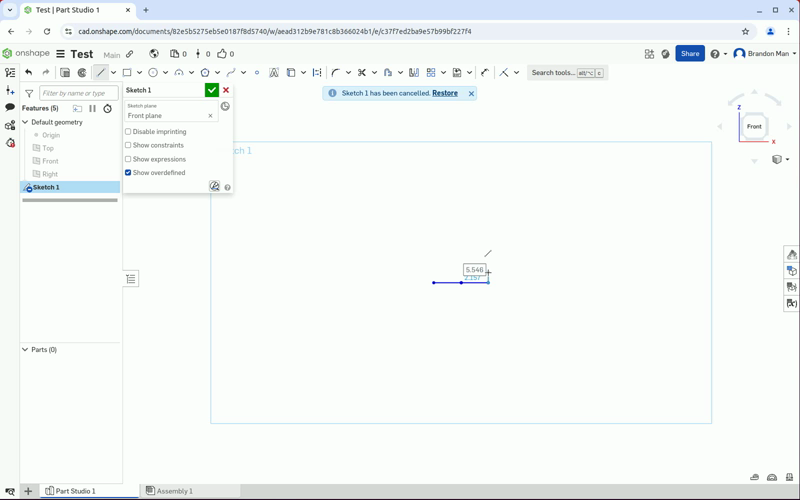
key_down(shift)
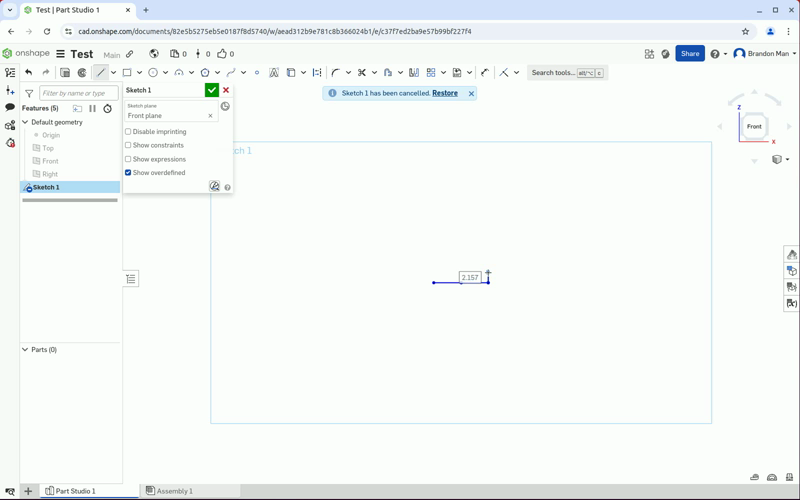
mouse_move(518, 272)
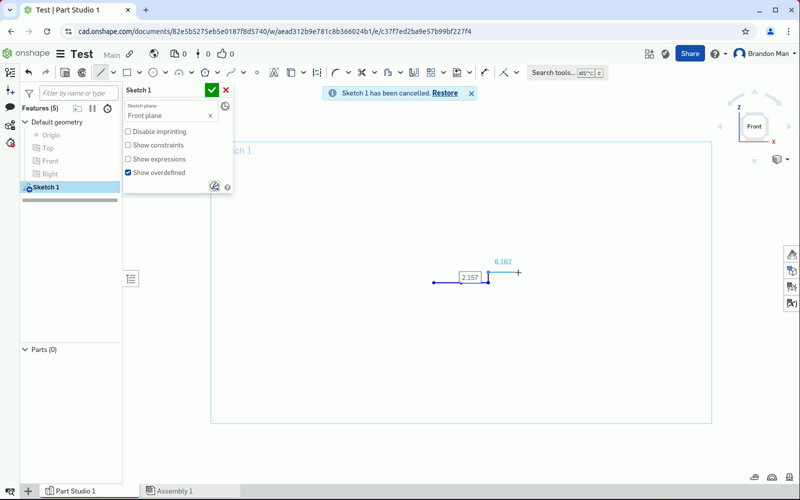
mouse_move(486, 270)
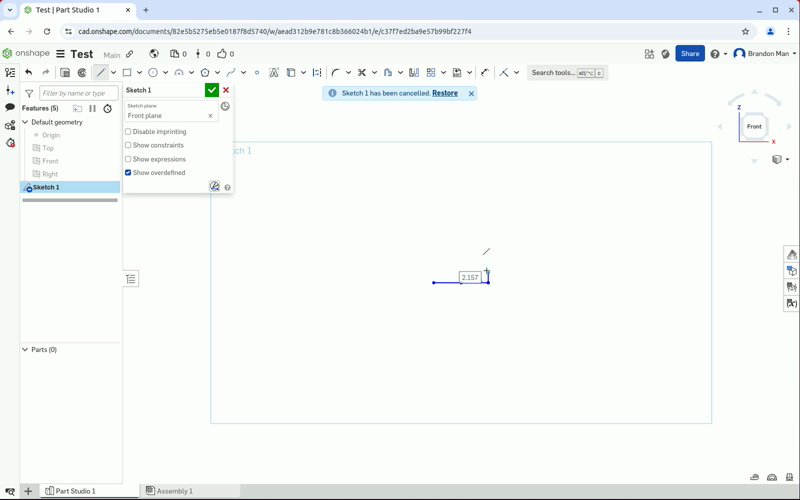
scroll(6)
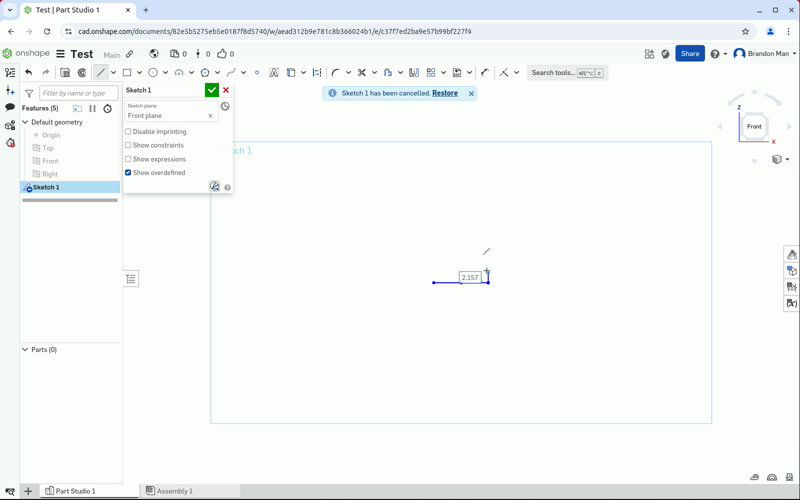
scroll(6)
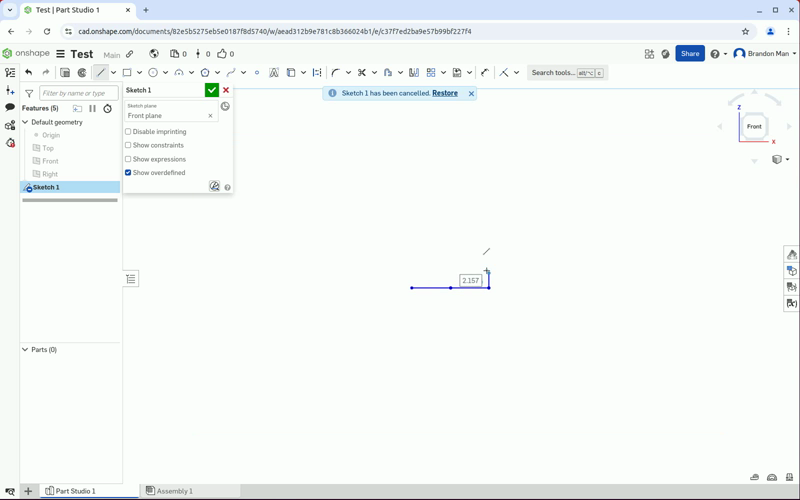
scroll(6)
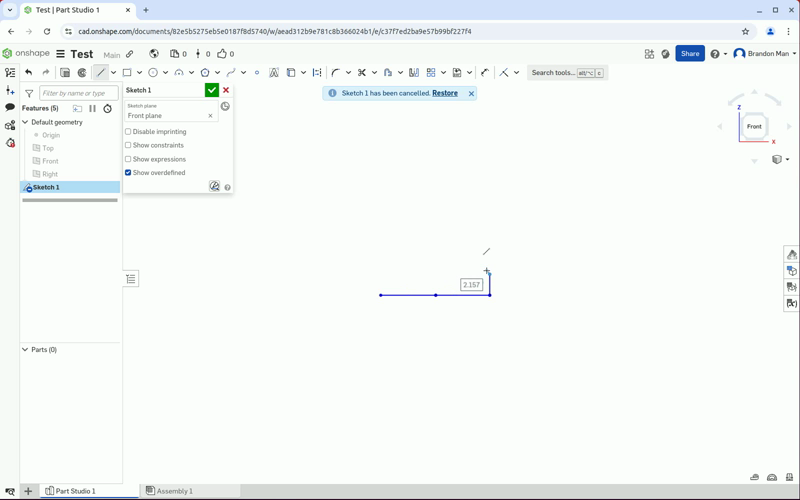
scroll(6)
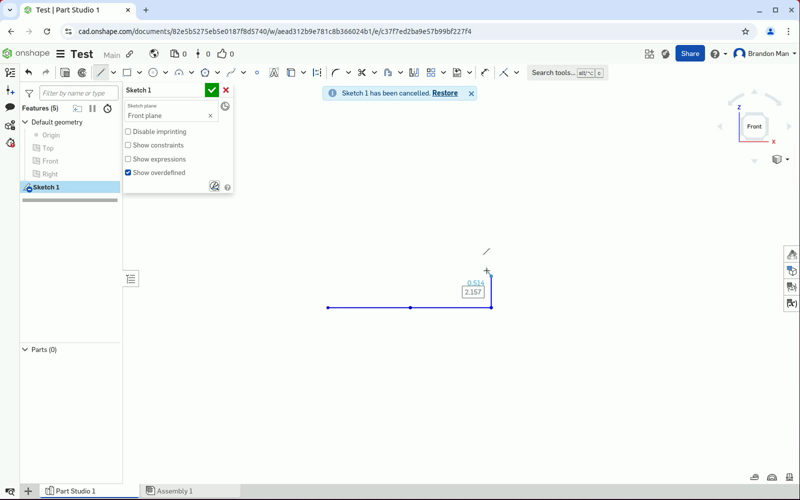
scroll(6)
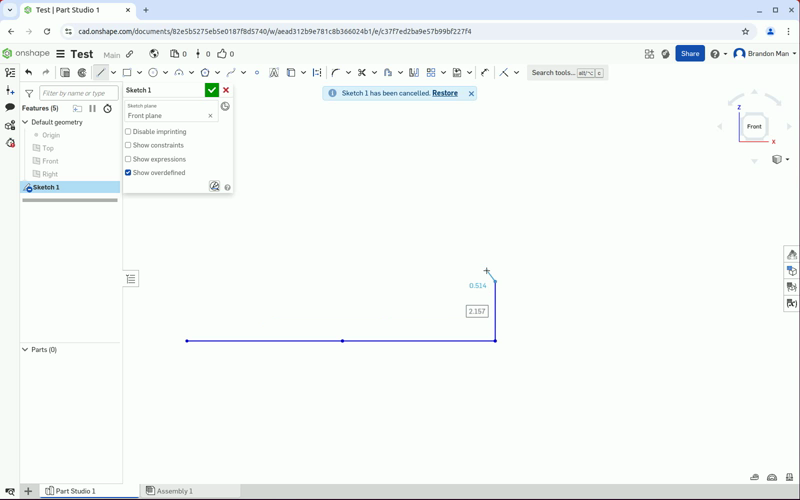
scroll(6)
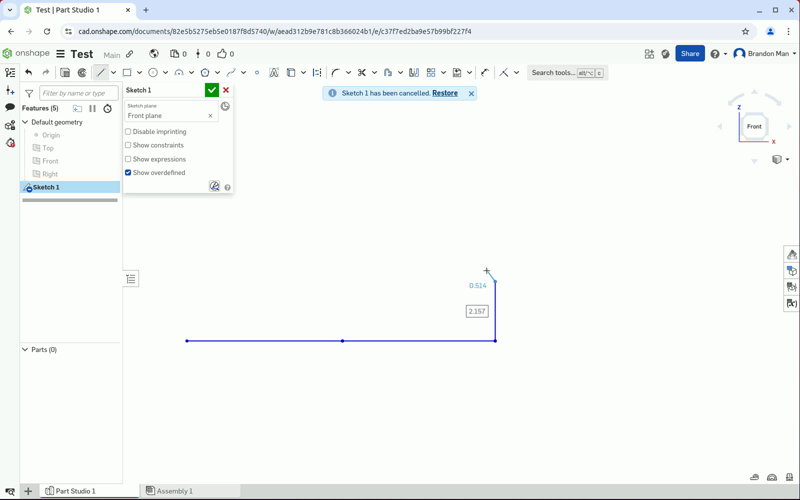
scroll(6)
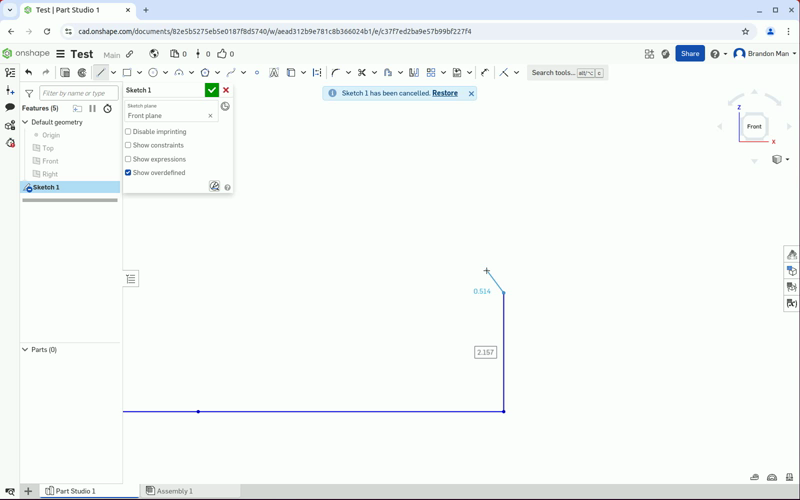
click(486, 270)
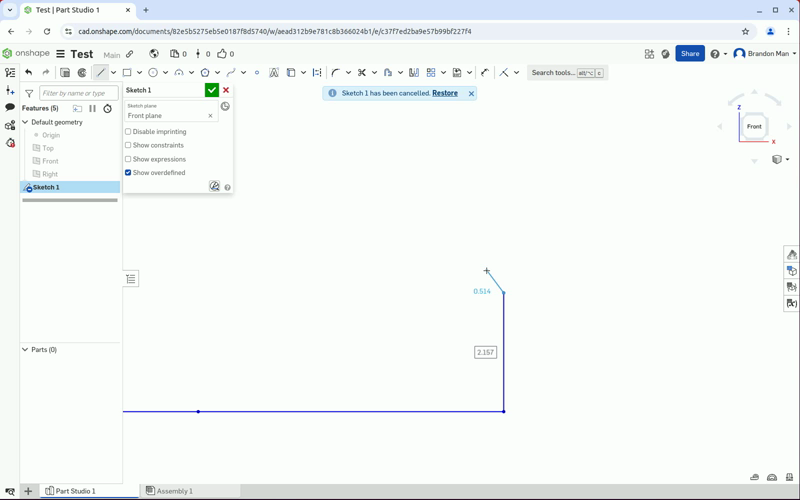
scroll(-6)
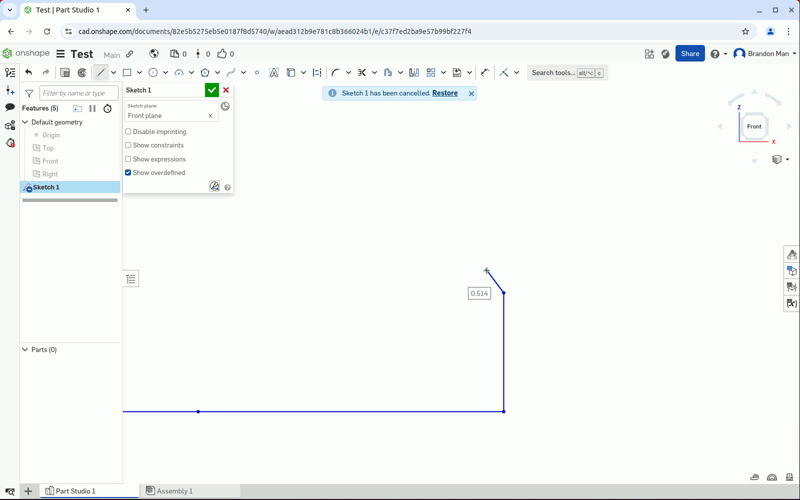
scroll(-6)
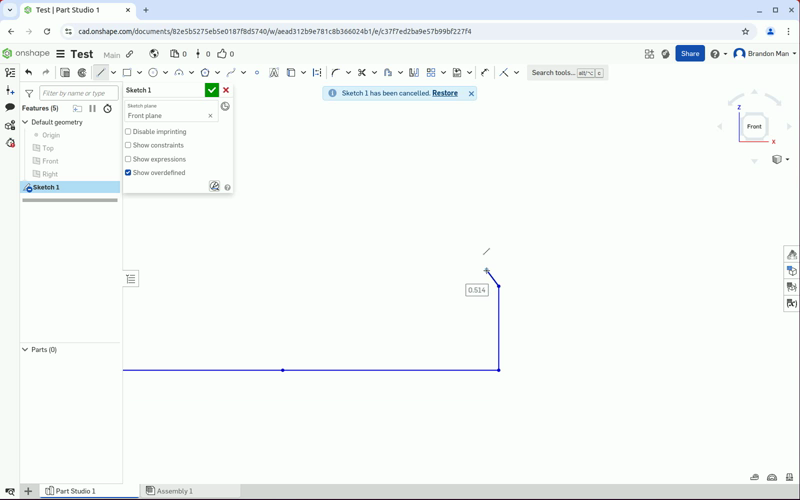
scroll(-6)
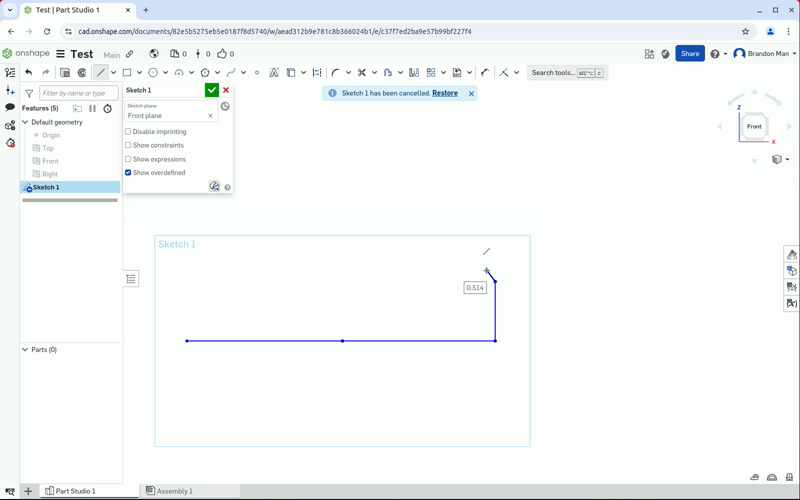
scroll(-6)
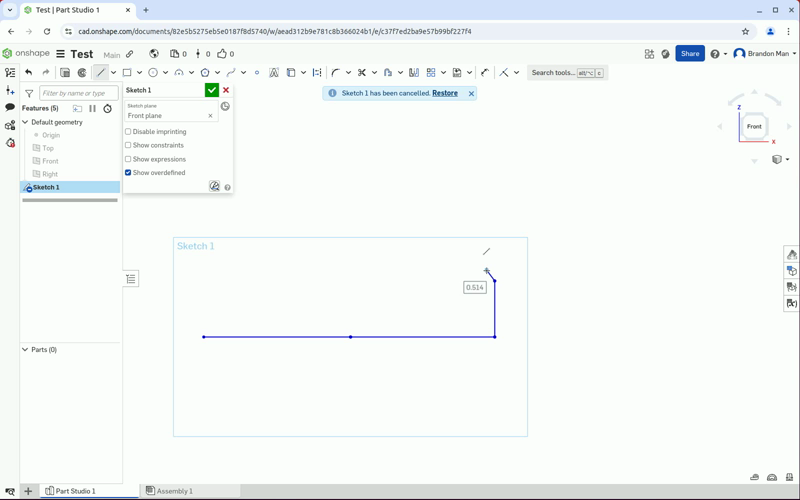
scroll(-6)
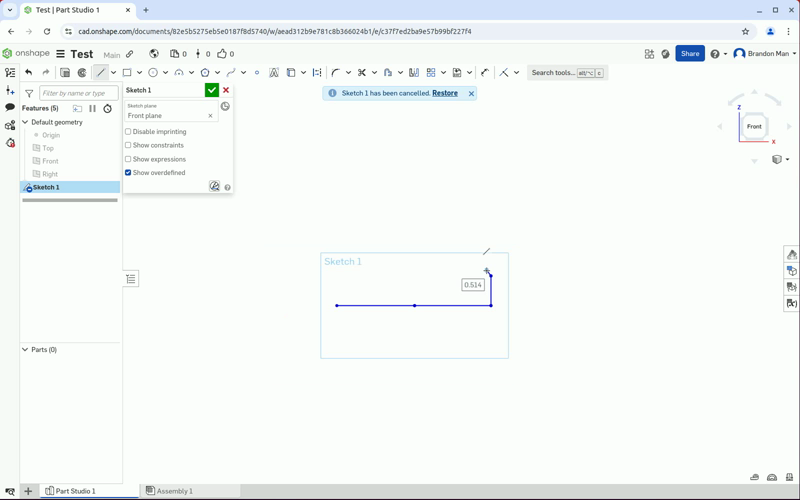
scroll(-6)
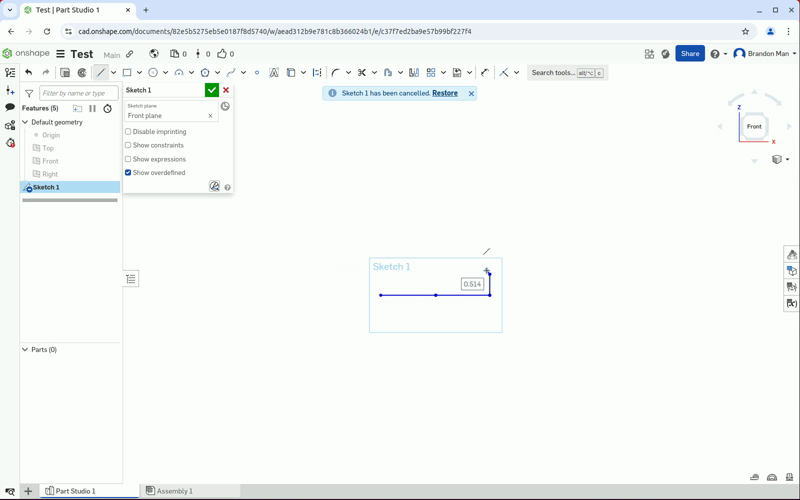
scroll(-6)
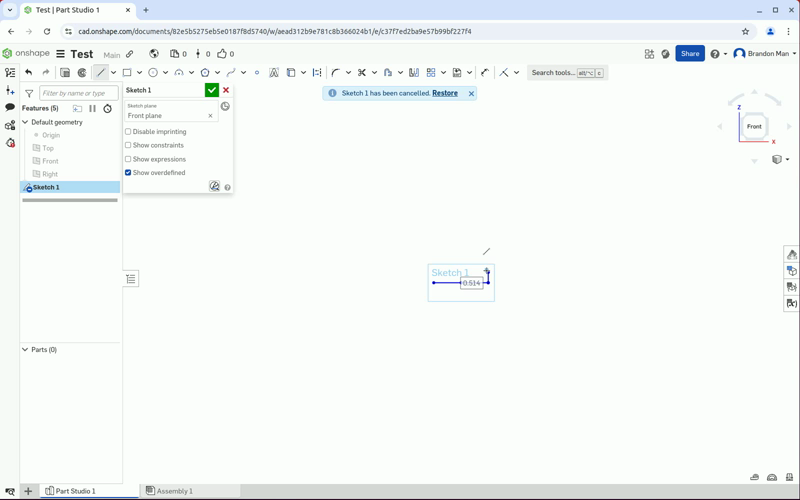
key_up(shift)
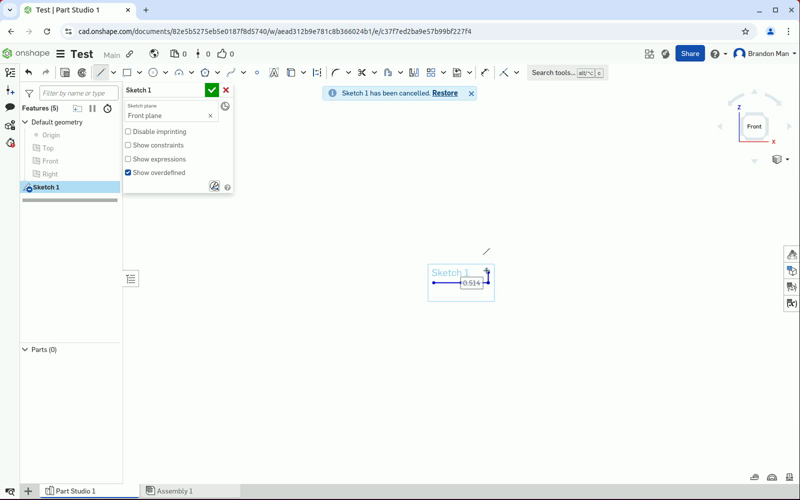
key_down(shift)
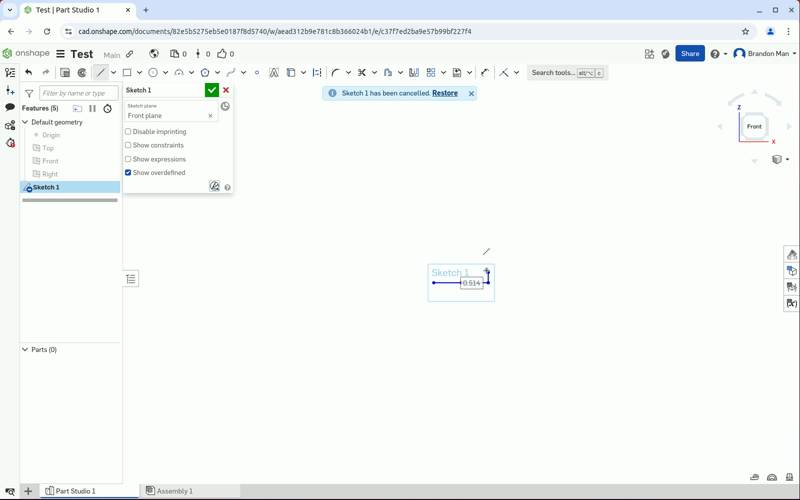
mouse_move(516, 270)
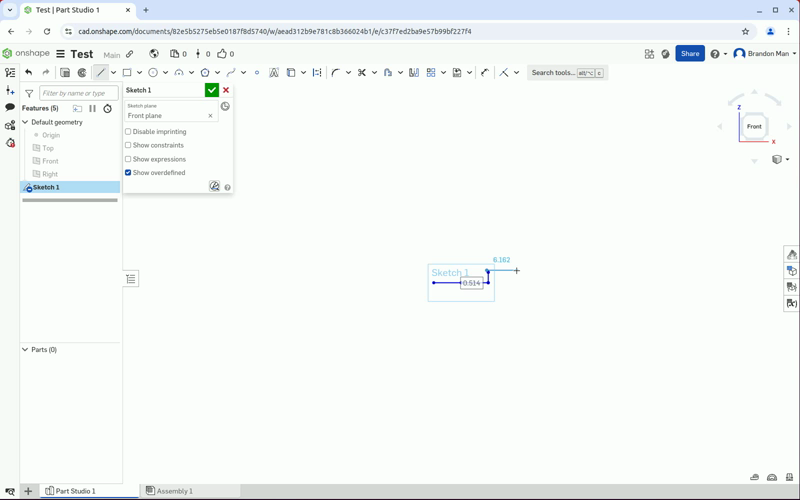
mouse_move(484, 272)
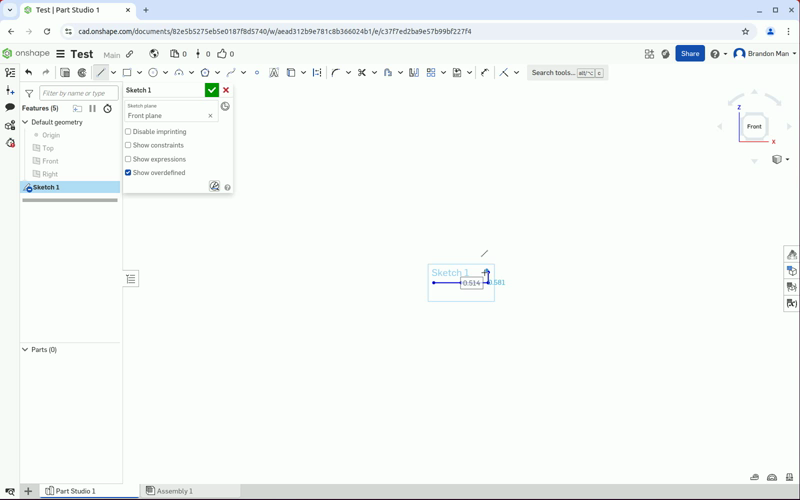
scroll(6)
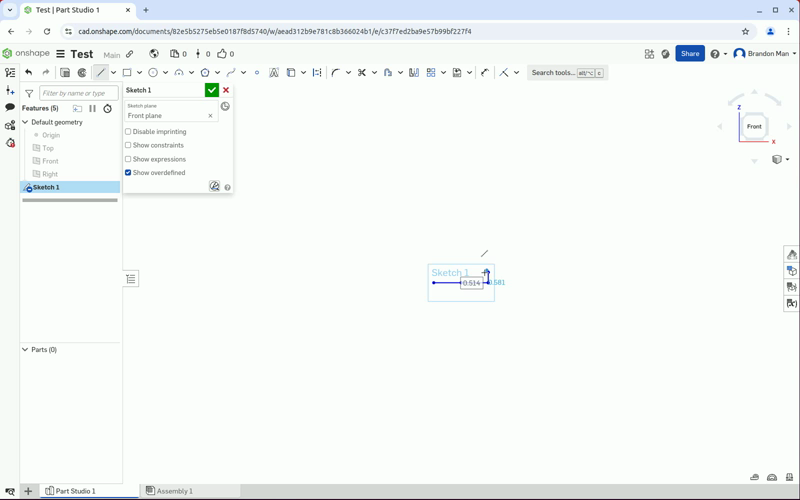
scroll(6)
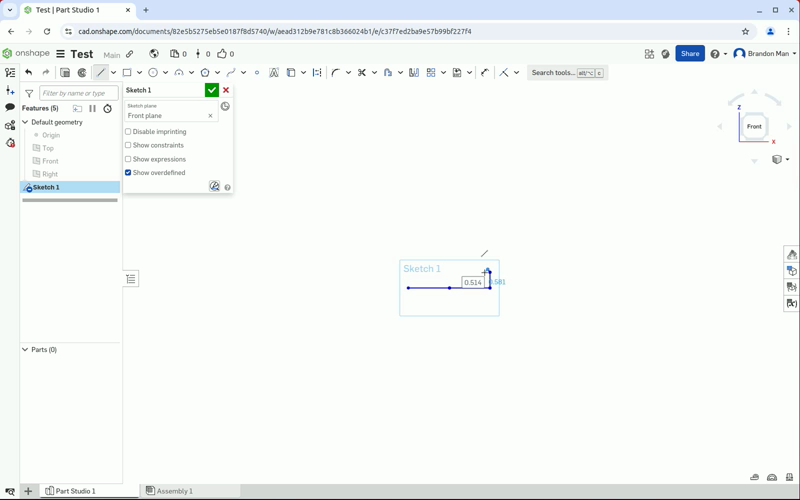
scroll(6)
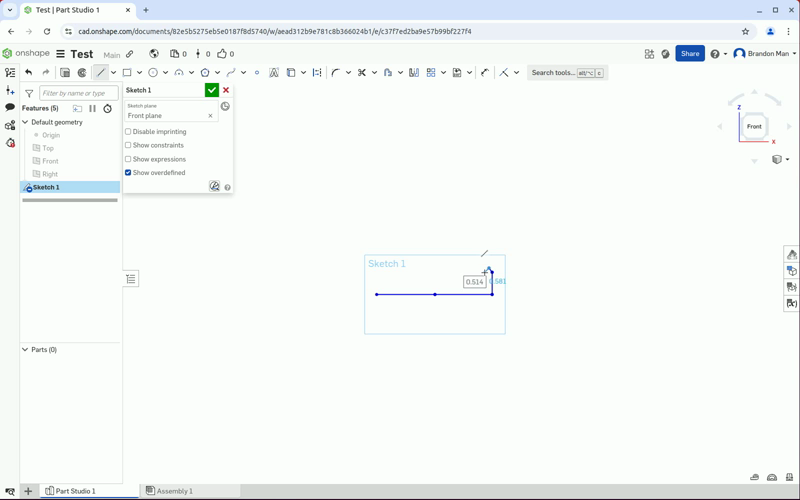
scroll(6)
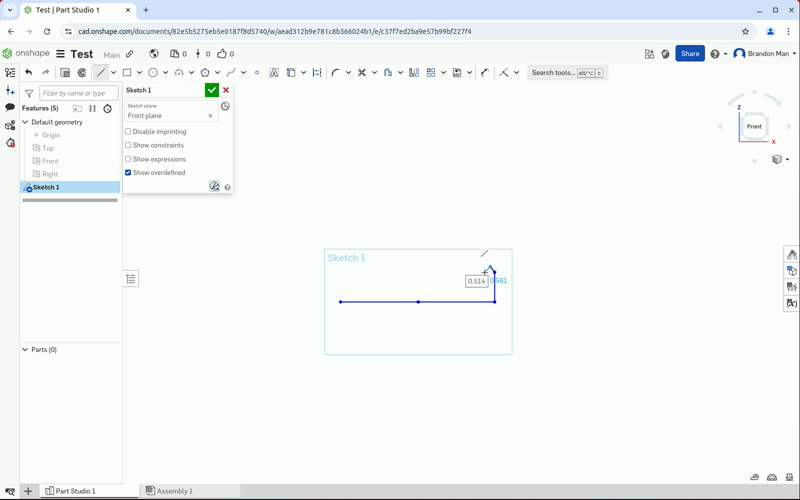
scroll(6)
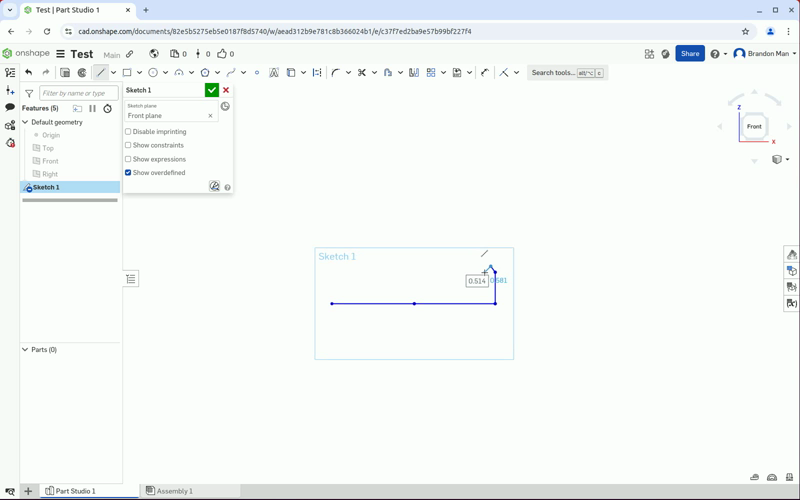
scroll(6)
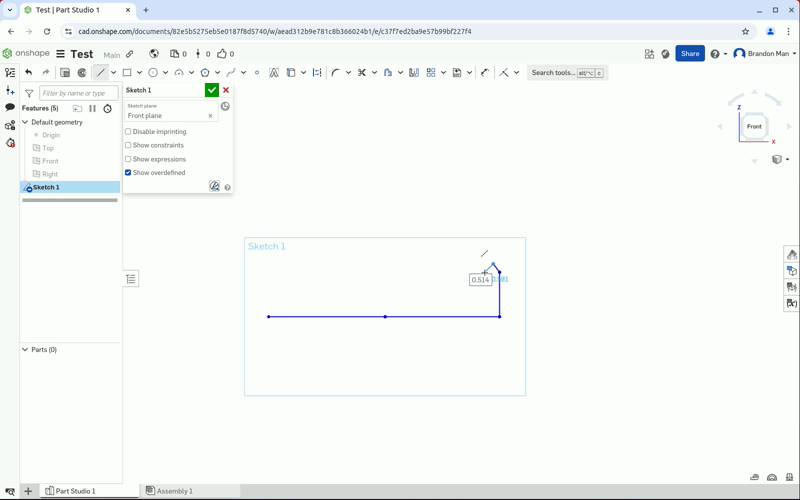
scroll(6)
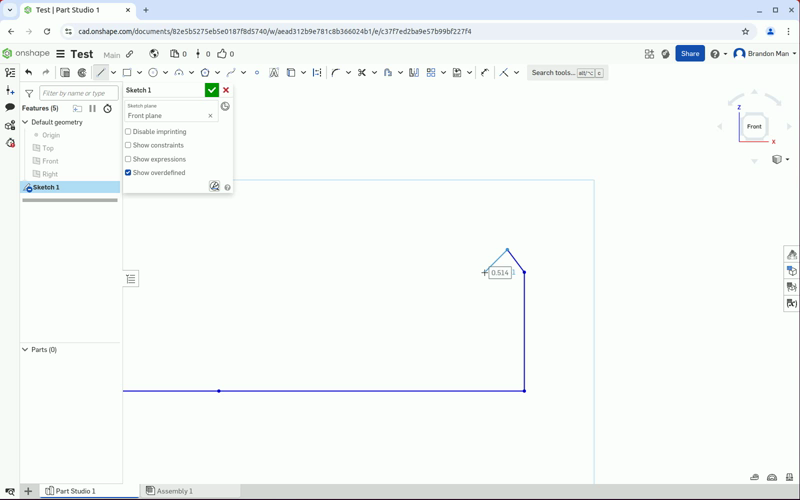
click(484, 272)
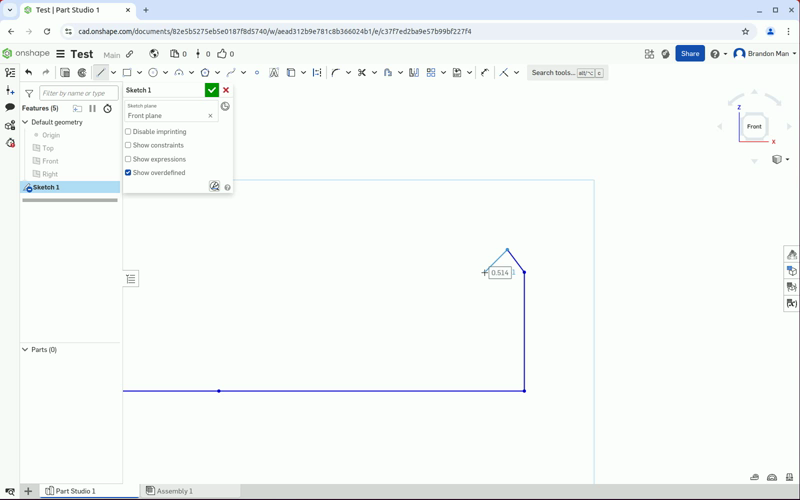
scroll(-6)
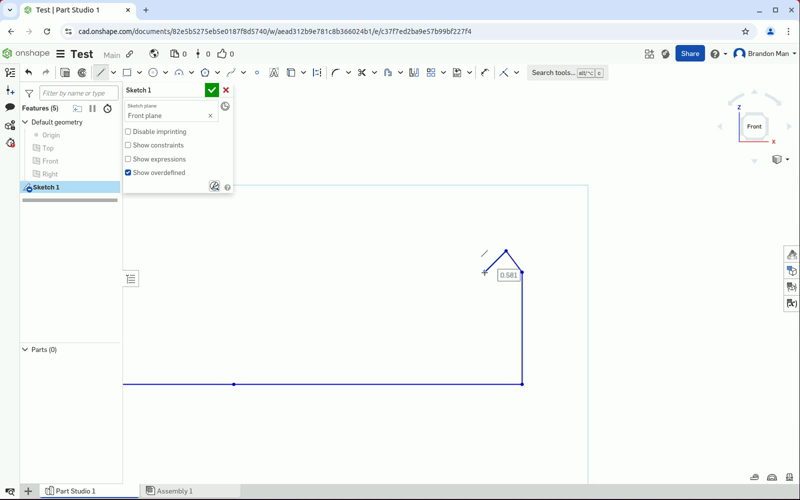
scroll(-6)
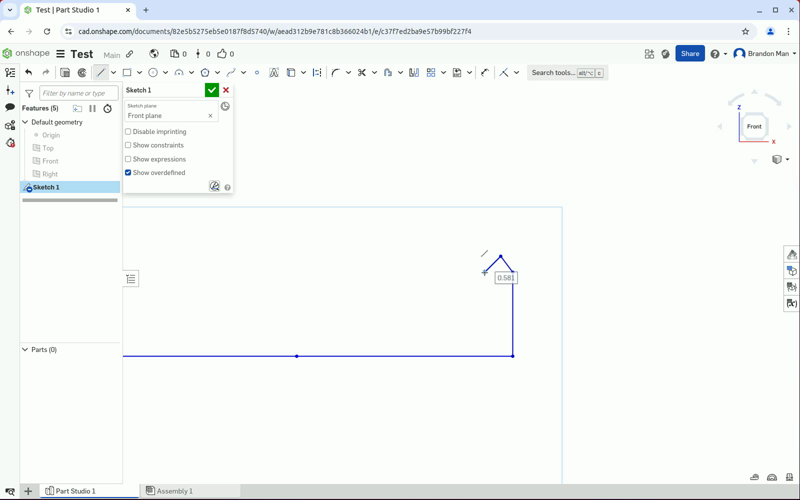
scroll(-6)
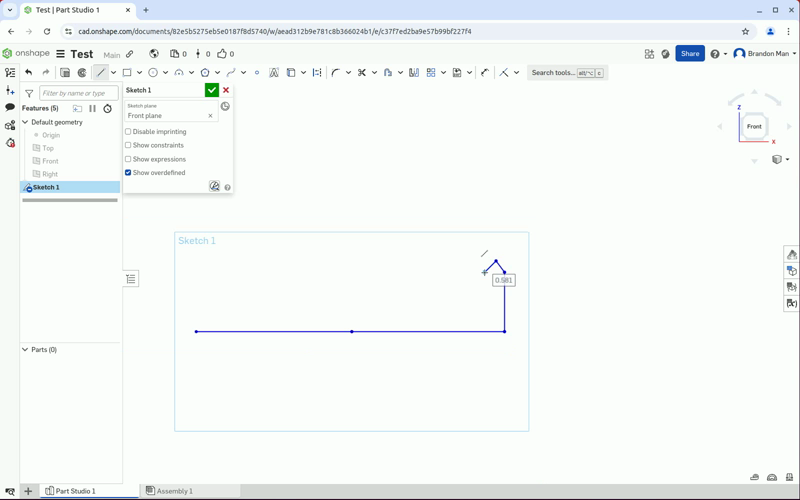
scroll(-6)
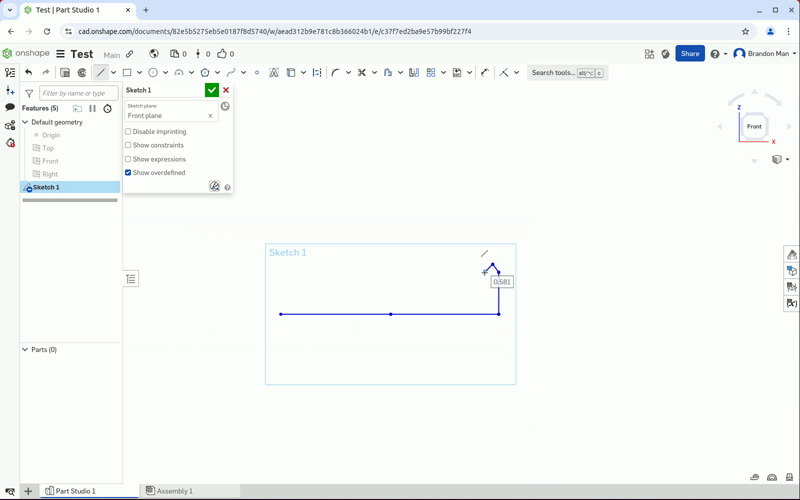
scroll(-6)
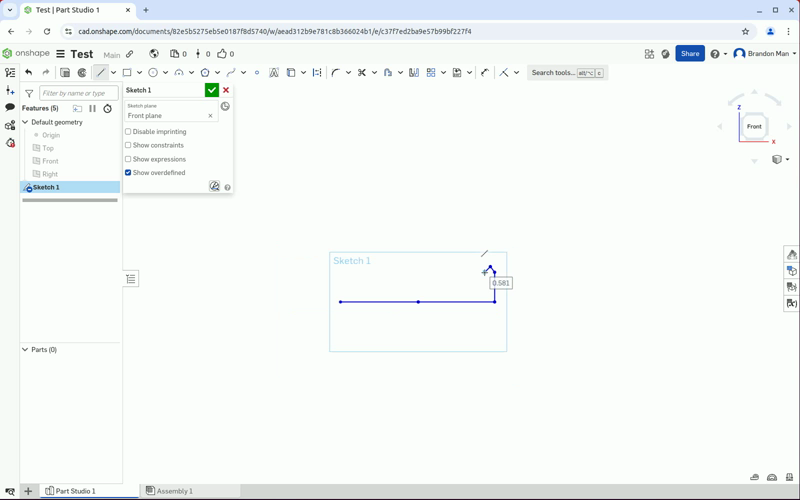
scroll(-6)
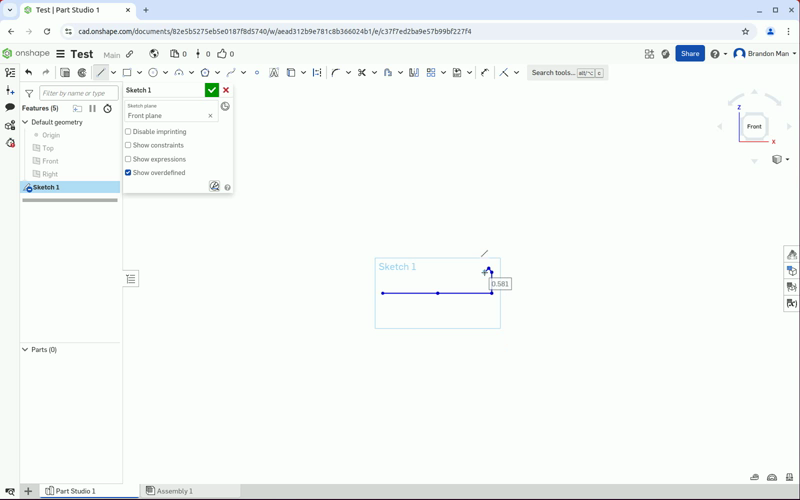
scroll(-6)
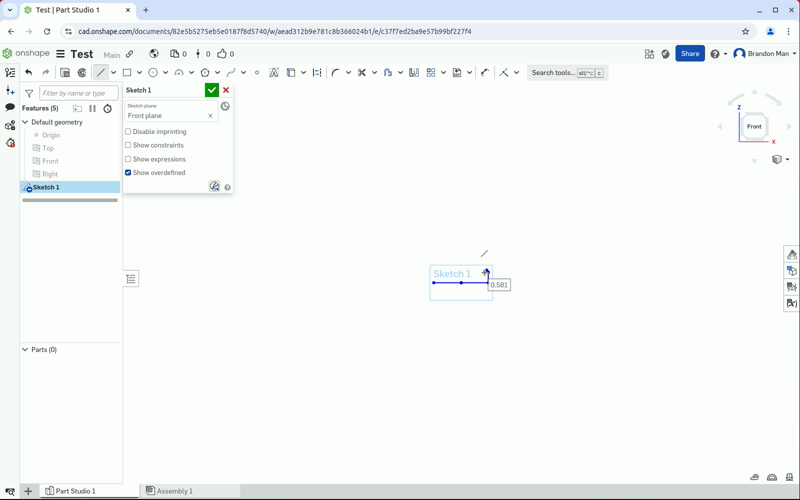
key_up(shift)
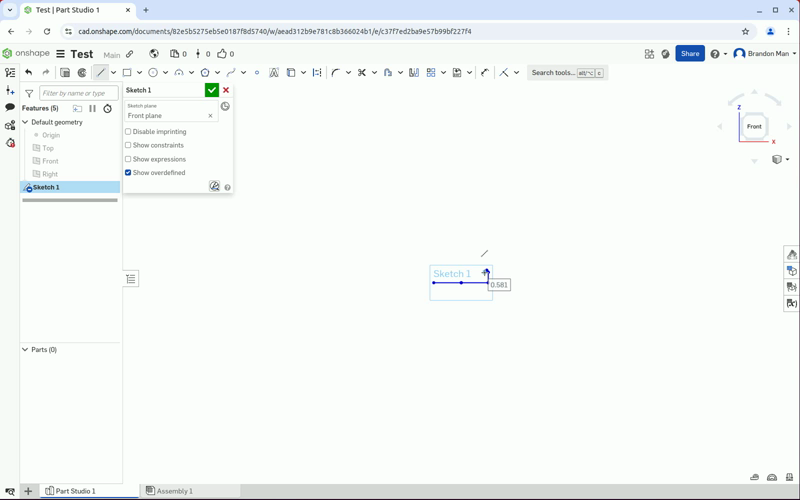
key_down(shift)
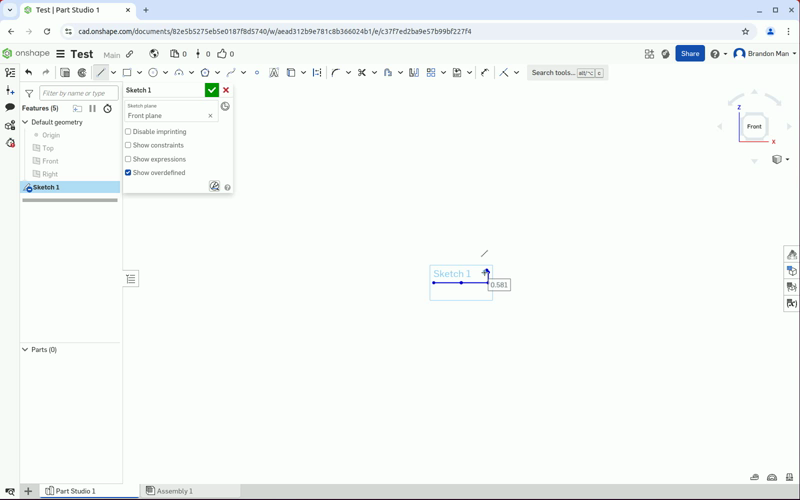
mouse_move(514, 272)
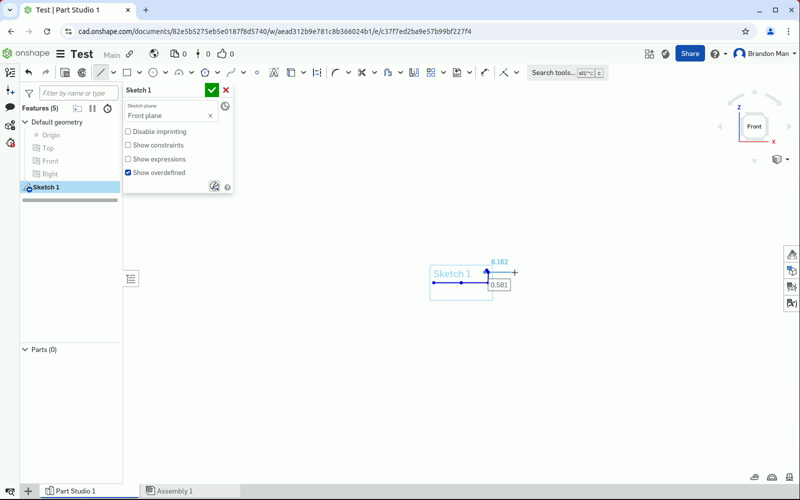
mouse_move(486, 273)
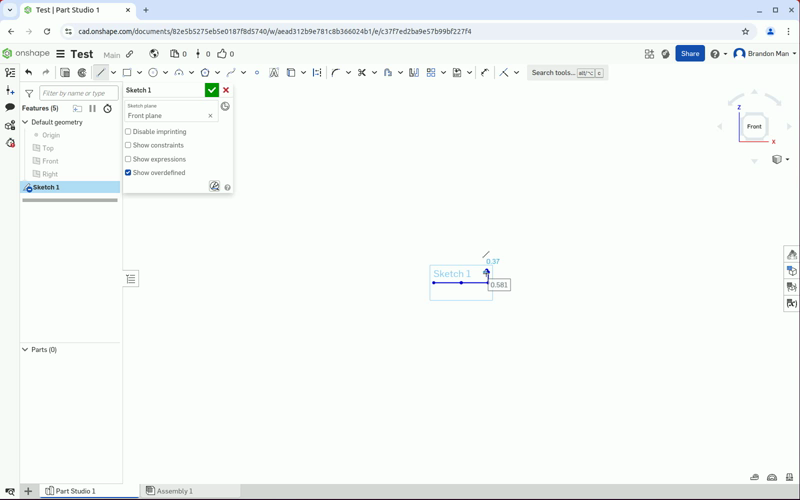
scroll(6)
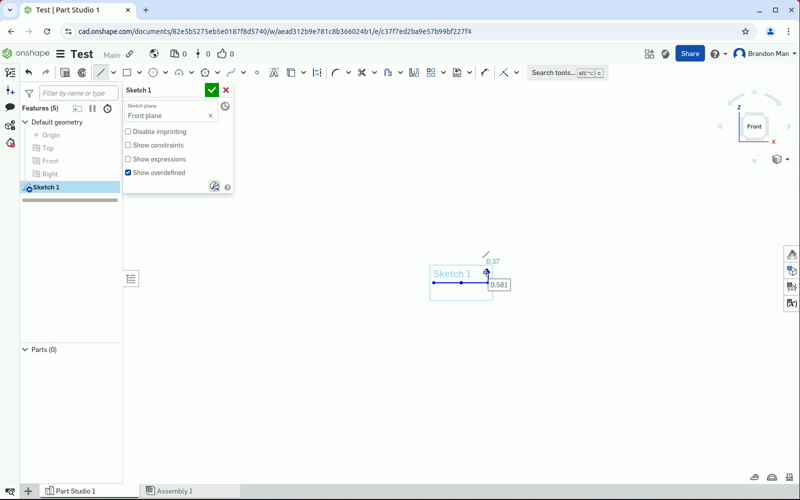
scroll(6)
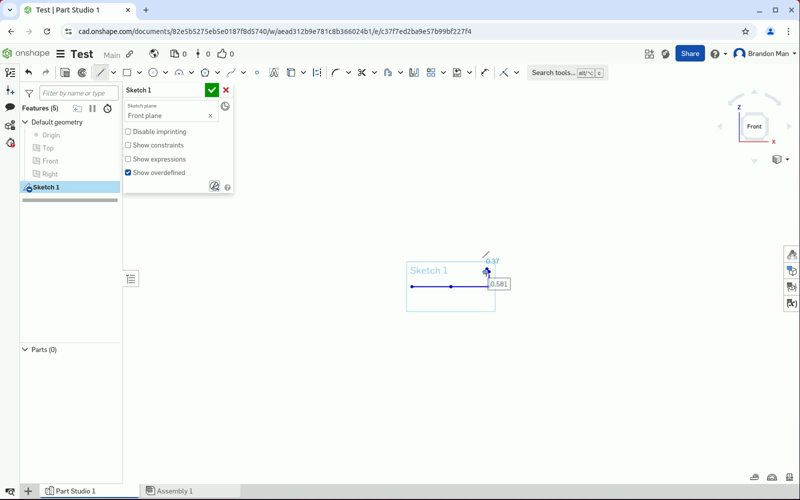
scroll(6)
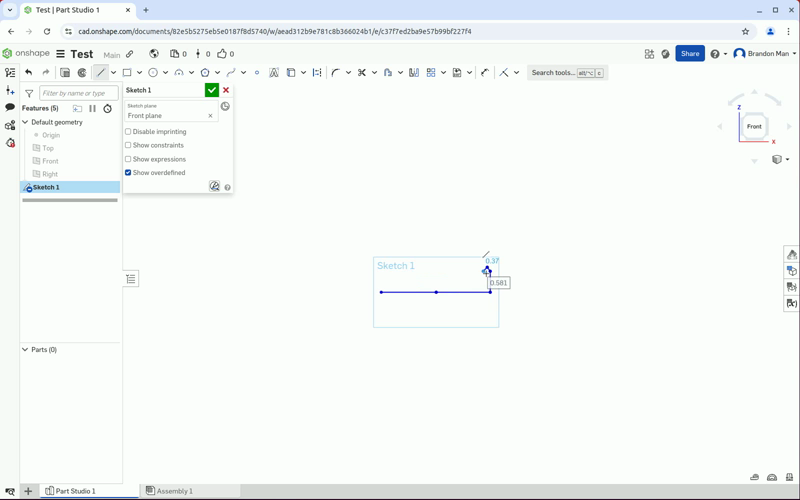
scroll(6)
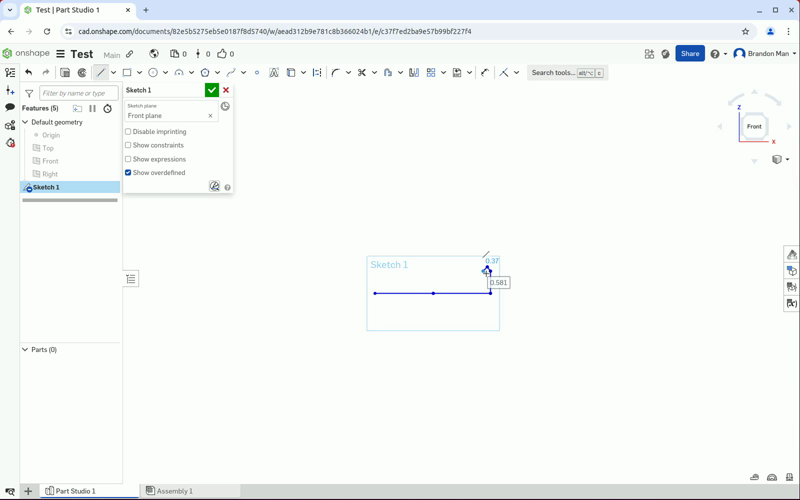
scroll(6)
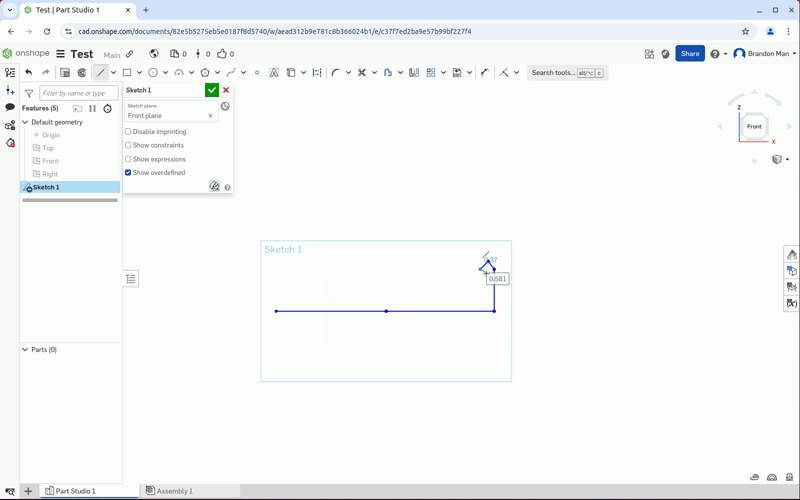
scroll(6)
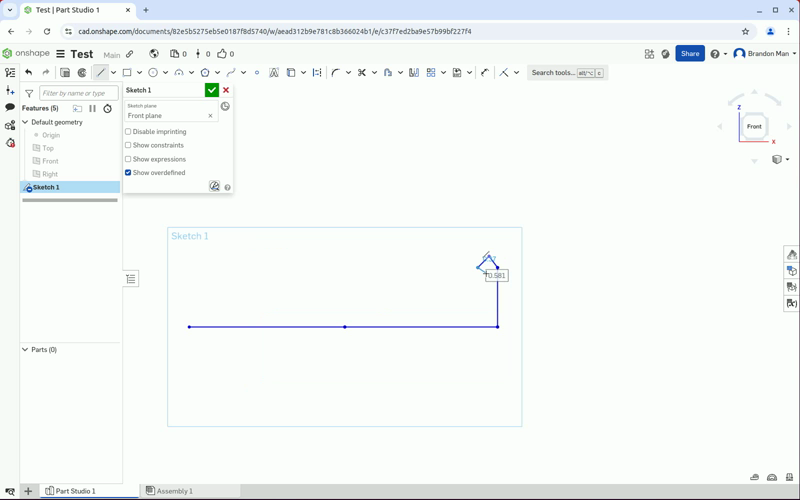
scroll(6)
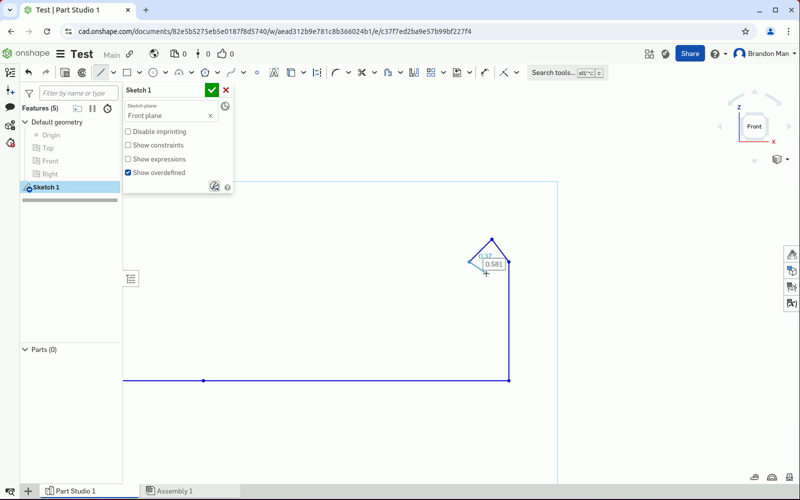
click(486, 273)
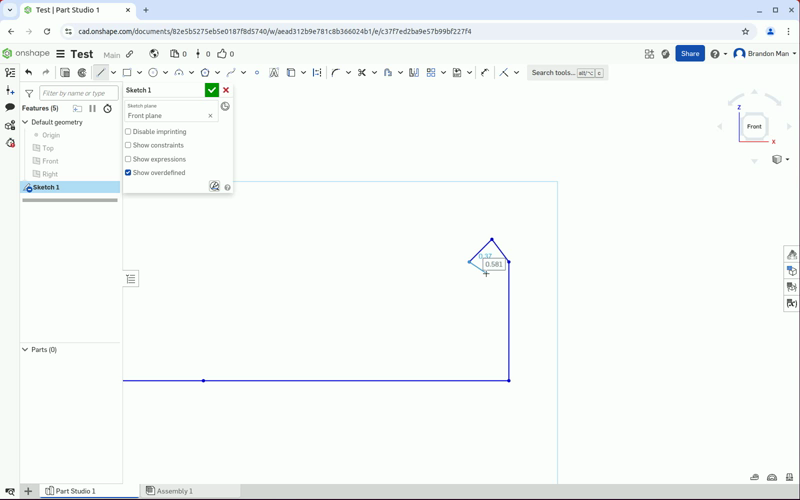
scroll(-6)
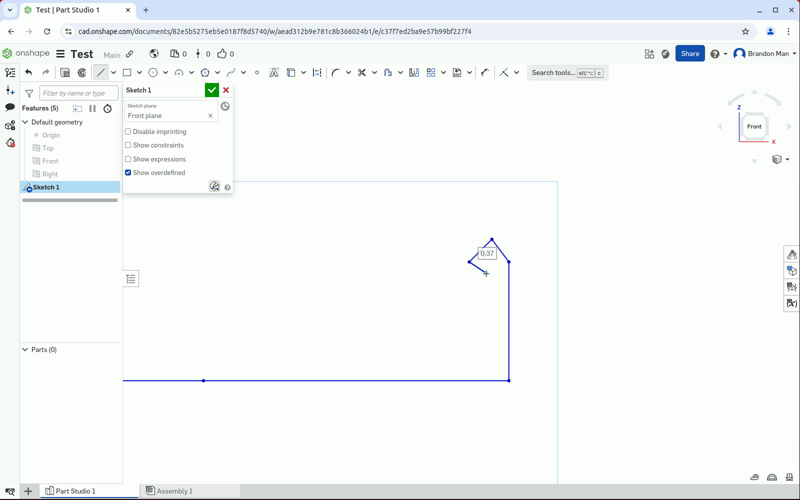
scroll(-6)
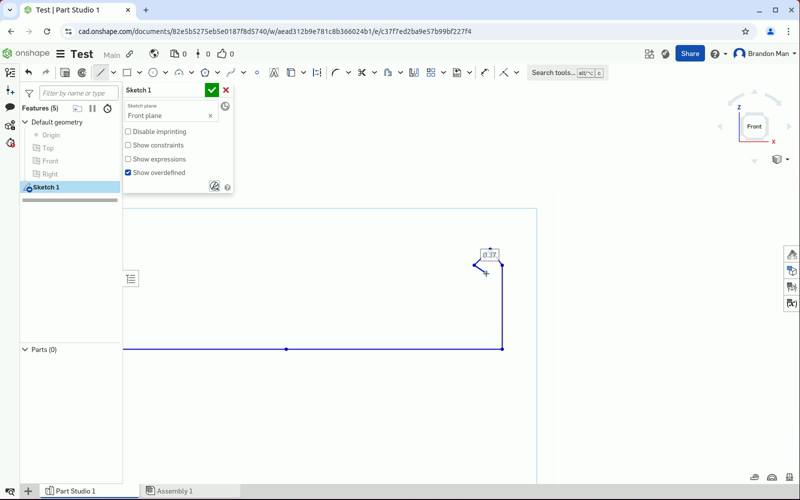
scroll(-6)
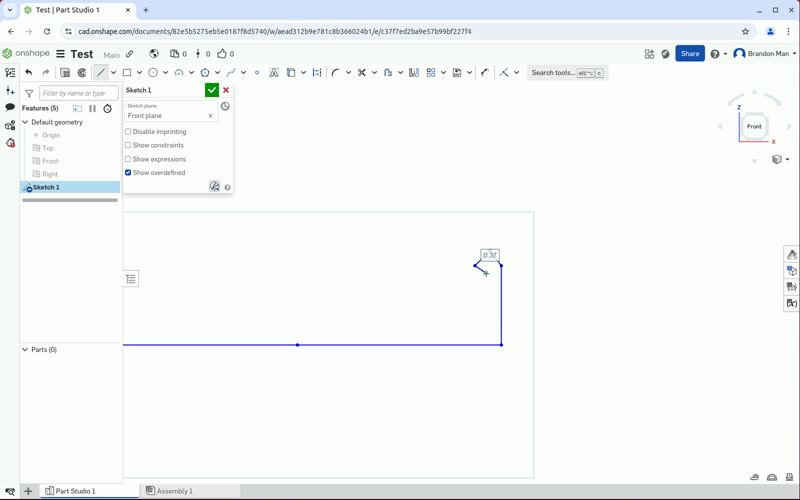
scroll(-6)
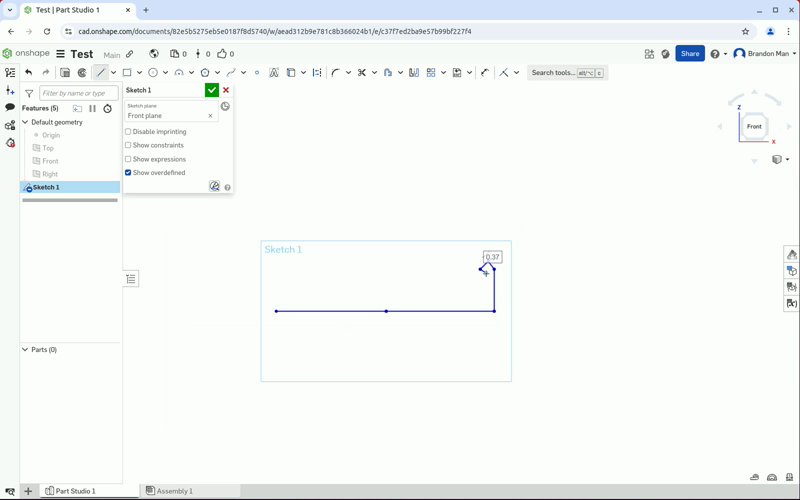
scroll(-6)
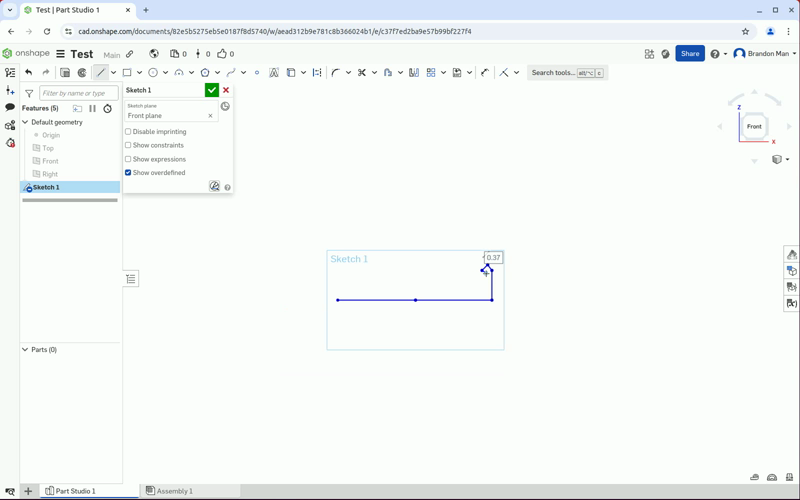
scroll(-6)
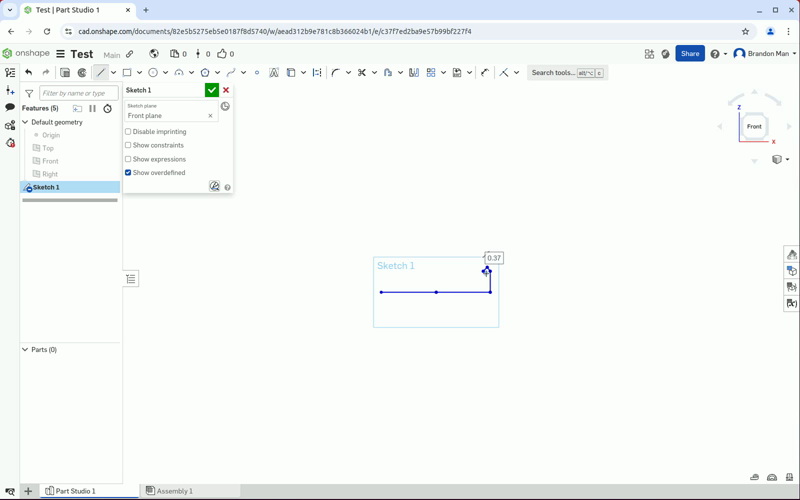
scroll(-6)
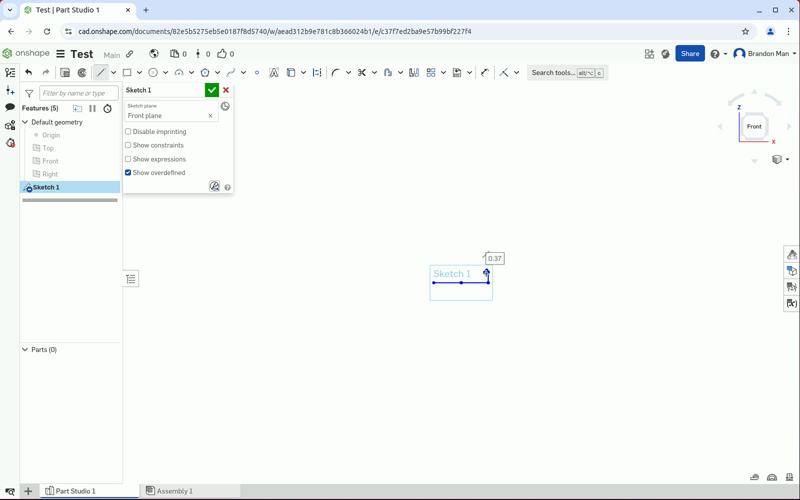
key_up(shift)
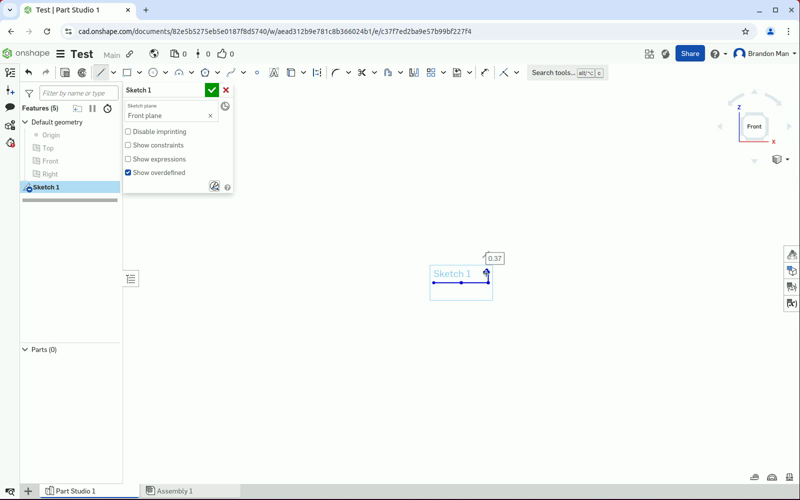
key_down(shift)
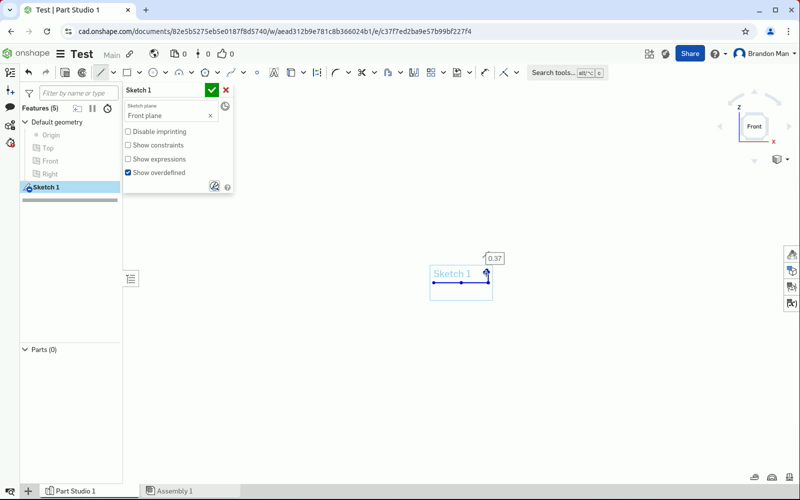
mouse_move(516, 273)
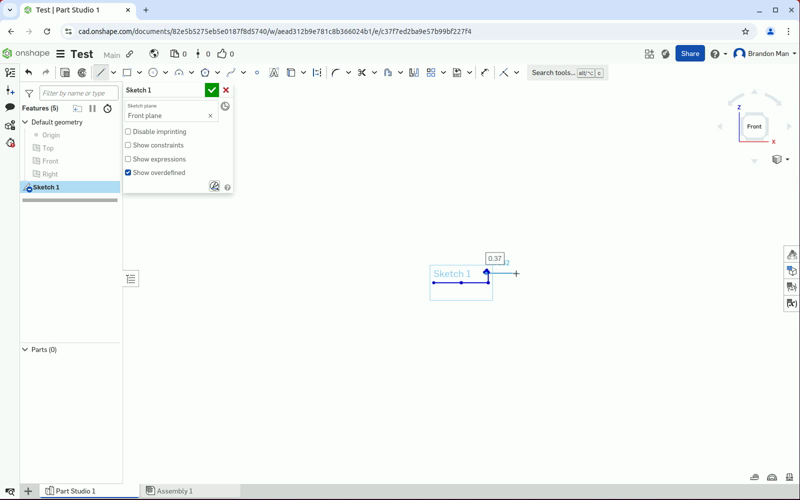
mouse_move(486, 280)
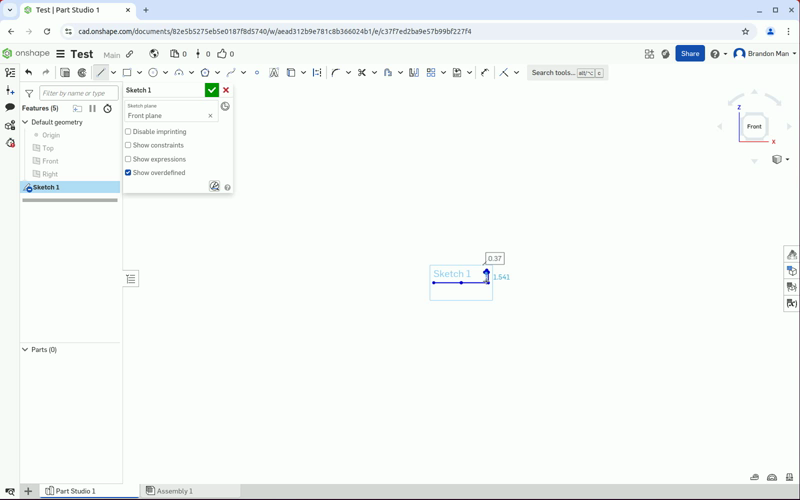
scroll(6)
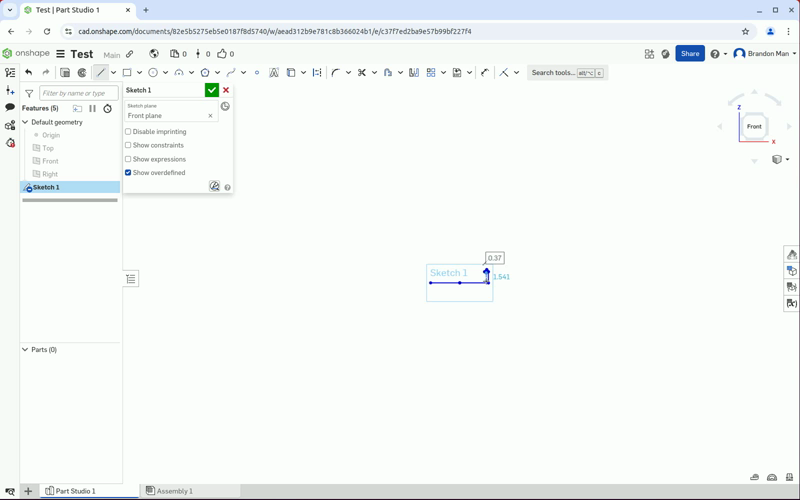
scroll(6)
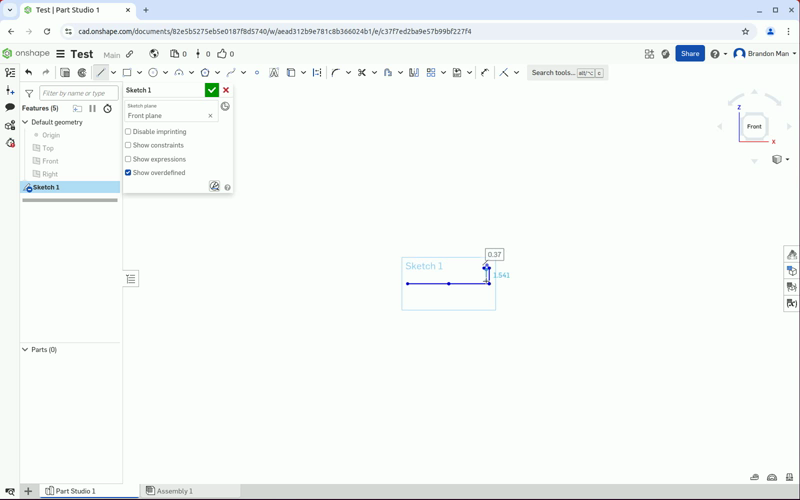
scroll(6)
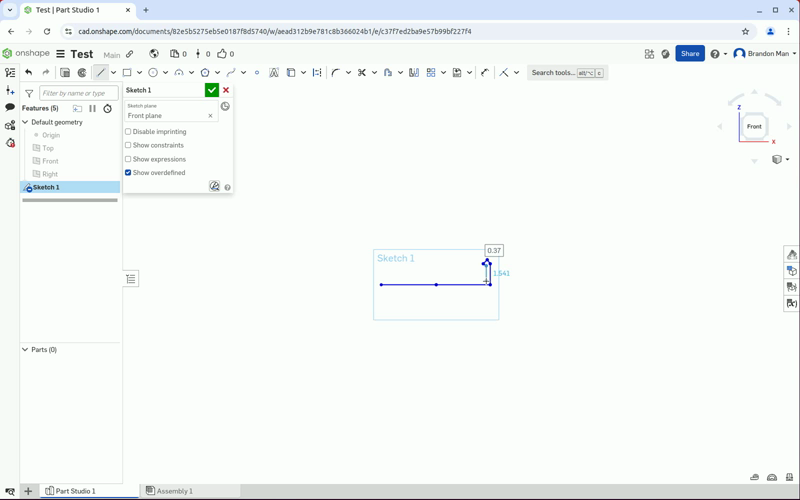
scroll(6)
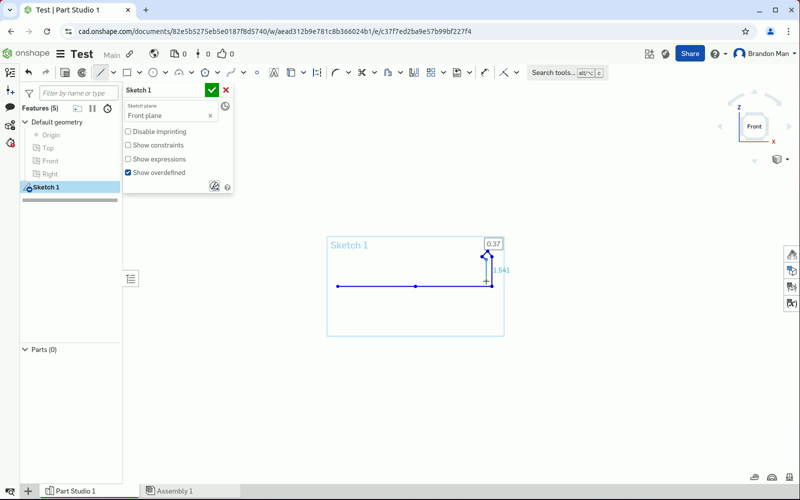
scroll(6)
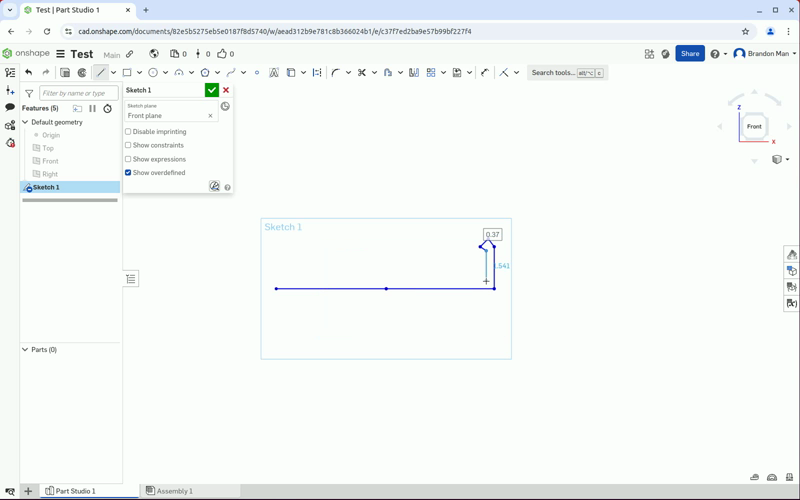
scroll(6)
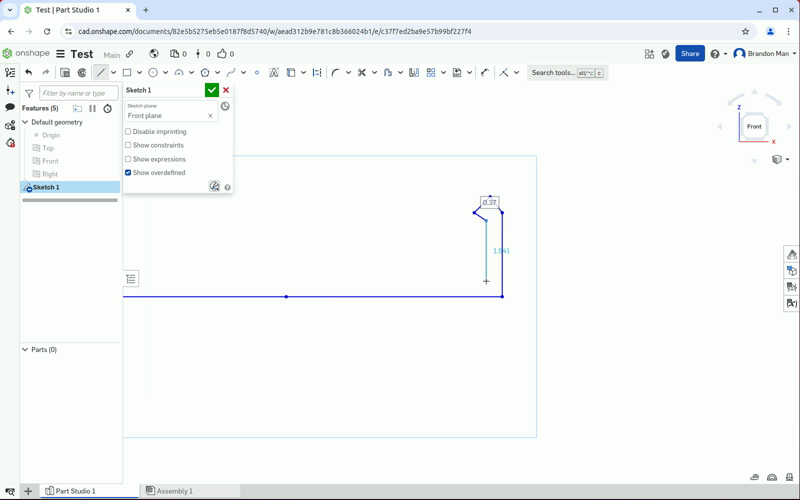
scroll(6)
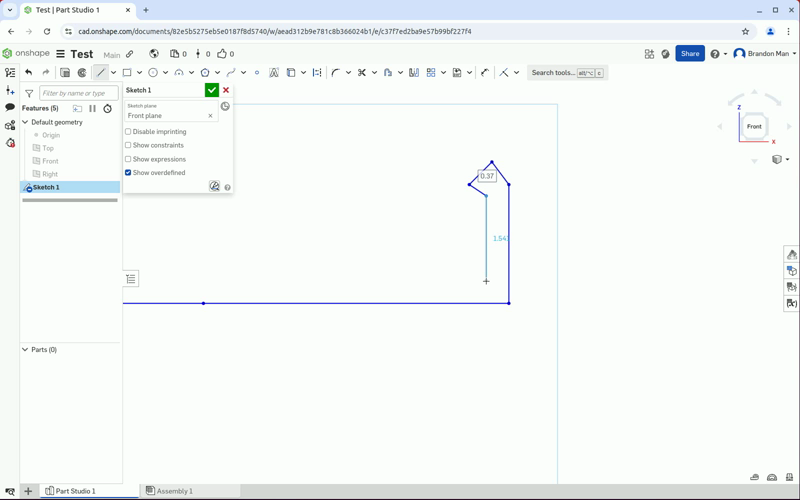
click(486, 280)
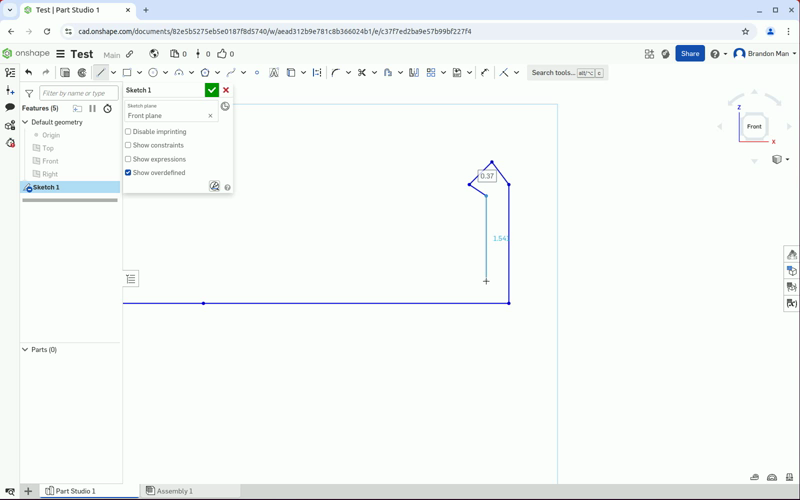
scroll(-6)
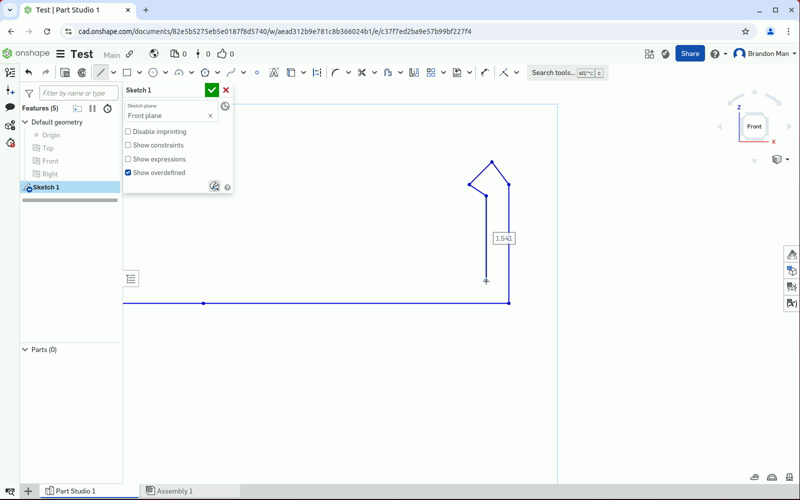
scroll(-6)
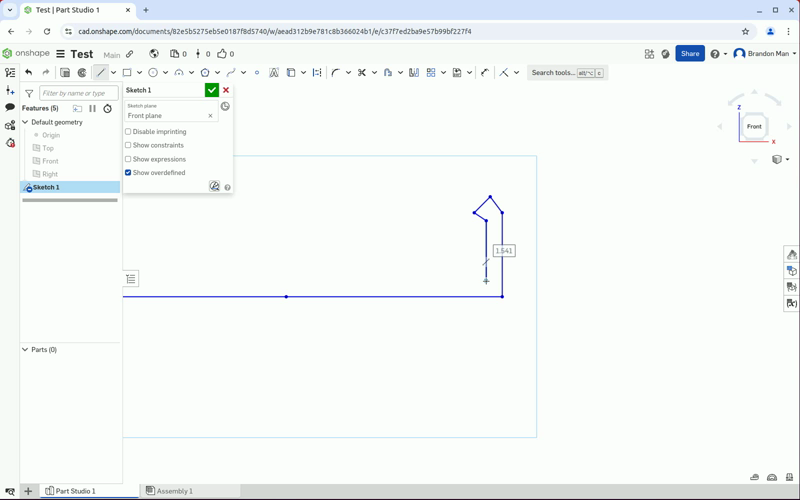
scroll(-6)
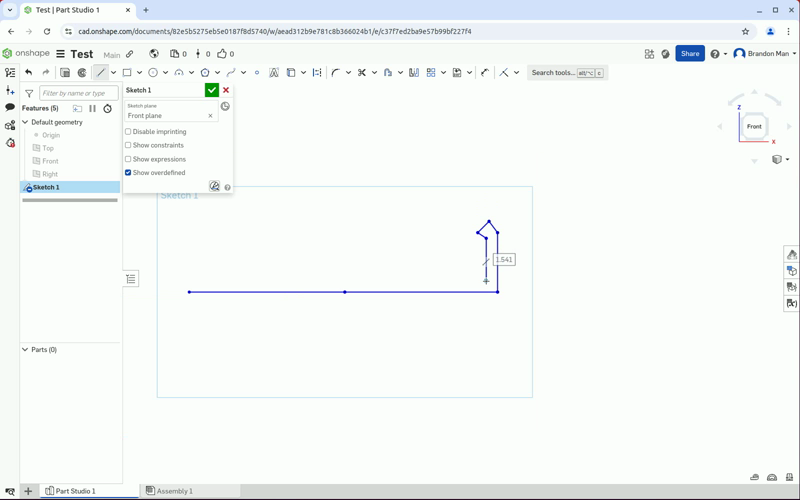
scroll(-6)
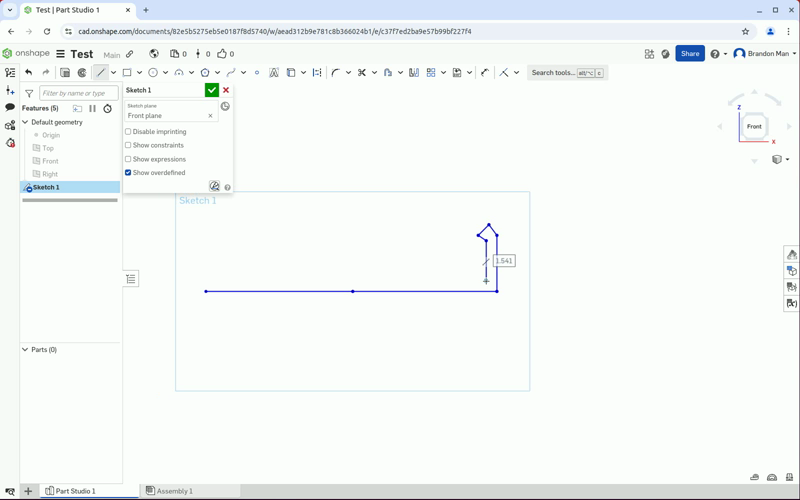
scroll(-6)
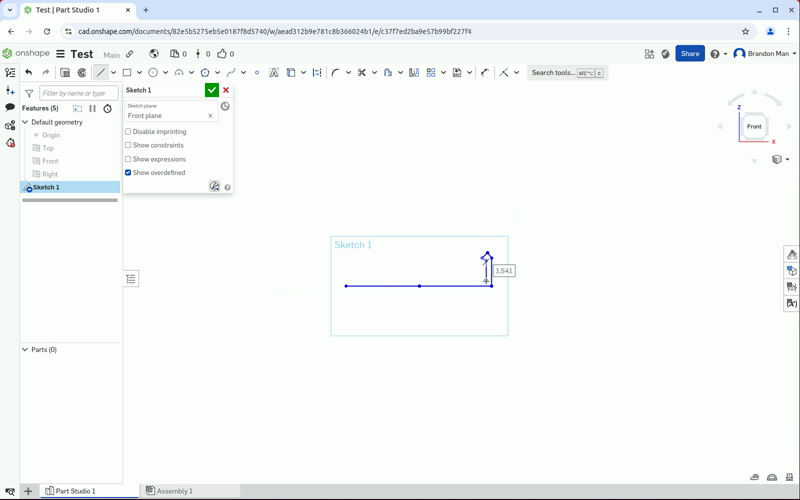
scroll(-6)
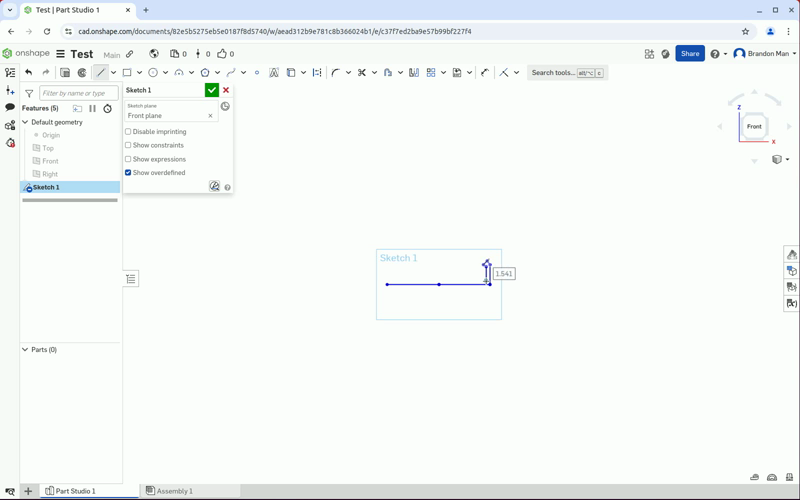
scroll(-6)
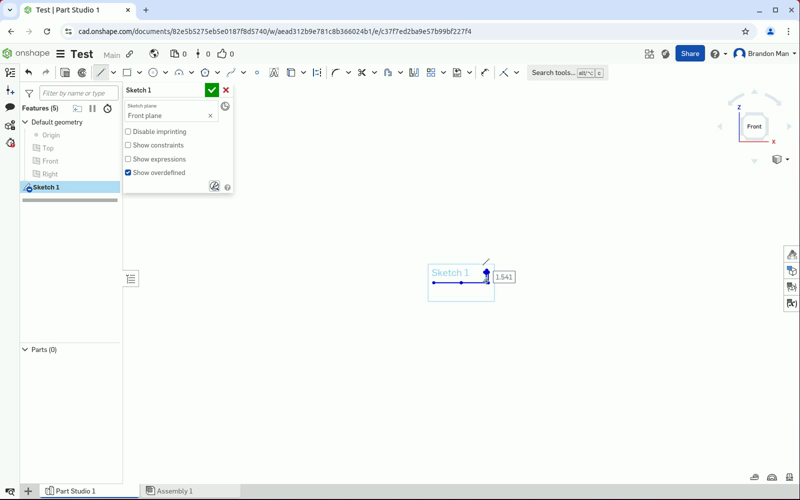
key_up(shift)
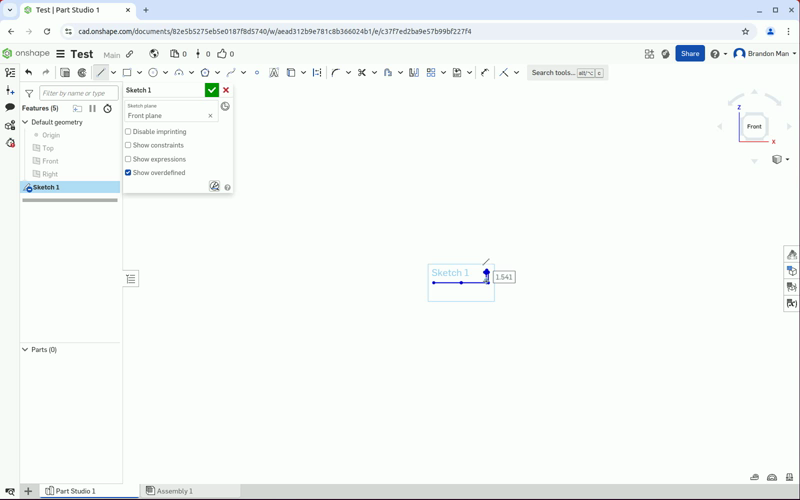
key_down(shift)
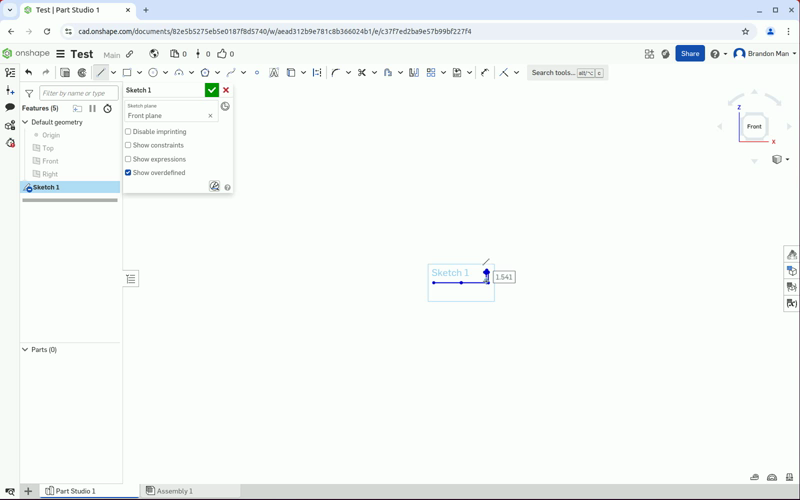
mouse_move(516, 280)
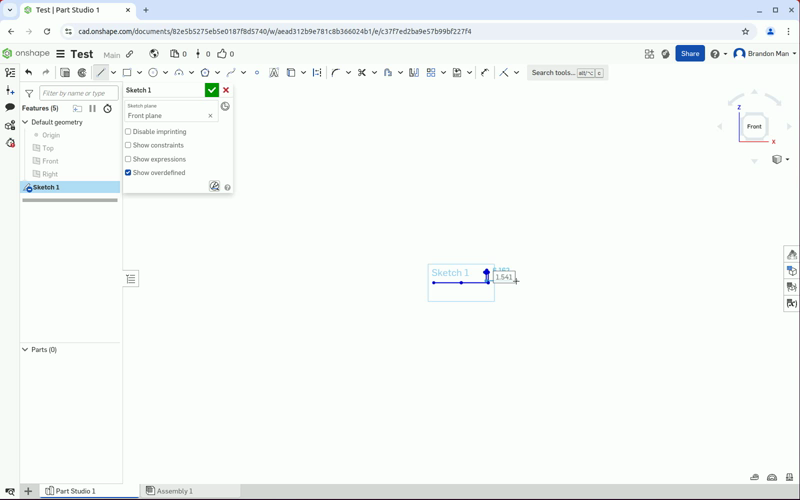
mouse_move(461, 280)
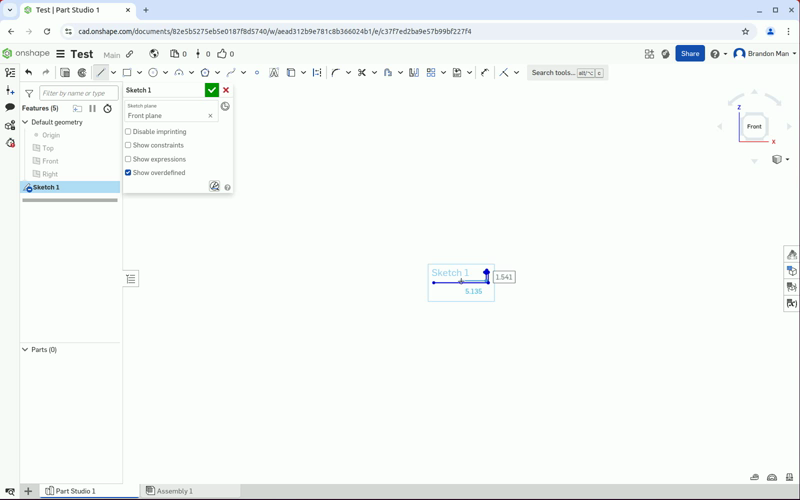
scroll(6)
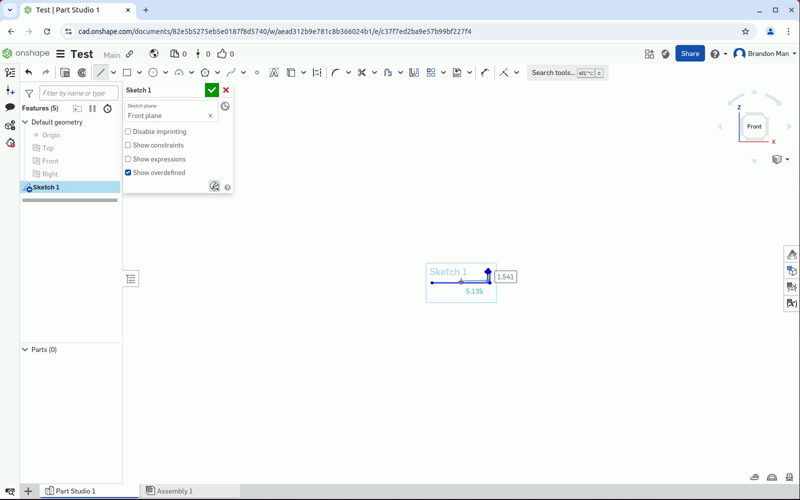
scroll(6)
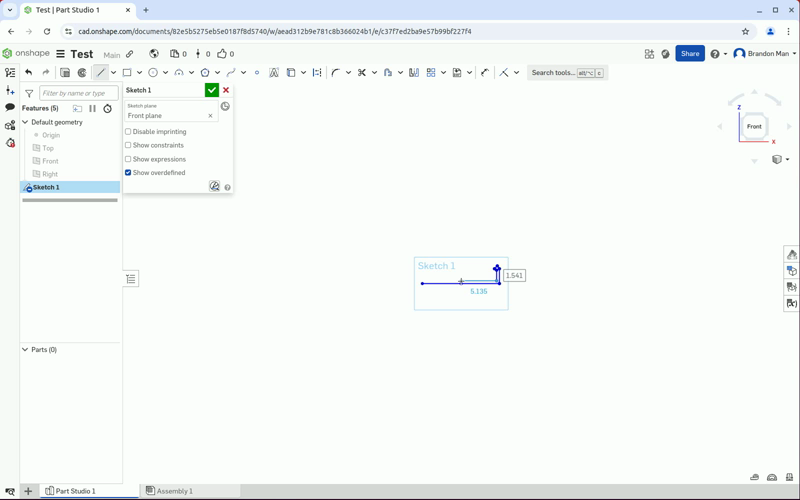
scroll(6)
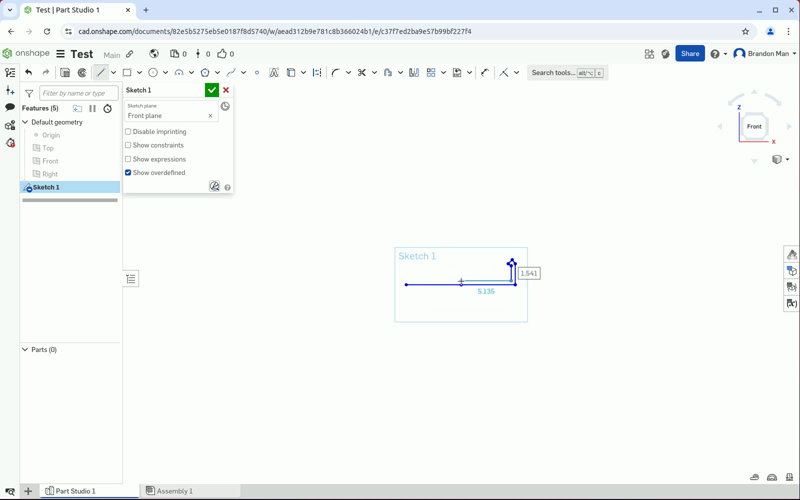
scroll(6)
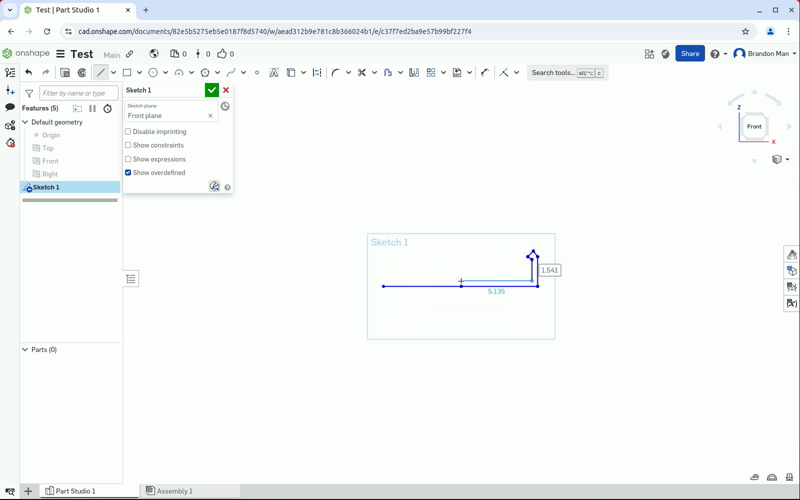
scroll(6)
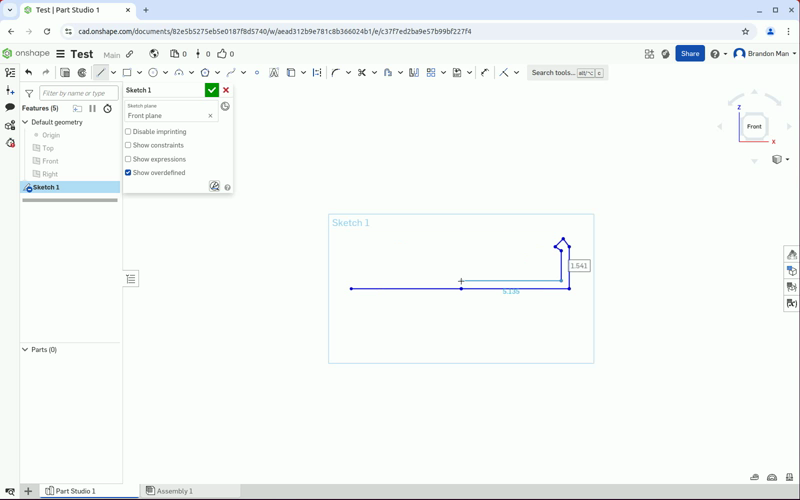
scroll(6)
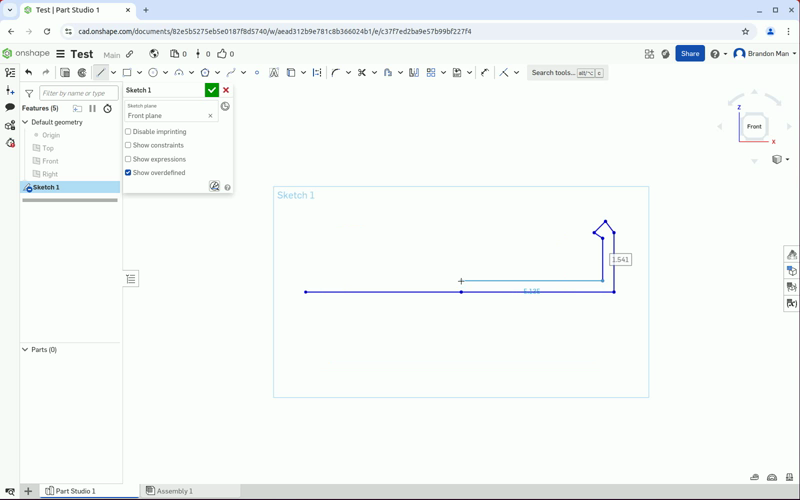
scroll(6)
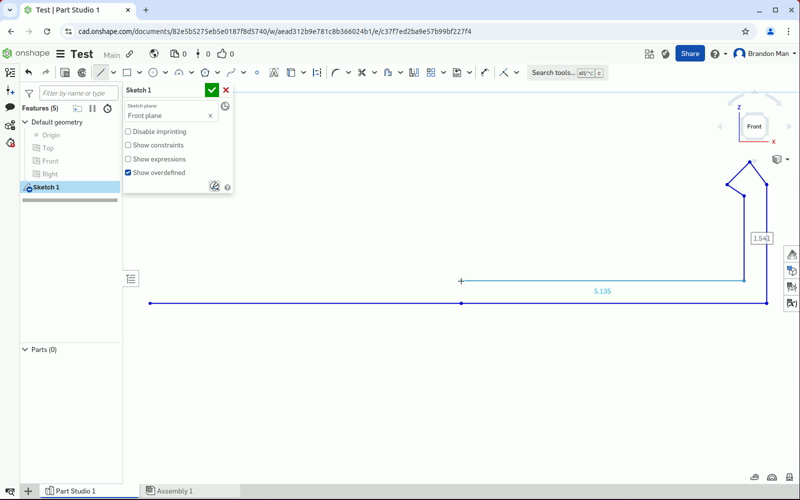
click(461, 280)
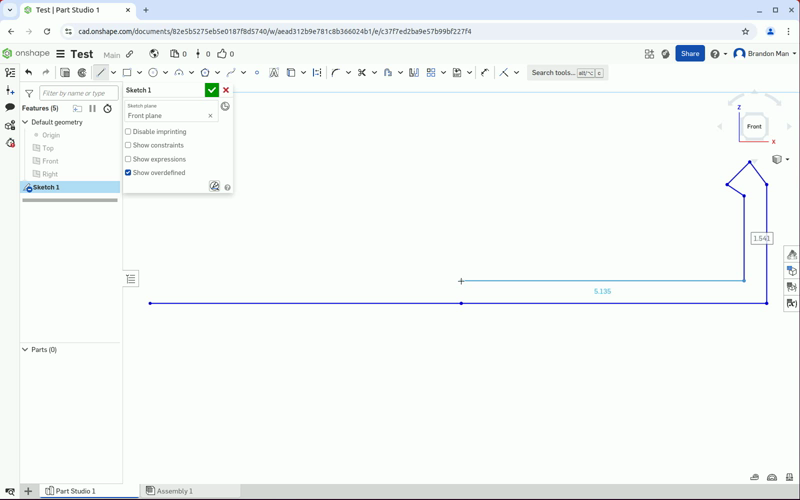
scroll(-6)
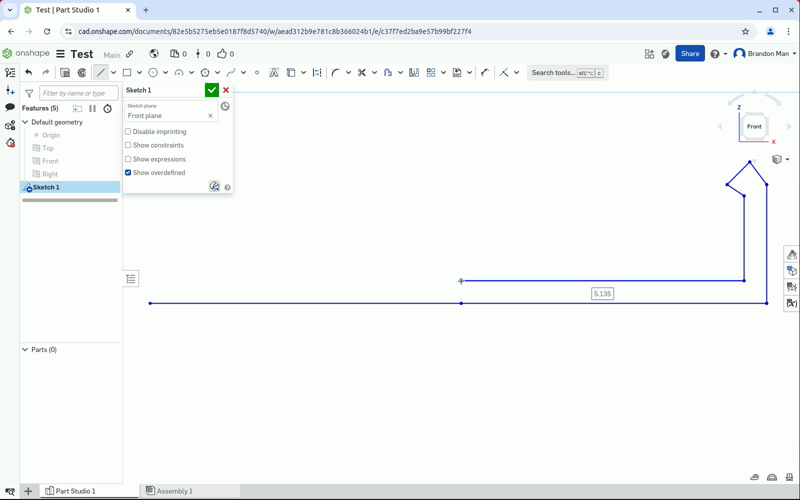
scroll(-6)
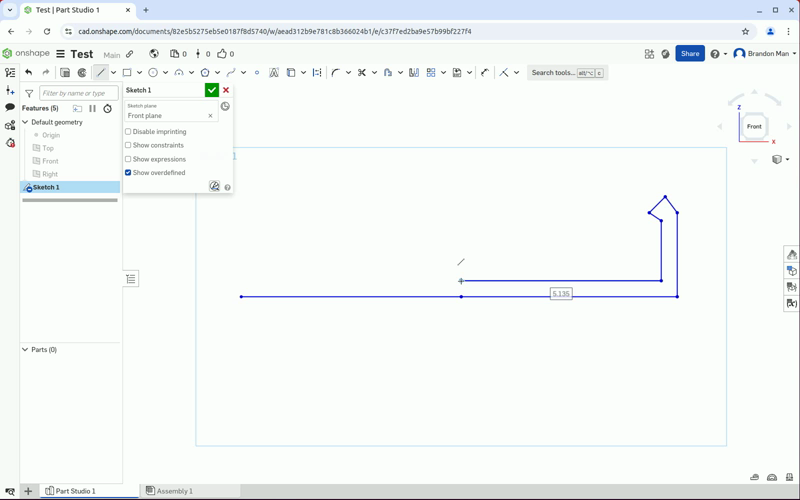
scroll(-6)
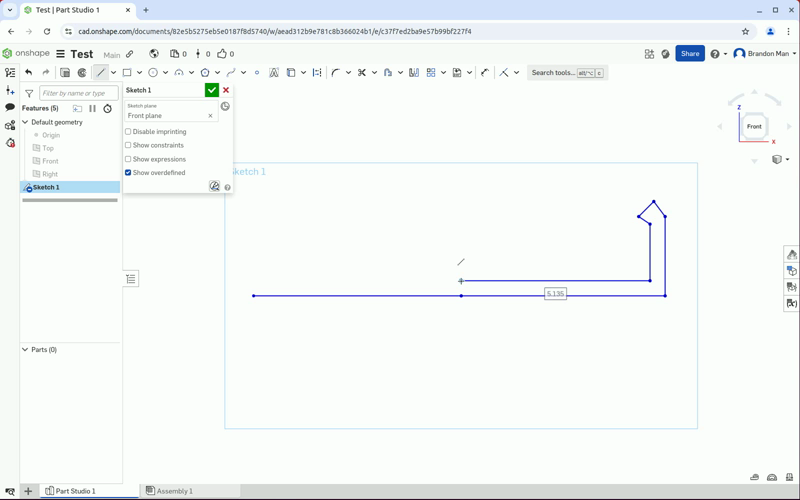
scroll(-6)
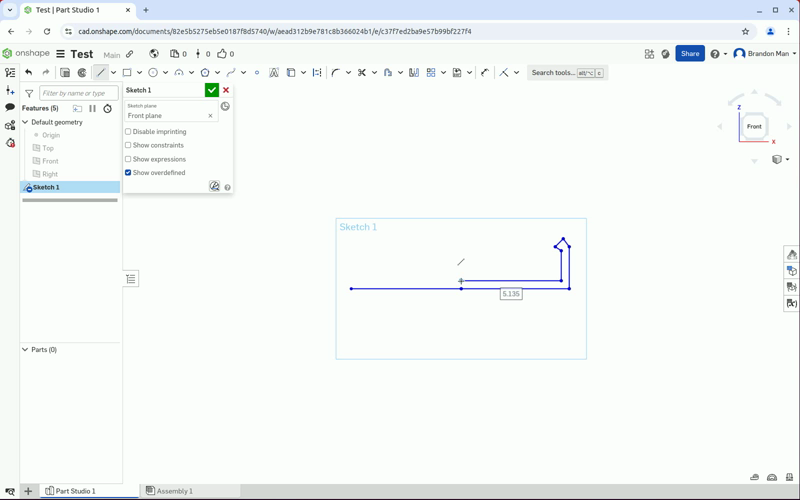
scroll(-6)
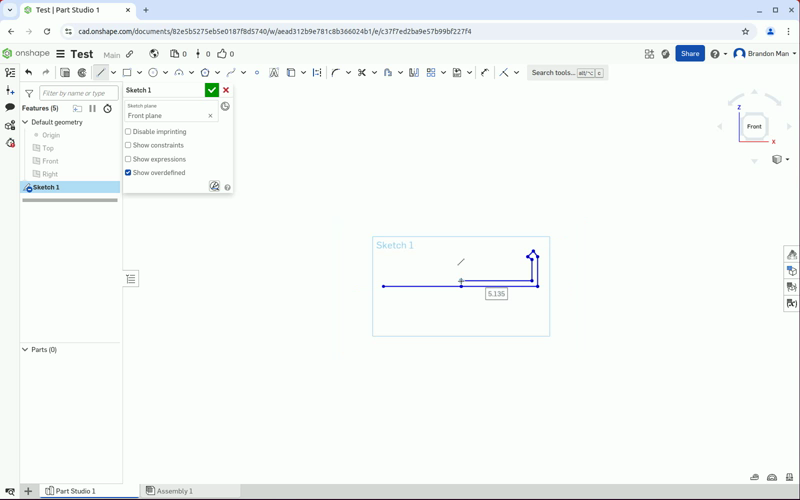
scroll(-6)
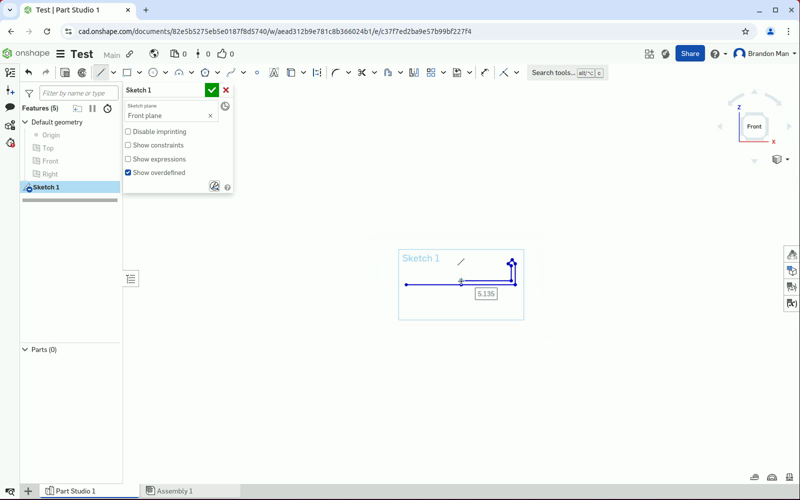
scroll(-6)
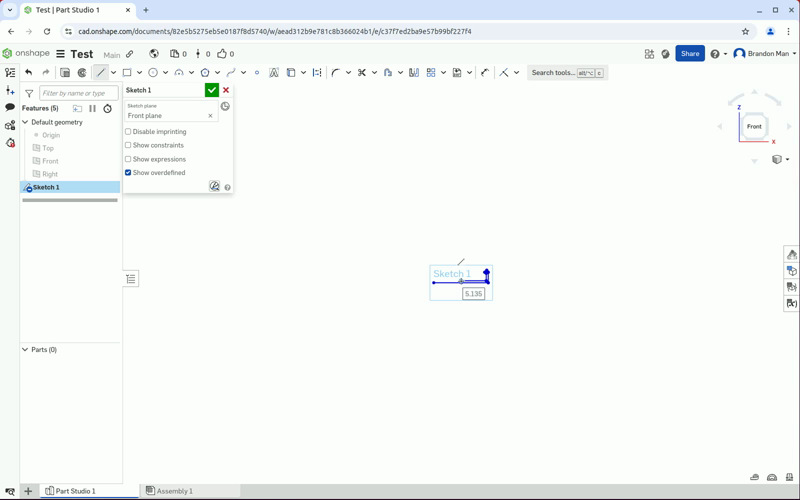
key_up(shift)
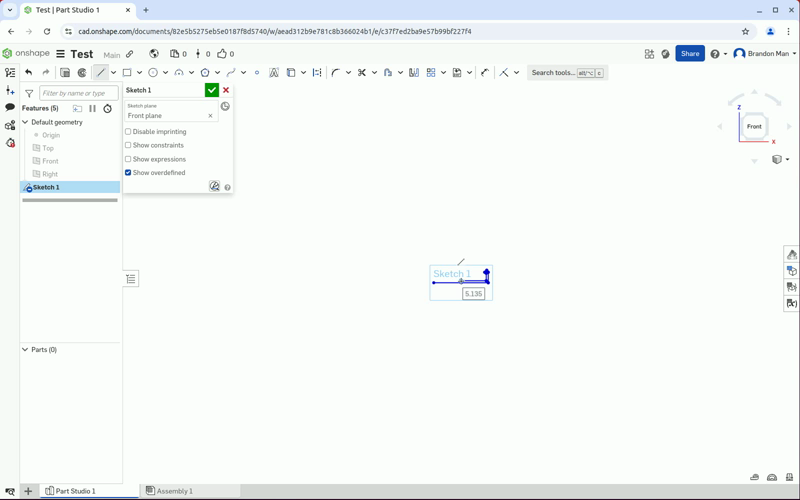
key_down(shift)
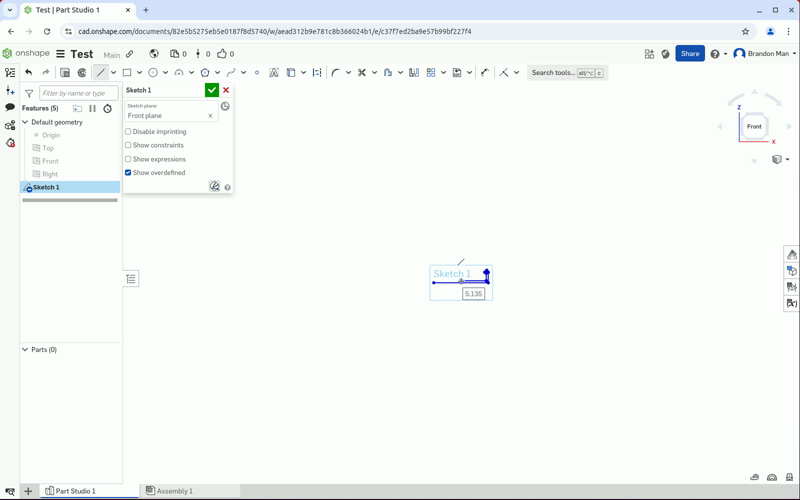
mouse_move(491, 280)
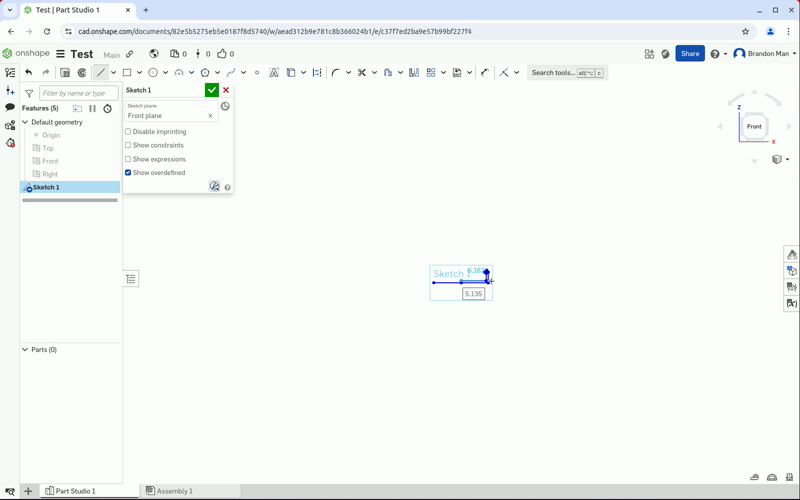
mouse_move(436, 280)
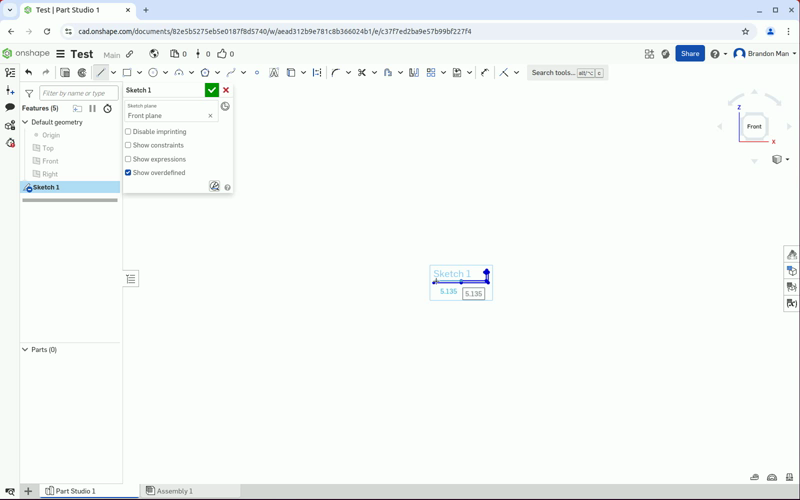
scroll(6)
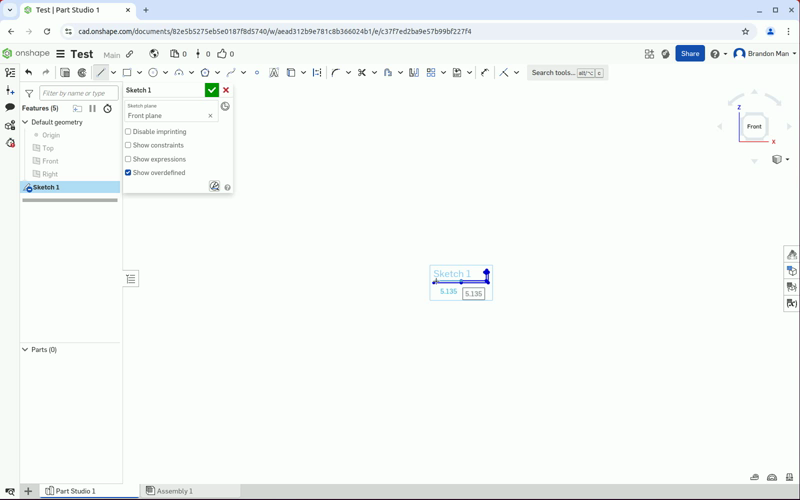
scroll(6)
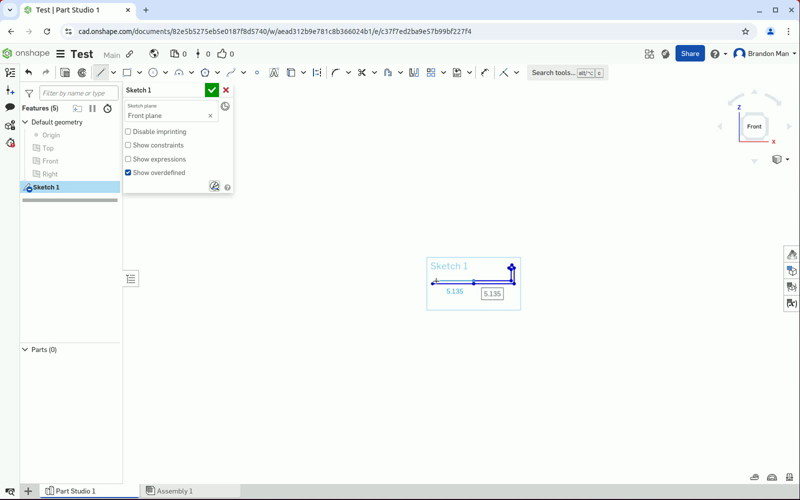
scroll(6)
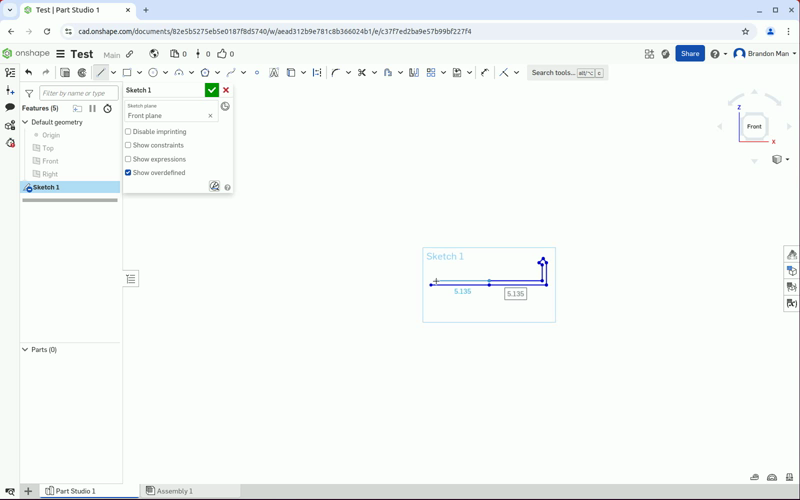
scroll(6)
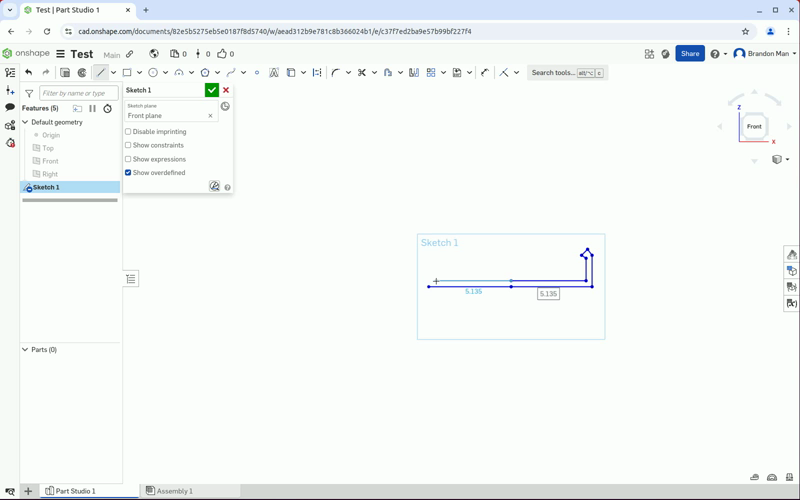
scroll(6)
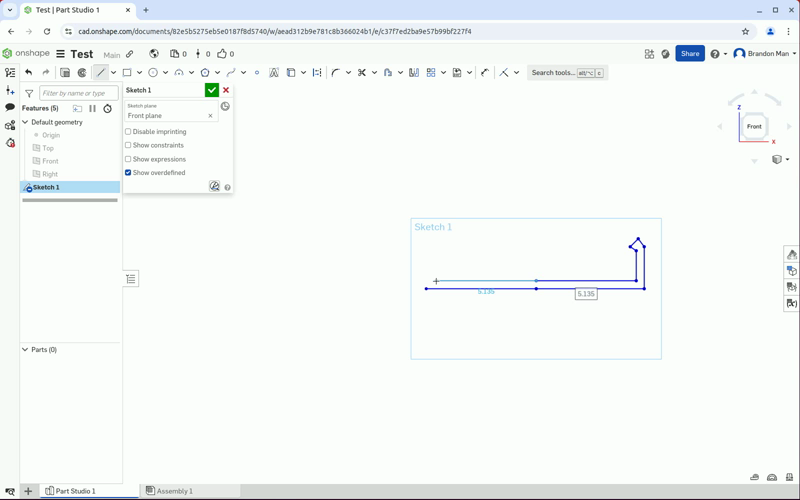
scroll(6)
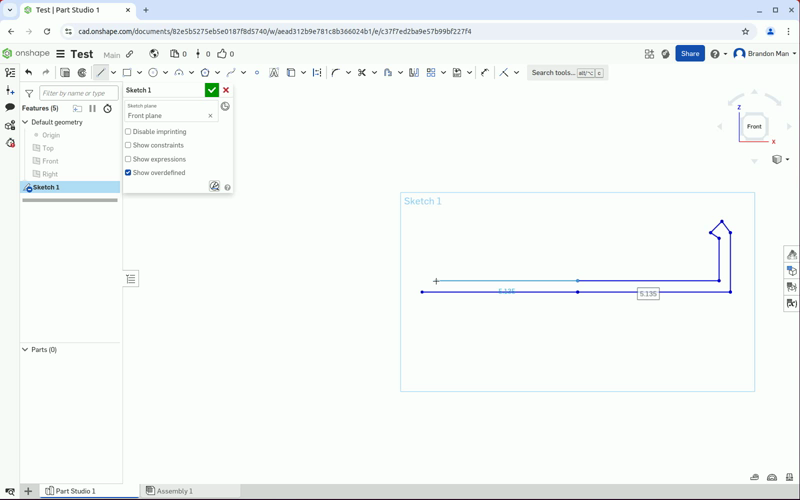
scroll(6)
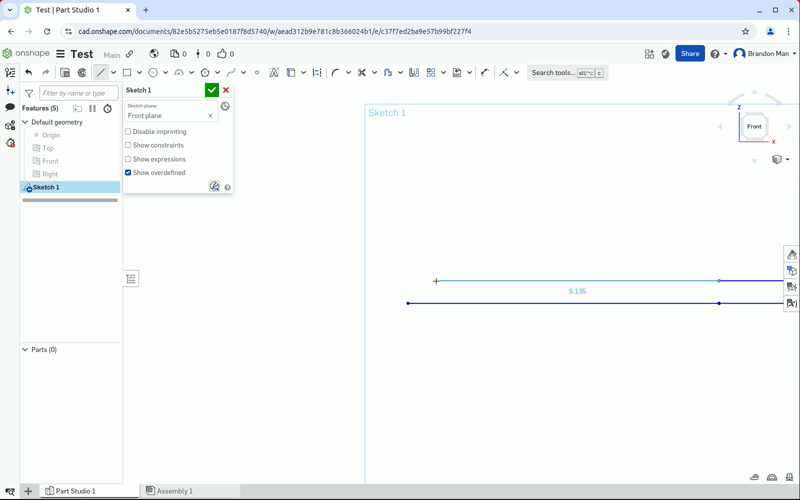
click(436, 280)
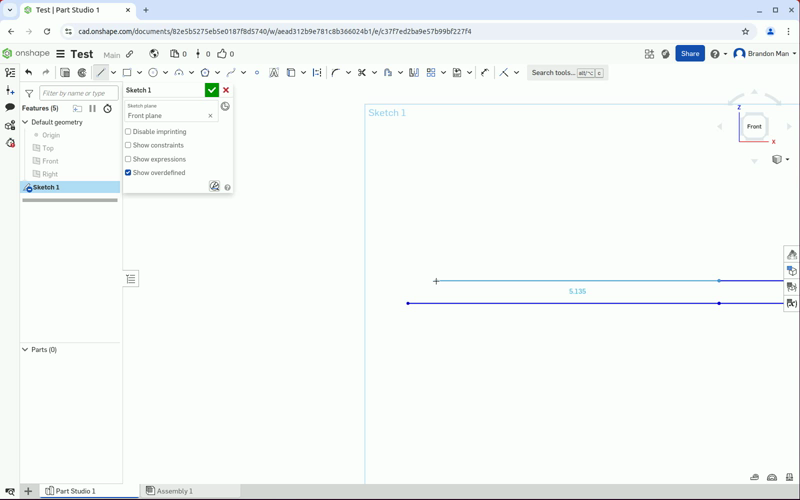
scroll(-6)
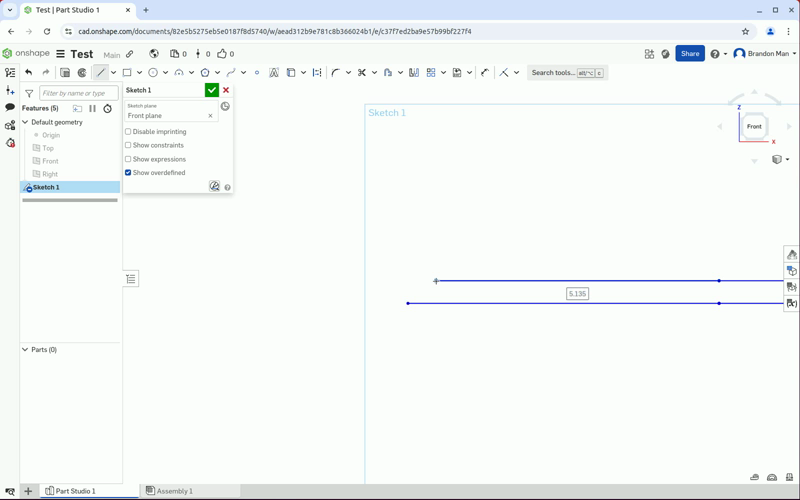
scroll(-6)
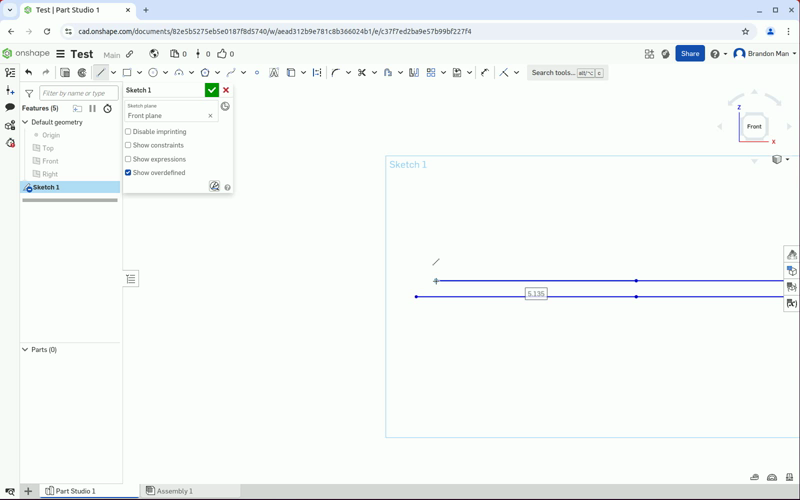
scroll(-6)
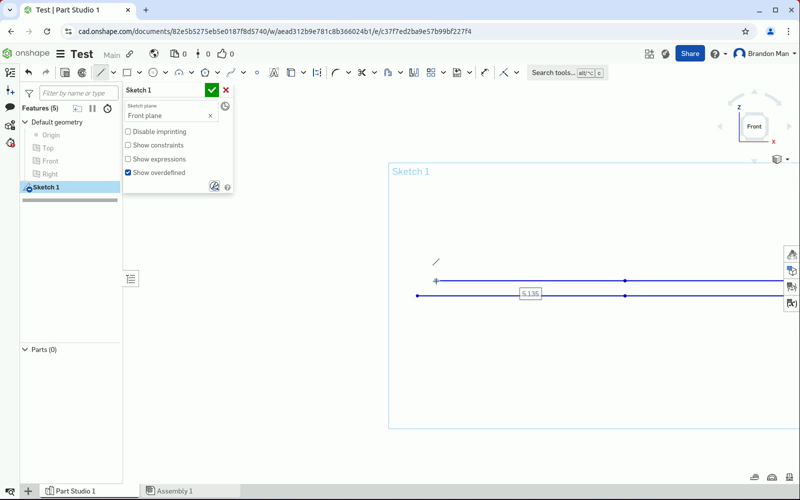
scroll(-6)
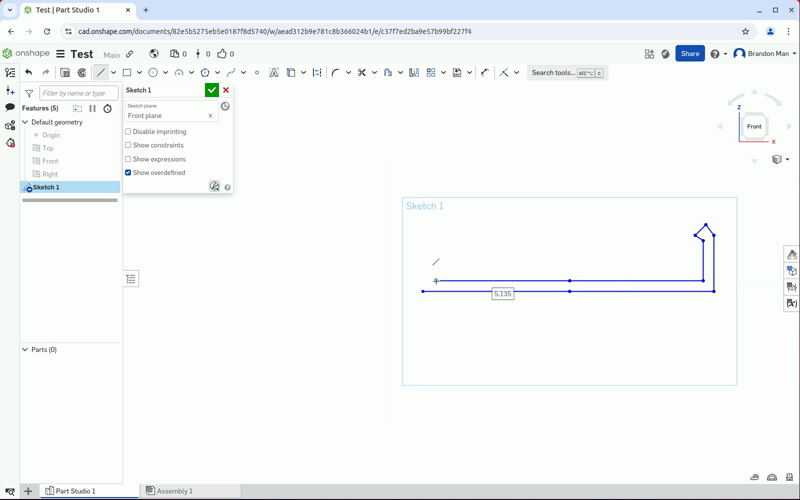
scroll(-6)
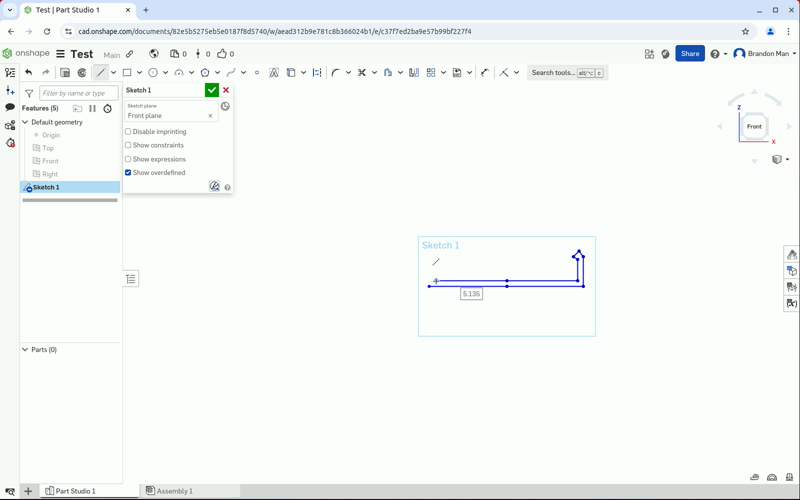
scroll(-6)
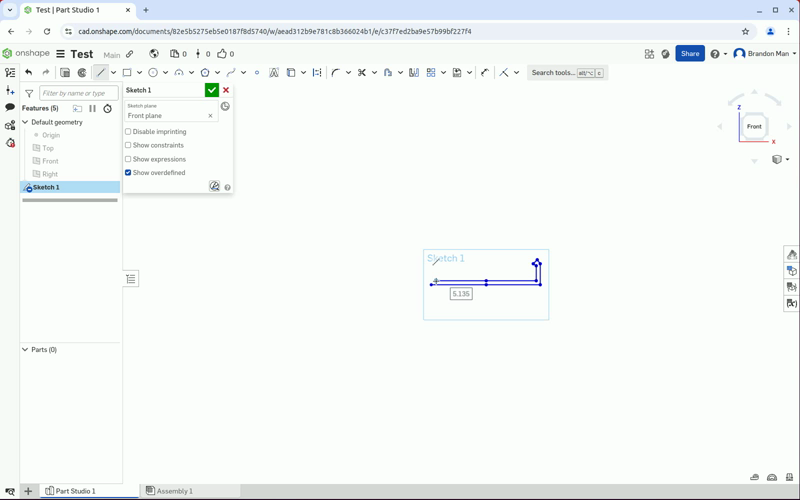
scroll(-6)
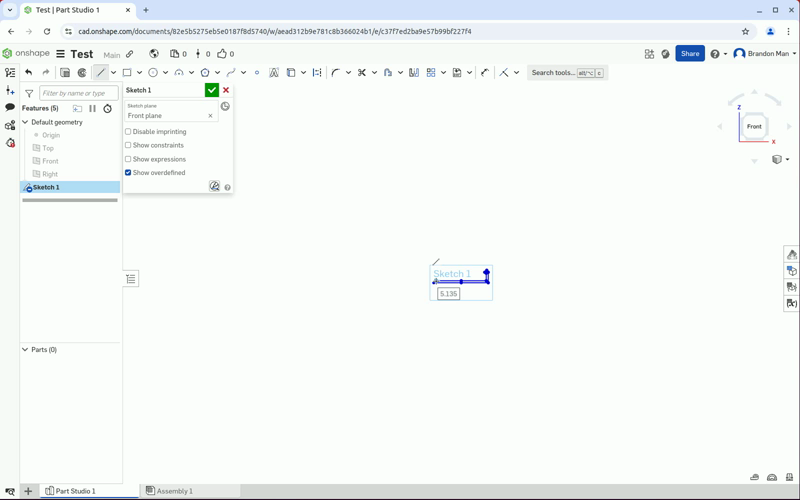
key_up(shift)
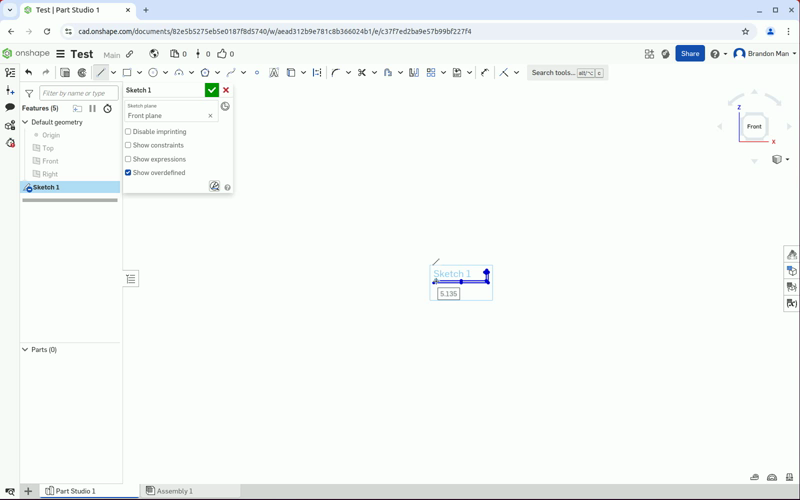
key_down(shift)
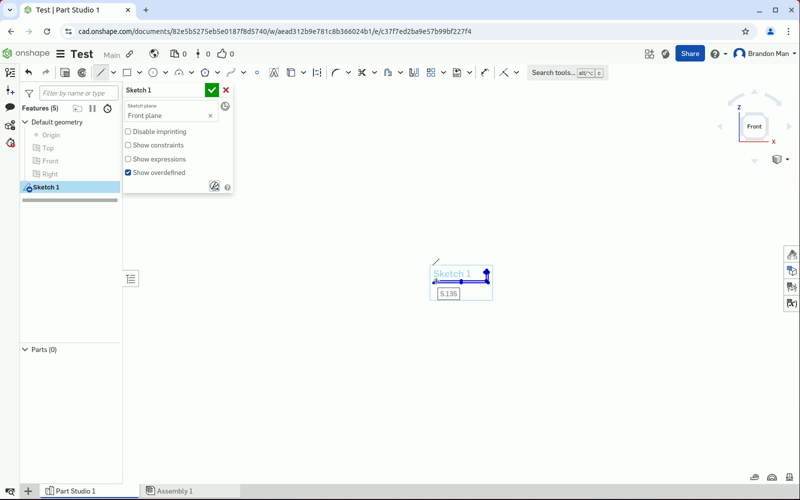
mouse_move(466, 280)
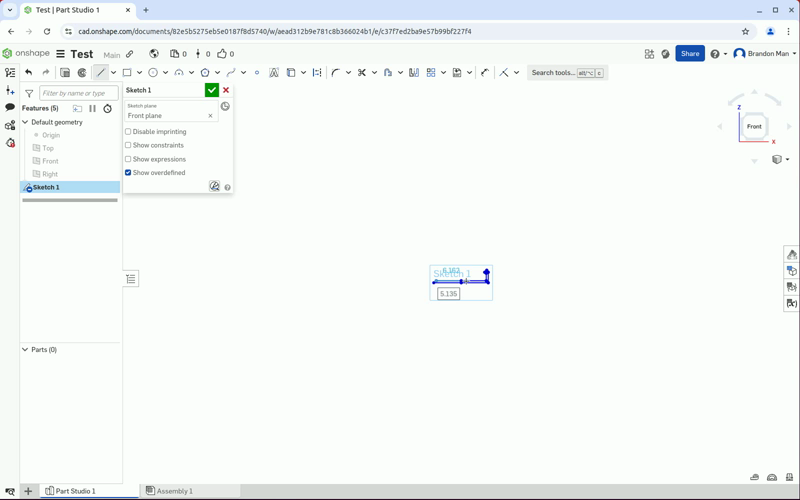
mouse_move(436, 273)
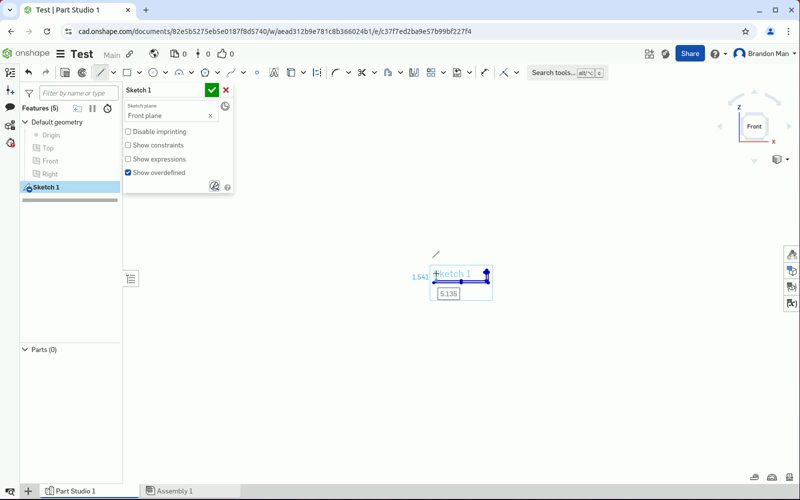
scroll(6)
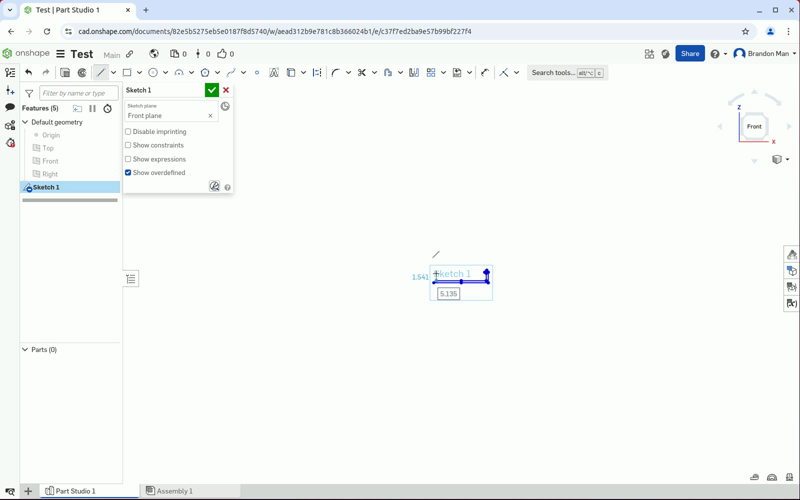
scroll(6)
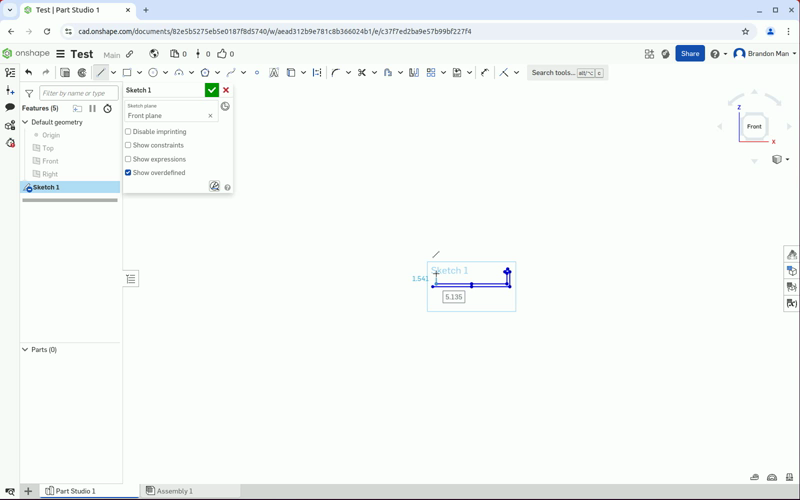
scroll(6)
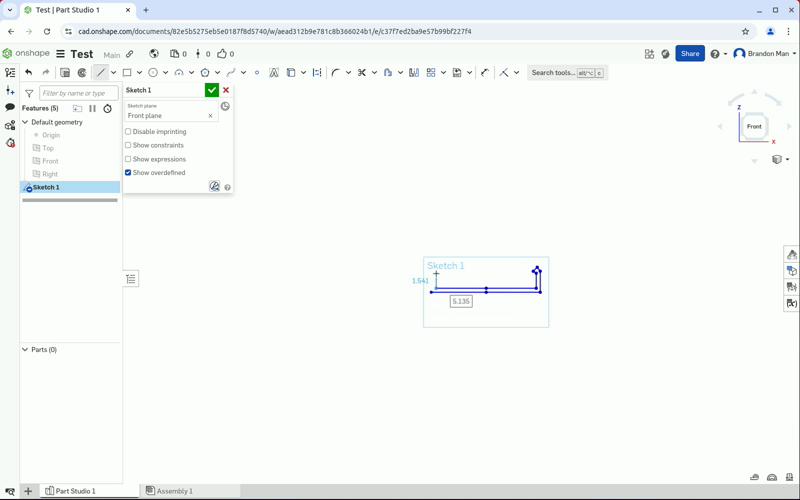
scroll(6)
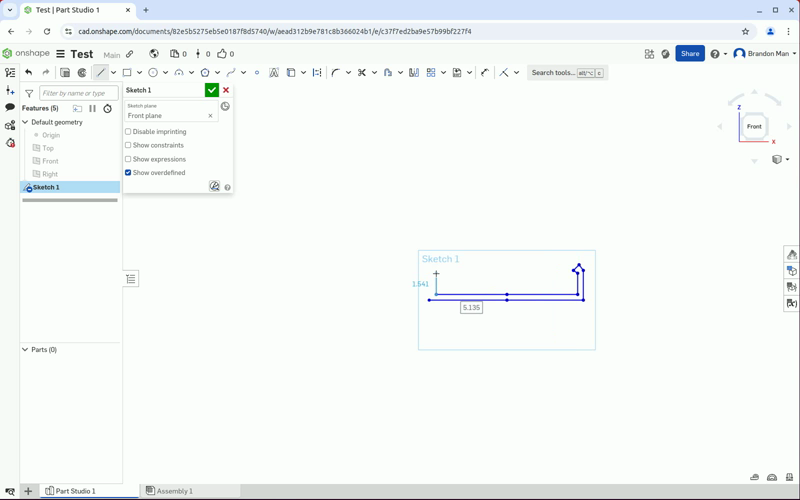
scroll(6)
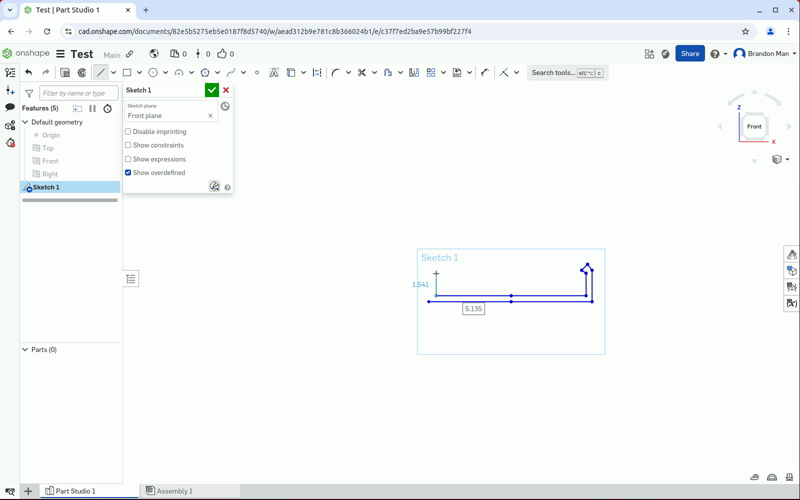
scroll(6)
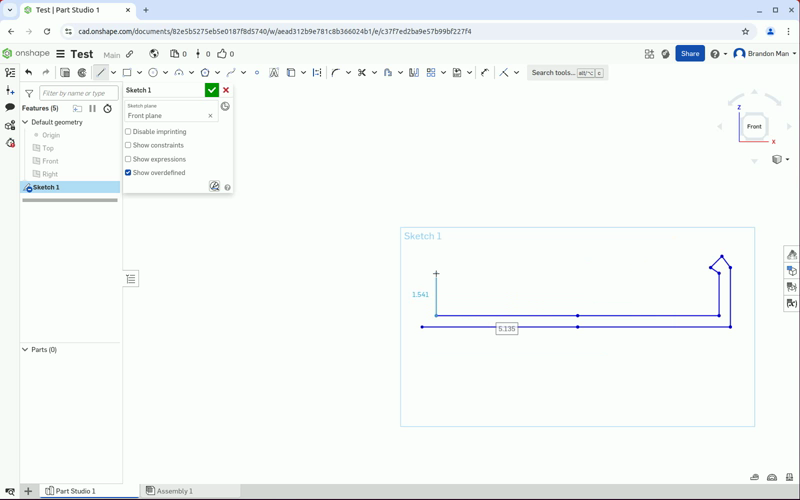
scroll(6)
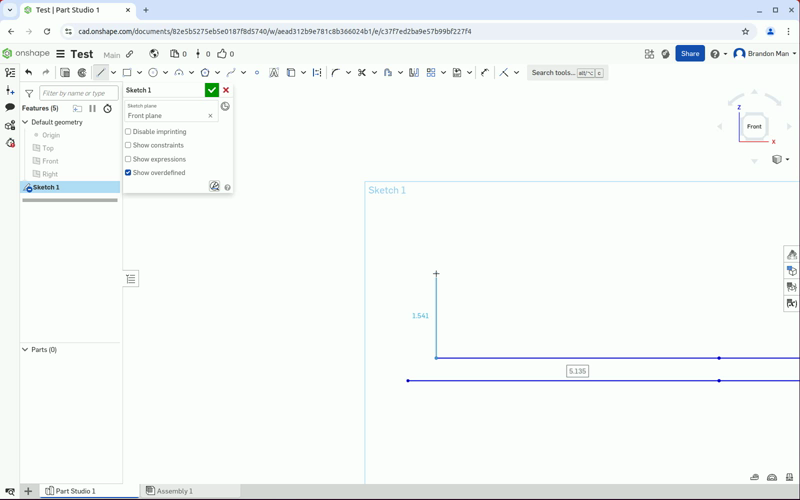
click(436, 273)
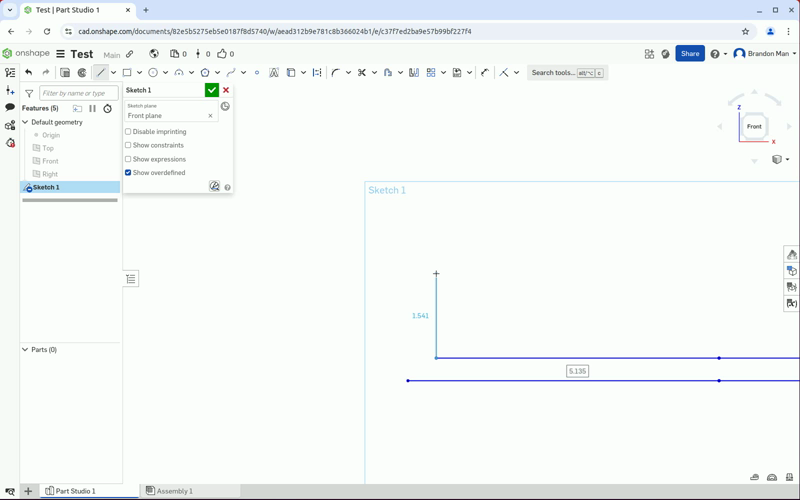
scroll(-6)
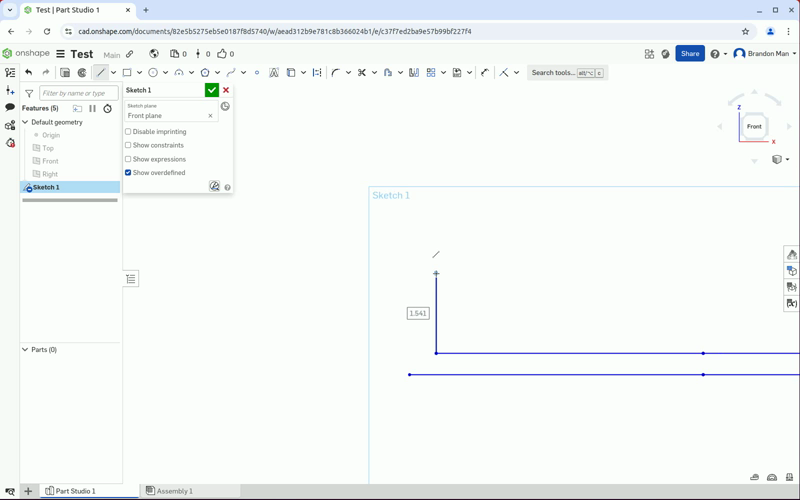
scroll(-6)
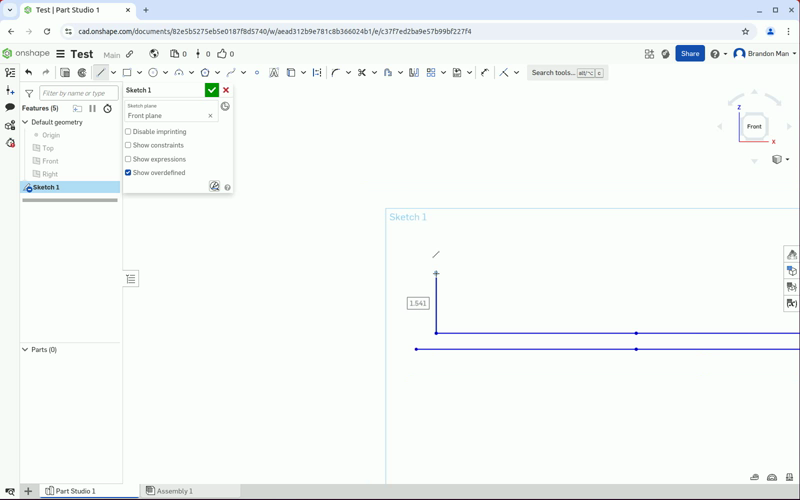
scroll(-6)
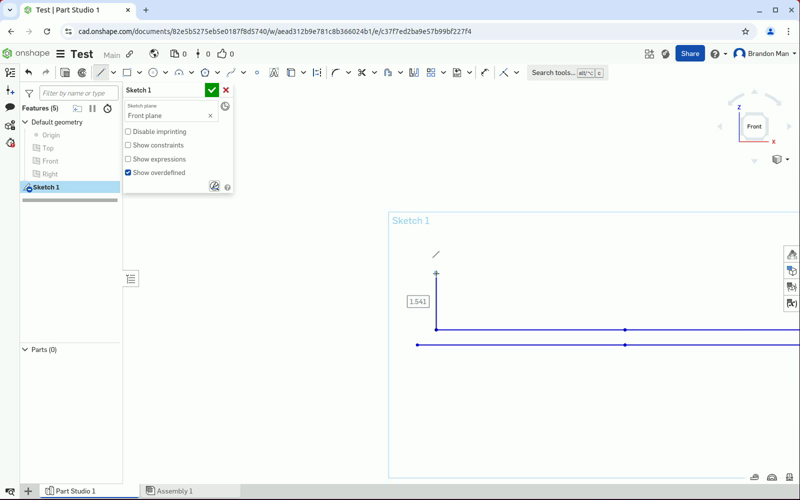
scroll(-6)
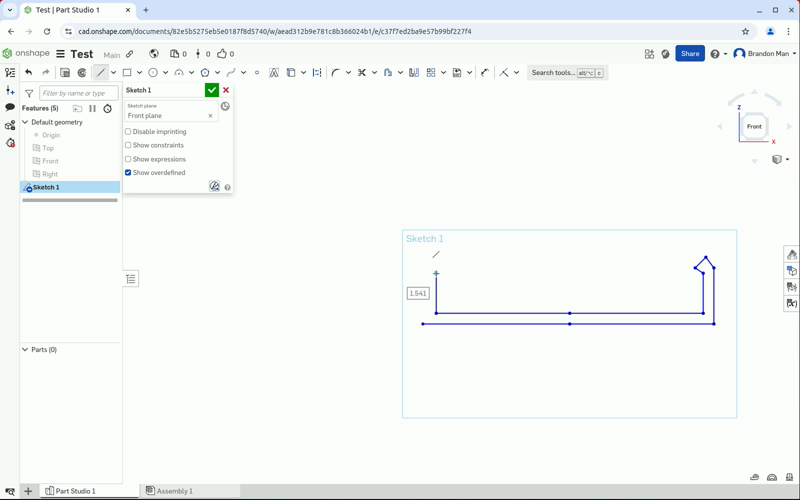
scroll(-6)
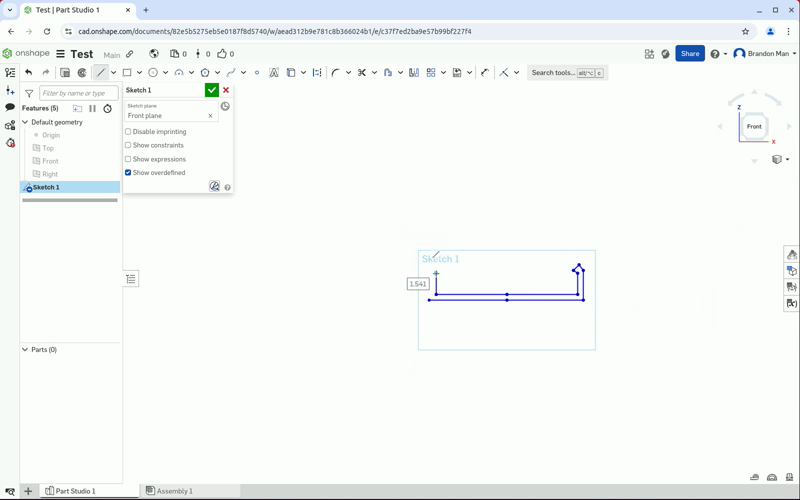
scroll(-6)
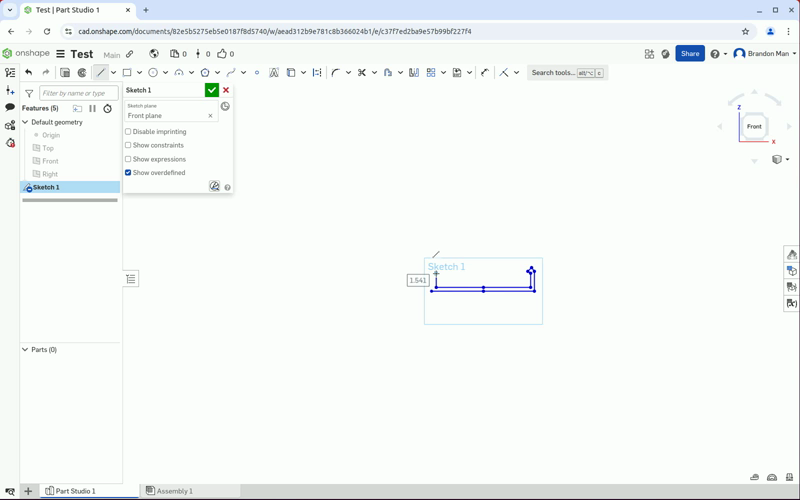
scroll(-6)
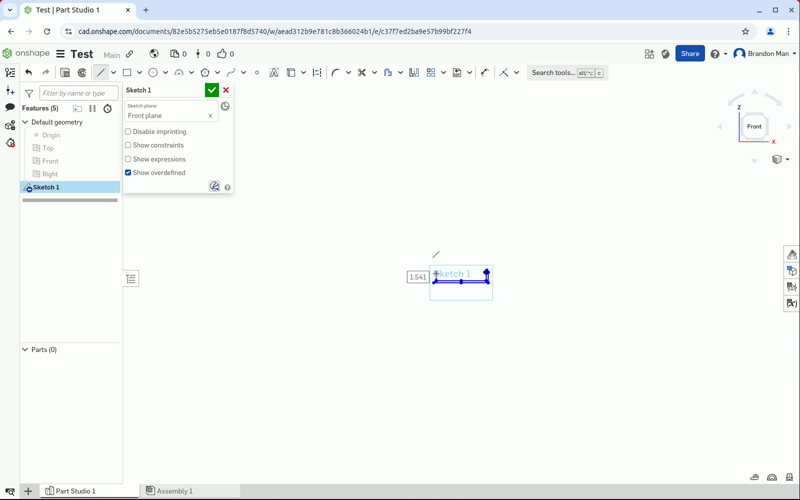
key_up(shift)
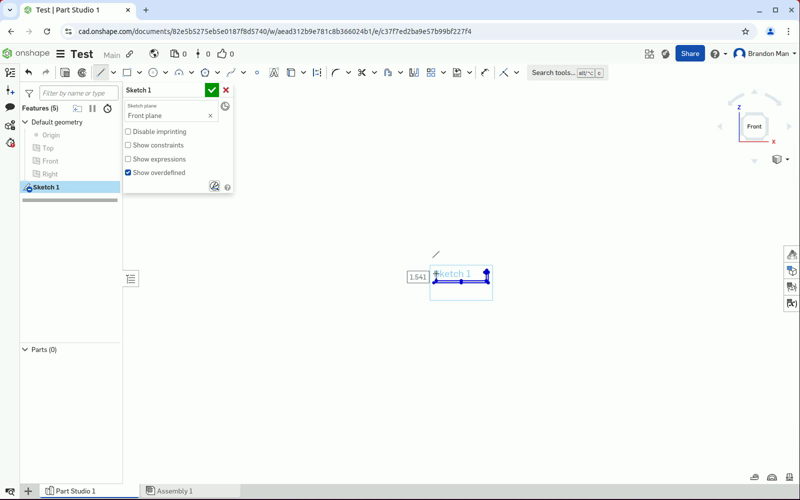
key_down(shift)
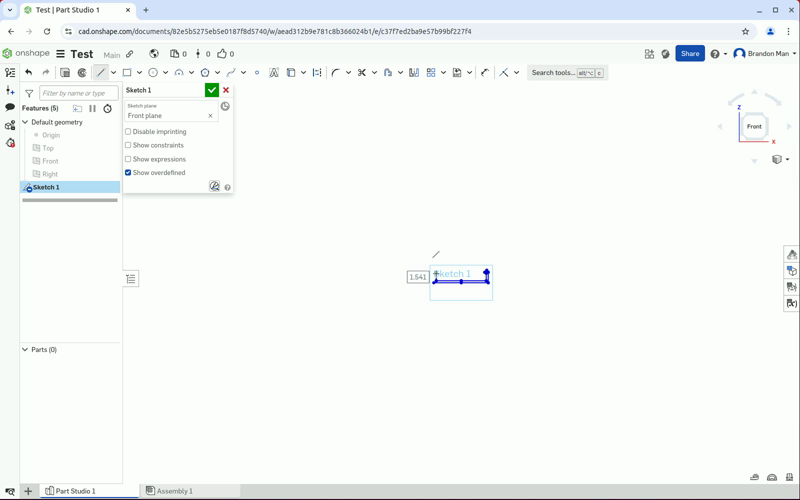
mouse_move(466, 273)
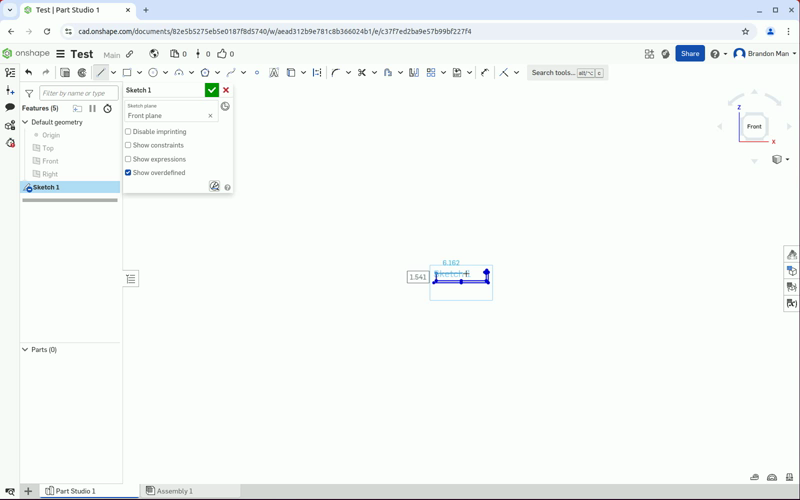
mouse_move(437, 272)
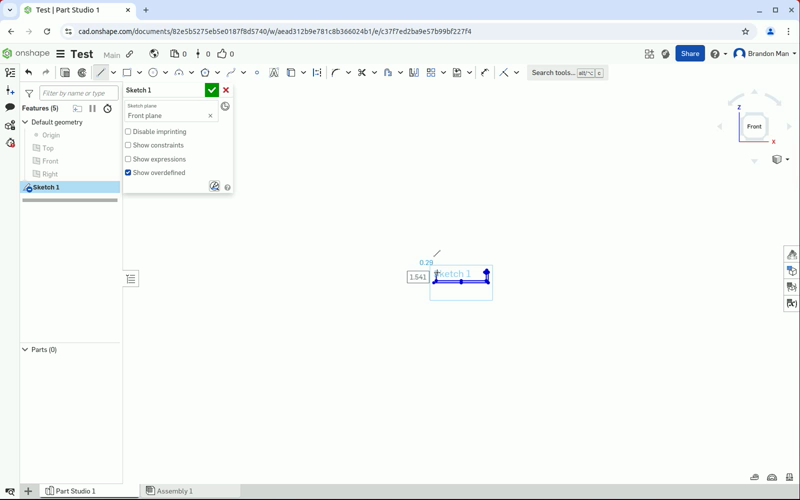
scroll(6)
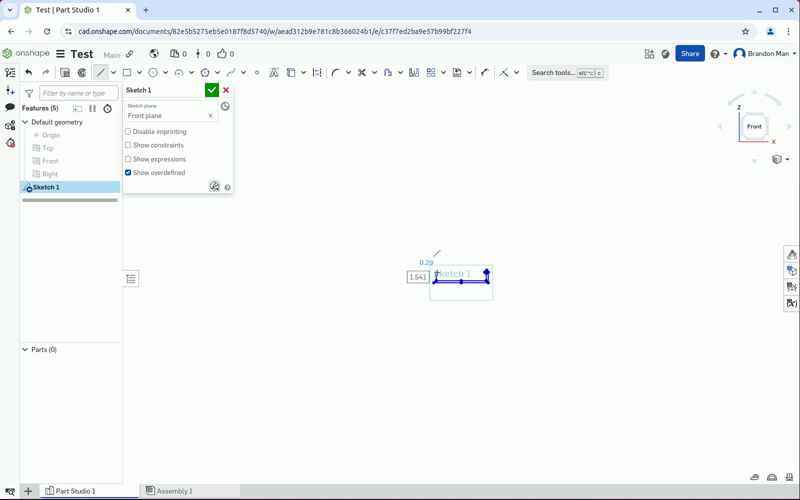
scroll(6)
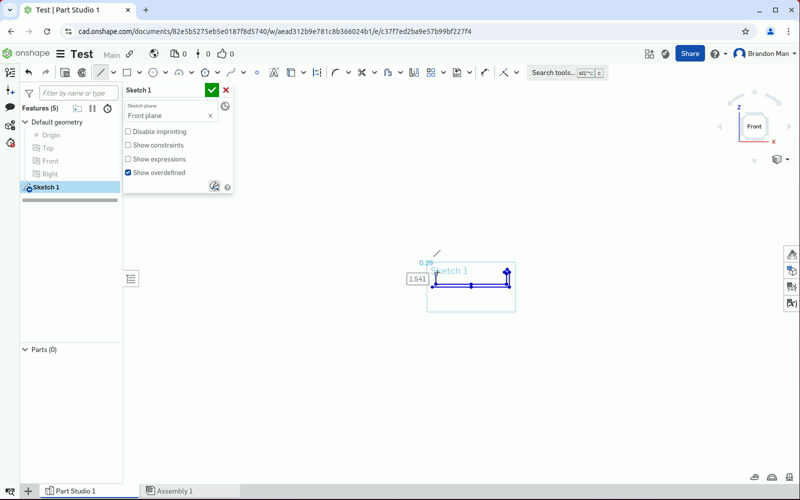
scroll(6)
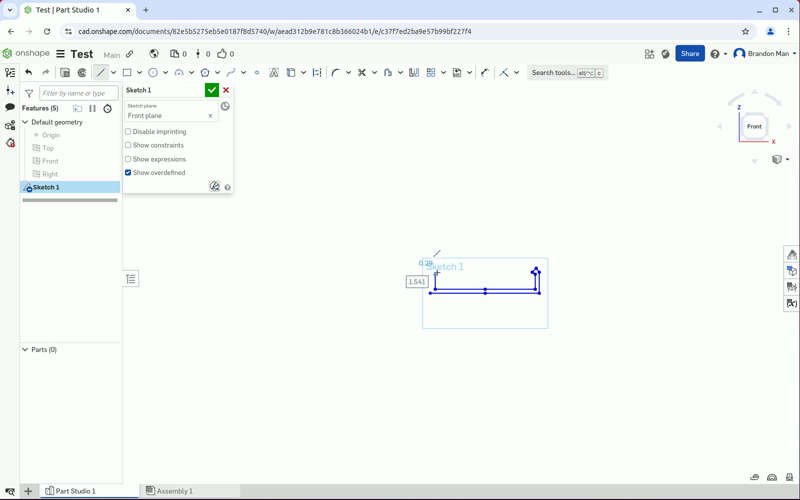
scroll(6)
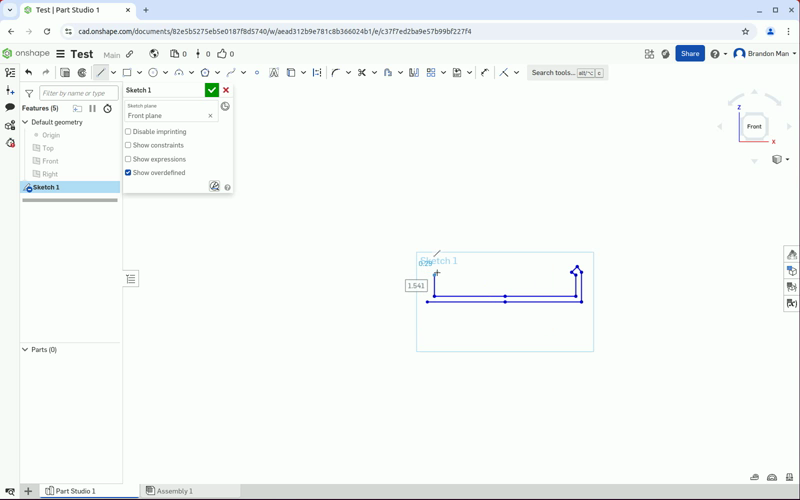
scroll(6)
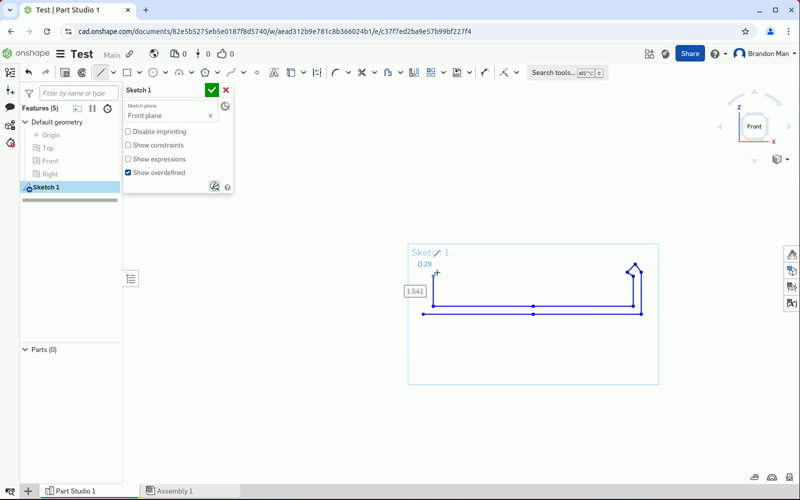
scroll(6)
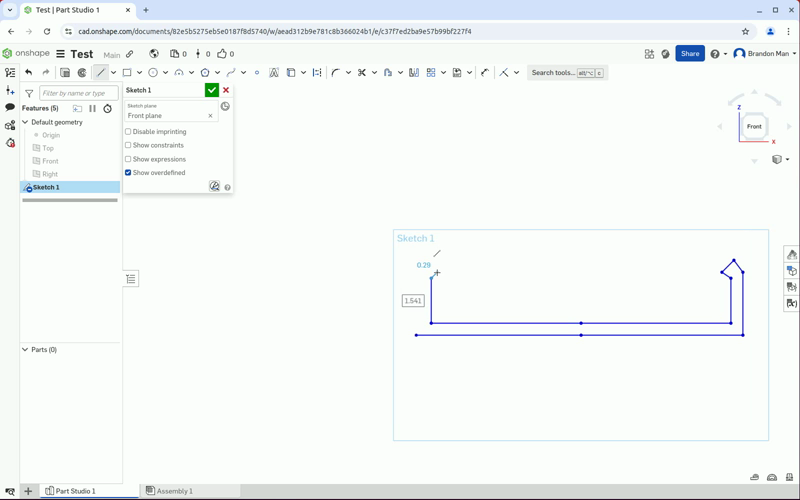
scroll(6)
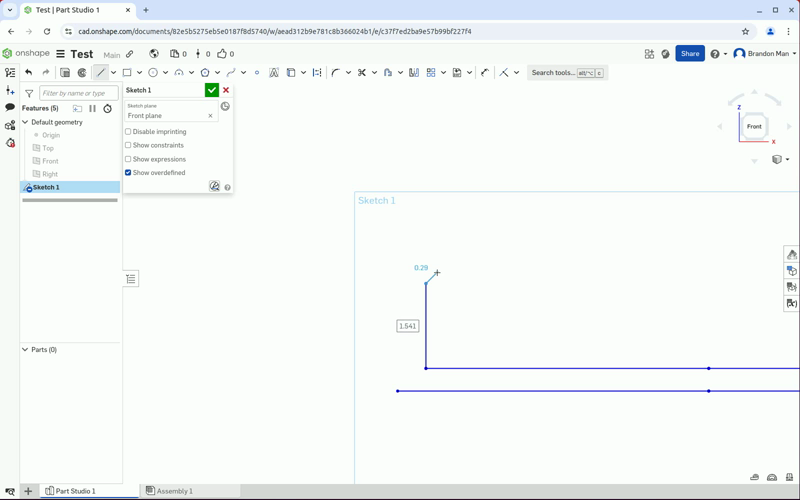
click(437, 272)
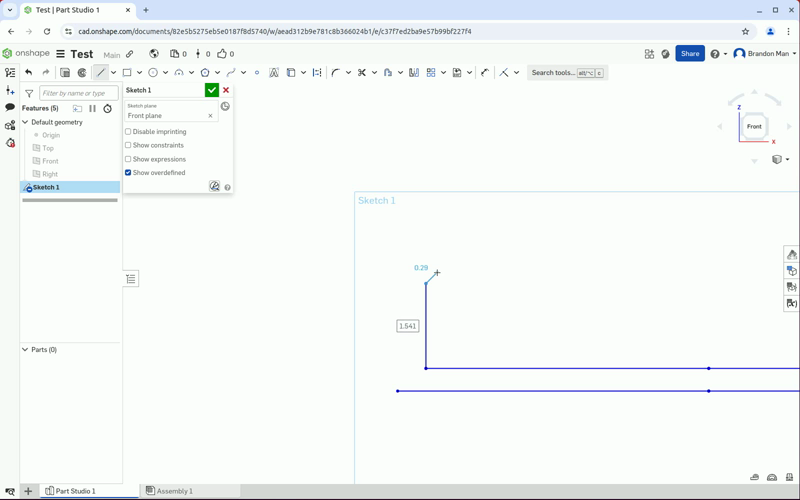
scroll(-6)
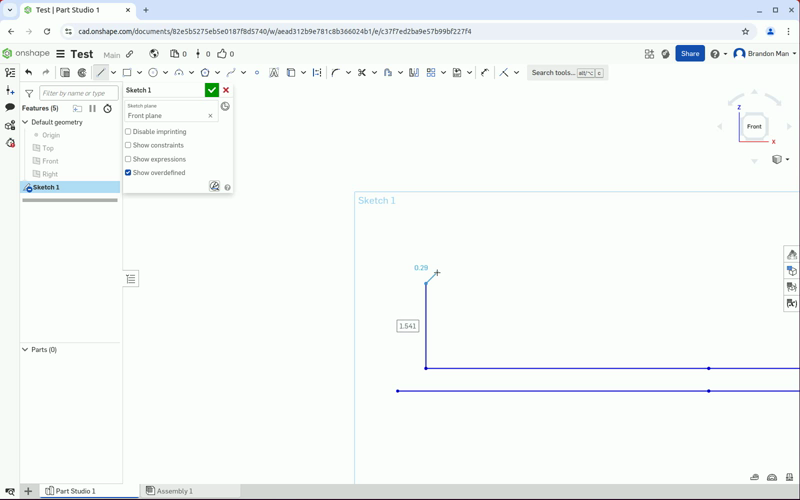
scroll(-6)
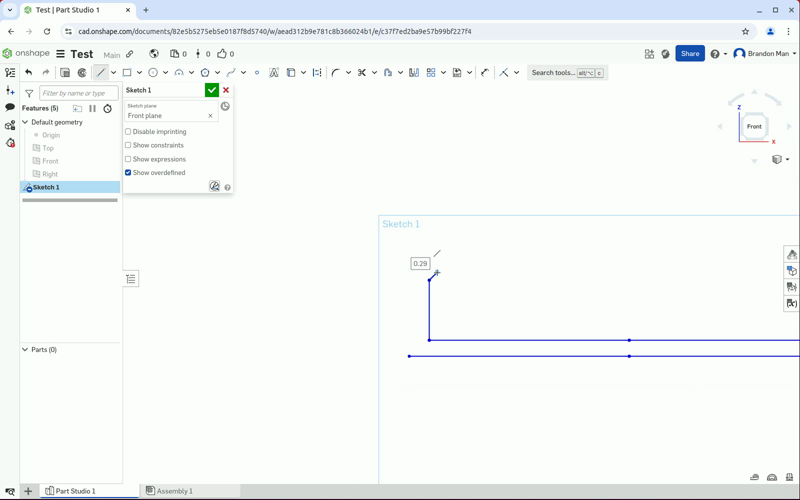
scroll(-6)
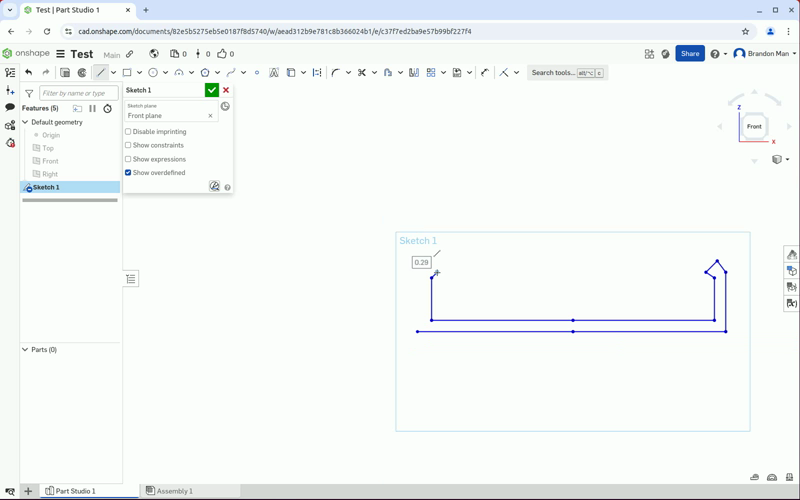
scroll(-6)
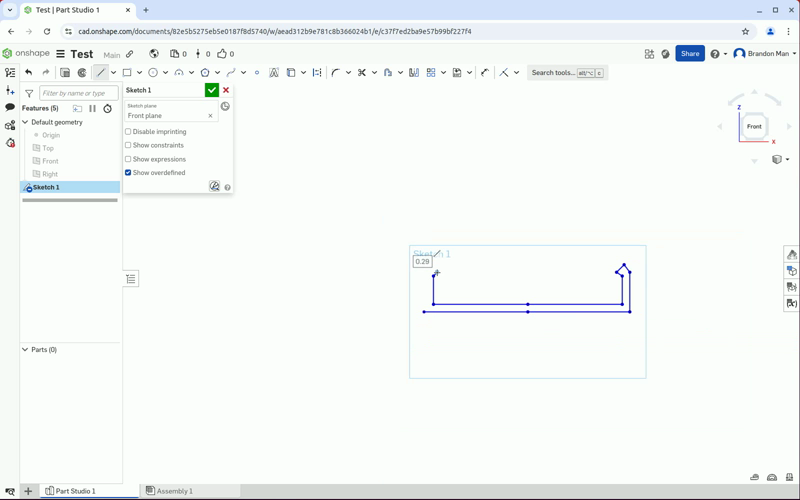
scroll(-6)
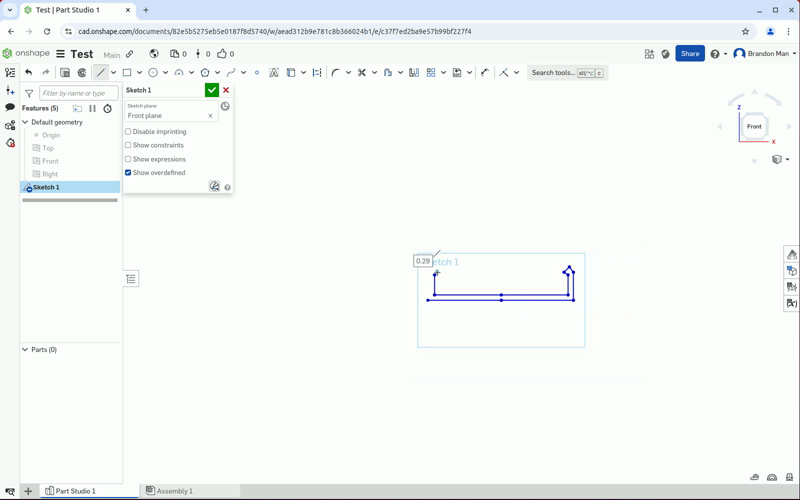
scroll(-6)
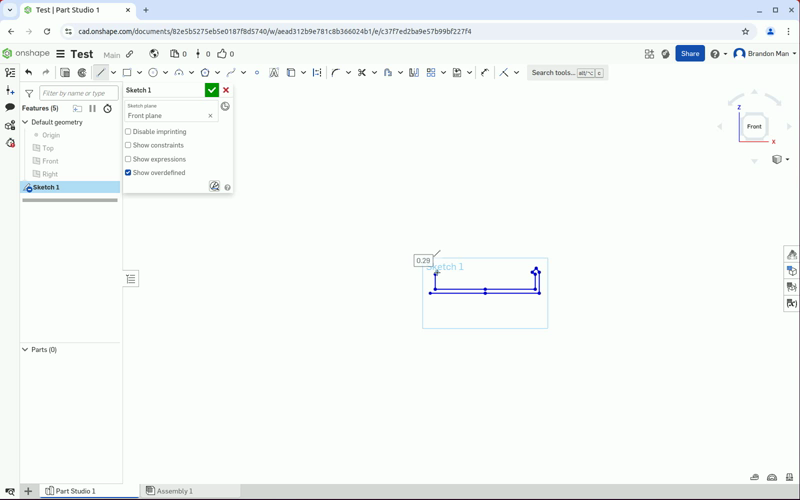
scroll(-6)
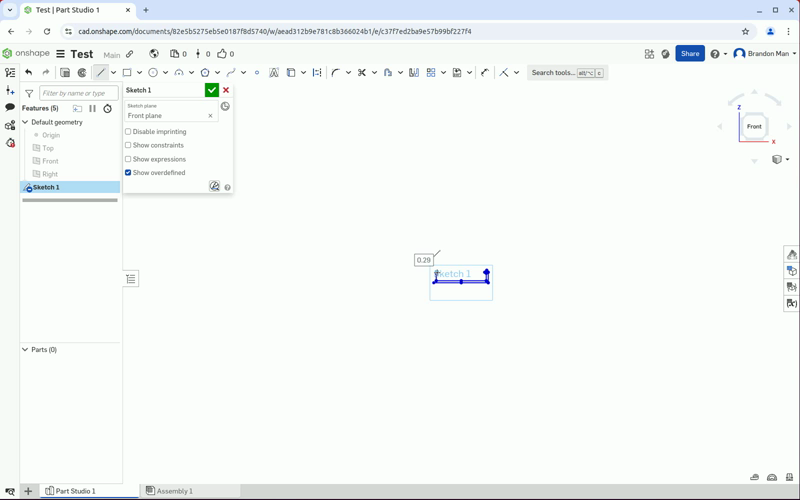
key_up(shift)
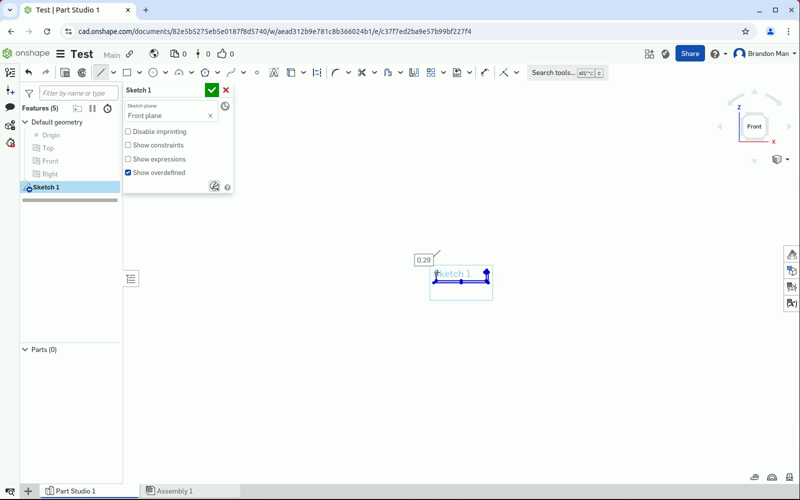
key_down(shift)
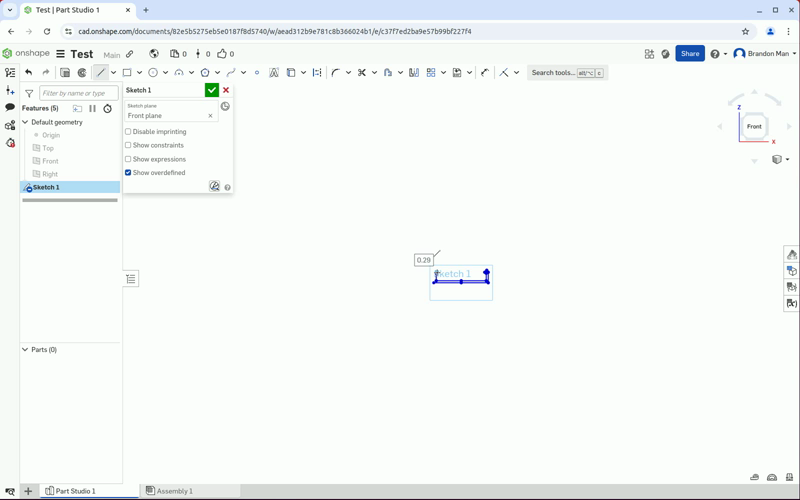
mouse_move(467, 272)
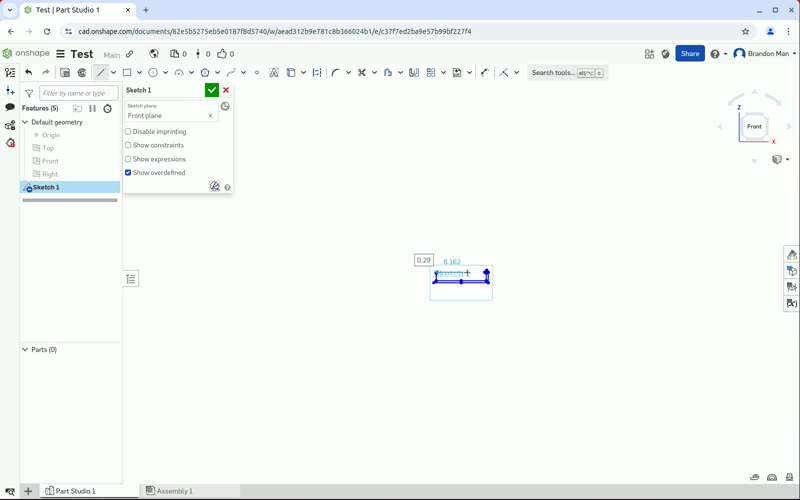
mouse_move(435, 270)
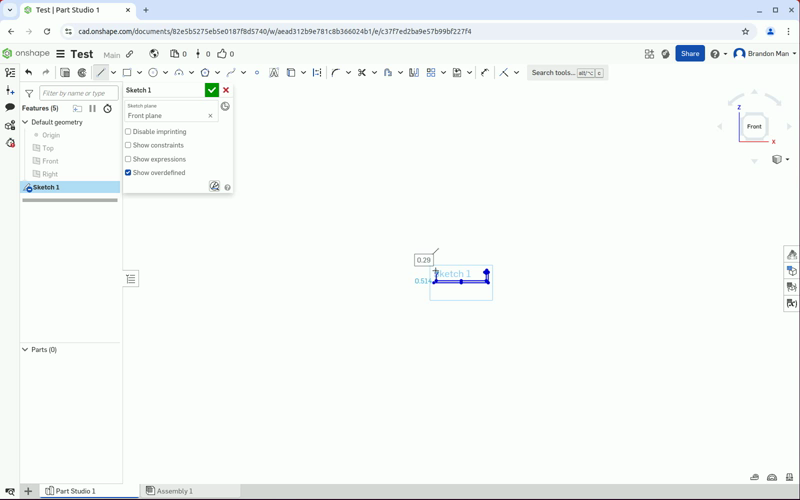
scroll(6)
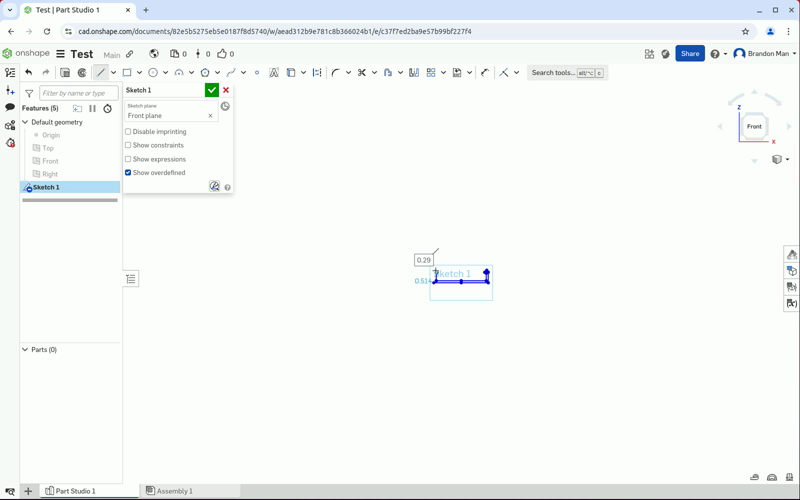
scroll(6)
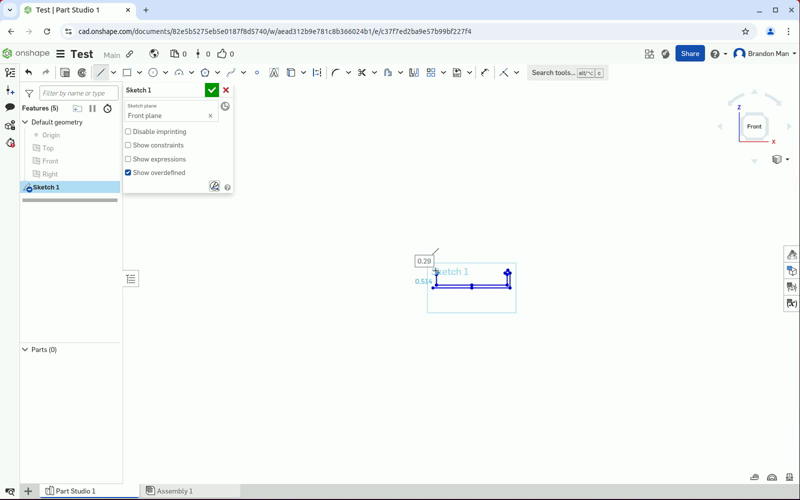
scroll(6)
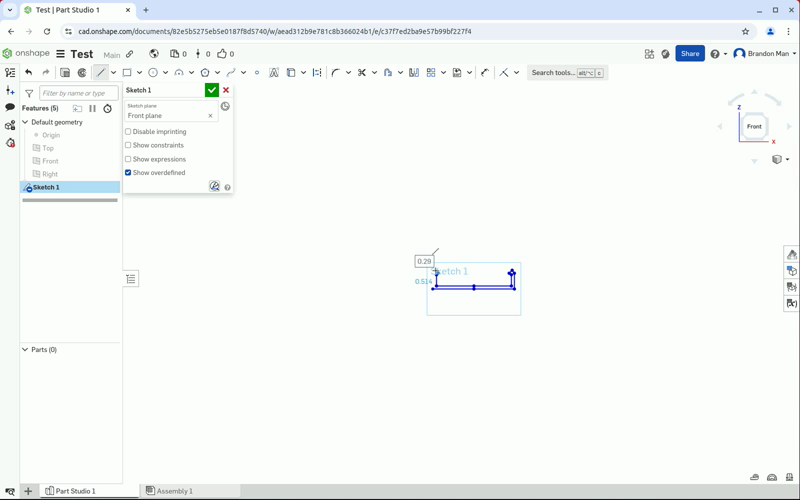
scroll(6)
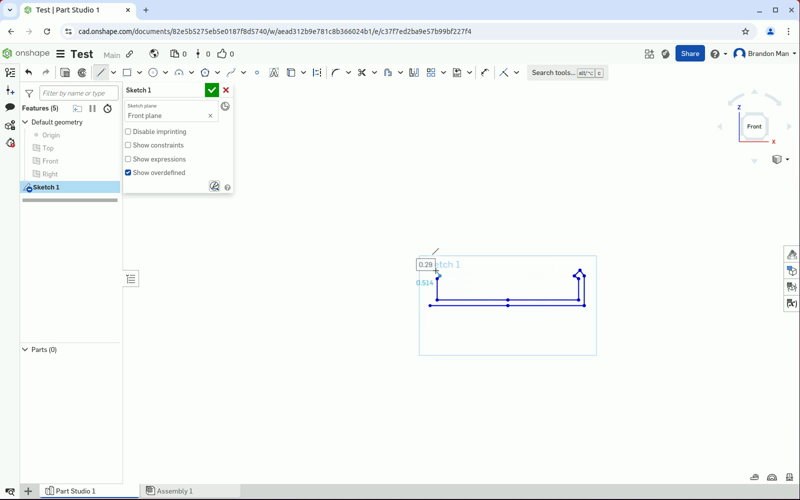
scroll(6)
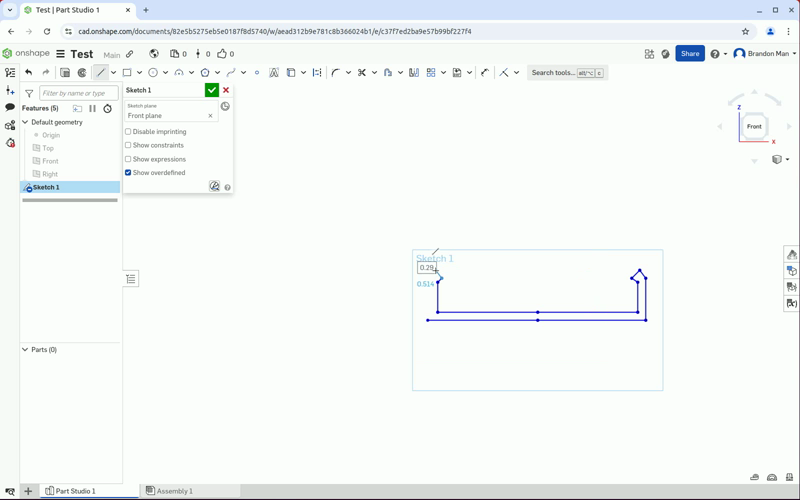
scroll(6)
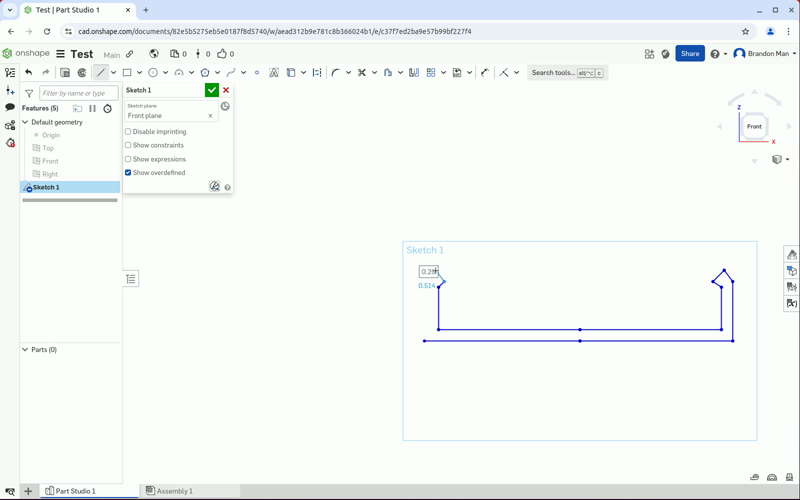
scroll(6)
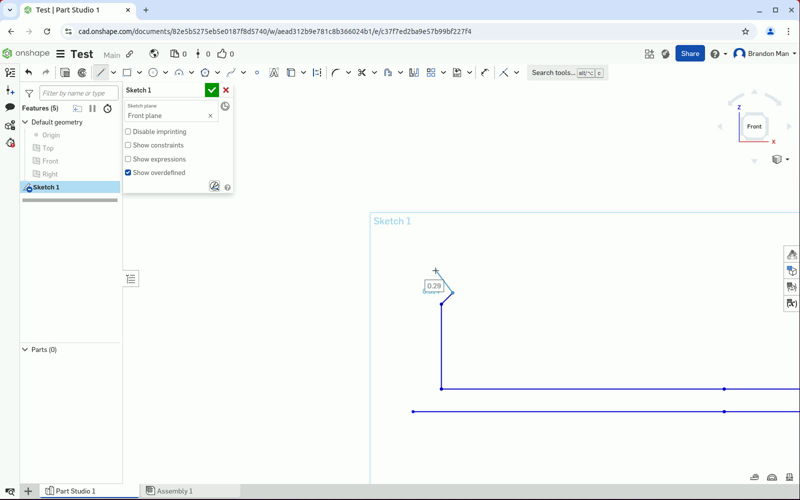
click(435, 270)
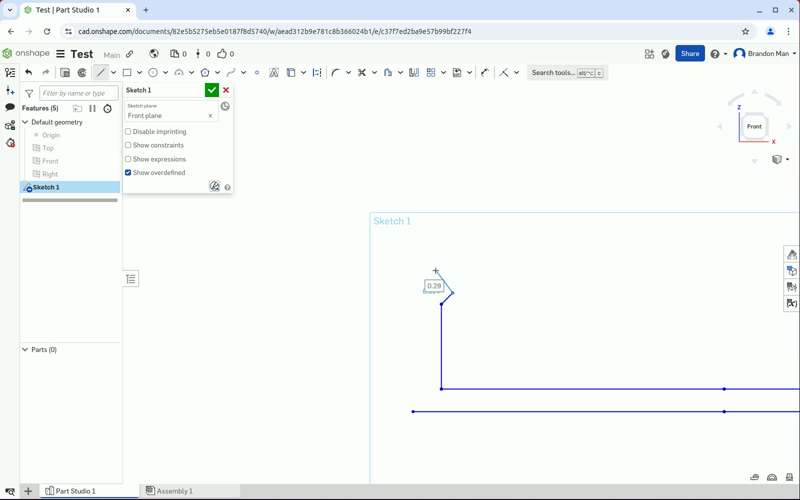
scroll(-6)
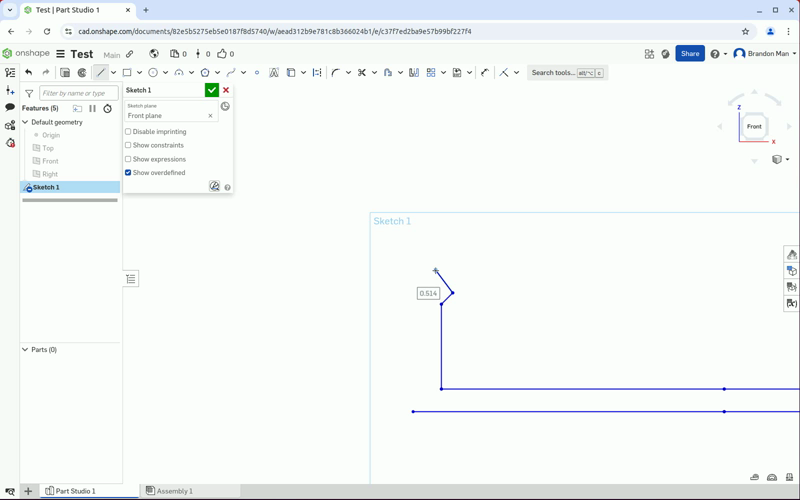
scroll(-6)
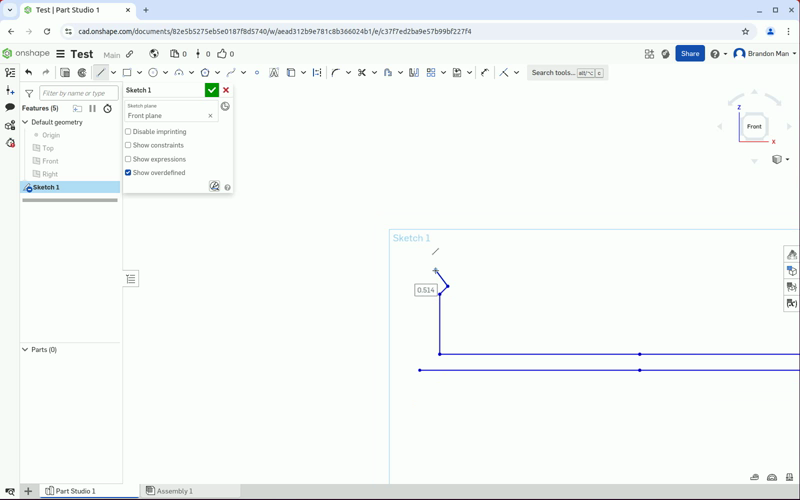
scroll(-6)
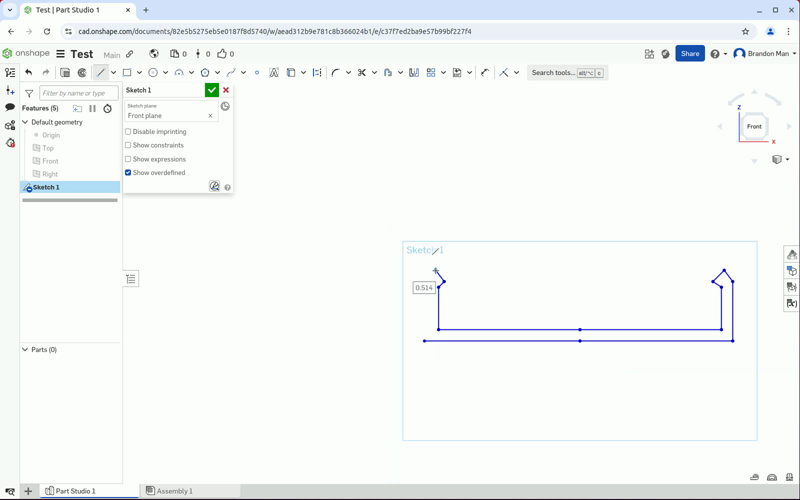
scroll(-6)
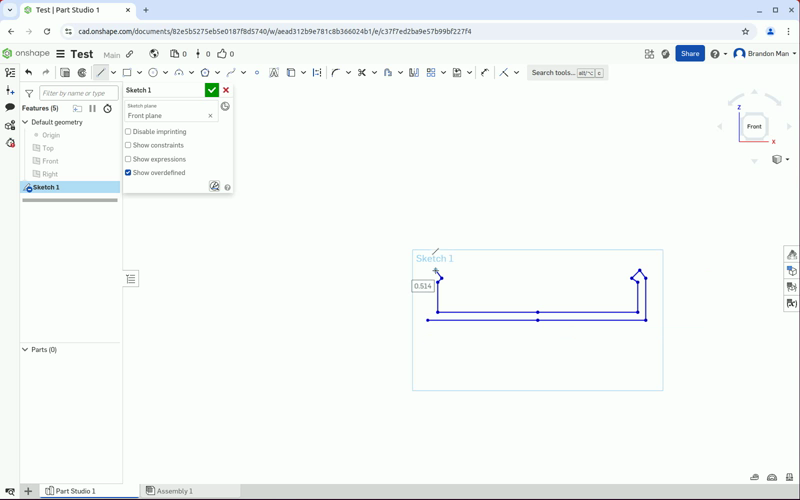
scroll(-6)
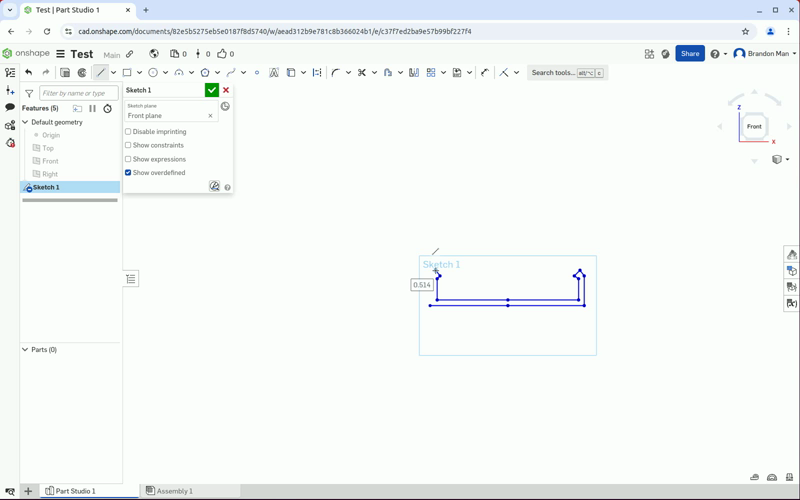
scroll(-6)
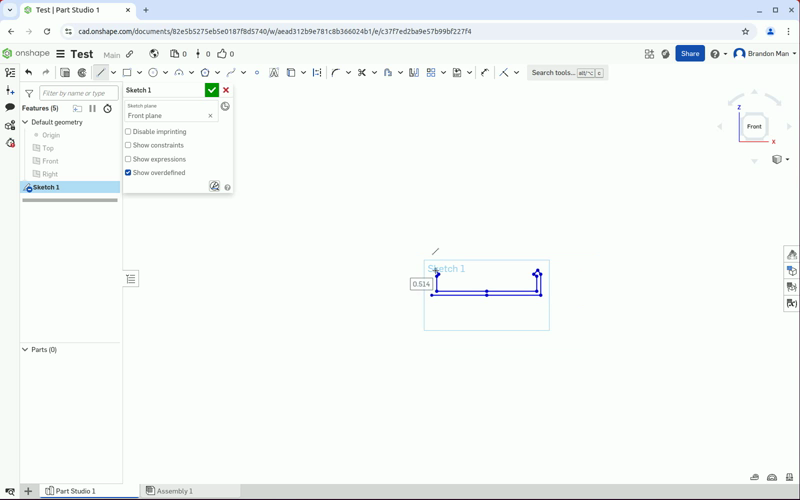
scroll(-6)
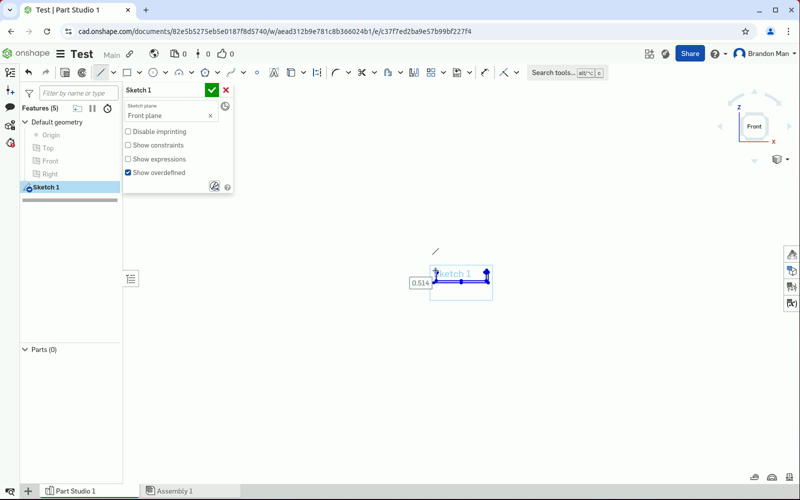
key_up(shift)
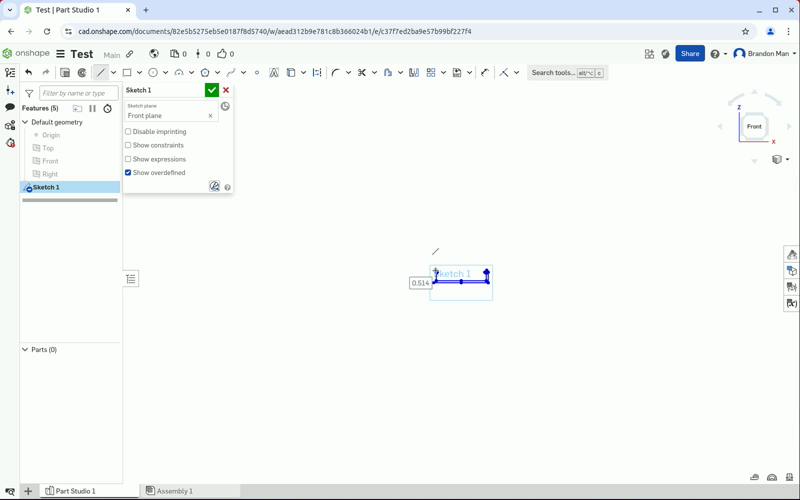
key_down(shift)
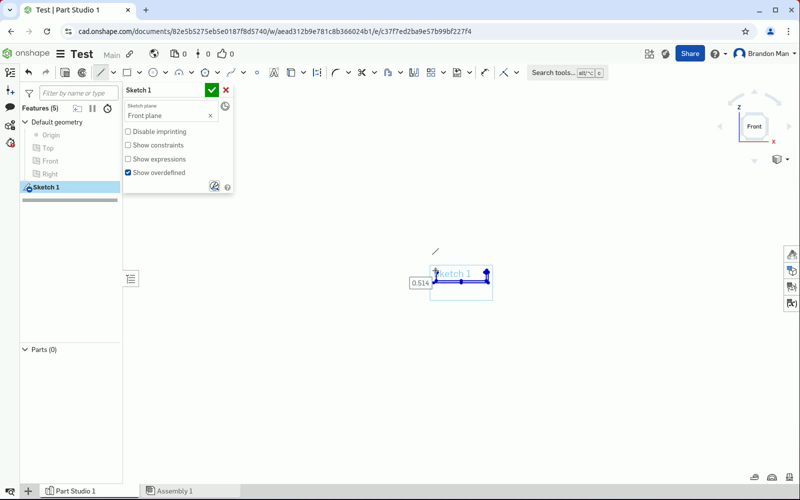
mouse_move(465, 270)
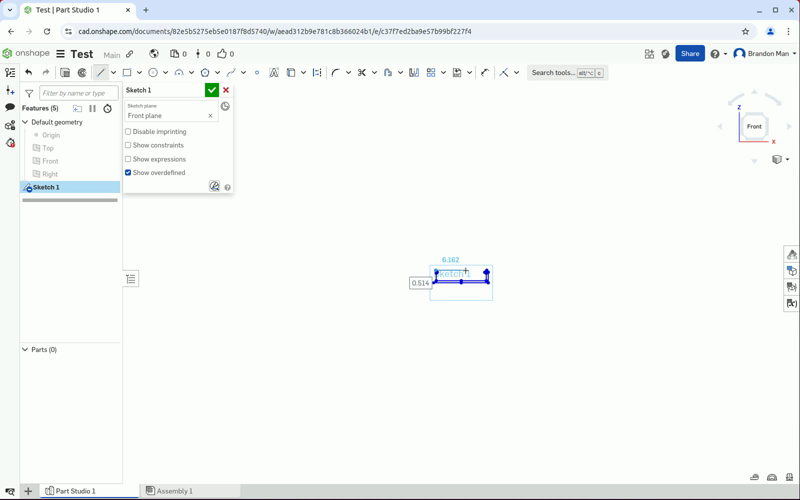
mouse_move(433, 272)
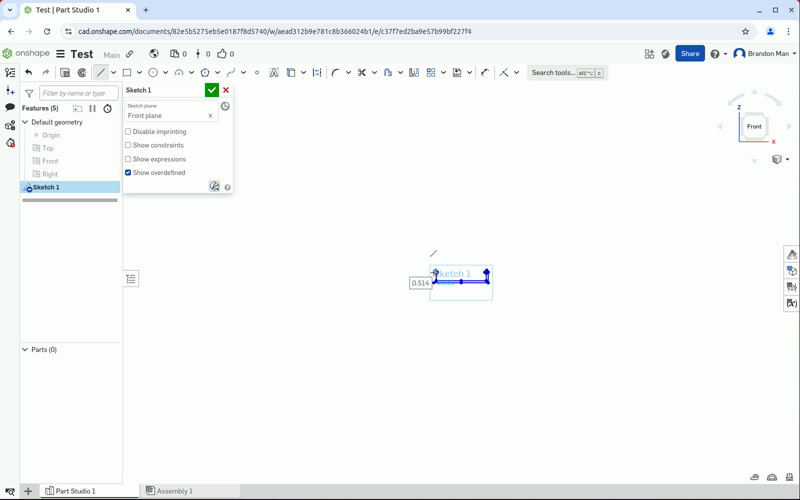
scroll(6)
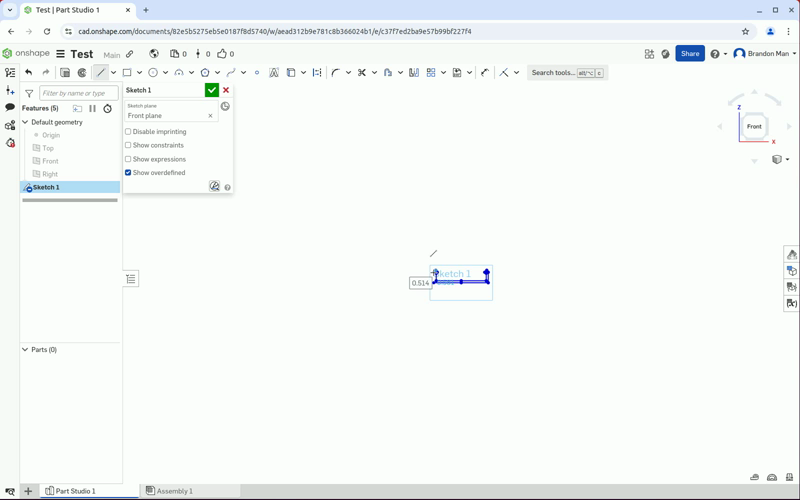
scroll(6)
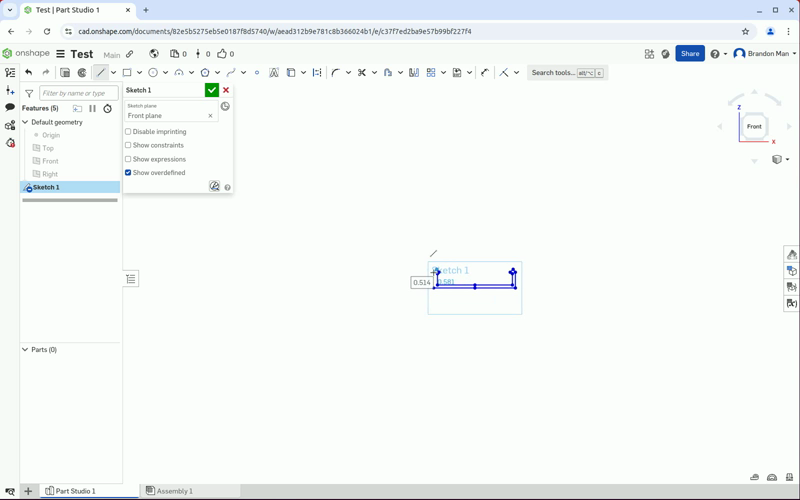
scroll(6)
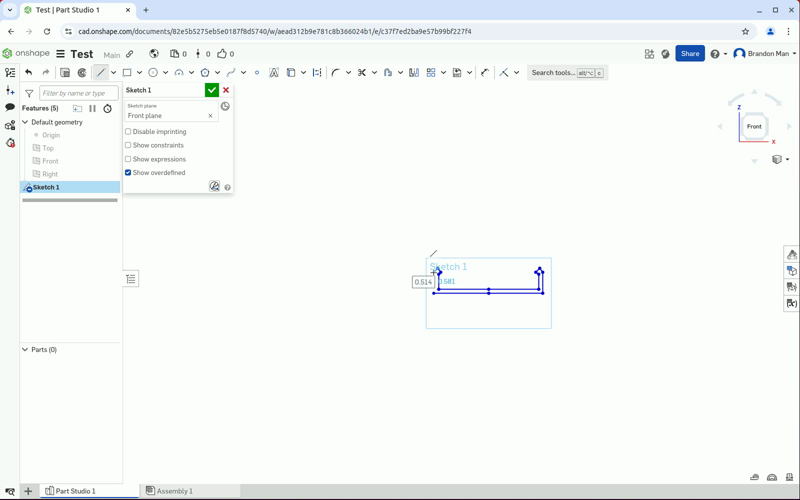
scroll(6)
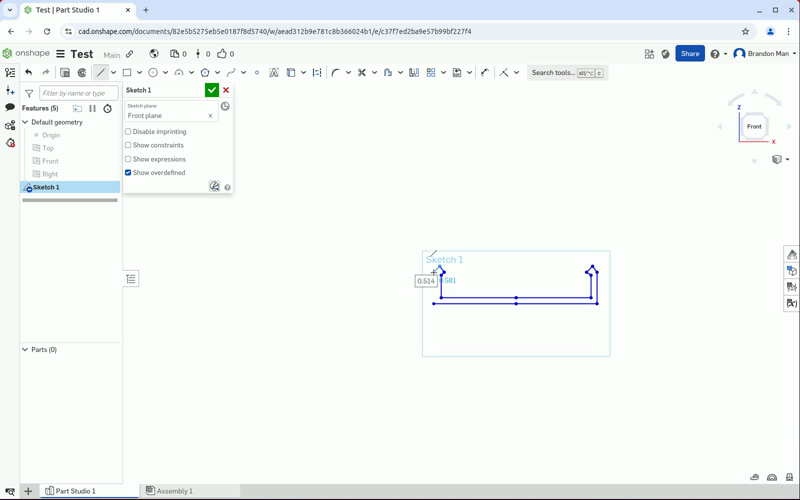
scroll(6)
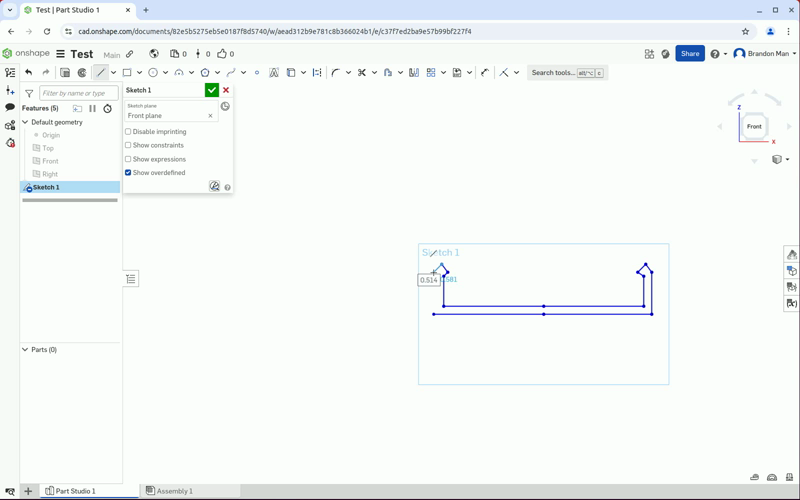
scroll(6)
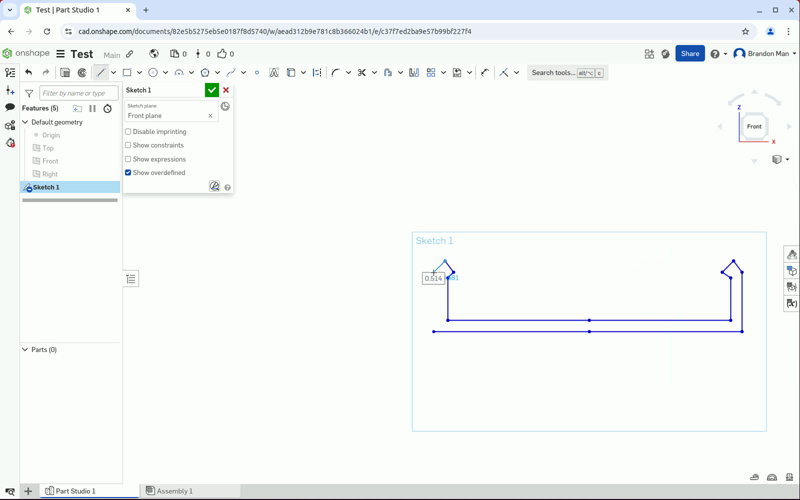
scroll(6)
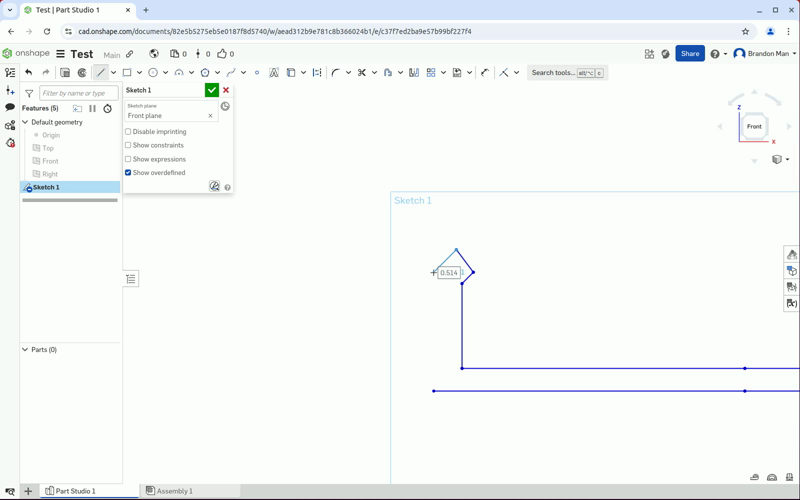
click(433, 272)
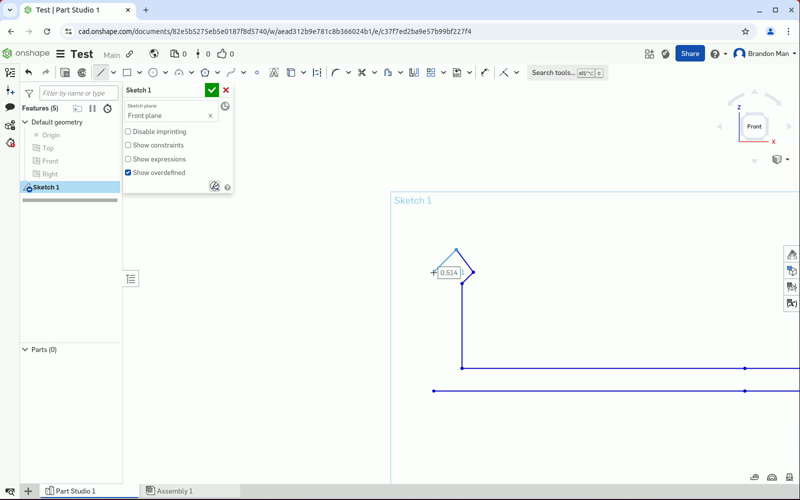
scroll(-6)
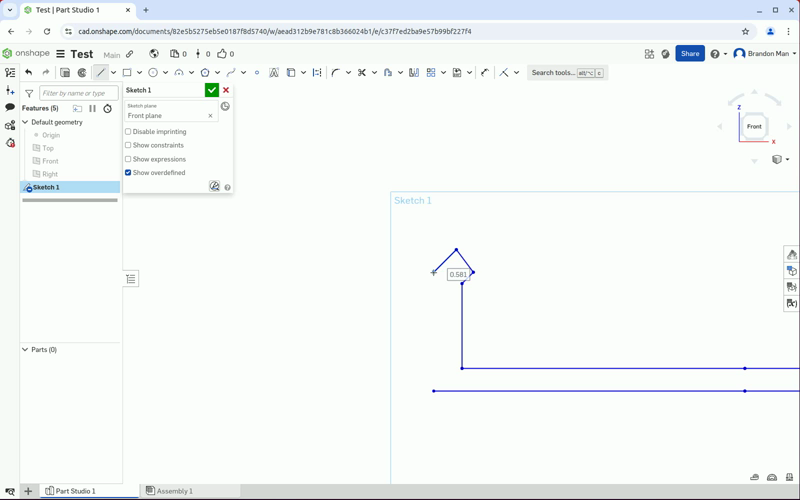
scroll(-6)
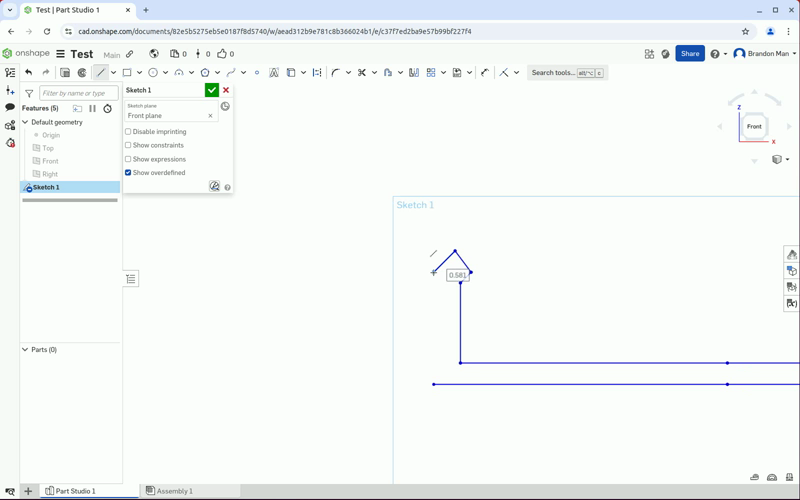
scroll(-6)
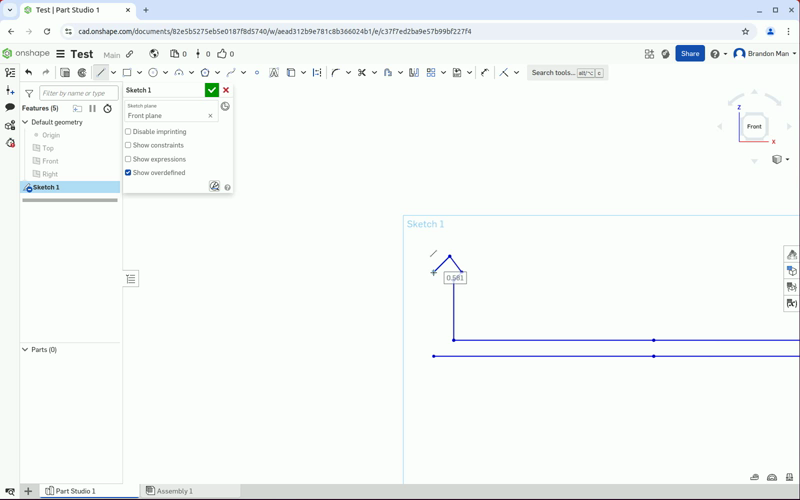
scroll(-6)
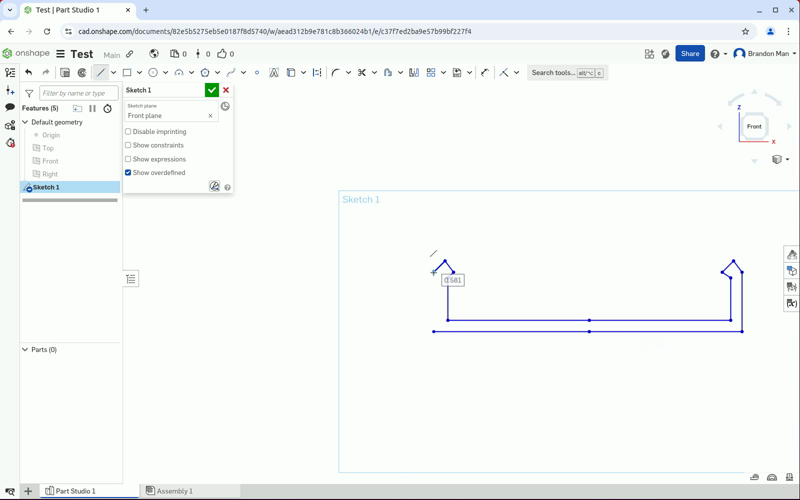
scroll(-6)
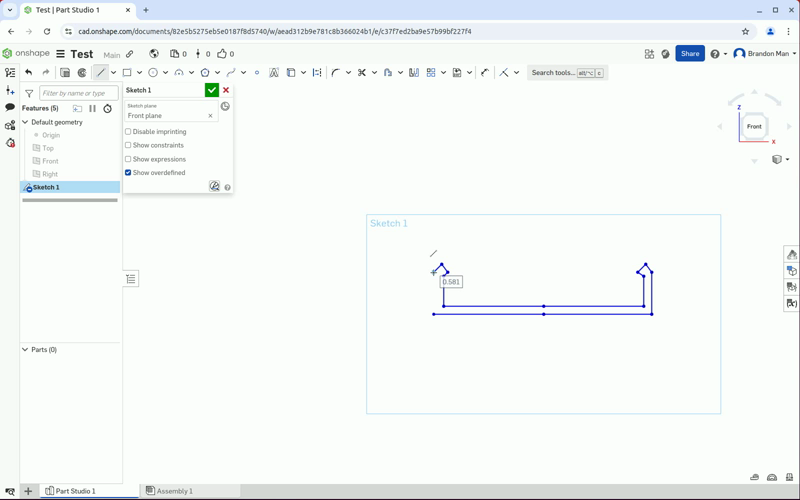
scroll(-6)
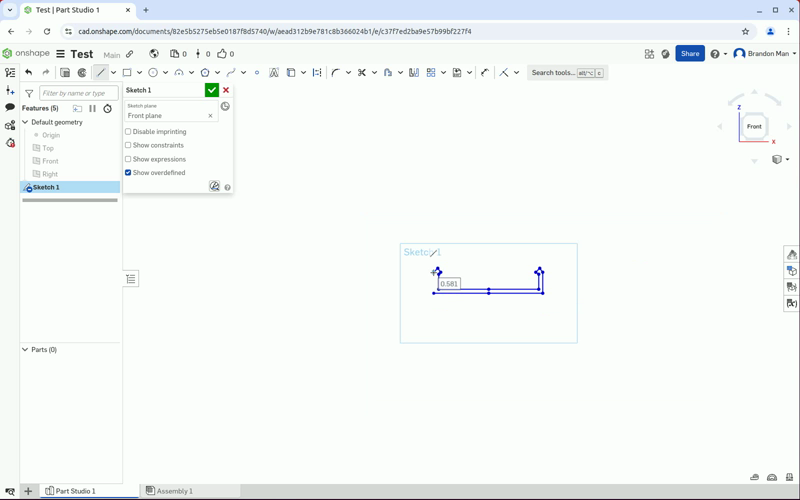
scroll(-6)
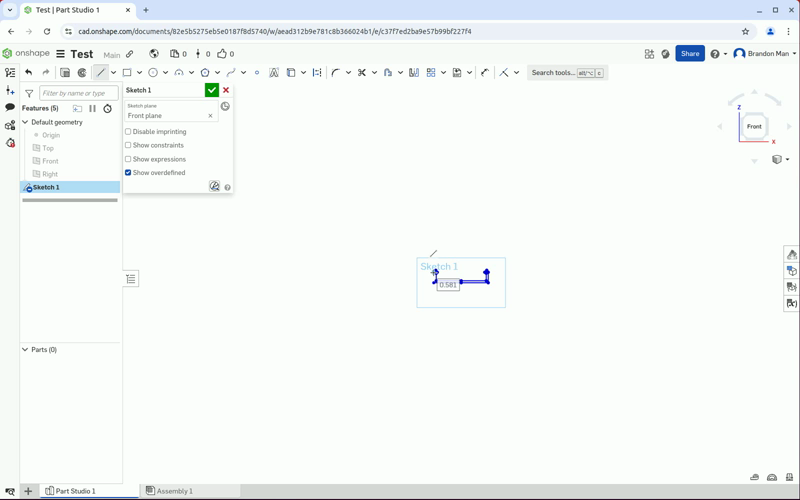
key_up(shift)
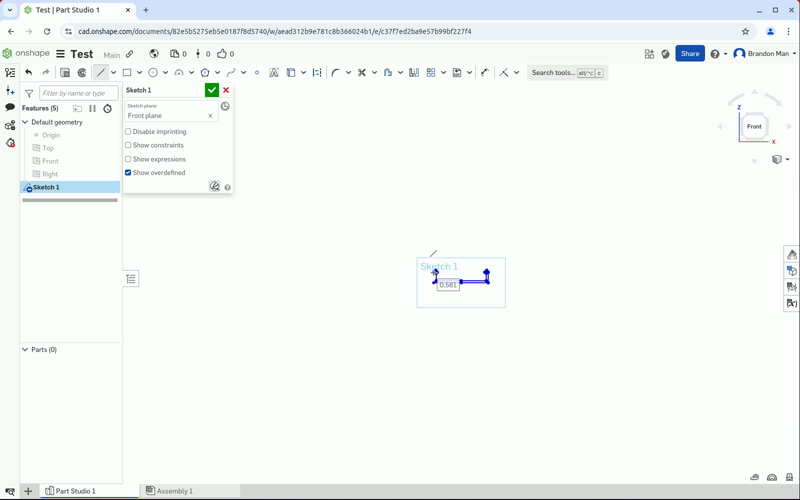
mouse_move(463, 272)
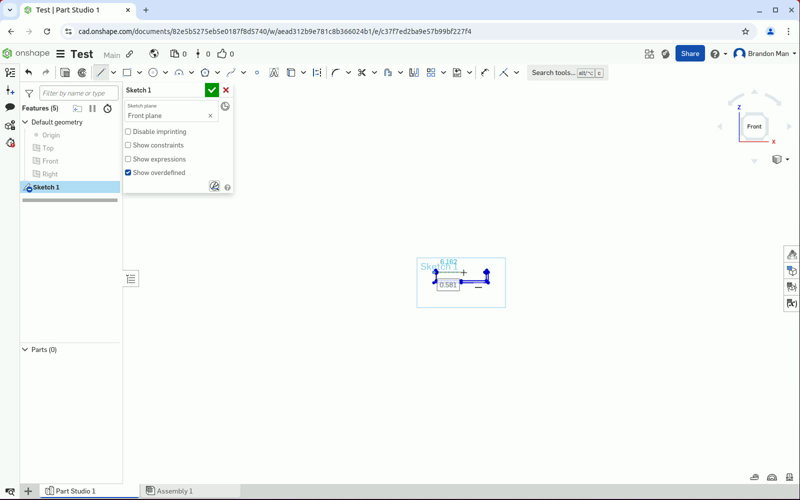
key_down(shift)
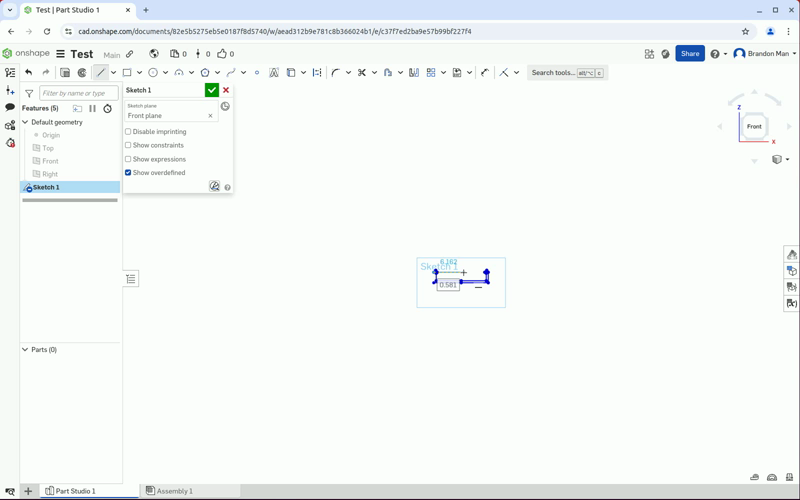
mouse_move(433, 282)
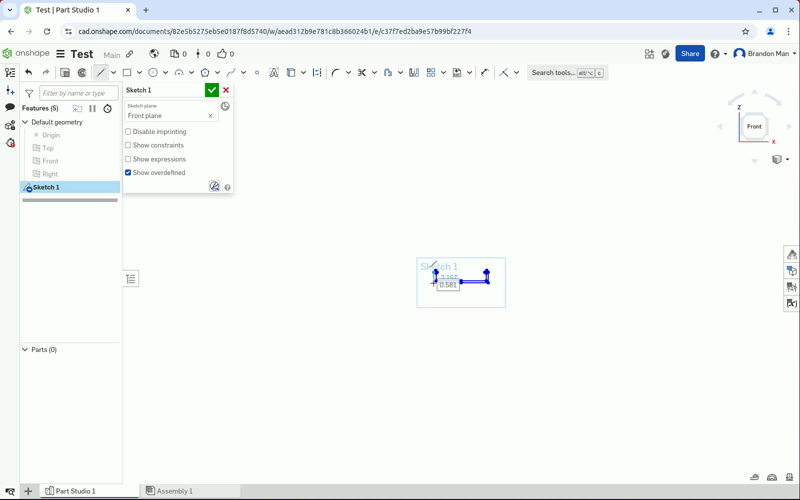
scroll(6)
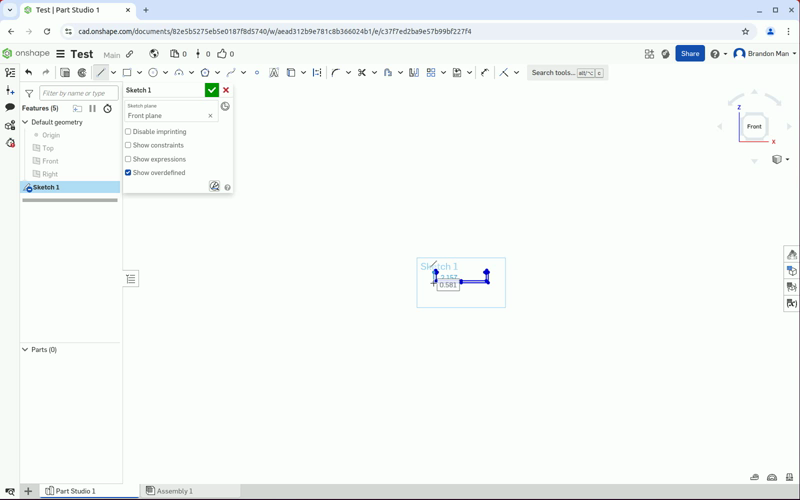
scroll(6)
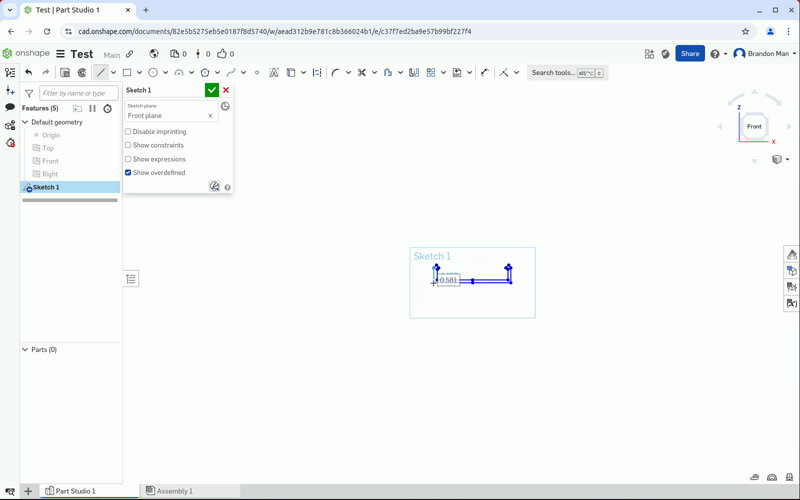
scroll(6)
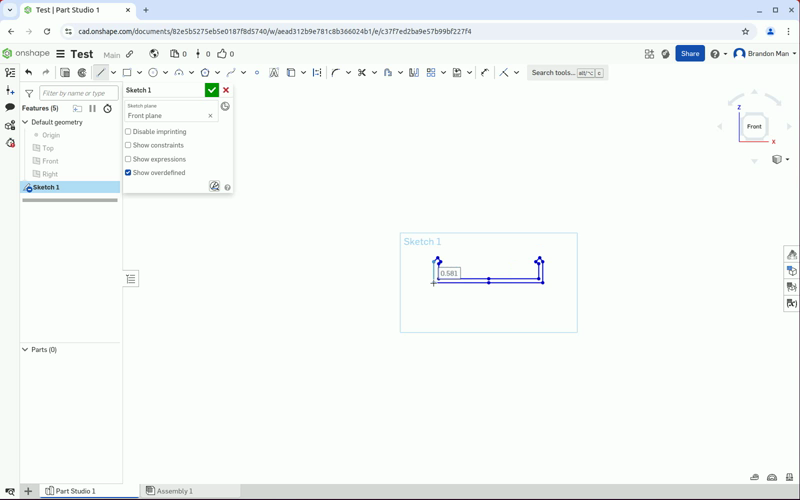
scroll(6)
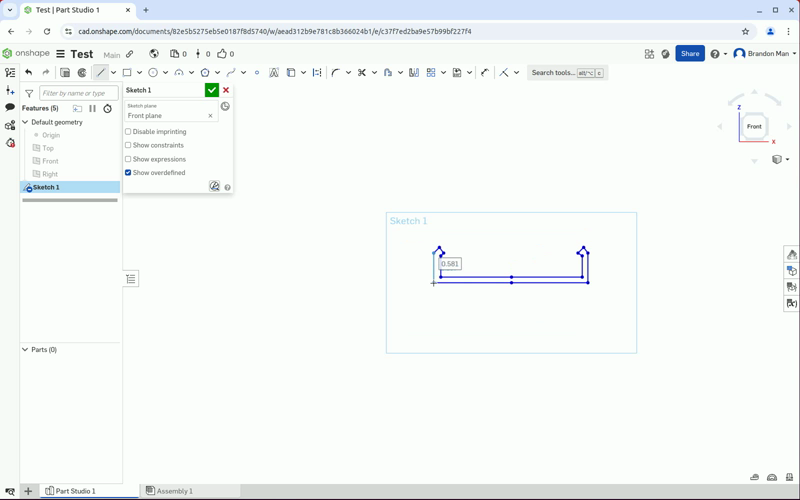
scroll(6)
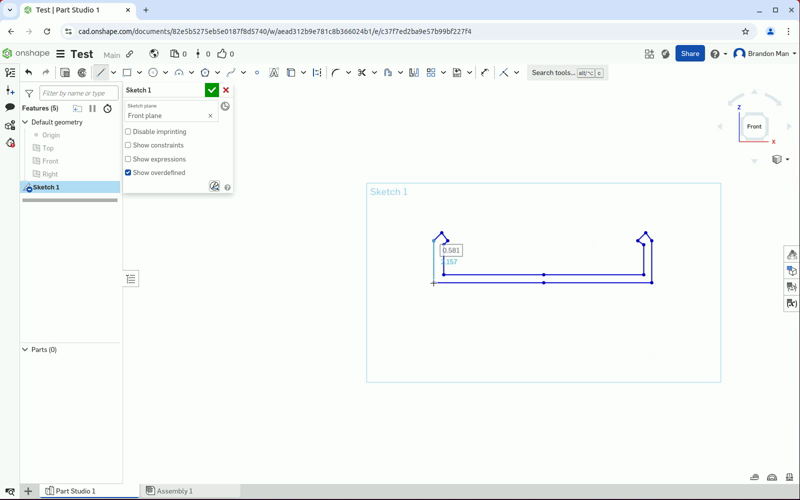
scroll(6)
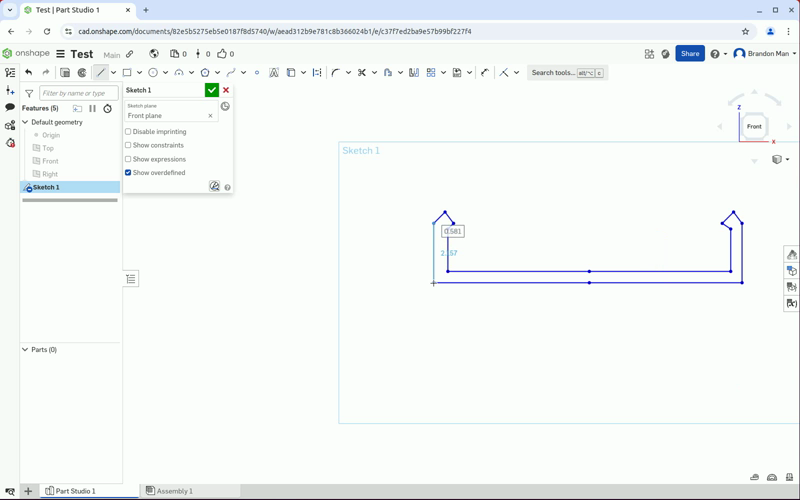
scroll(6)
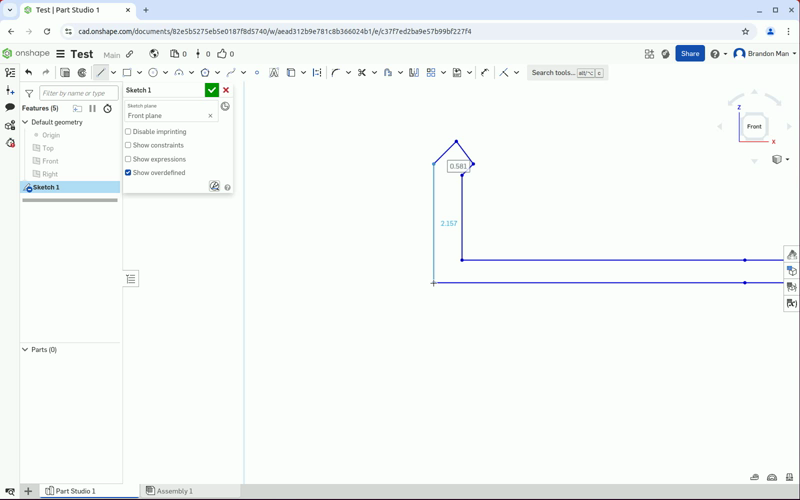
key_up(shift)
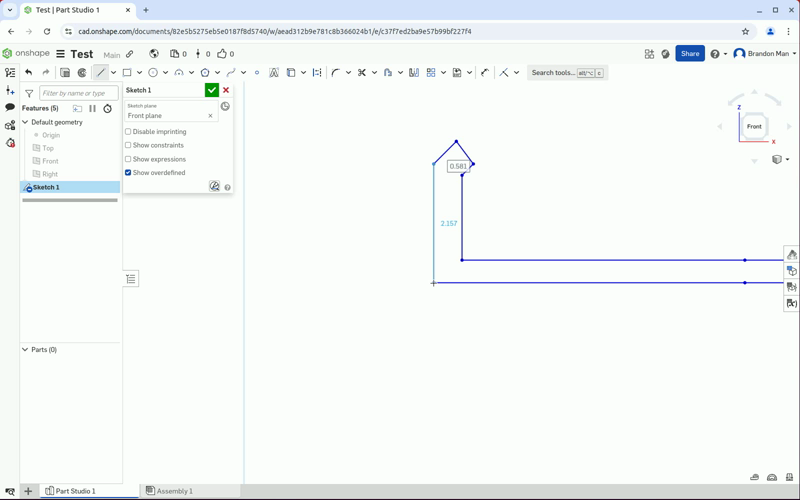
click(433, 282)
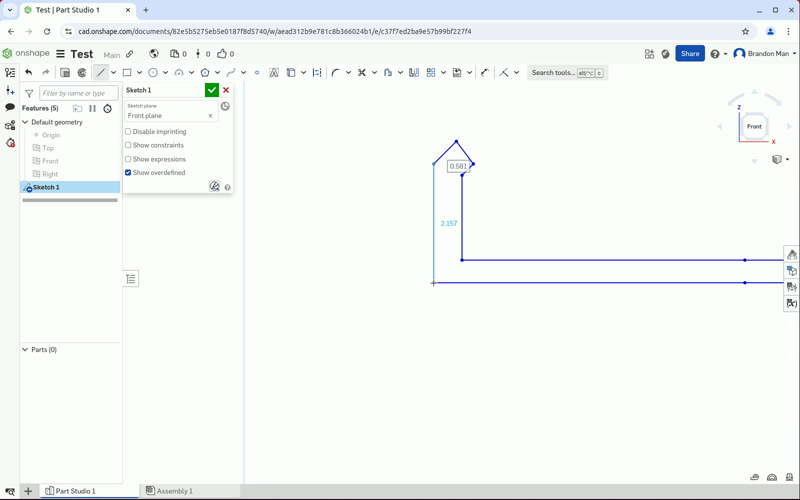
scroll(-6)
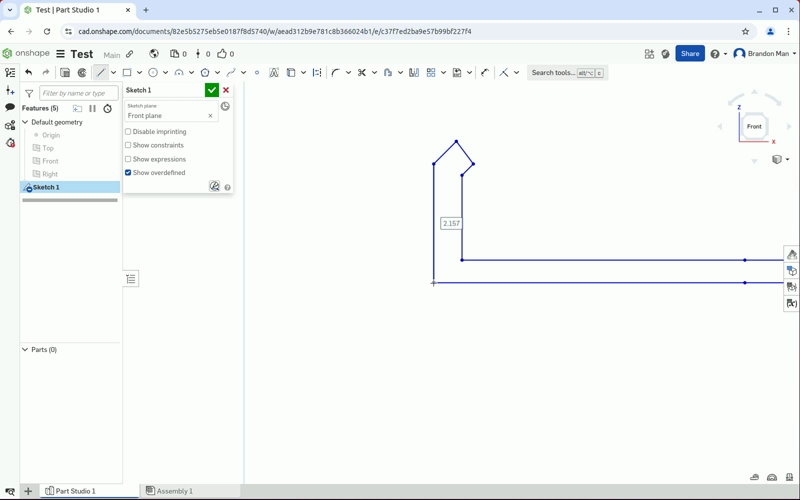
scroll(-6)
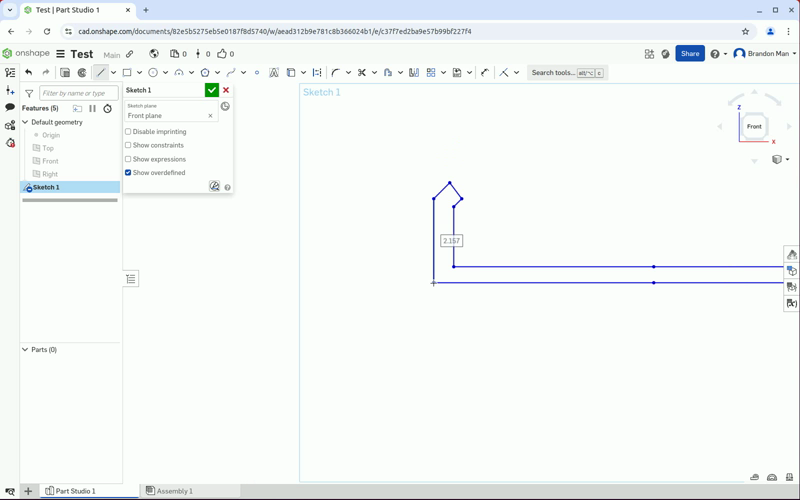
scroll(-6)
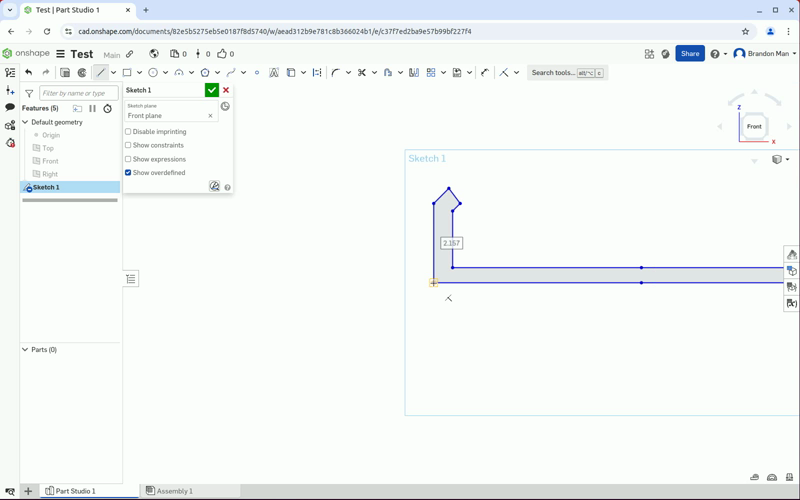
scroll(-6)
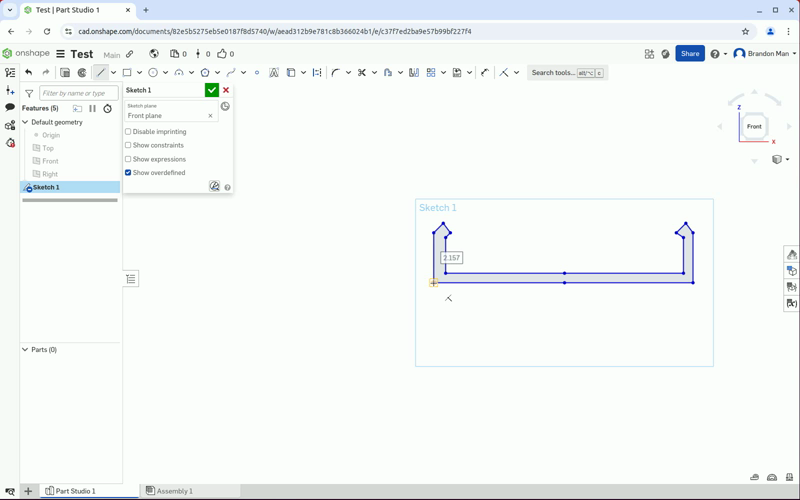
scroll(-6)
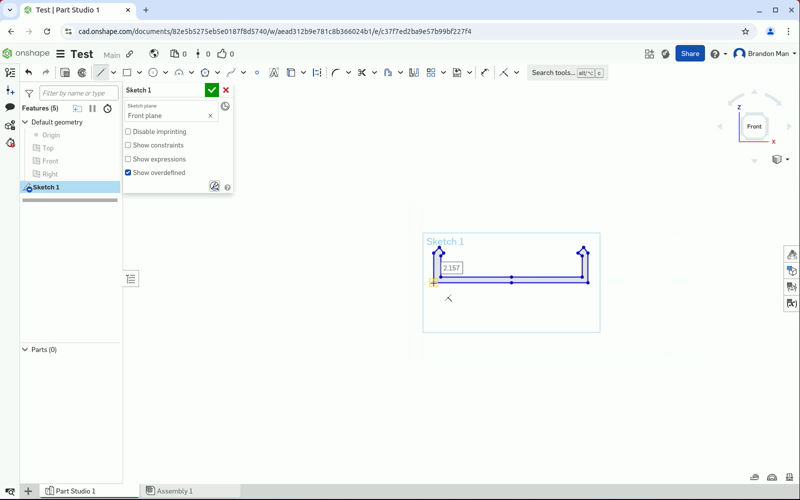
scroll(-6)
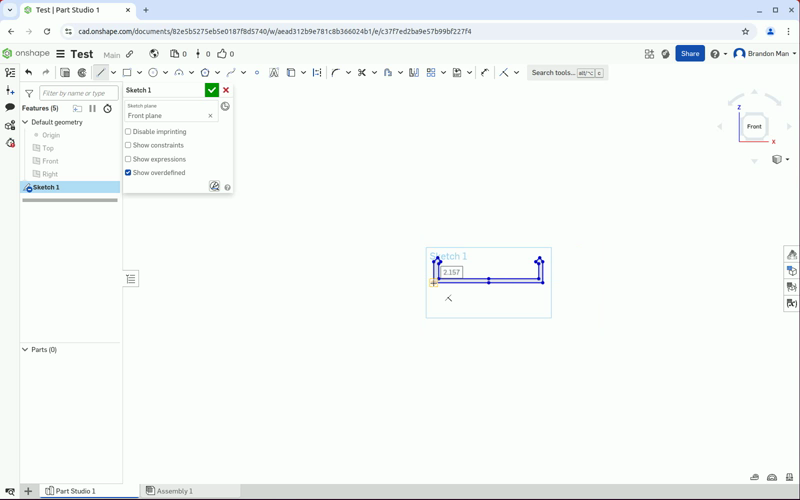
scroll(-6)
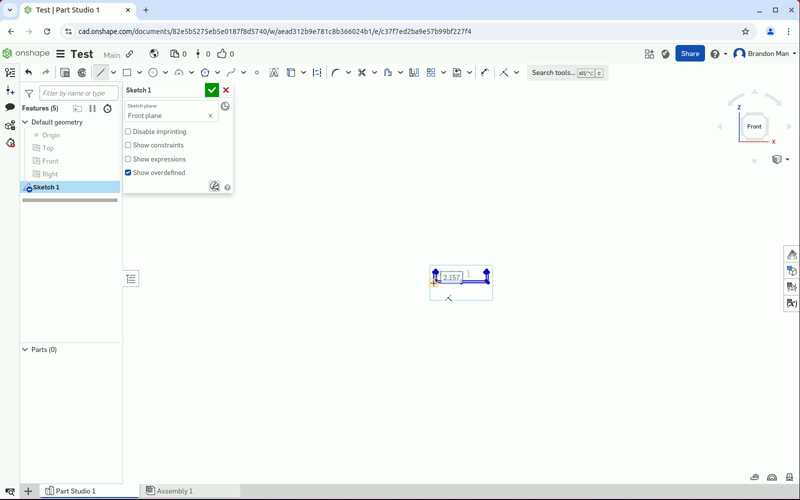
key(esc)
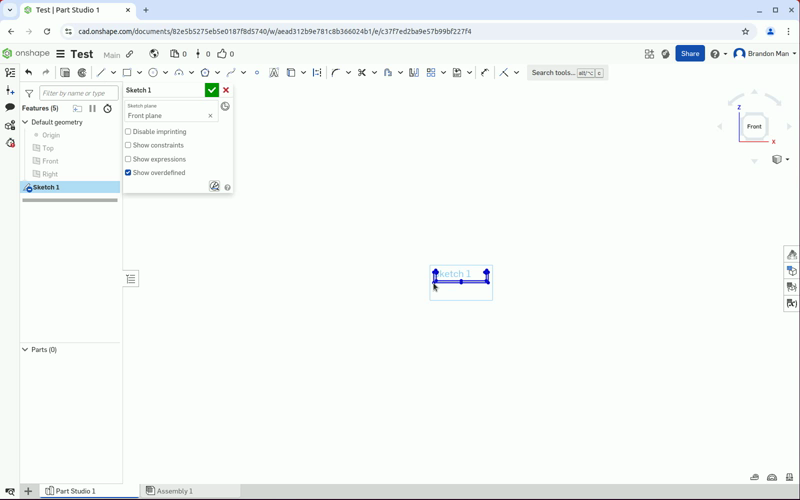
mouse_move(435, 273)
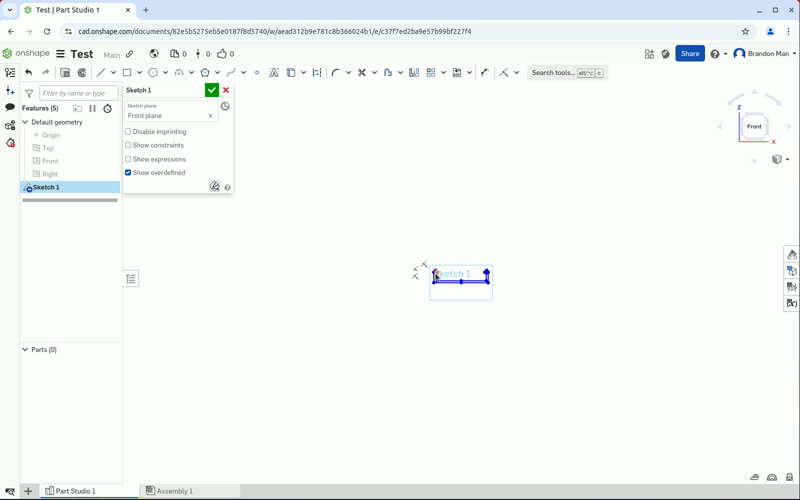
scroll(6)
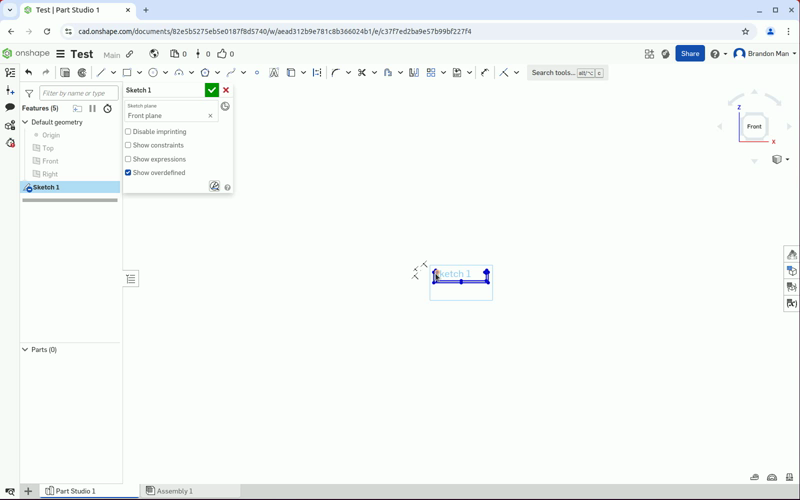
scroll(6)
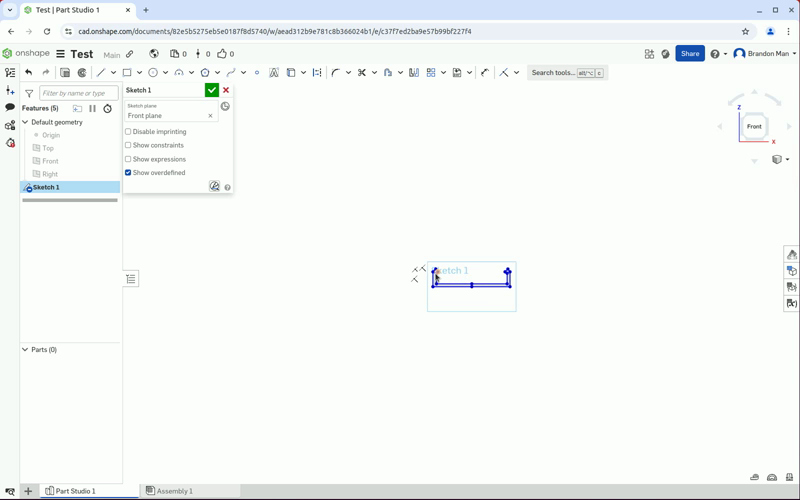
scroll(6)
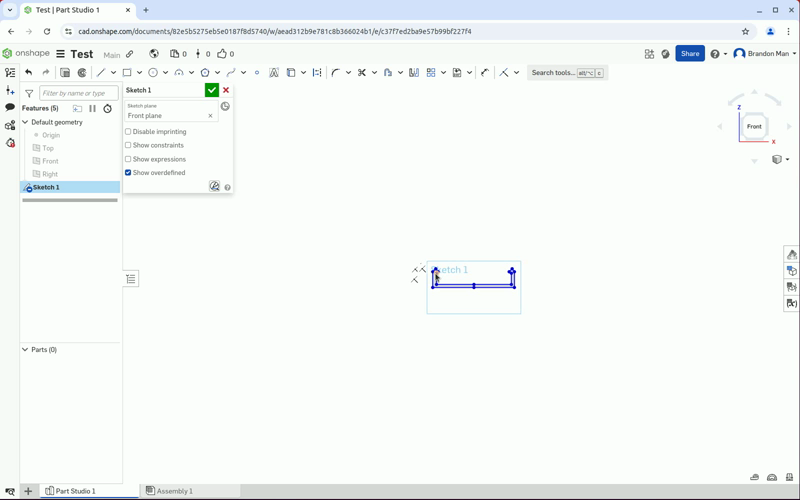
scroll(6)
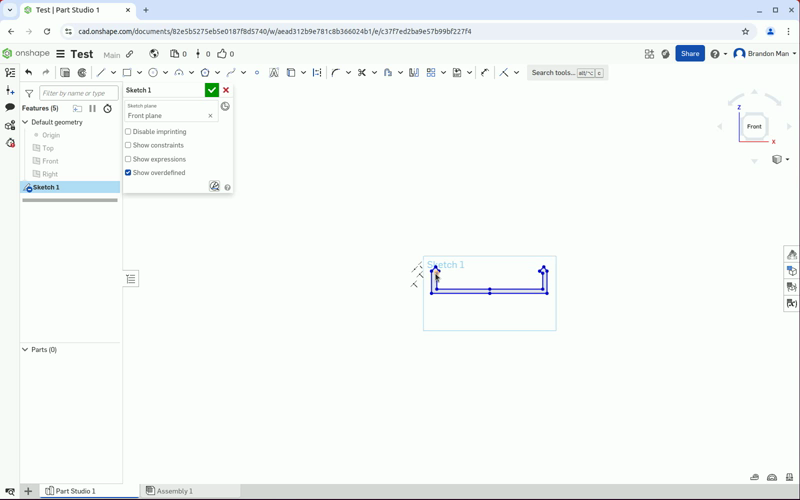
scroll(6)
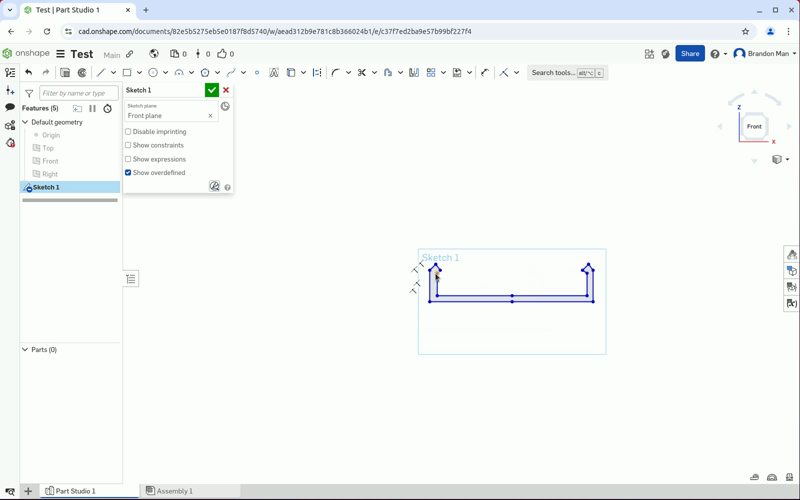
scroll(6)
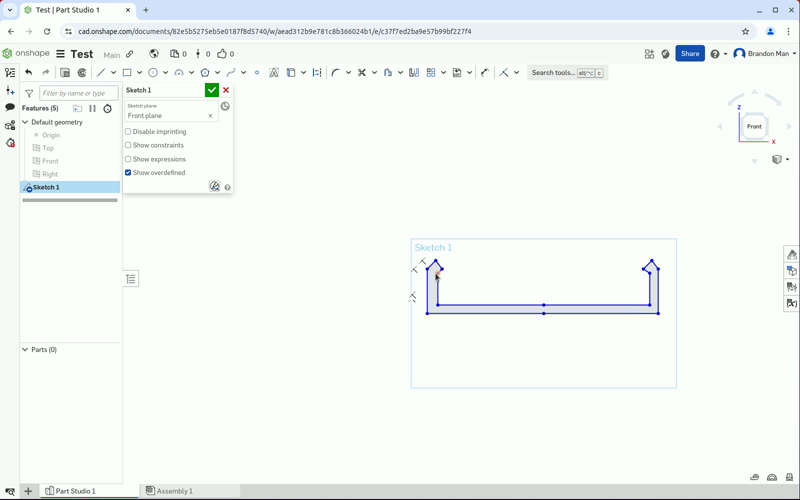
scroll(6)
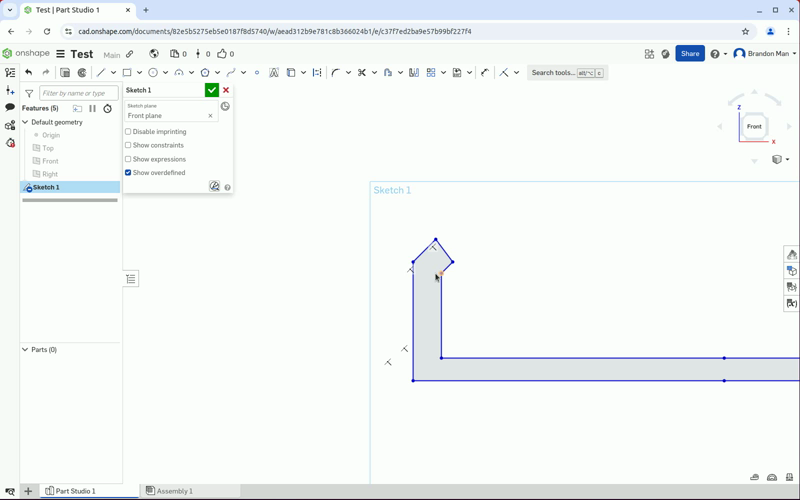
click(435, 273)
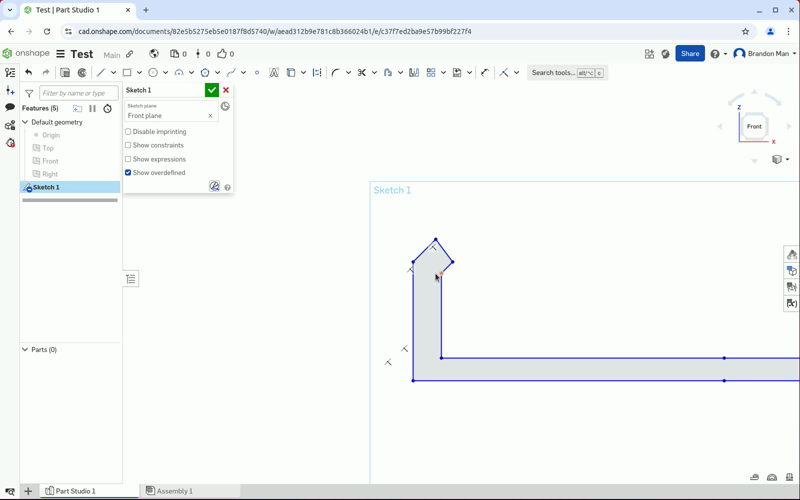
scroll(-6)
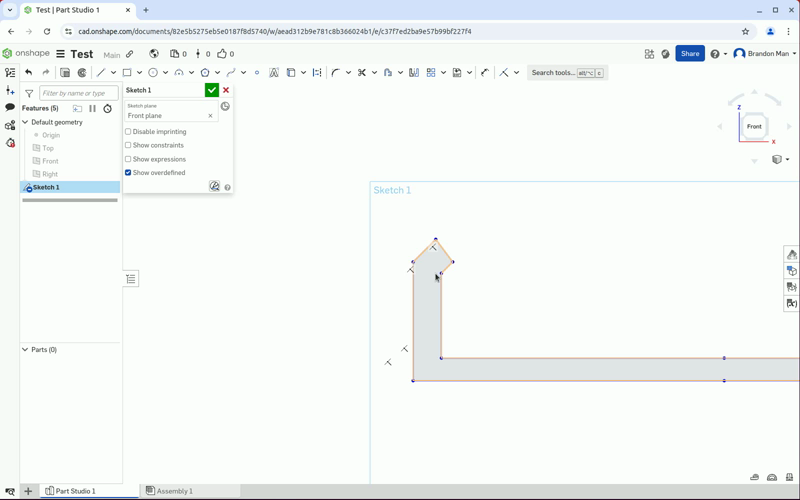
scroll(-6)
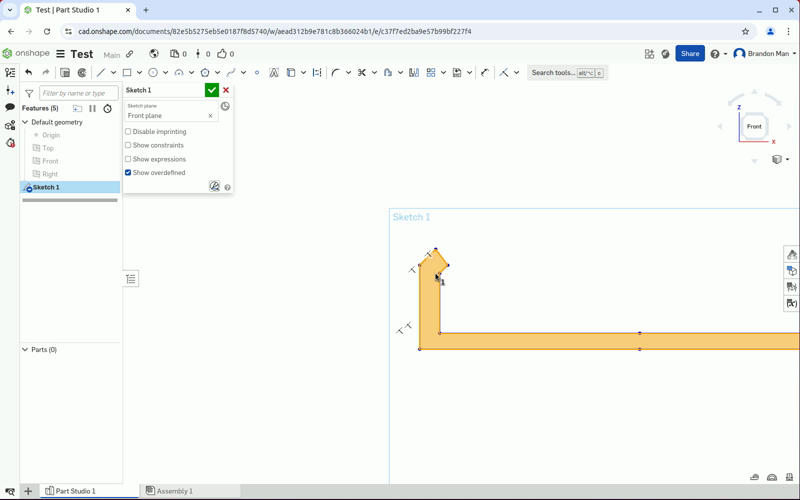
scroll(-6)
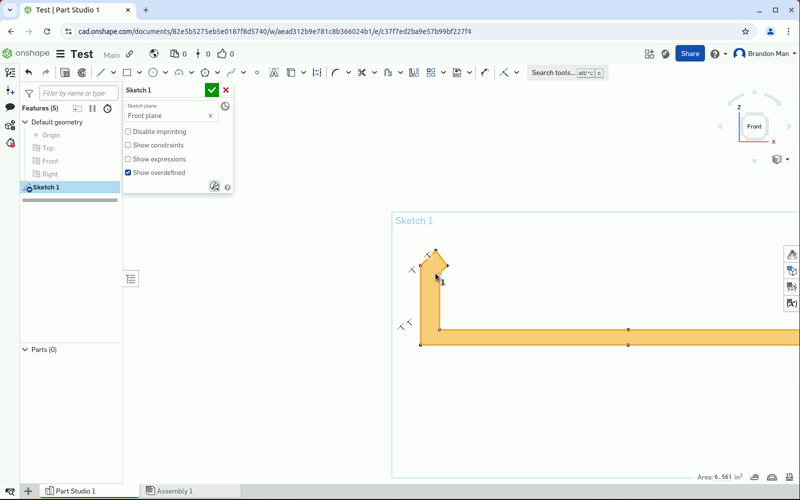
scroll(-6)
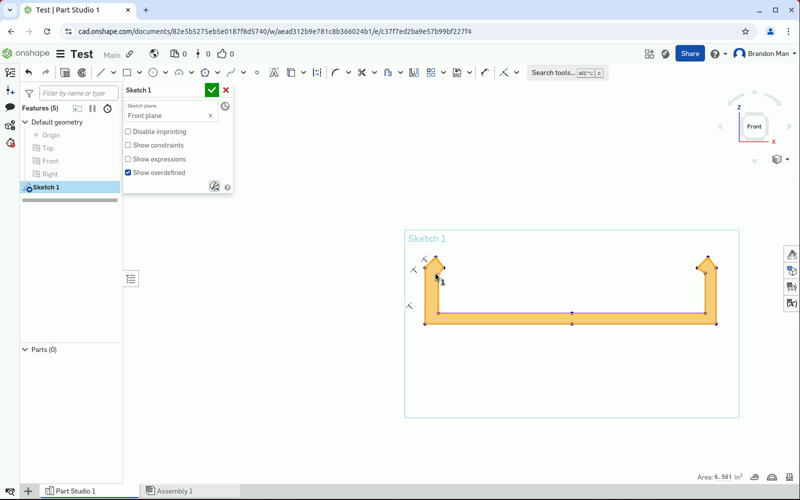
scroll(-6)
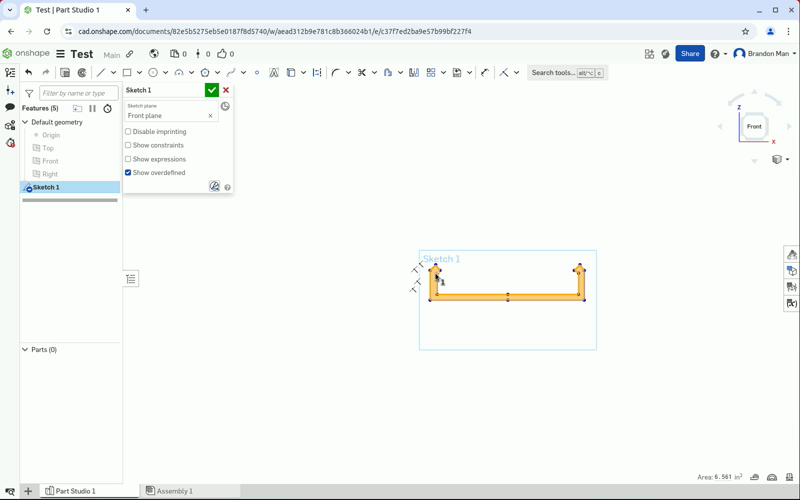
scroll(-6)
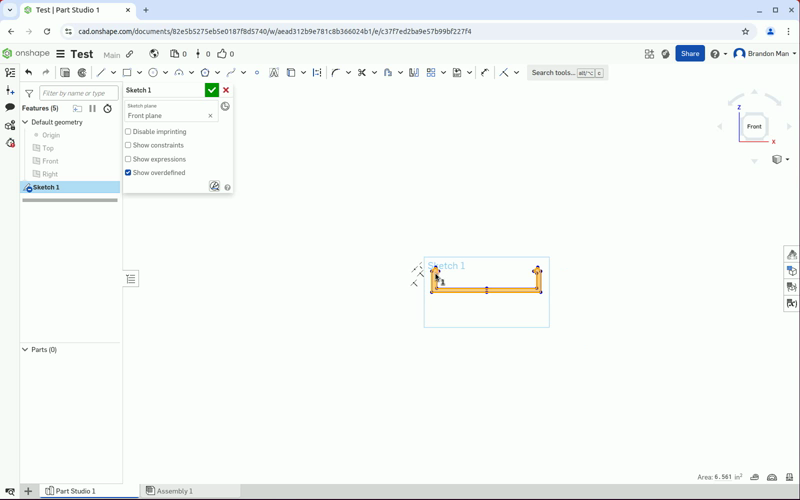
scroll(-6)
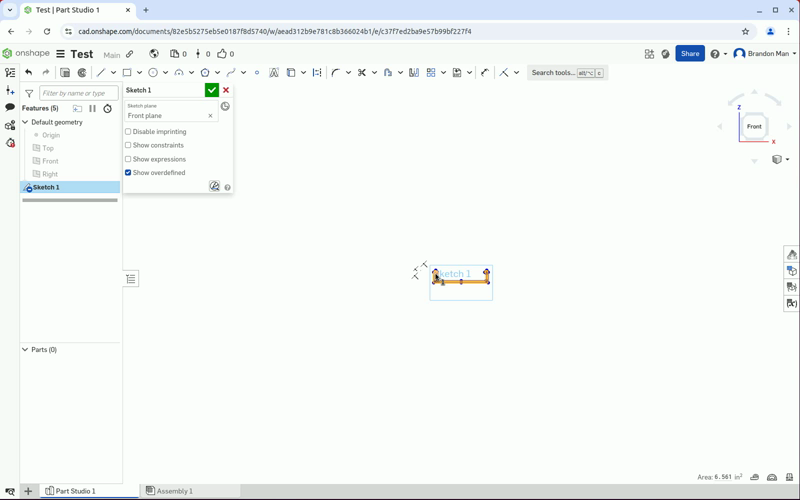
mouse_move(73, 352)
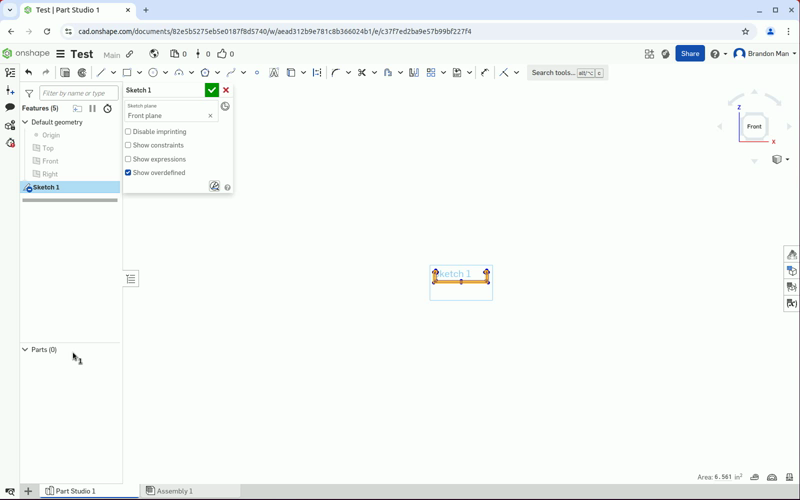
key(shift+y)
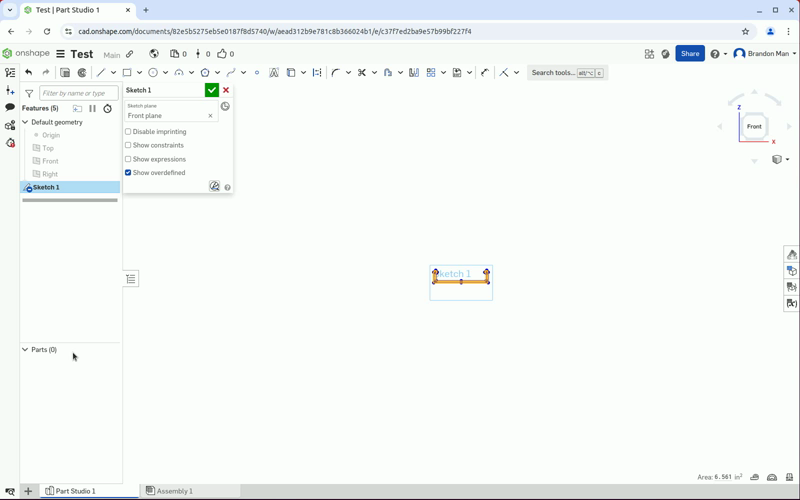
key(shift+e)
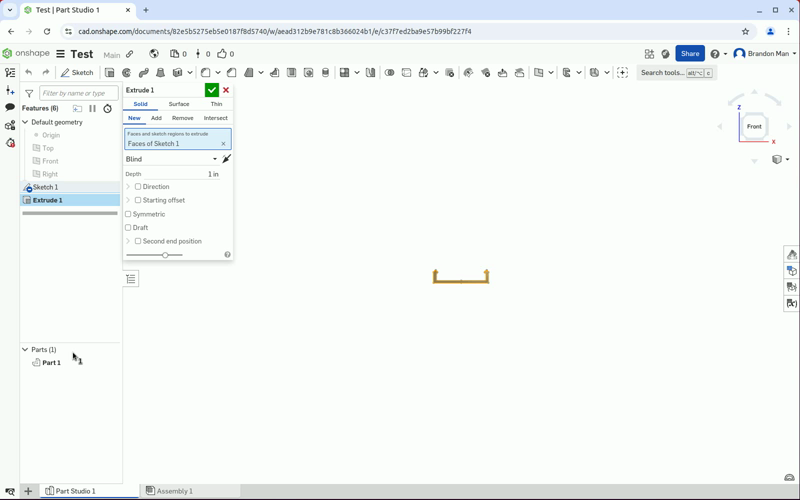
mouse_move(143, 106)
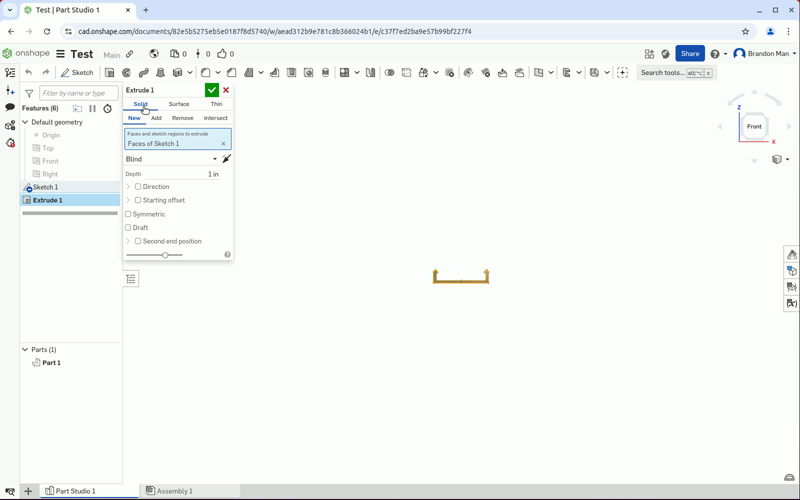
click(143, 106)
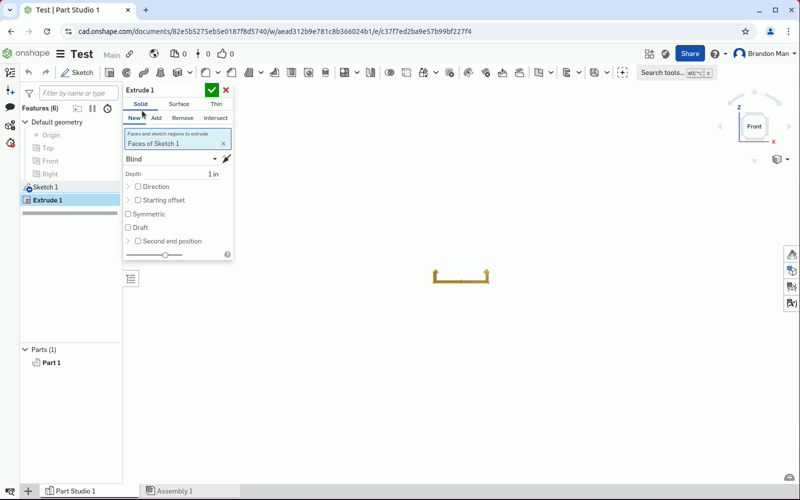
mouse_move(137, 120)
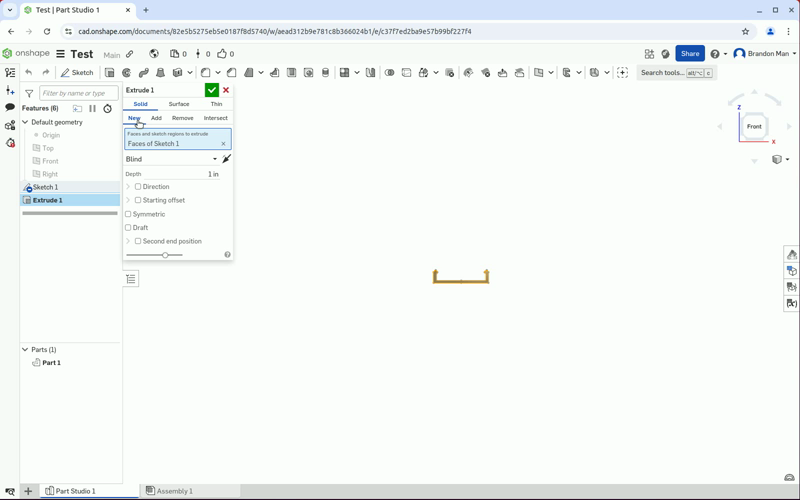
click(137, 120)
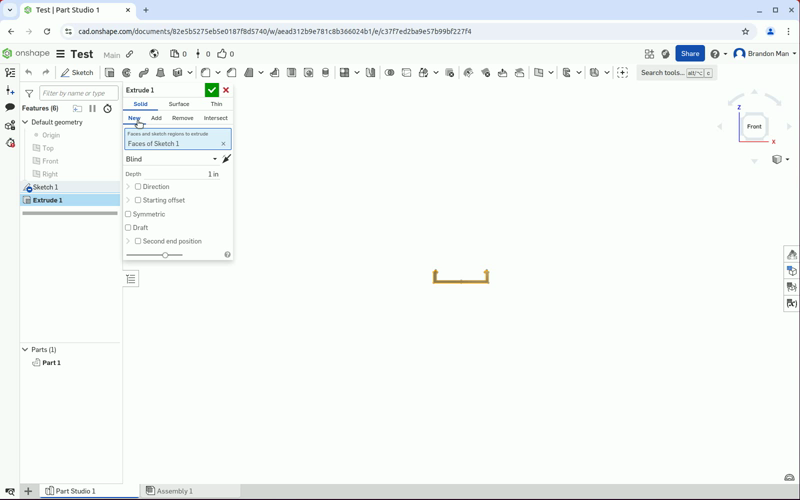
key(tab, 4)
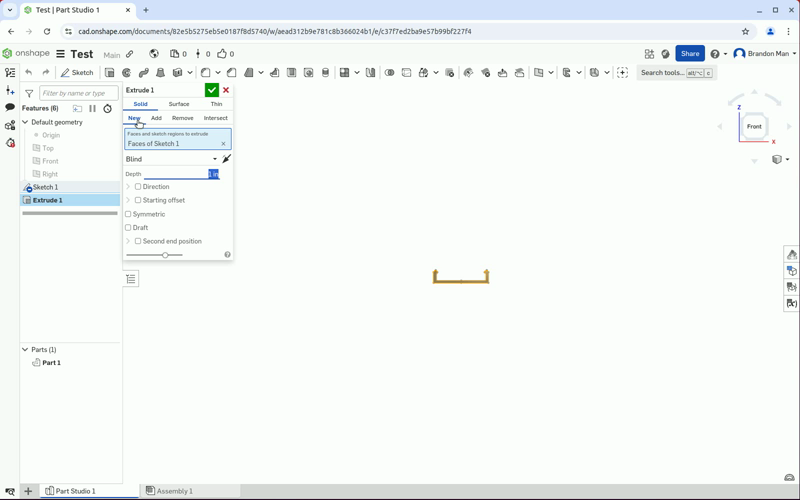
text(23.108)
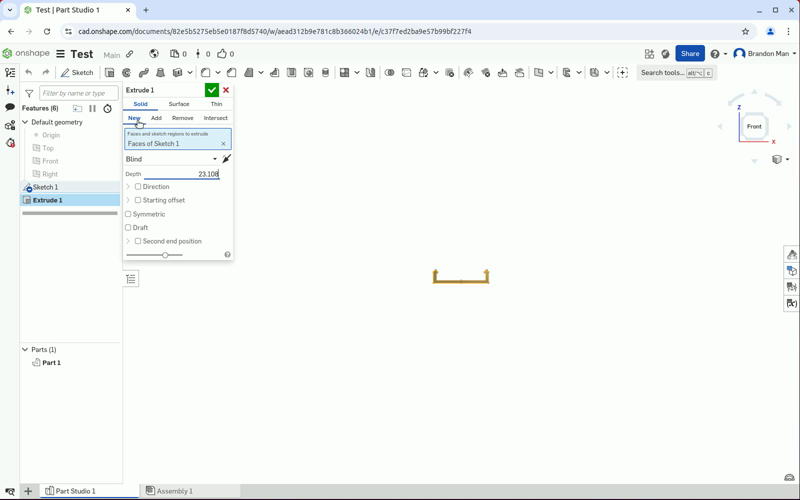
key(enter)
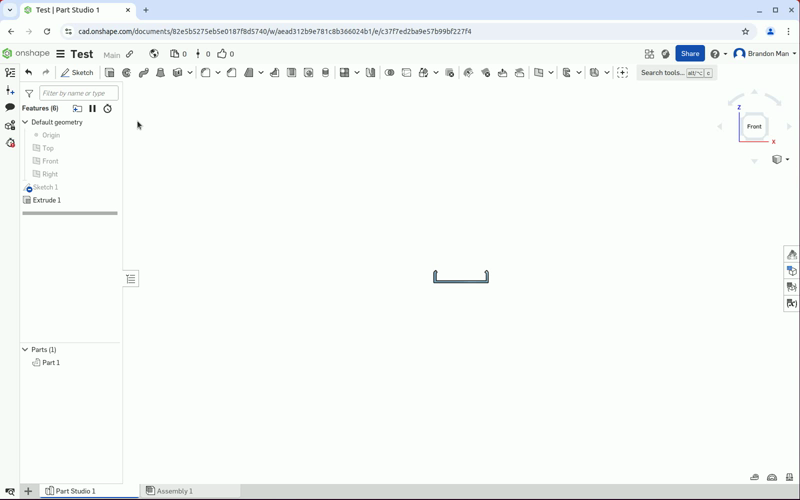
key(shift+h)
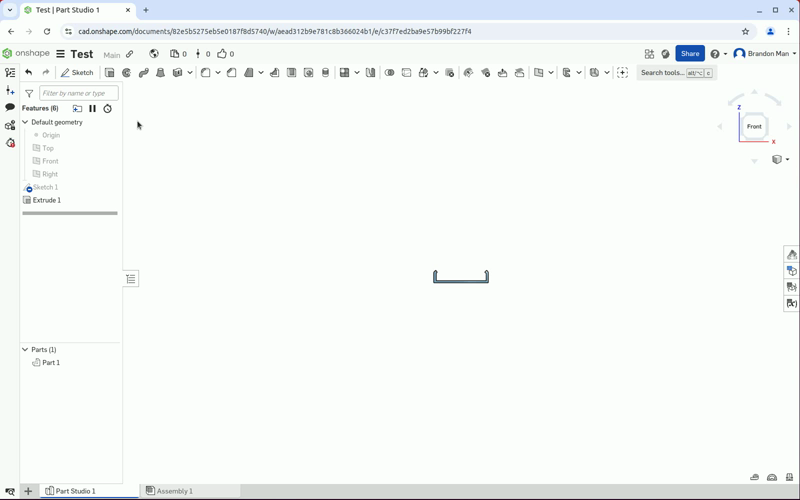
key(shift+h)
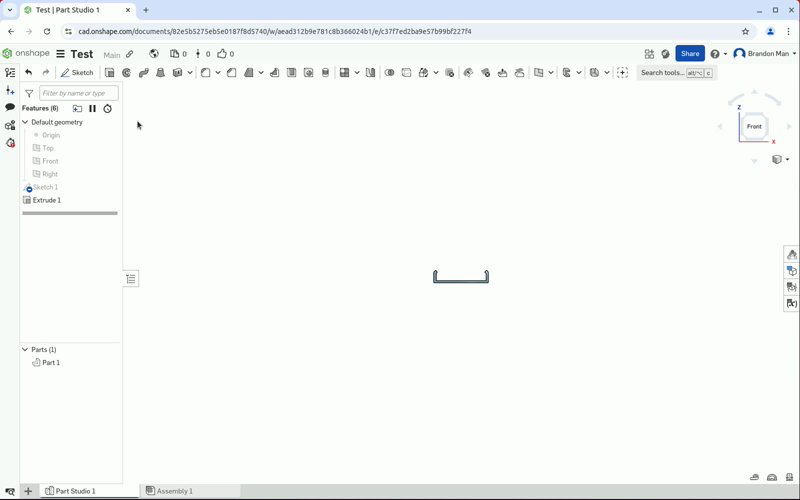
mouse_move(73, 189)
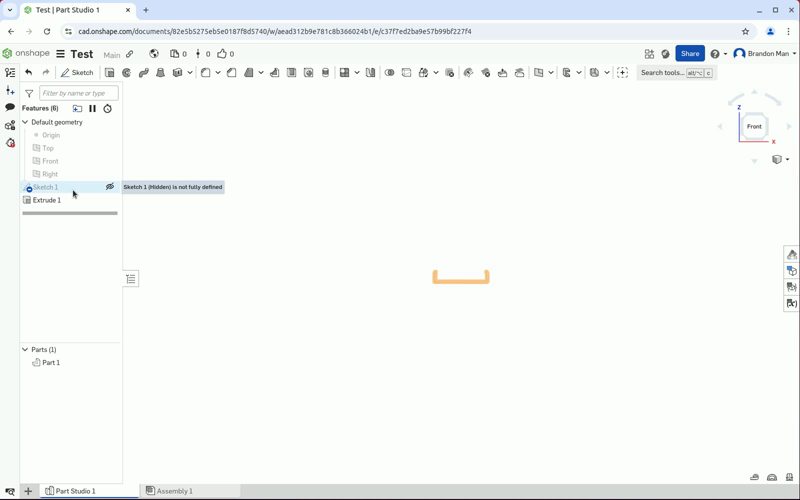
click(73, 189)
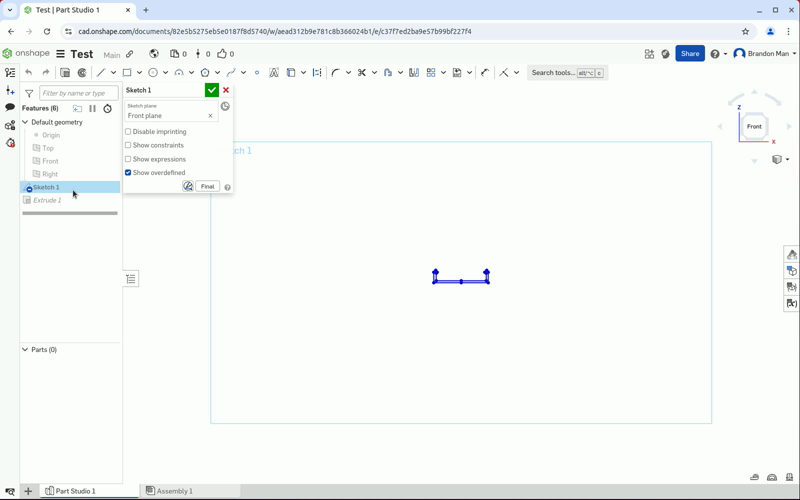
mouse_move(229, 92)
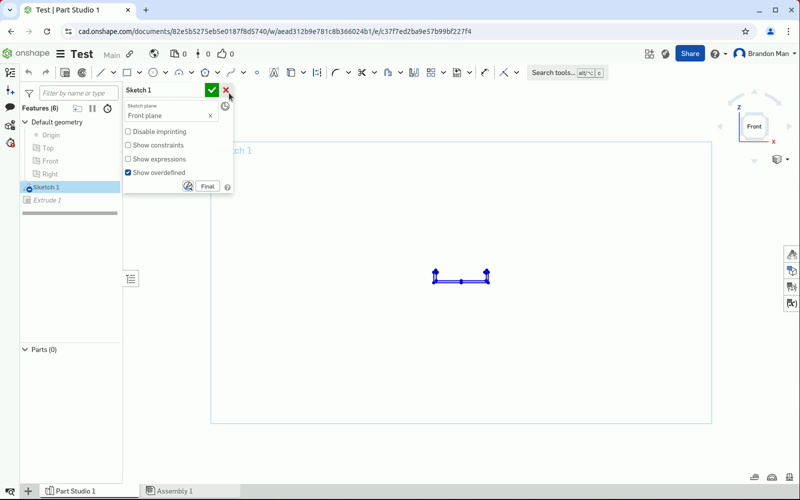
click(229, 92)
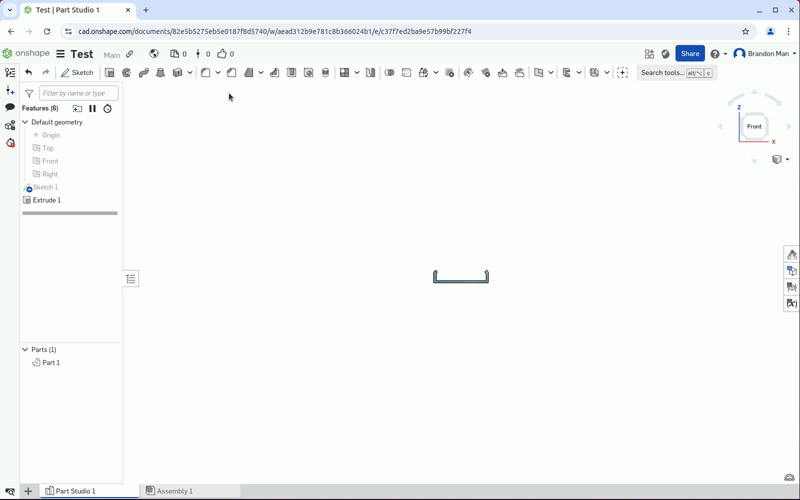
mouse_move(73, 352)
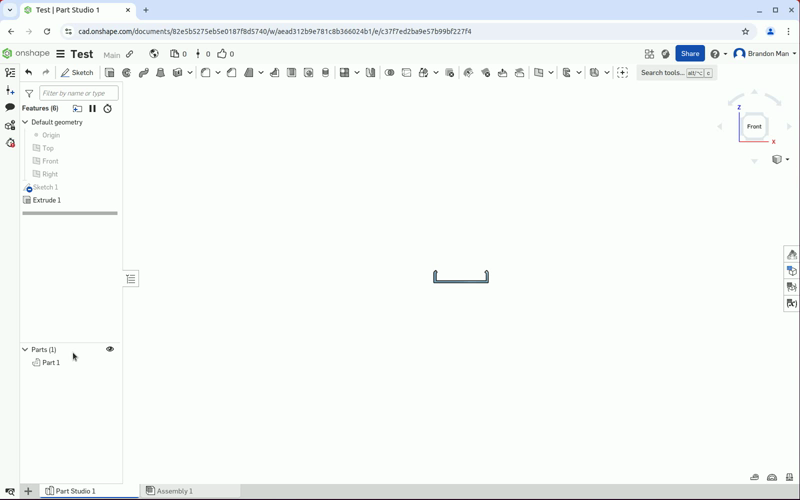
key(y)
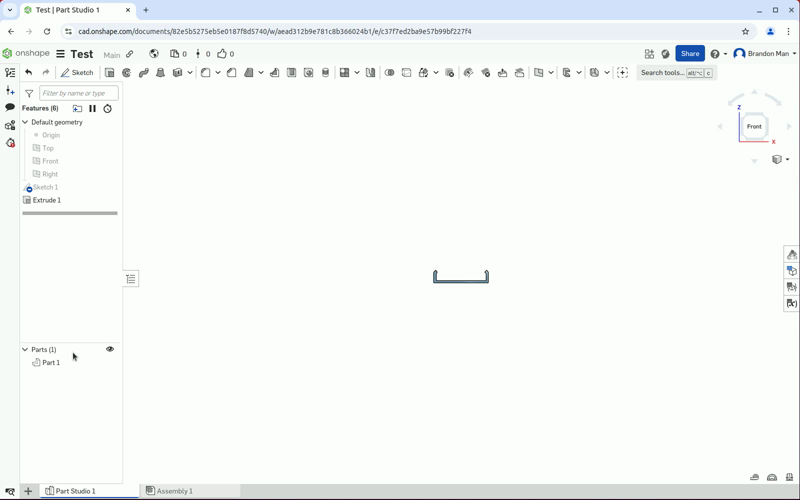
key(shift+p)
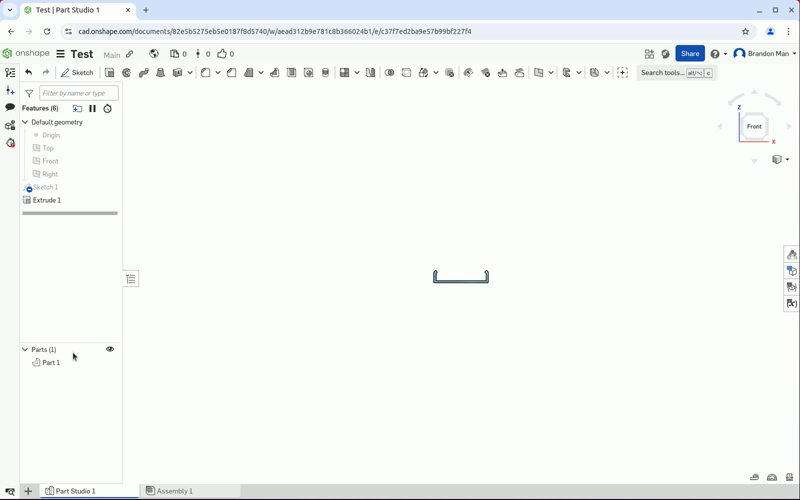
key(space)
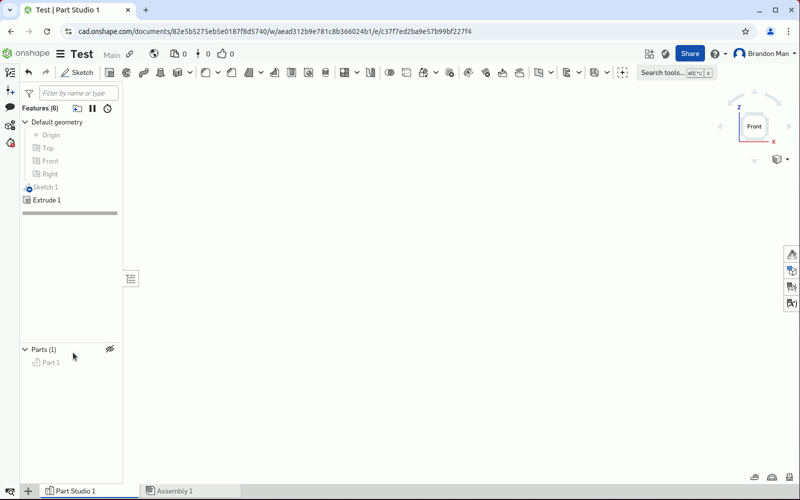
key_down(shift)
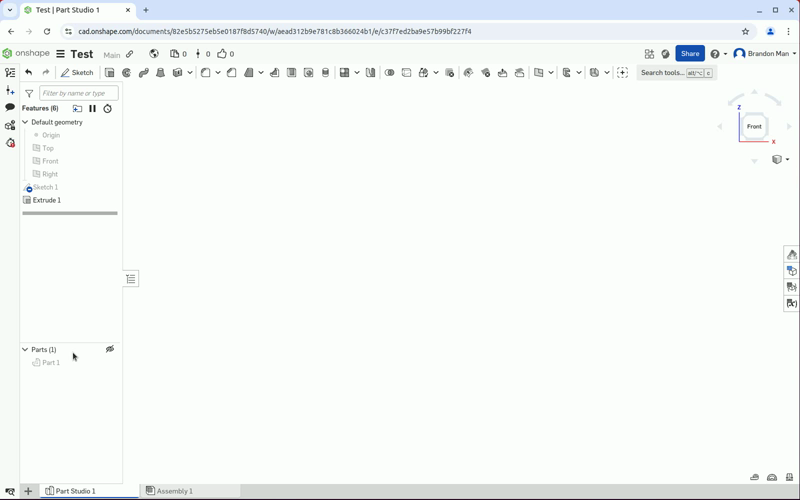
key(left)
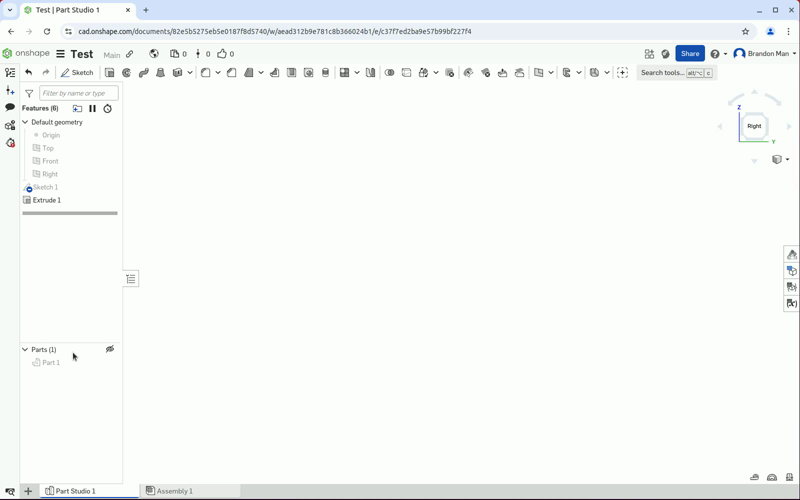
key_up(shift)
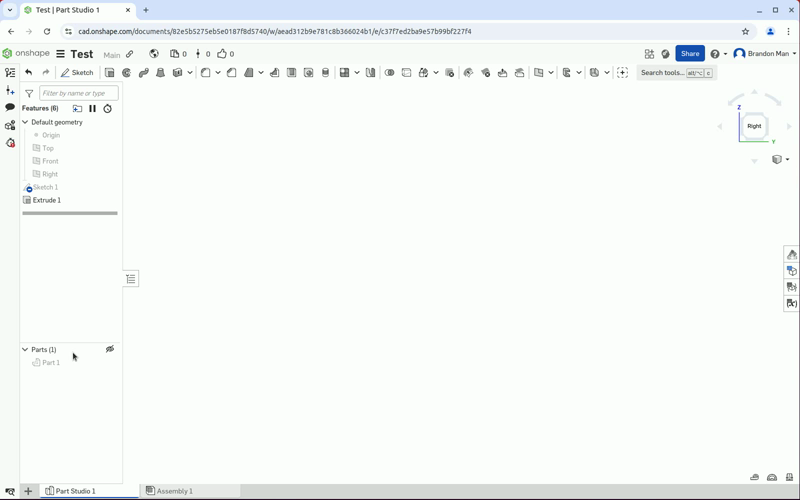
mouse_move(73, 352)
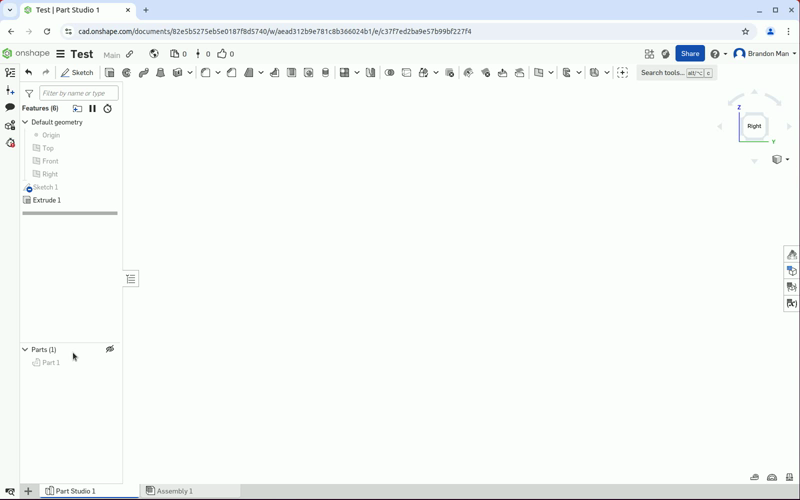
key(shift+y)
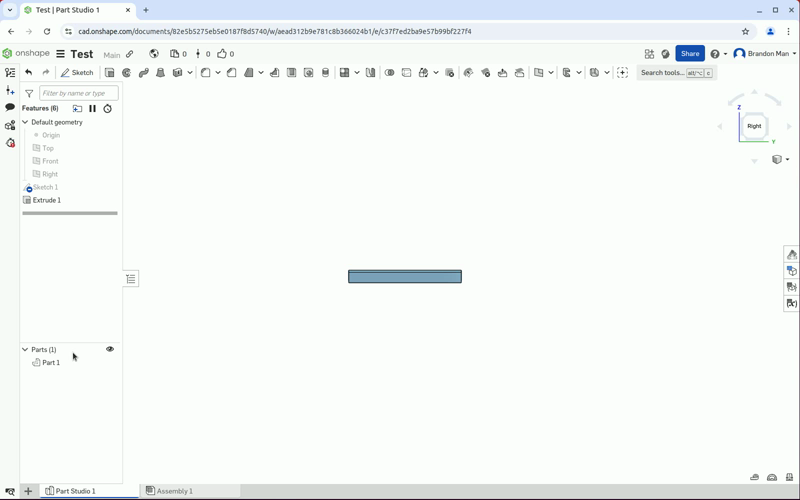
mouse_move(541, 75)
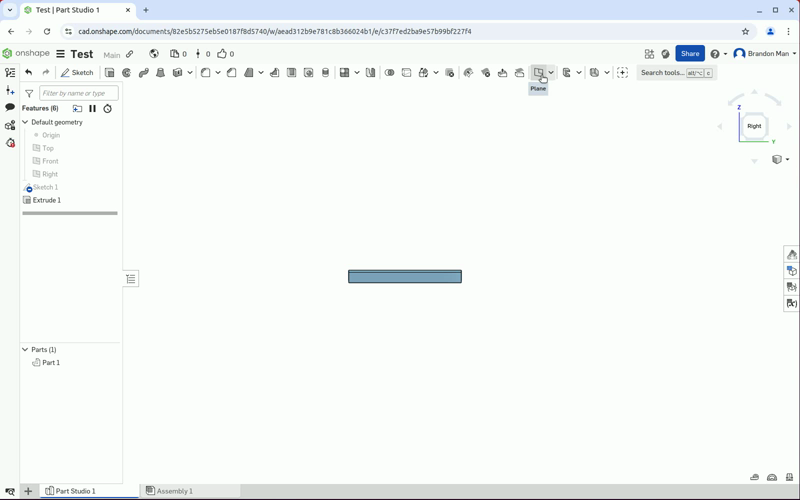
click(541, 75)
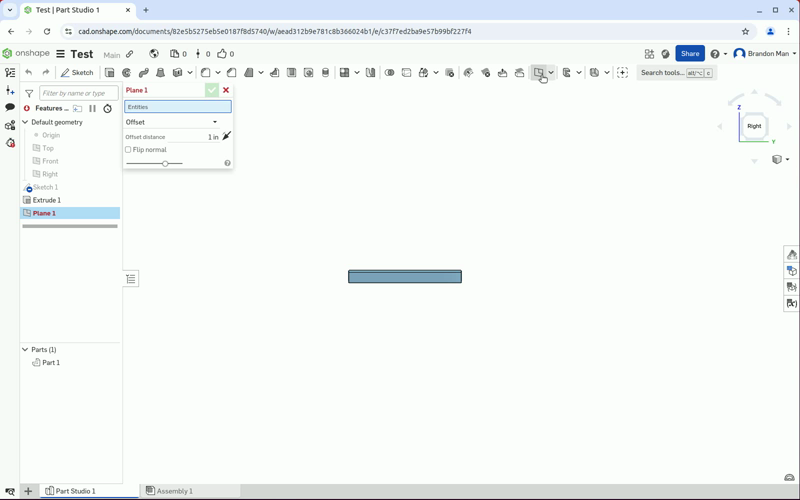
mouse_move(73, 176)
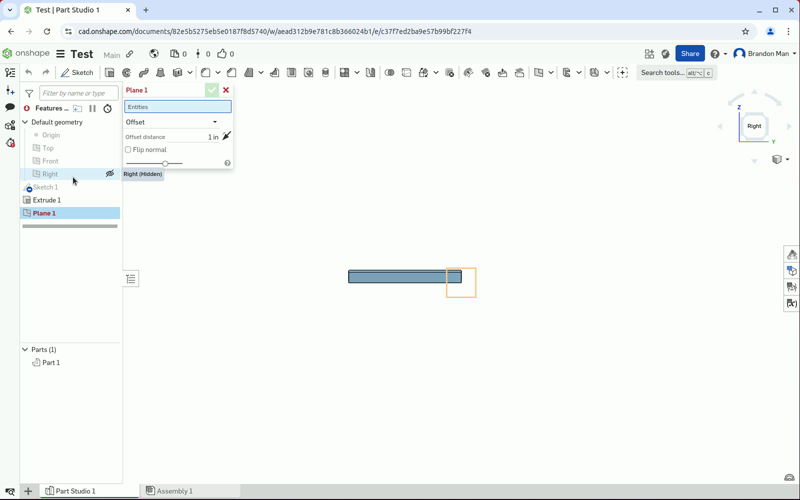
click(73, 176)
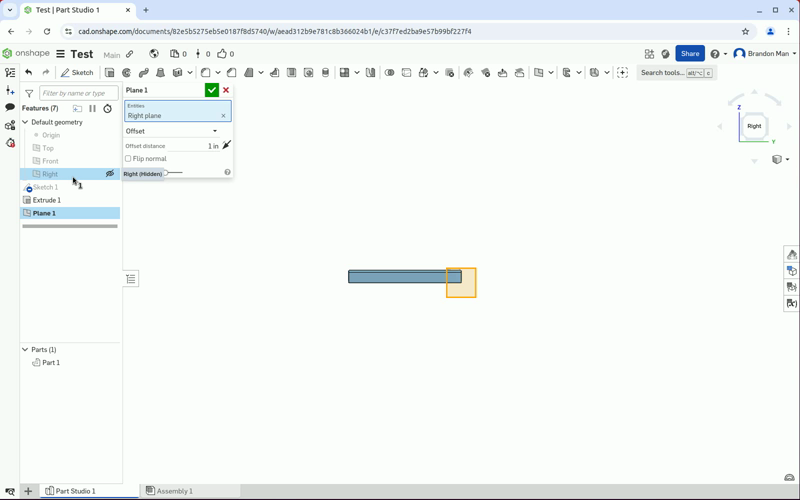
key(tab, 2)
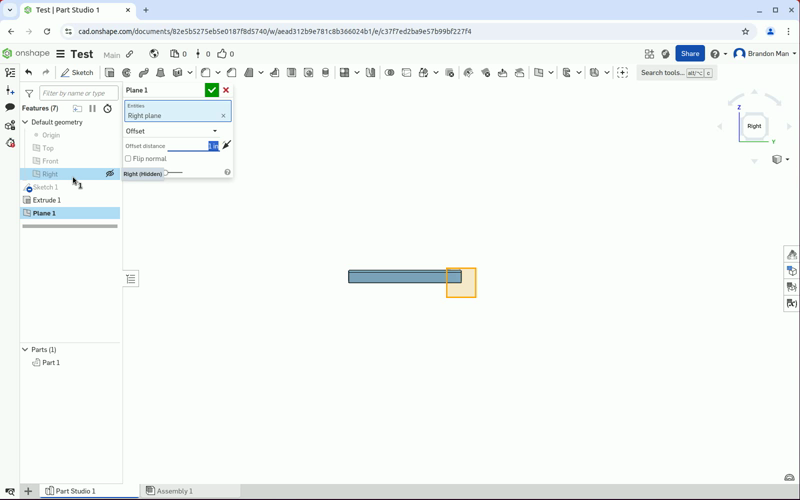
text(5.546)
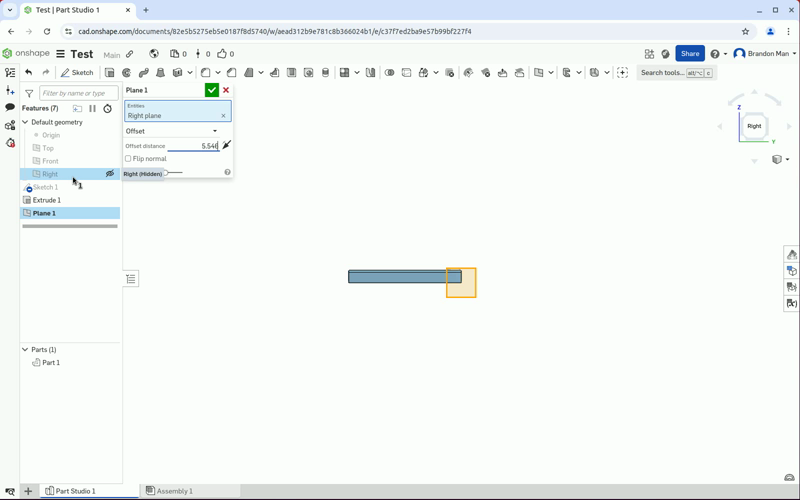
key(enter, 2)
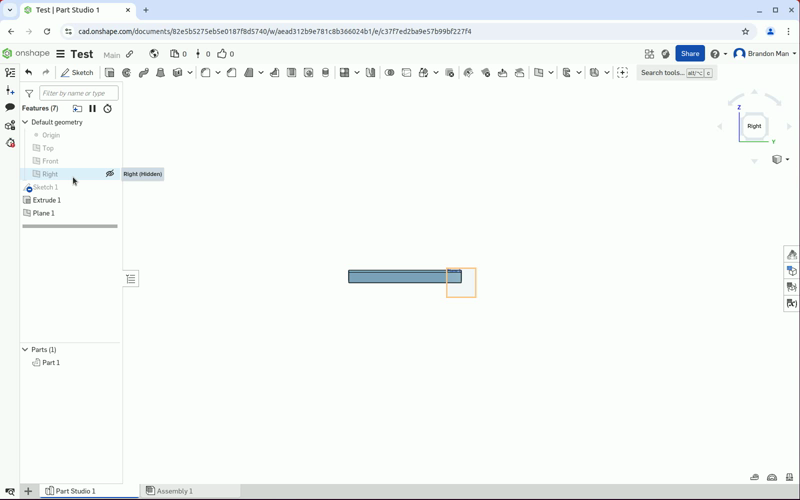
key(shift+s)
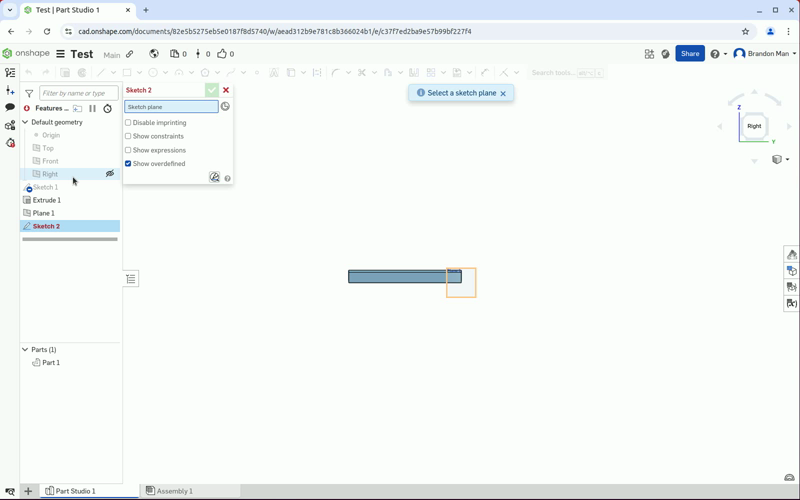
mouse_move(73, 215)
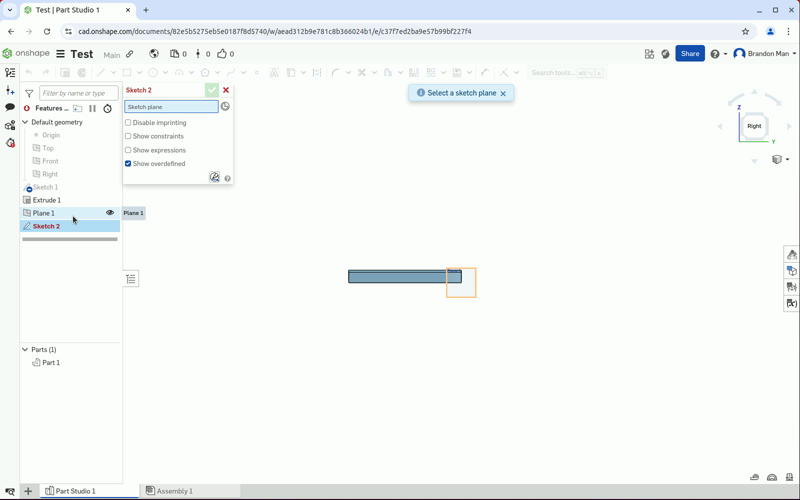
click(73, 215)
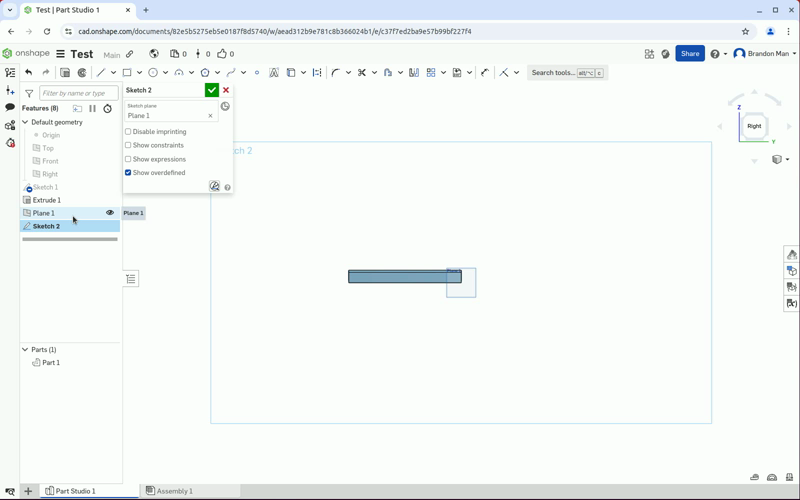
mouse_move(73, 352)
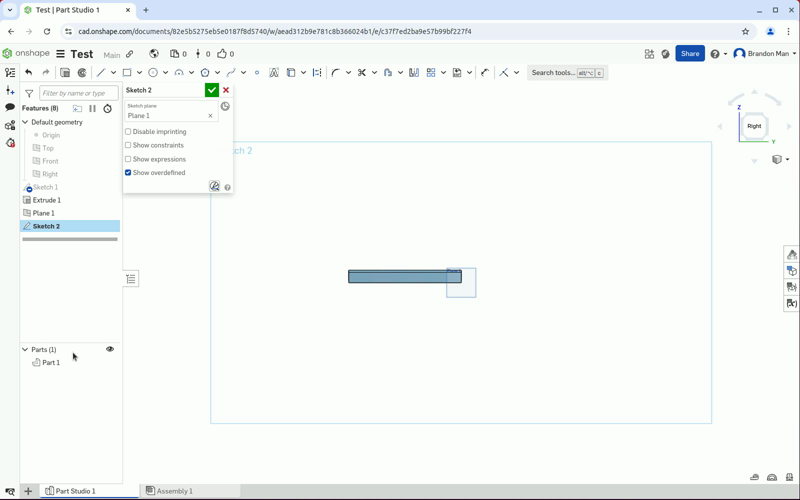
key(y)
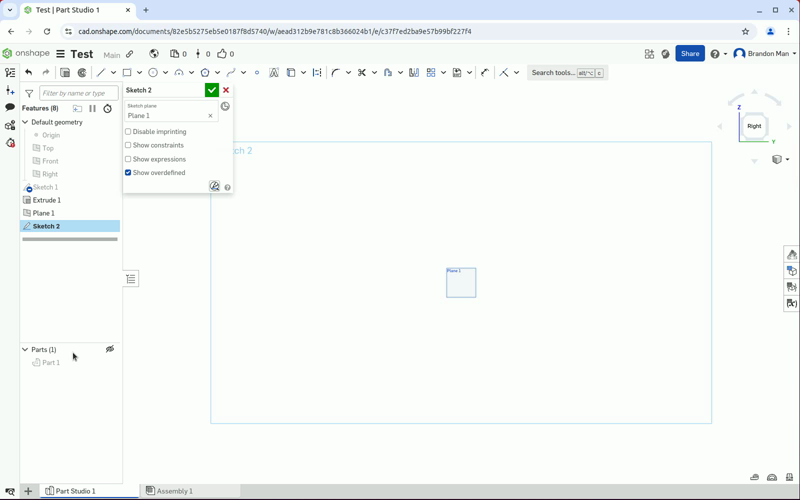
key(l)
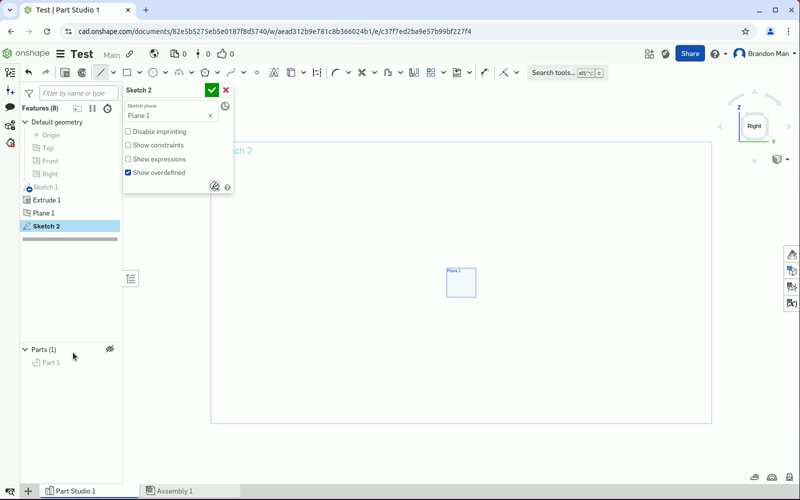
key_down(shift)
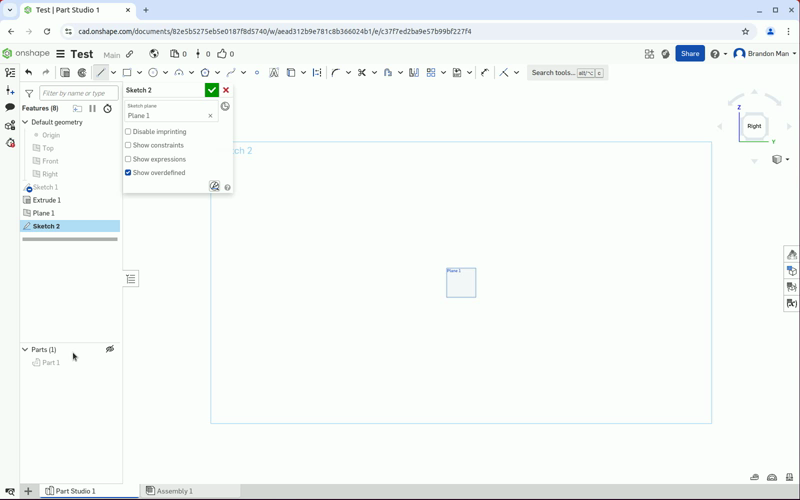
mouse_move(363, 272)
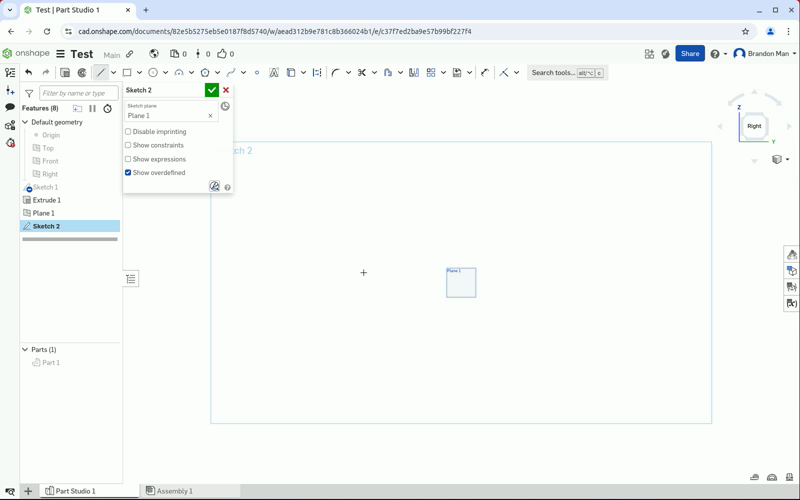
click(363, 272)
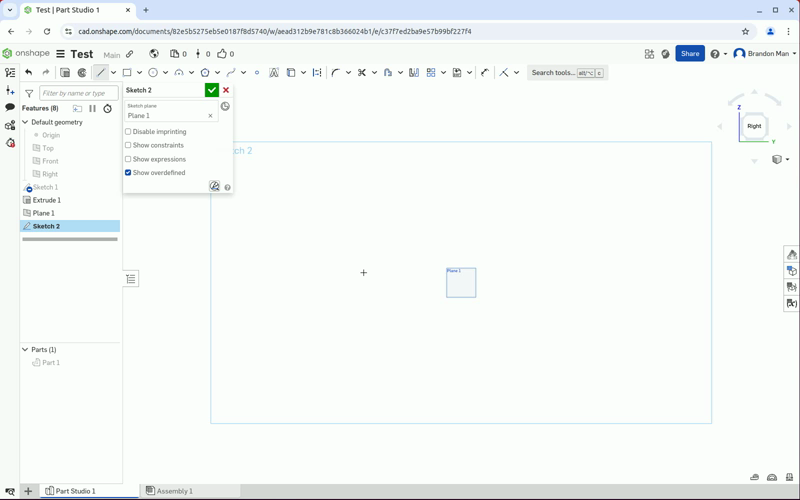
key_up(shift)
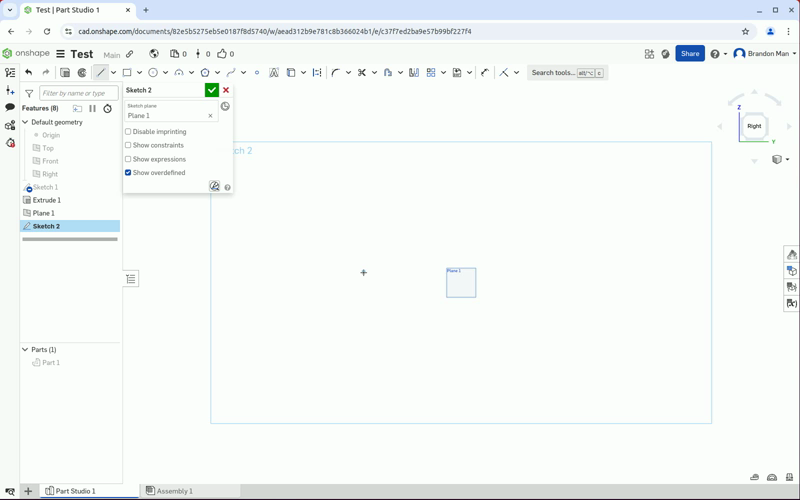
key_down(shift)
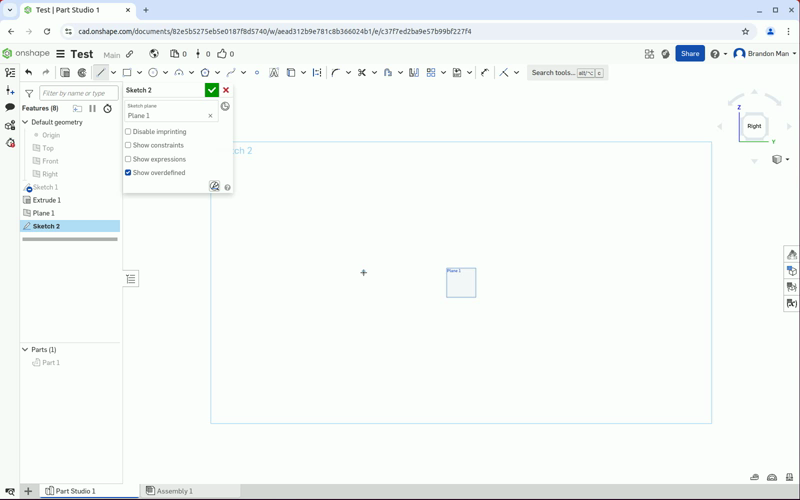
mouse_move(393, 272)
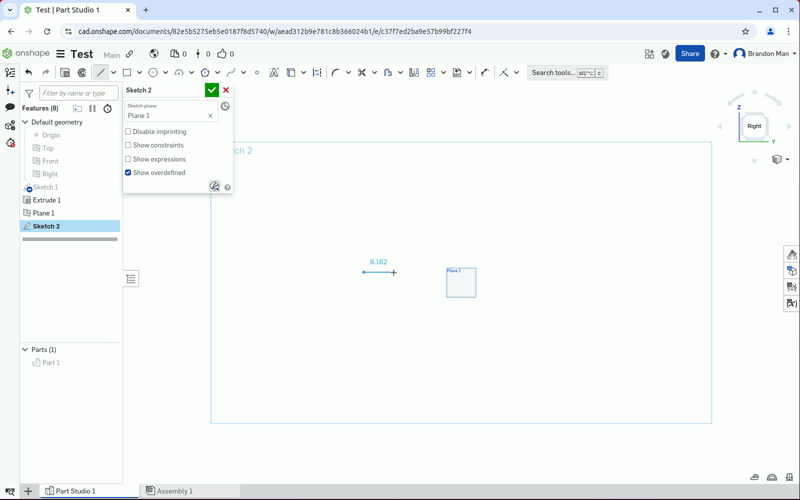
mouse_move(392, 272)
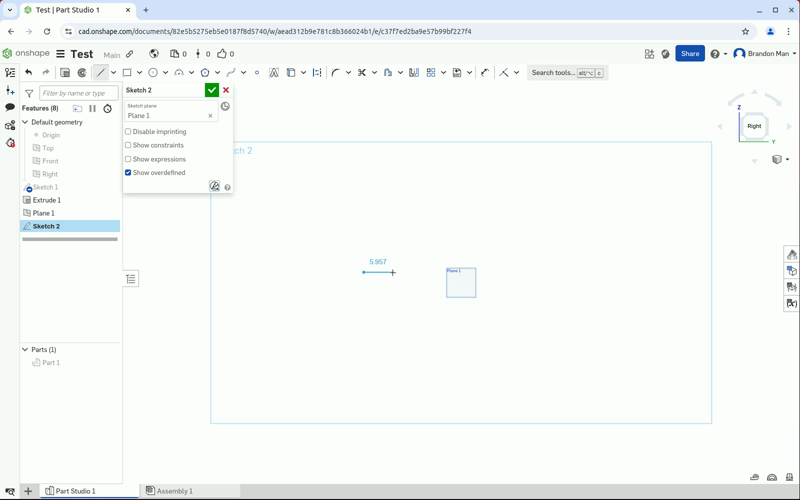
click(392, 272)
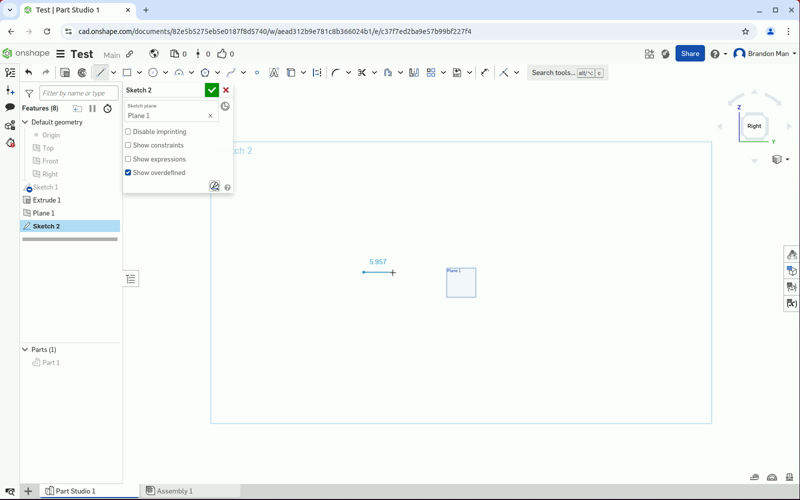
key_up(shift)
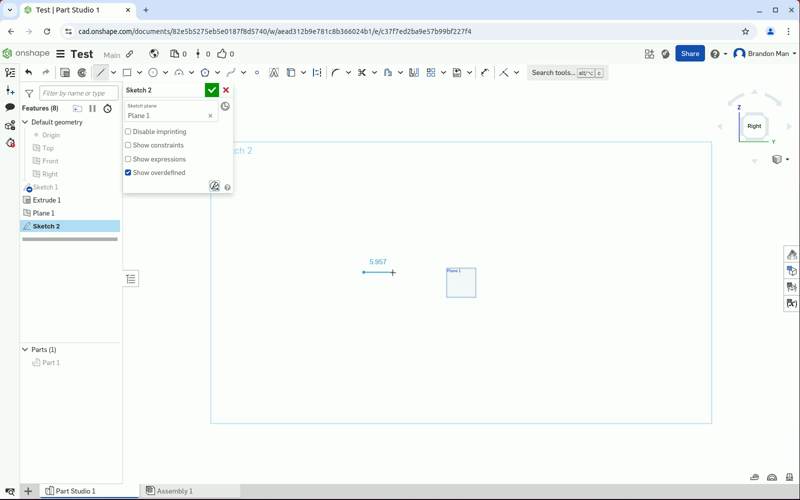
key_down(shift)
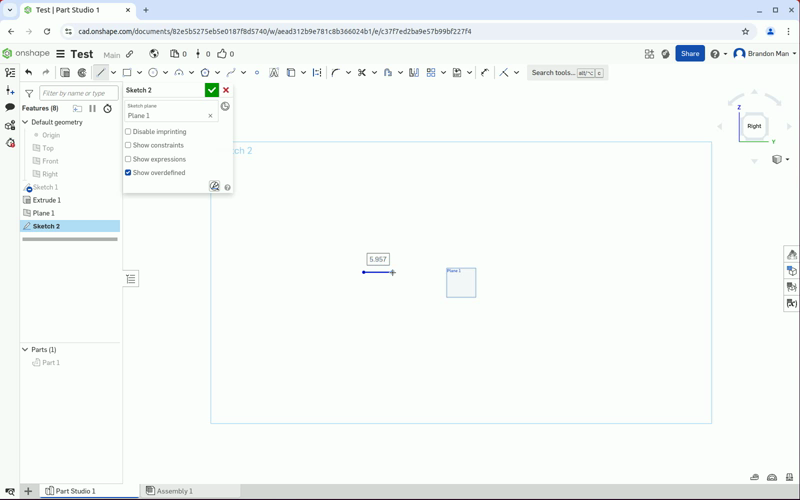
mouse_move(422, 272)
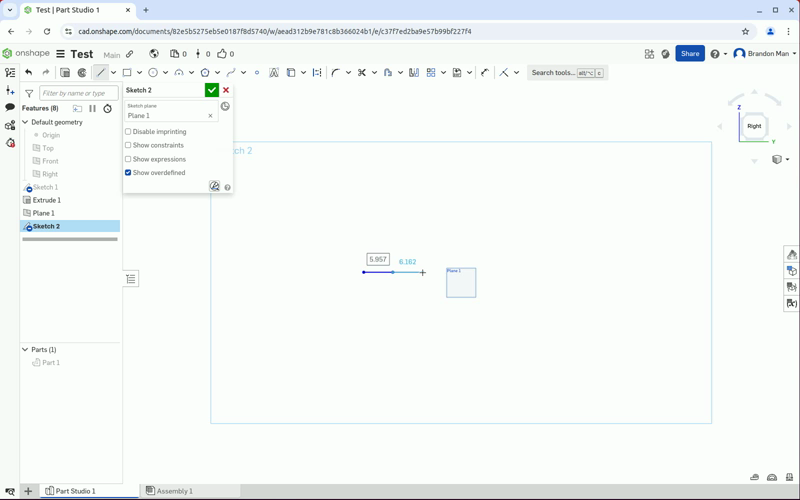
mouse_move(392, 258)
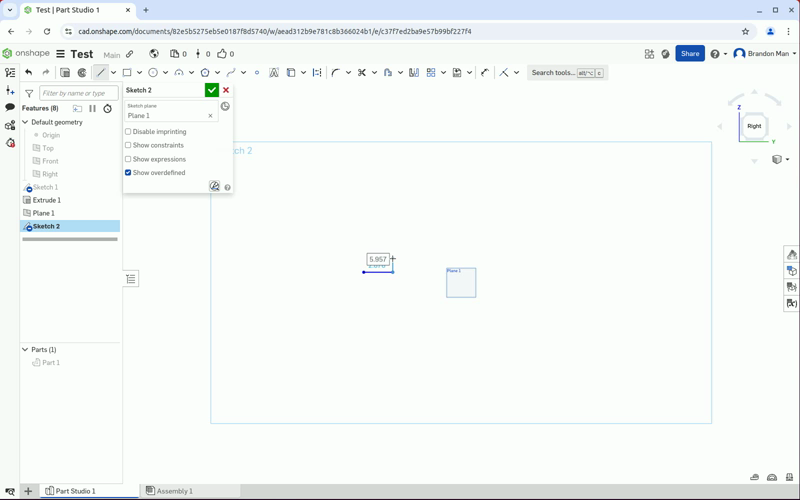
click(392, 258)
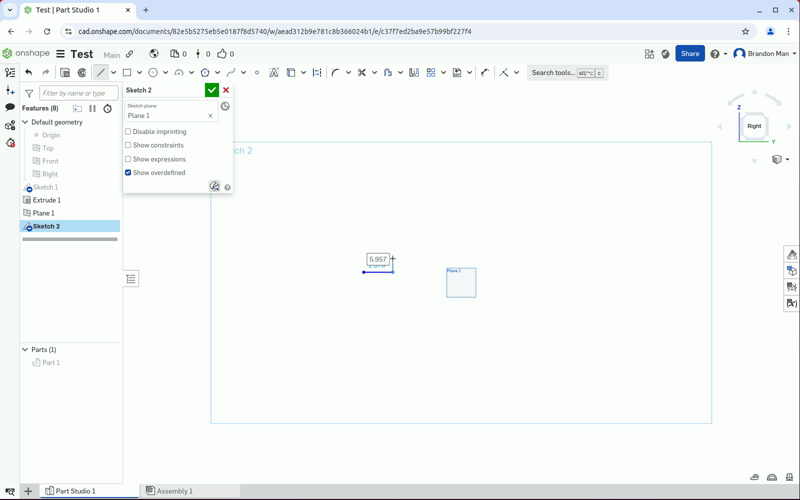
key_up(shift)
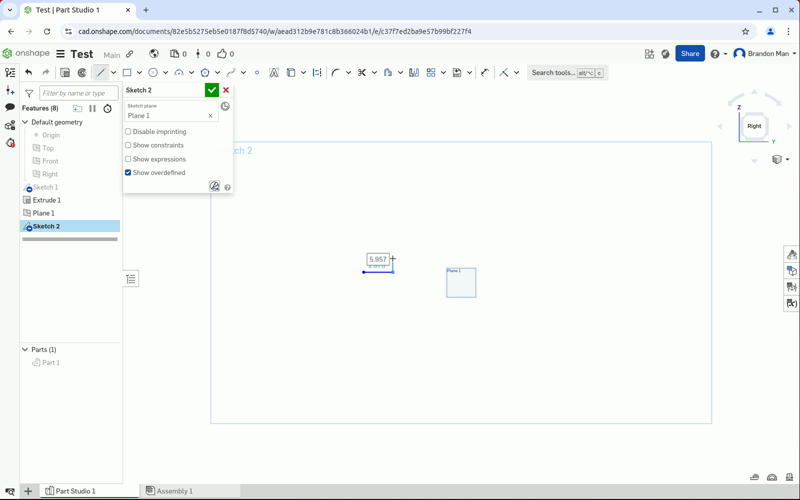
key_down(shift)
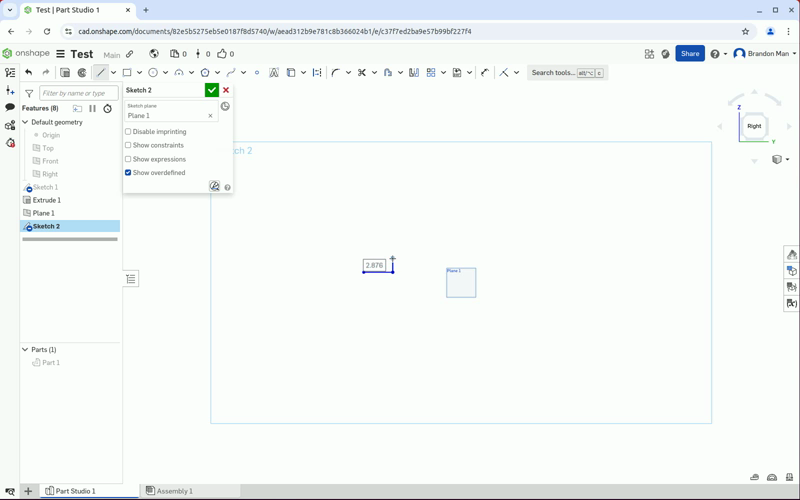
mouse_move(422, 258)
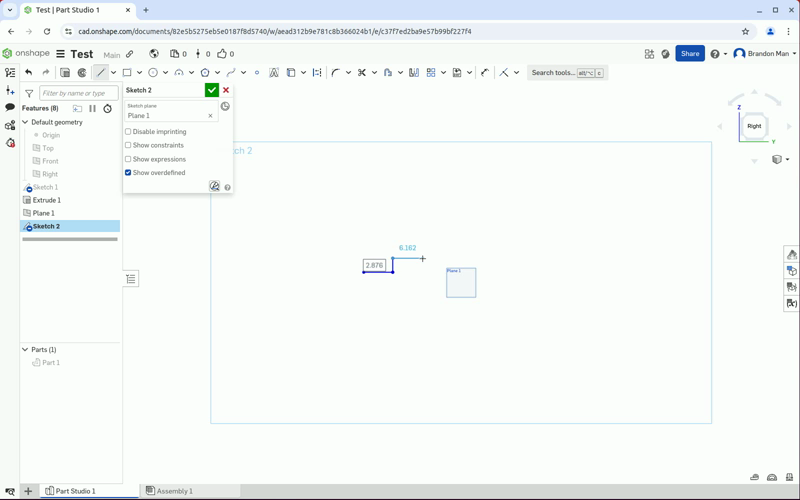
mouse_move(363, 258)
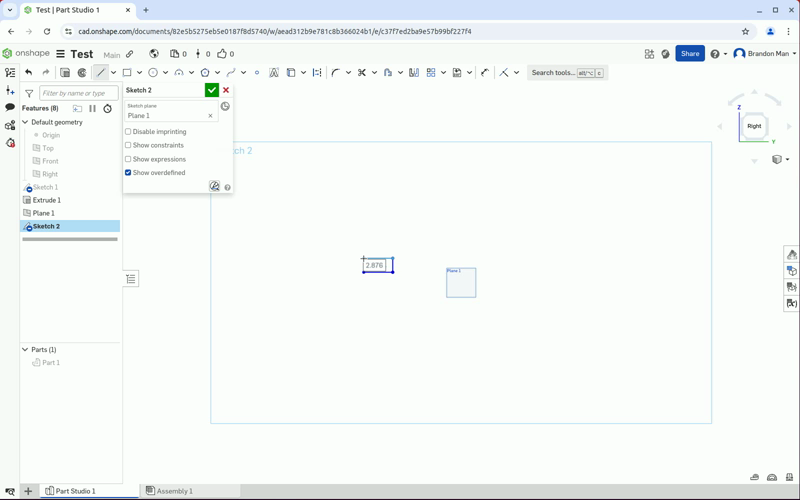
click(363, 258)
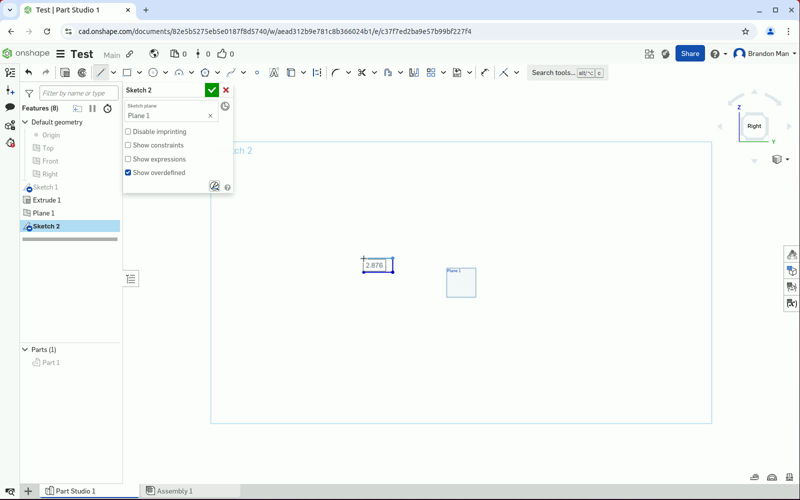
key_up(shift)
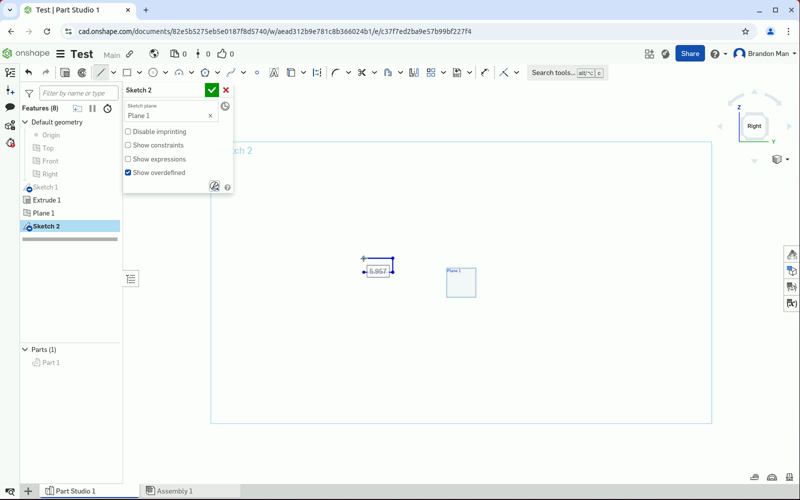
mouse_move(393, 258)
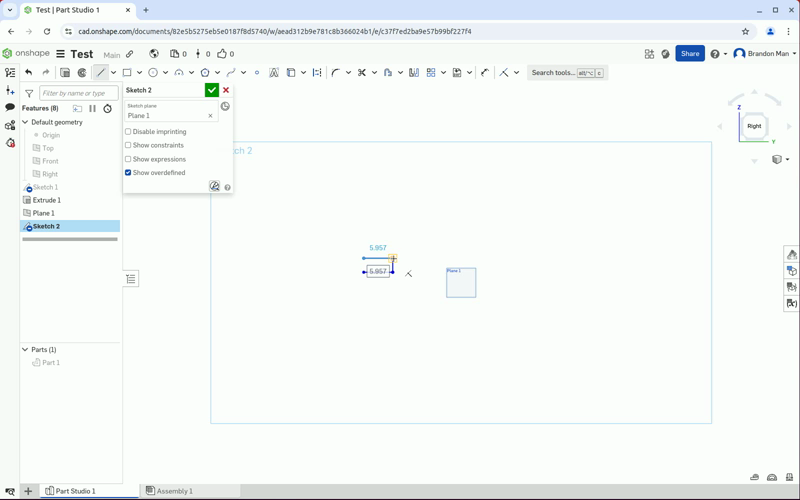
key_down(shift)
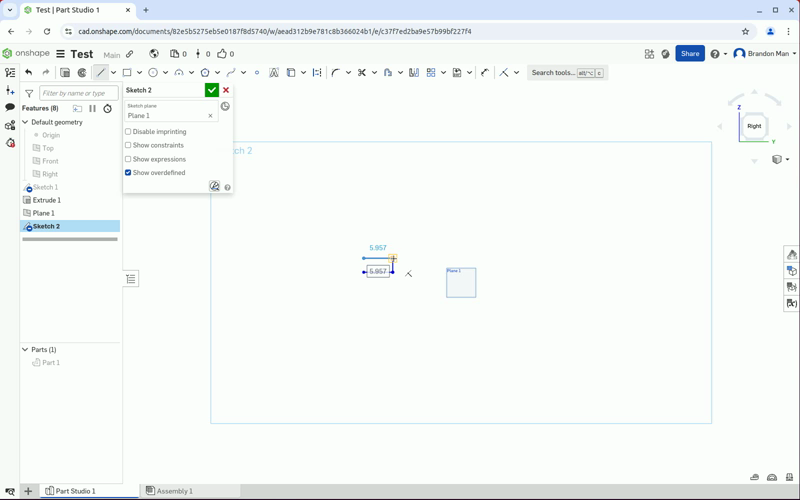
mouse_move(363, 272)
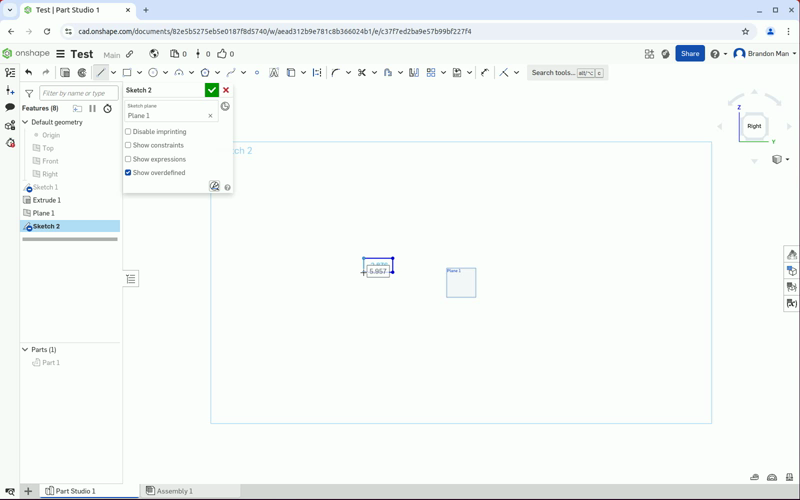
key_up(shift)
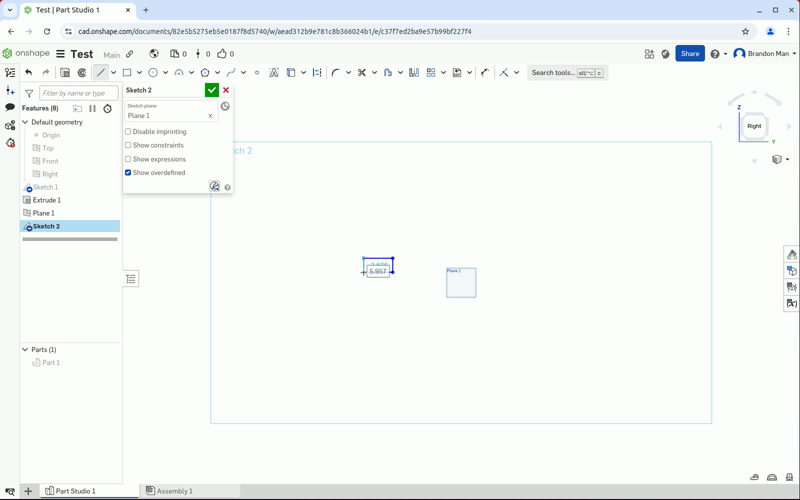
click(363, 272)
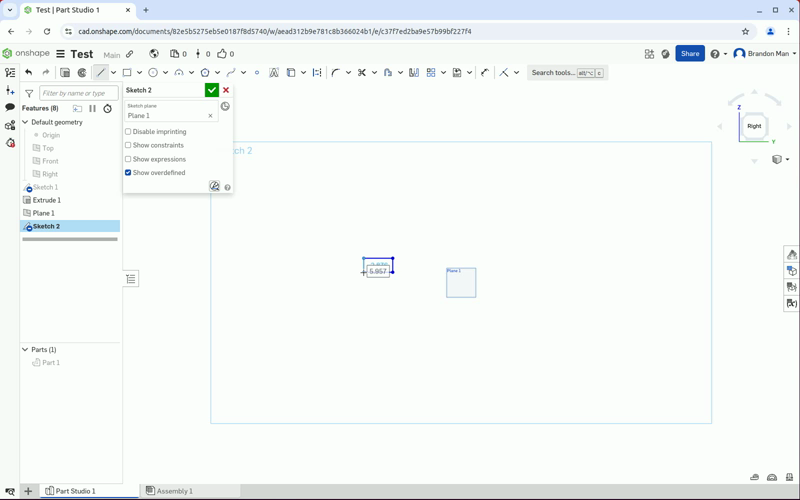
key(esc)
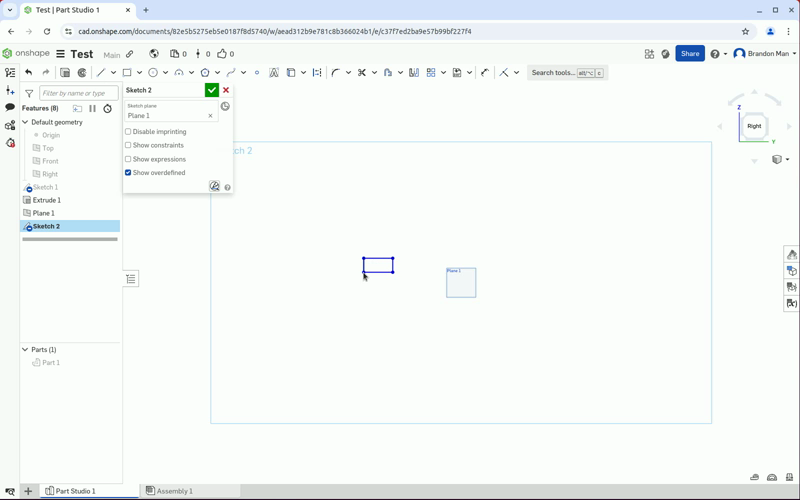
mouse_move(367, 267)
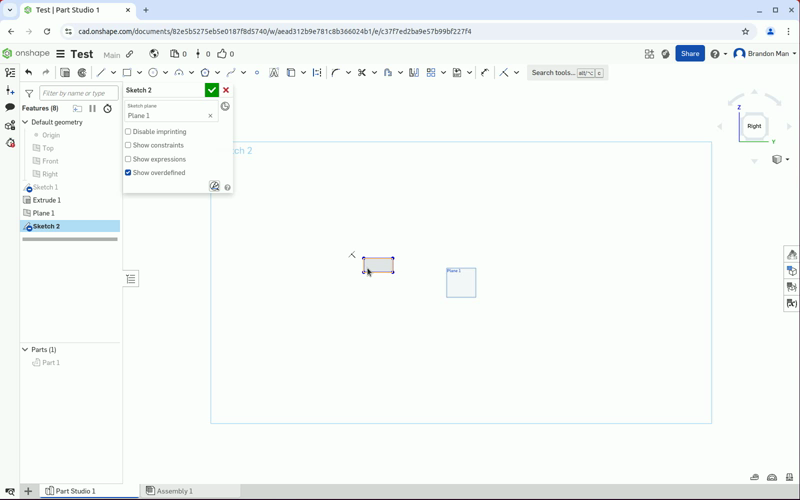
scroll(6)
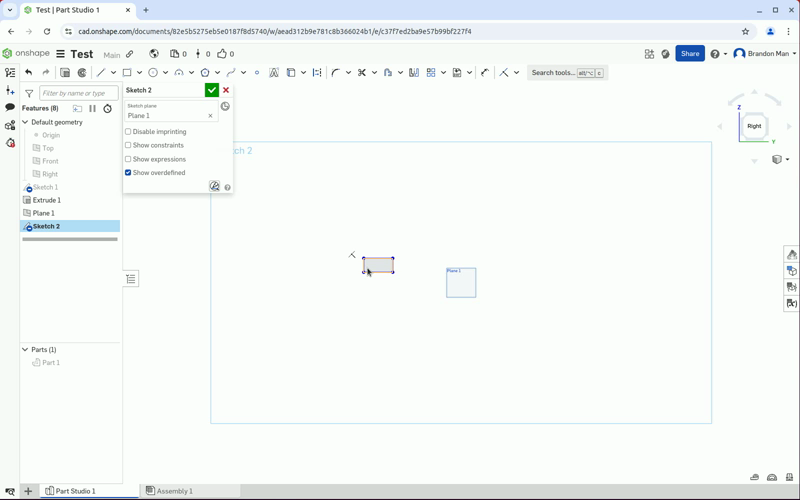
scroll(6)
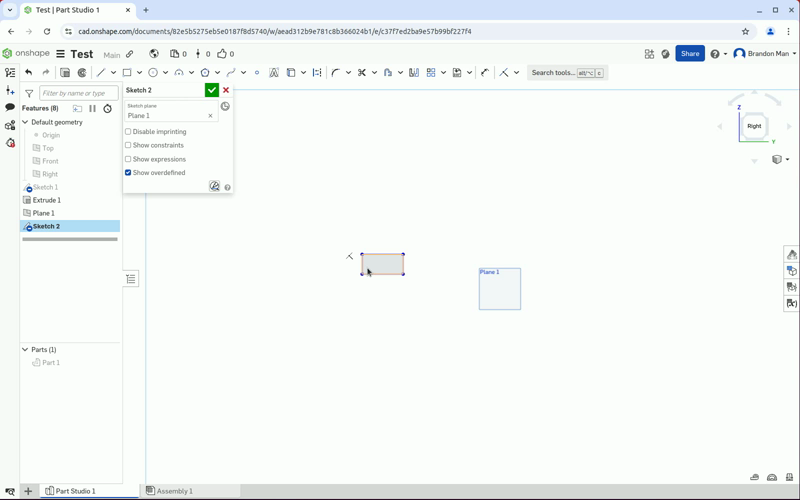
scroll(6)
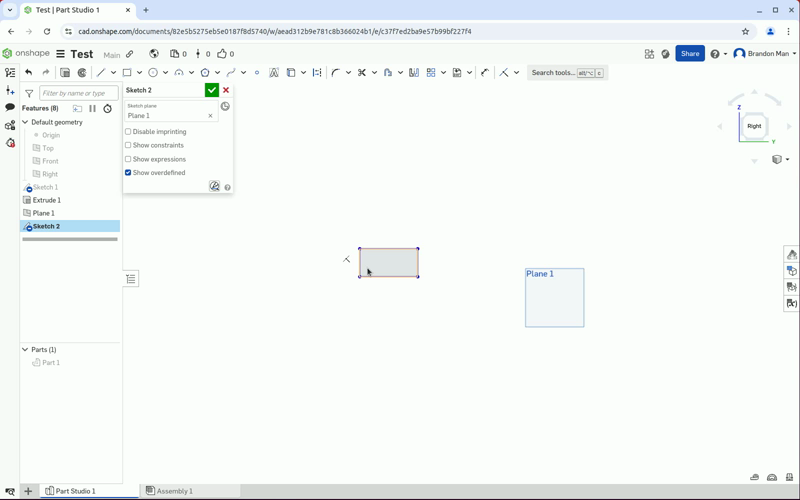
scroll(6)
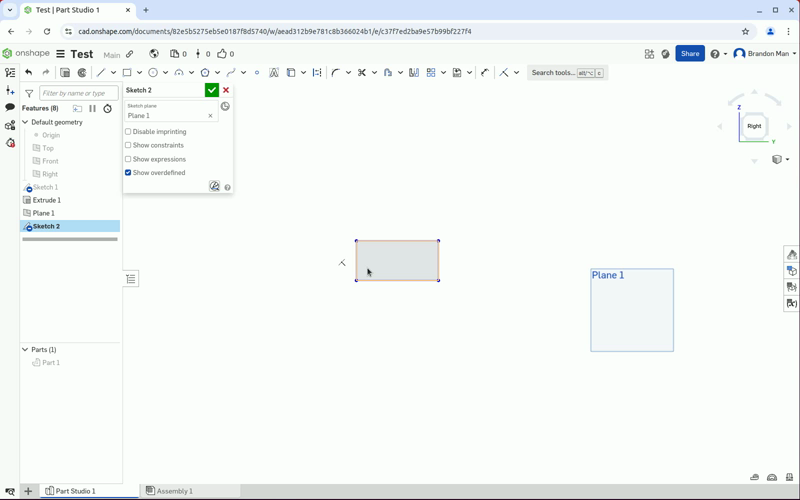
scroll(6)
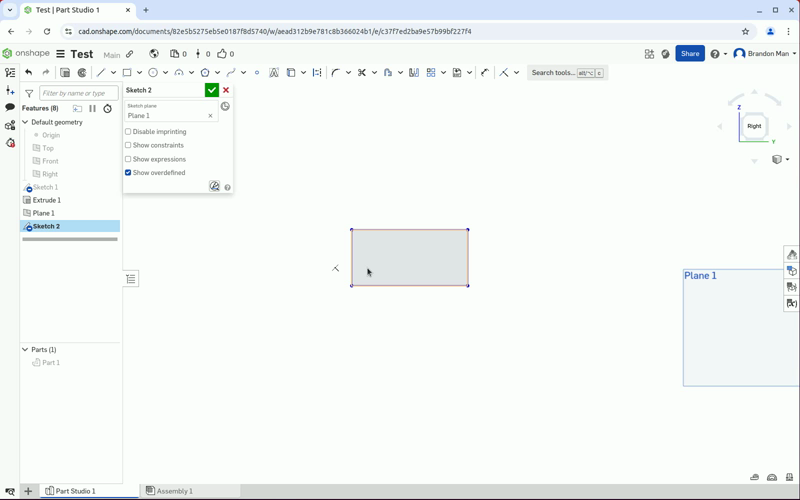
scroll(6)
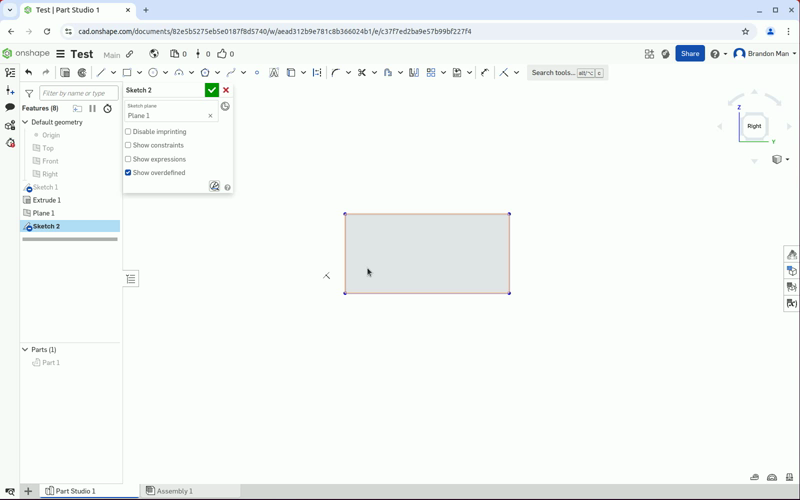
scroll(6)
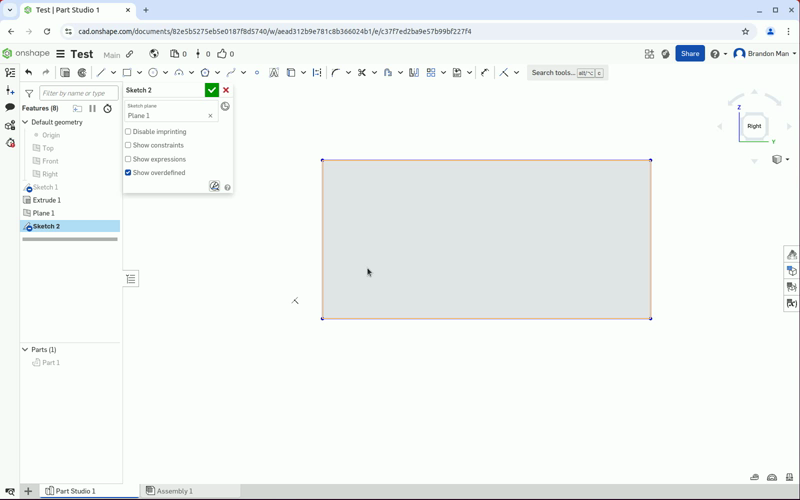
click(367, 267)
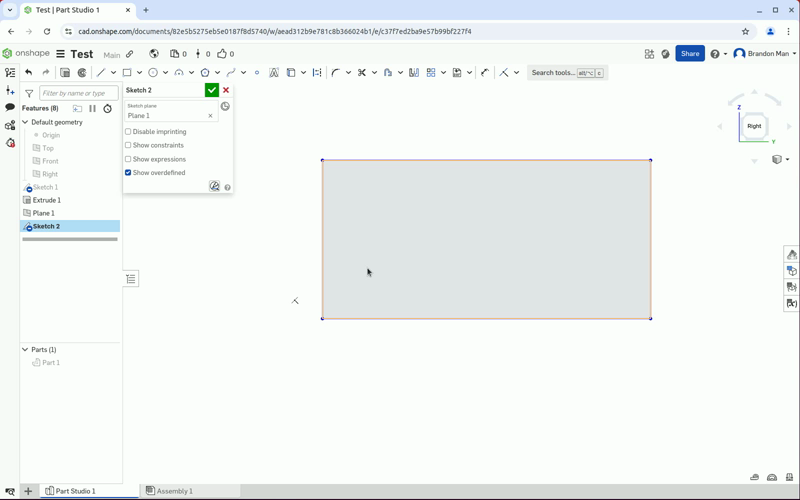
scroll(-6)
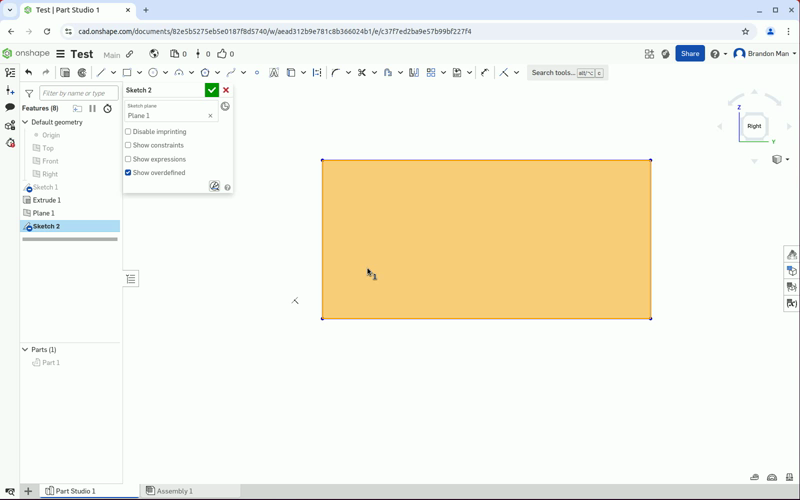
scroll(-6)
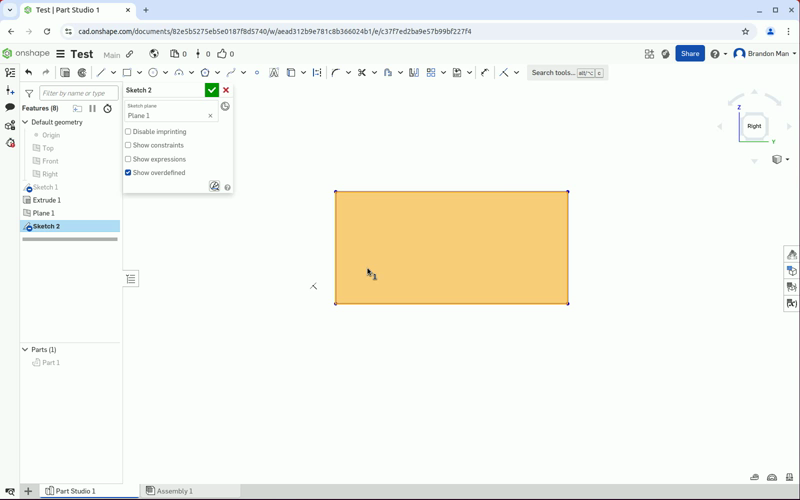
scroll(-6)
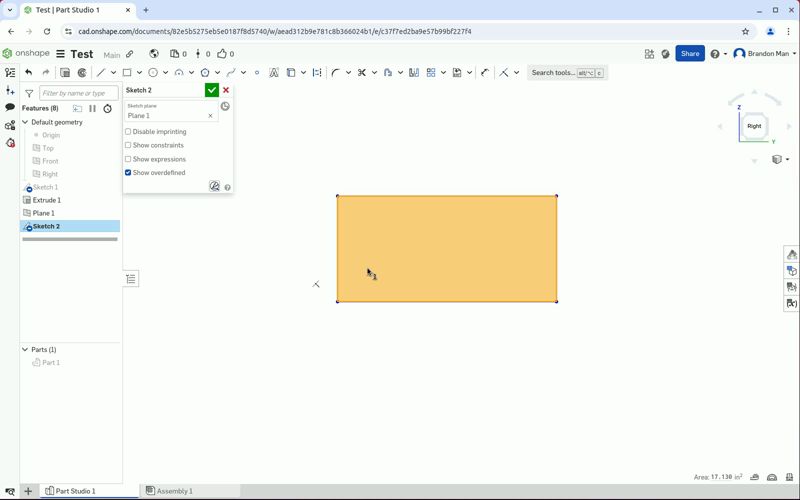
scroll(-6)
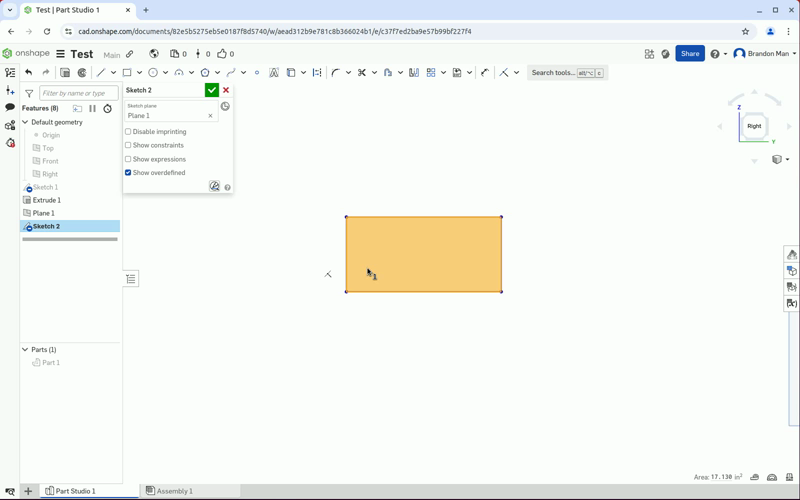
scroll(-6)
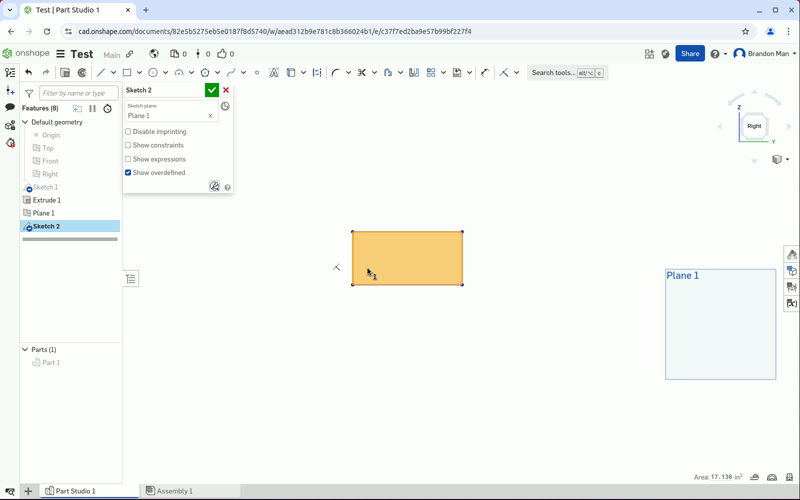
scroll(-6)
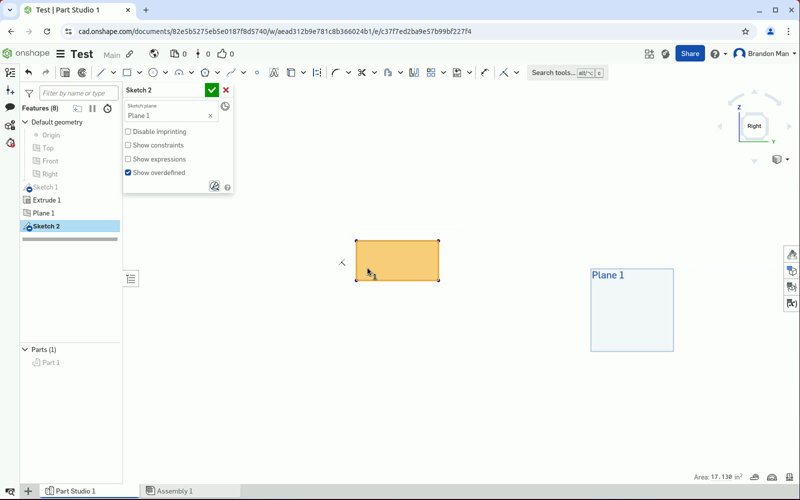
scroll(-6)
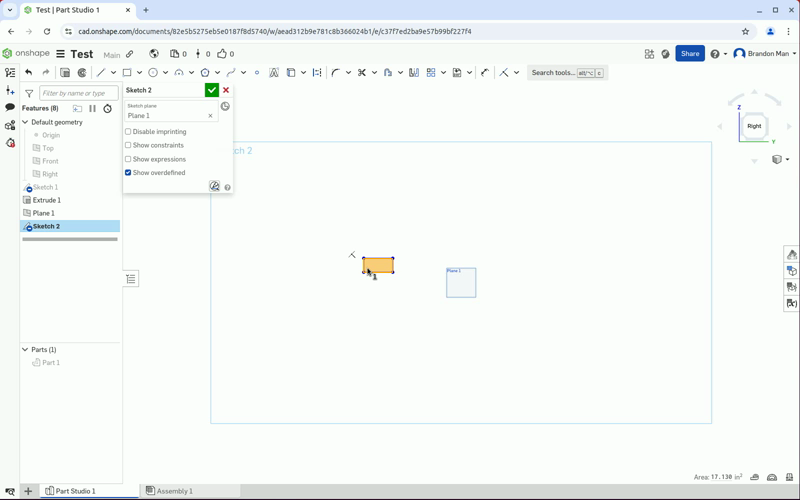
mouse_move(73, 352)
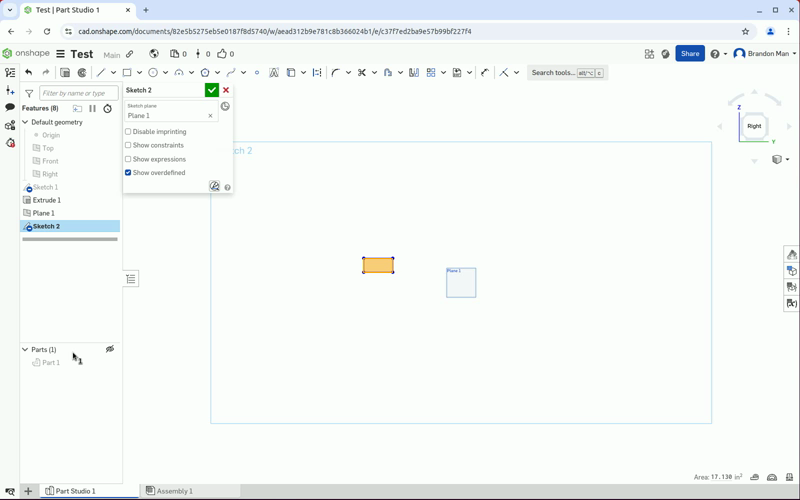
key(shift+y)
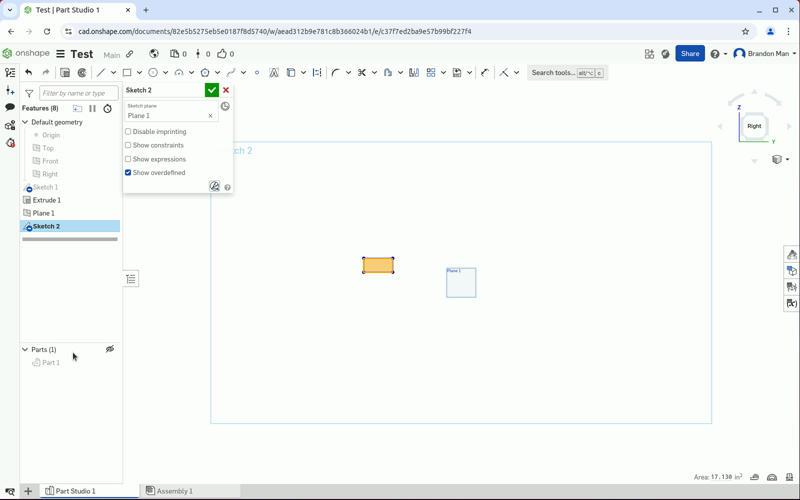
key(shift+e)
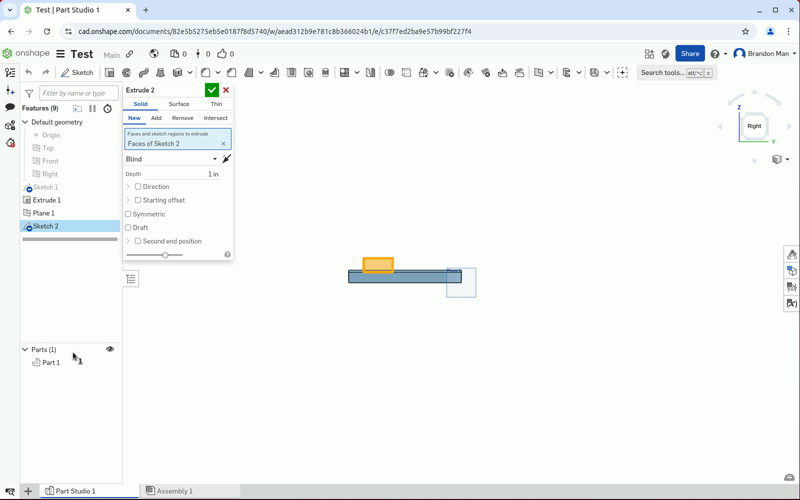
mouse_move(143, 106)
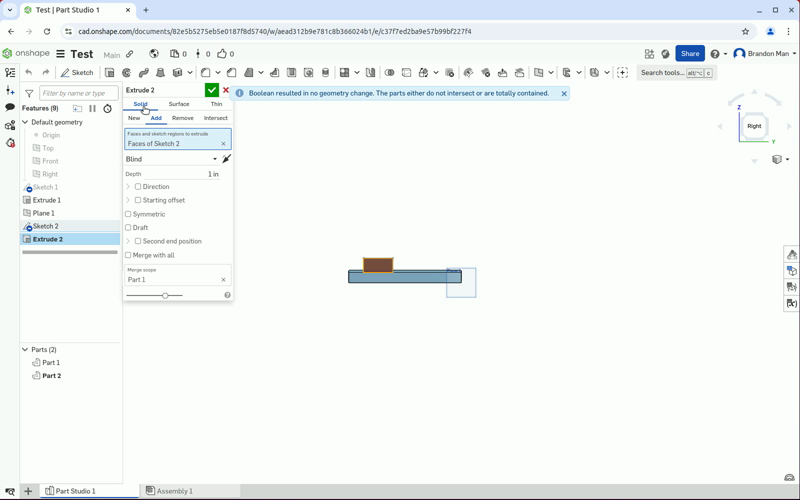
click(143, 106)
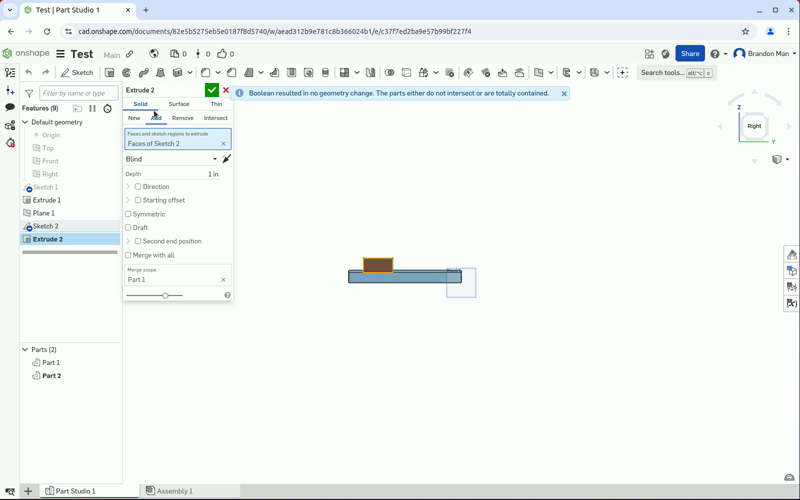
mouse_move(186, 120)
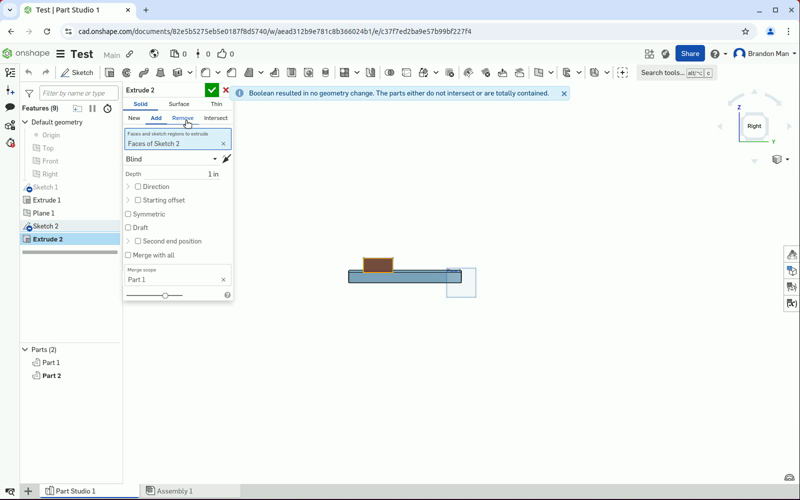
click(186, 120)
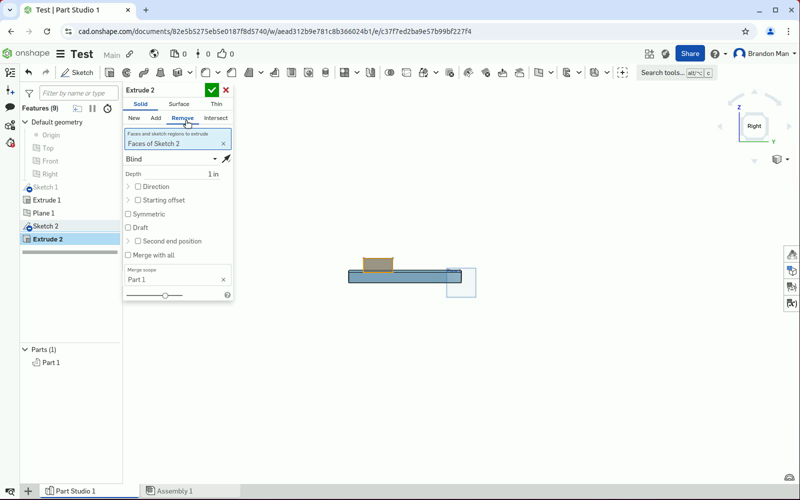
key(tab, 4)
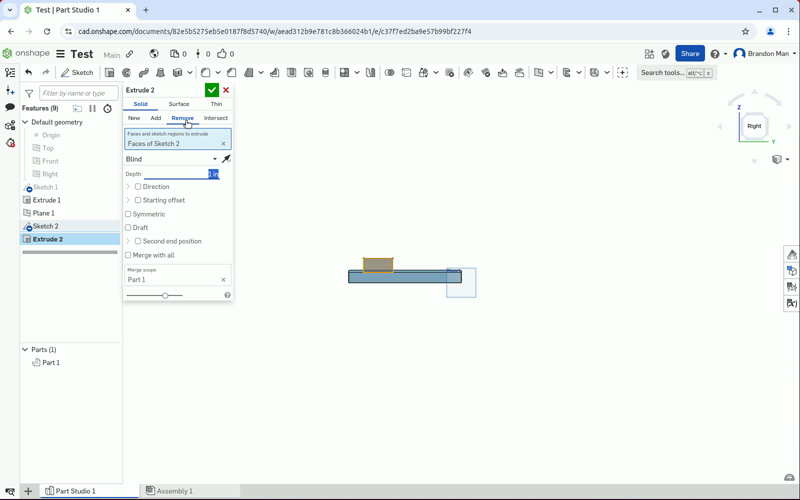
text(1.685)
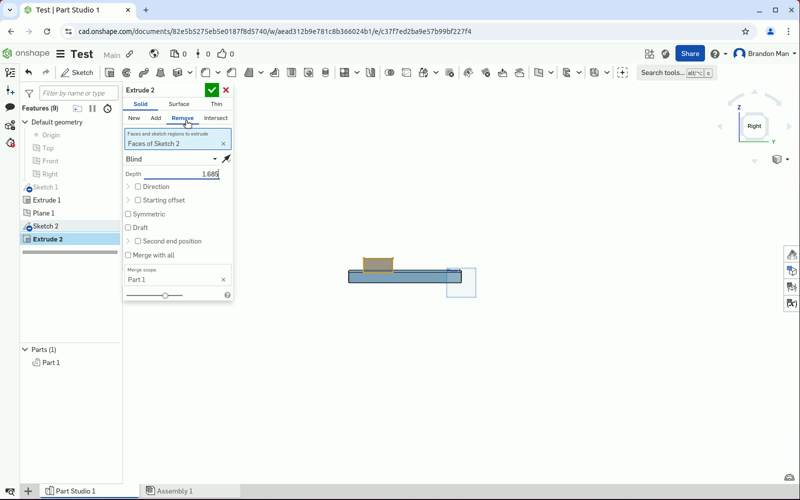
key(tab, 6)
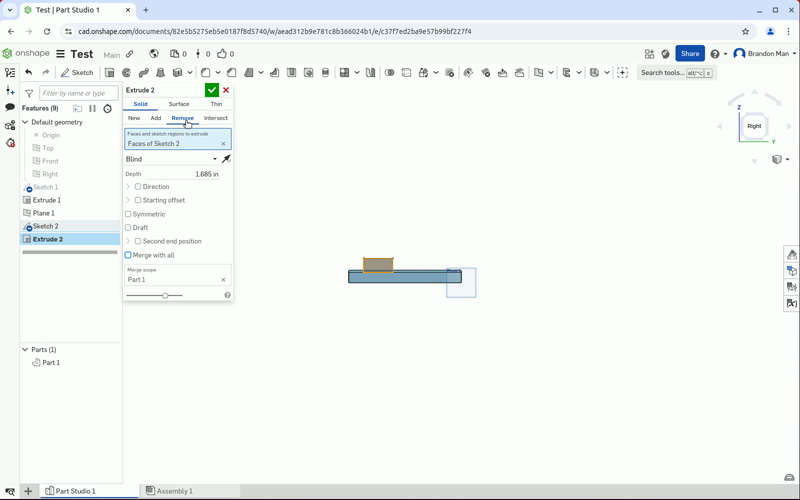
key(space)
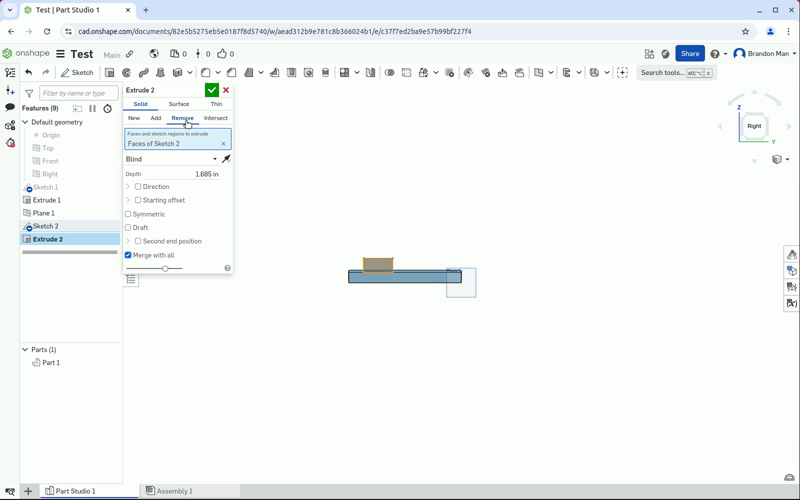
key(enter)
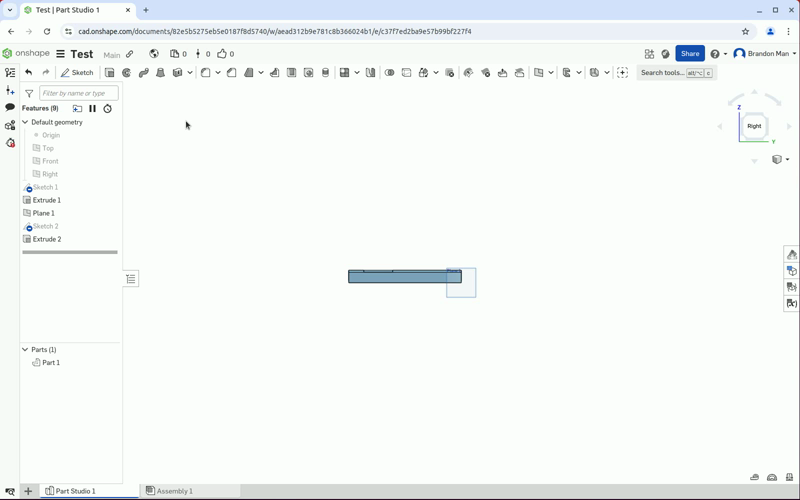
key(shift+h)
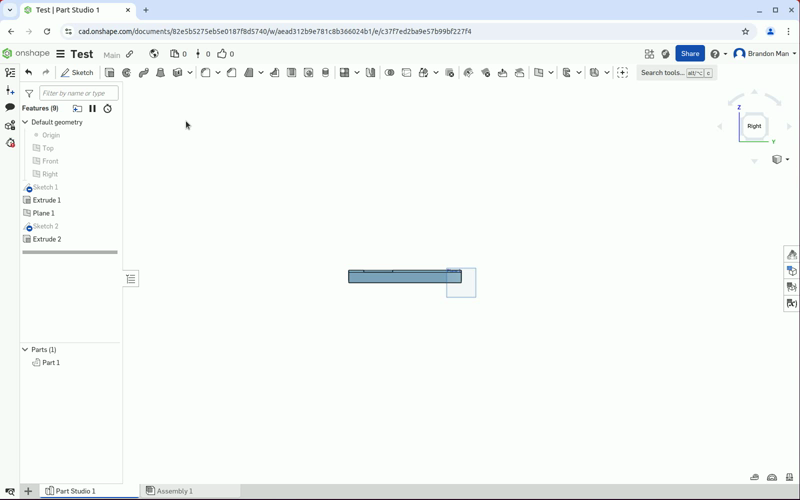
key(shift+h)
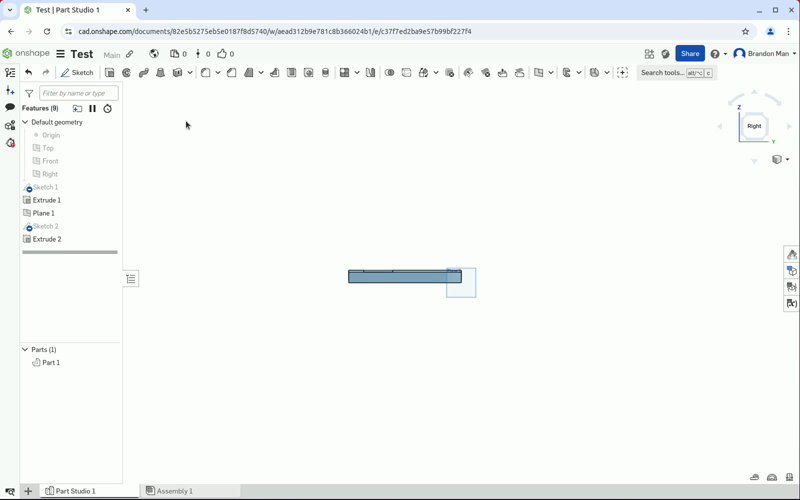
mouse_move(73, 189)
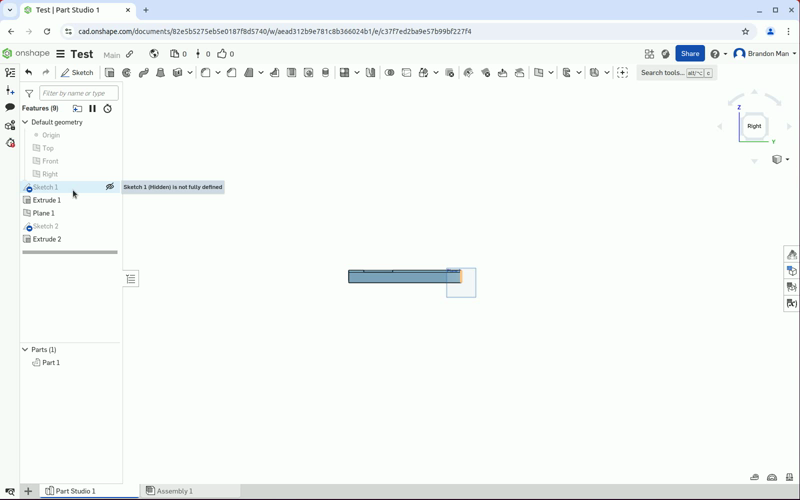
click(73, 189)
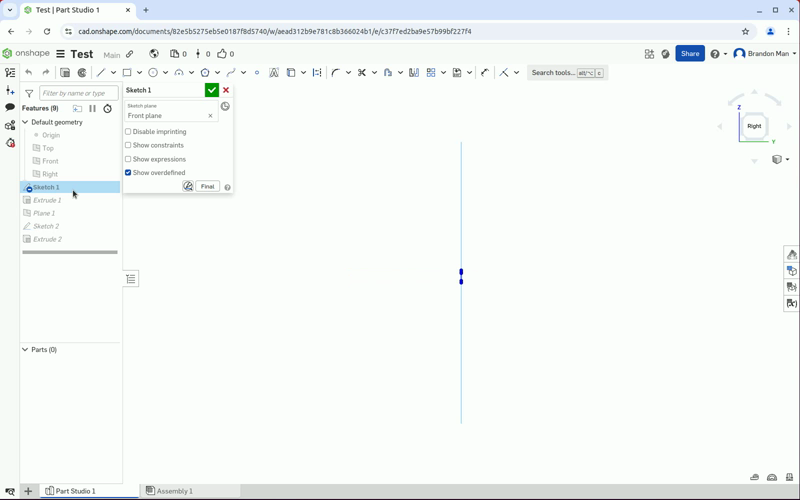
mouse_move(229, 92)
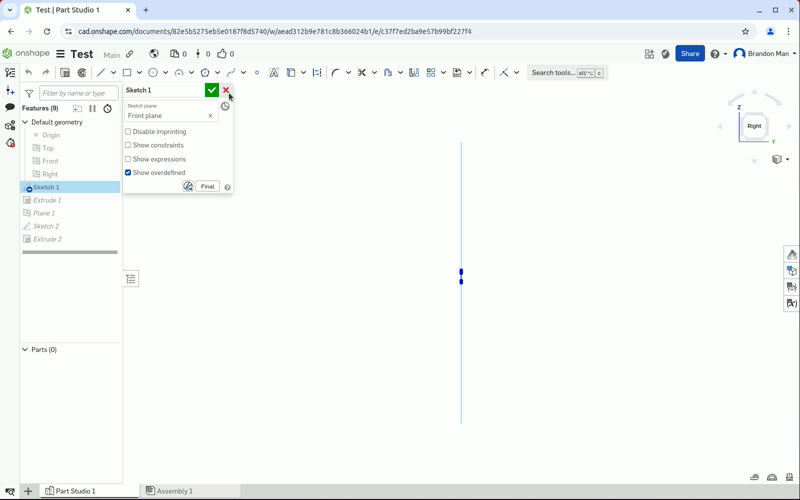
click(229, 92)
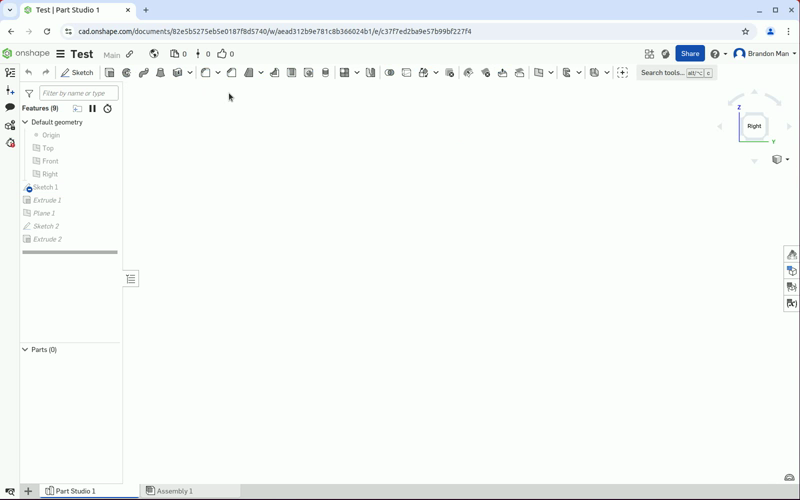
key(shift+s)
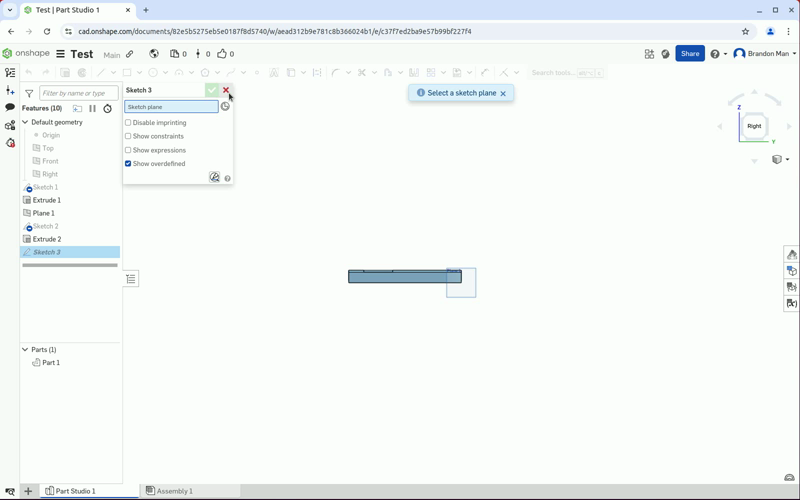
mouse_move(73, 215)
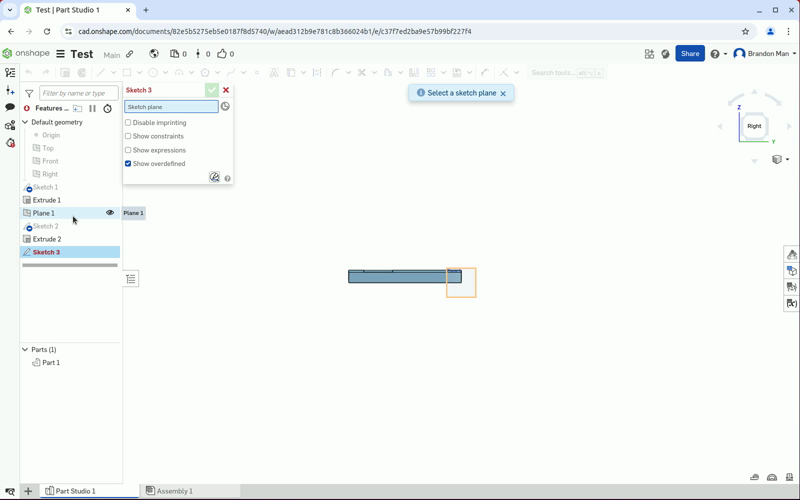
click(73, 215)
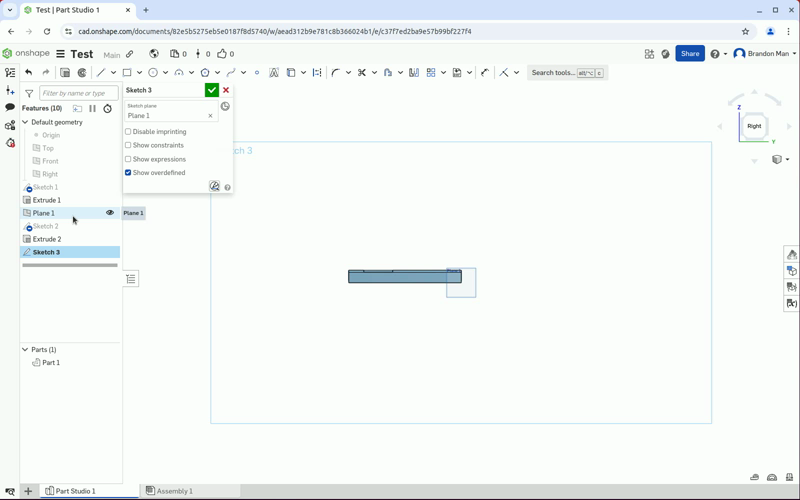
mouse_move(73, 352)
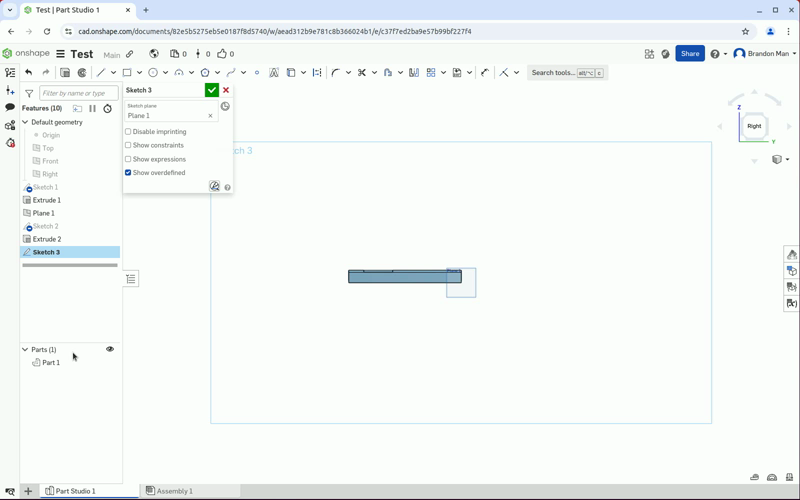
key(y)
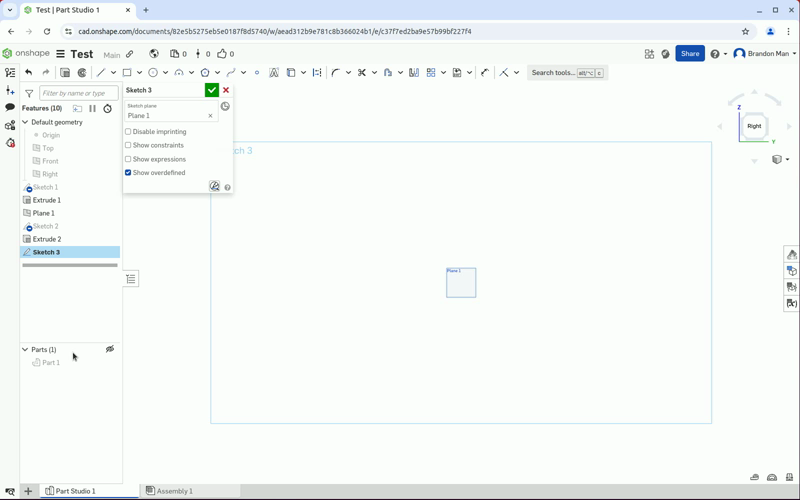
key(l)
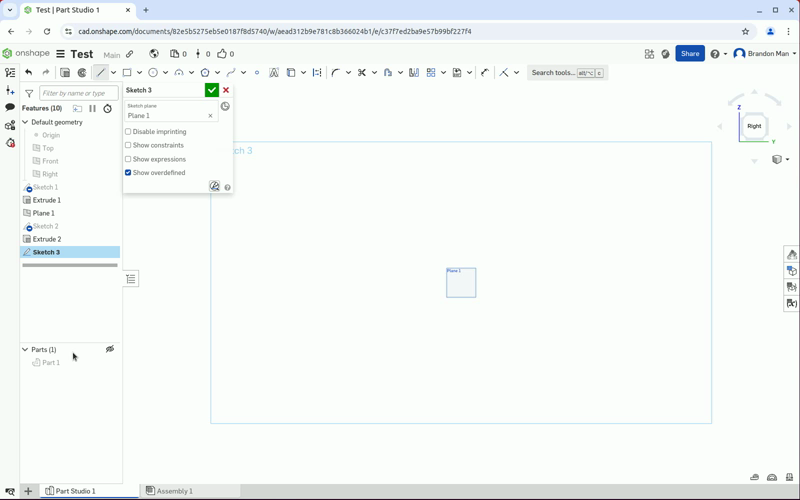
key_down(shift)
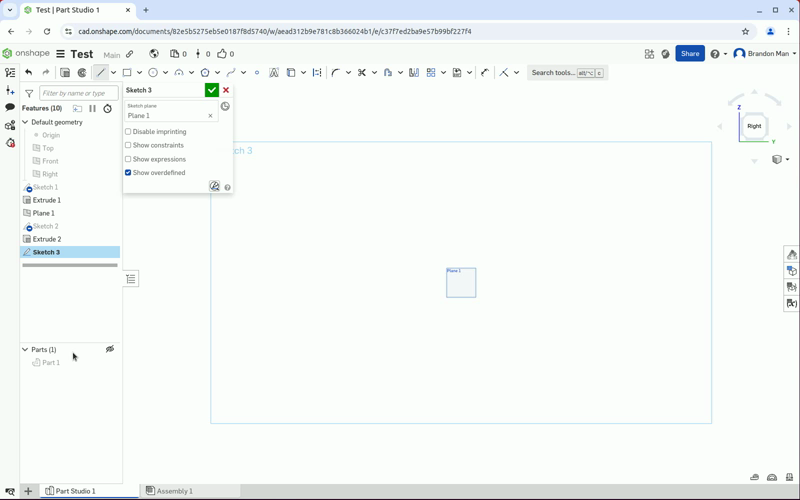
mouse_move(363, 280)
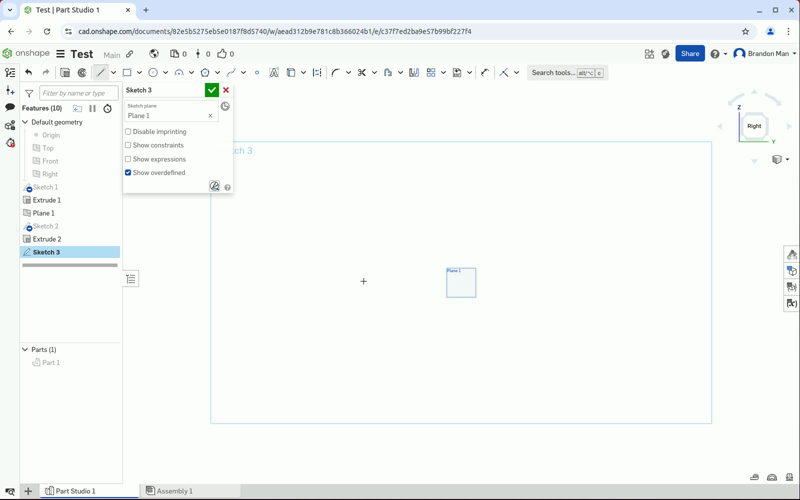
click(363, 280)
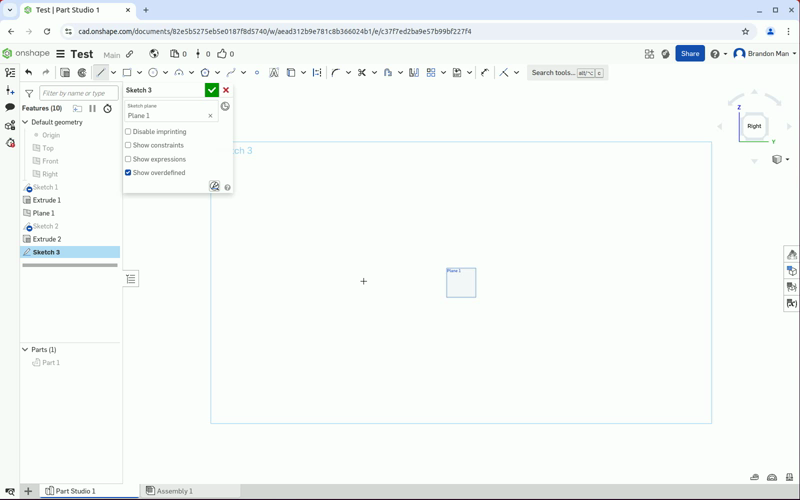
key_up(shift)
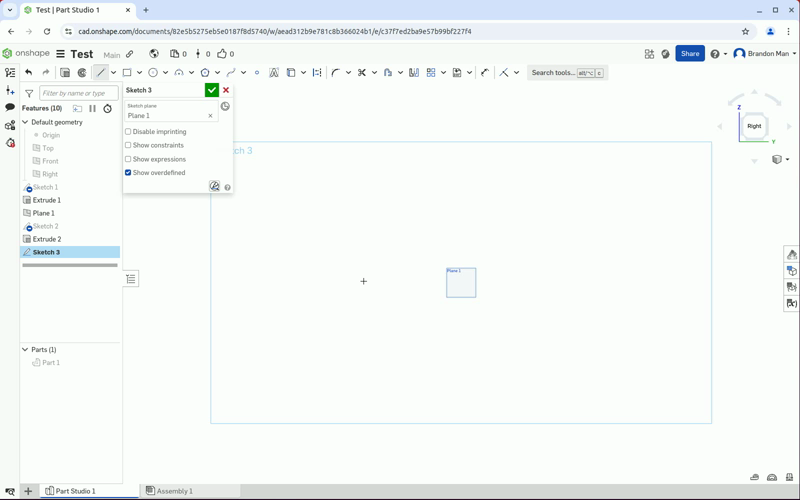
key_down(shift)
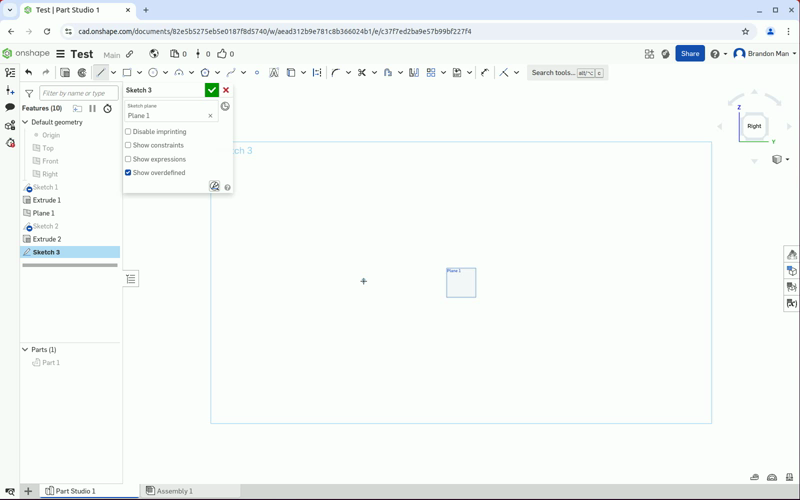
mouse_move(393, 280)
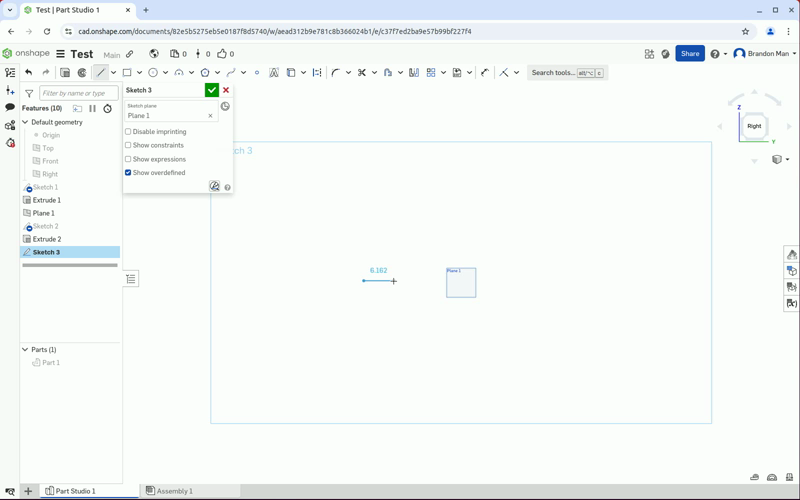
mouse_move(392, 280)
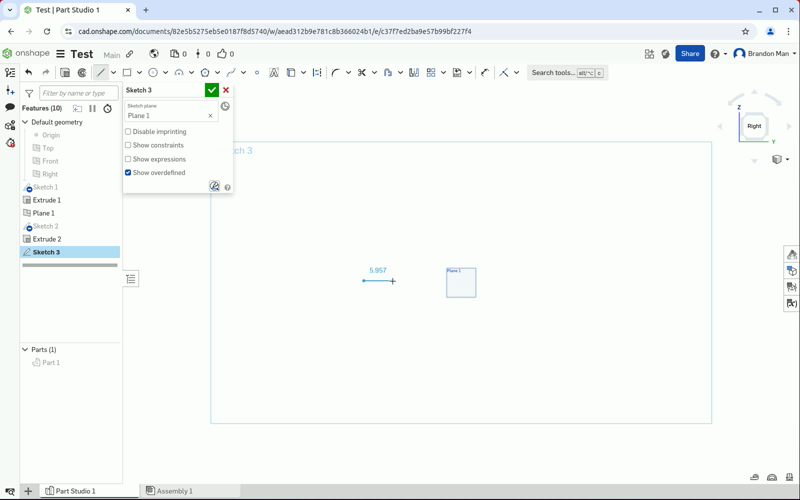
click(392, 280)
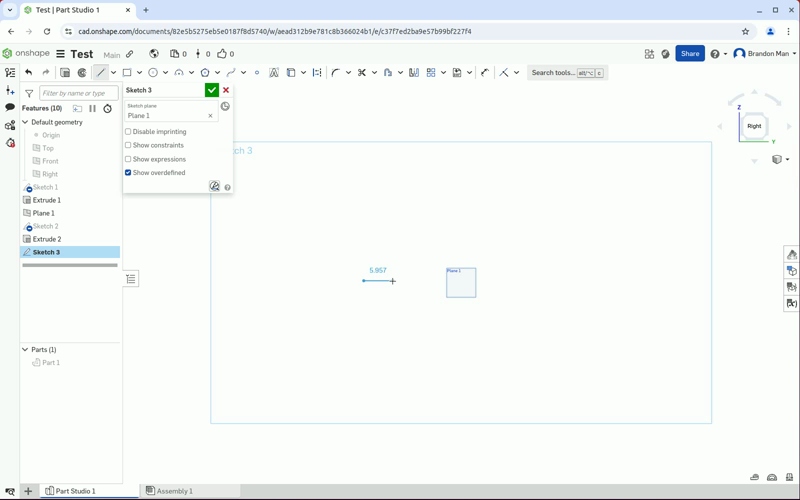
key_up(shift)
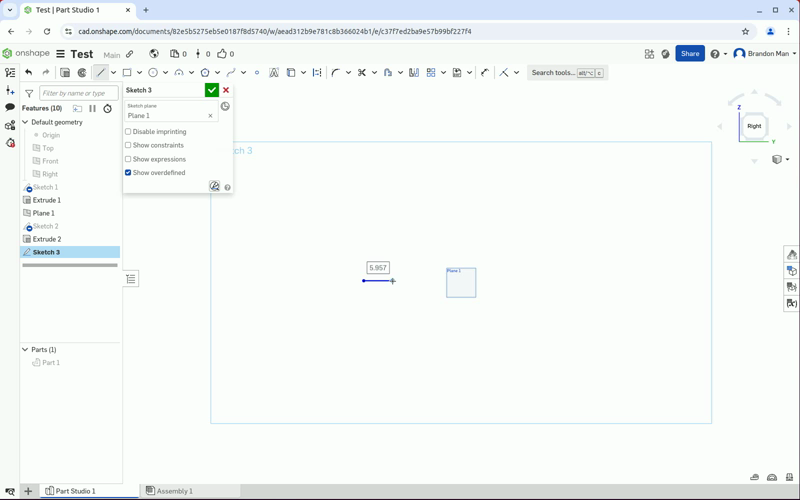
key_down(shift)
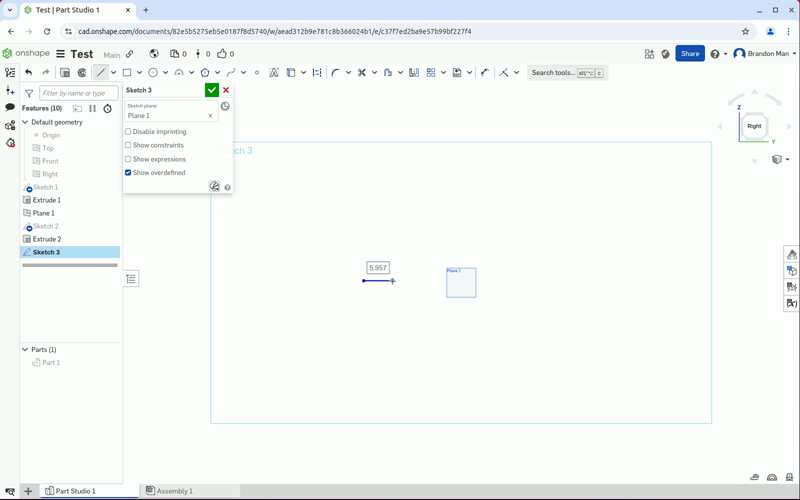
mouse_move(422, 280)
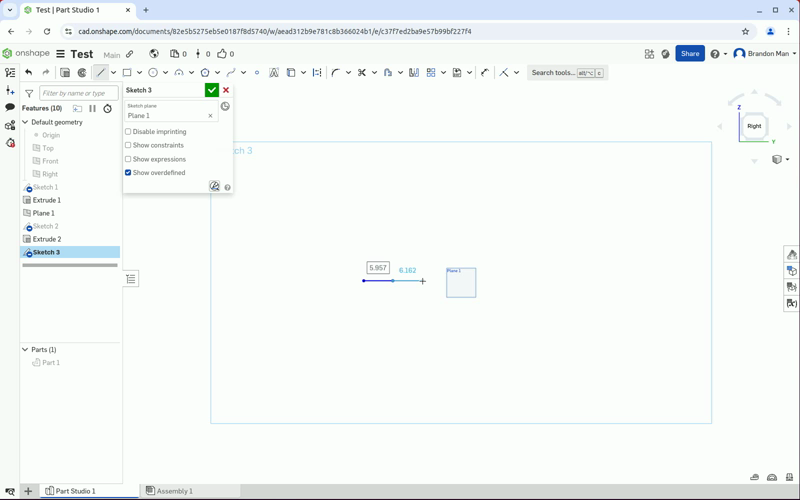
mouse_move(392, 272)
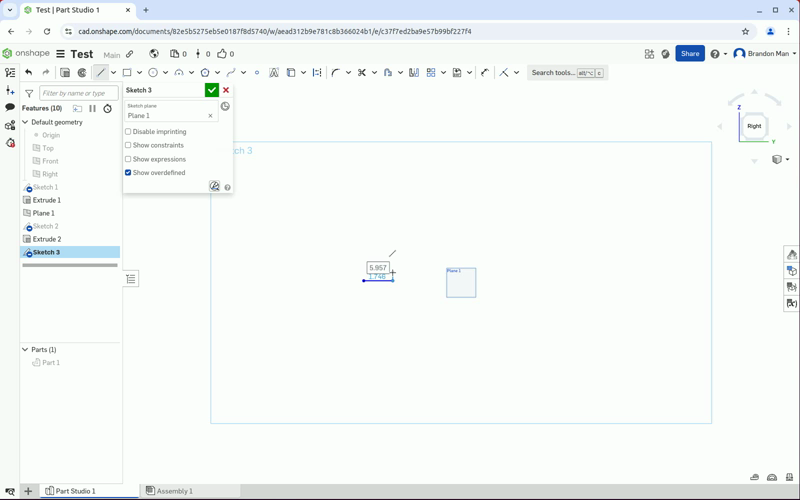
click(392, 272)
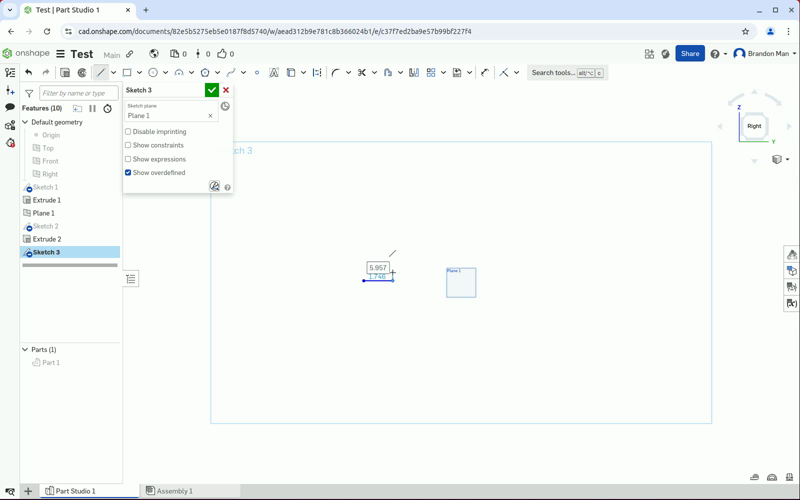
key_up(shift)
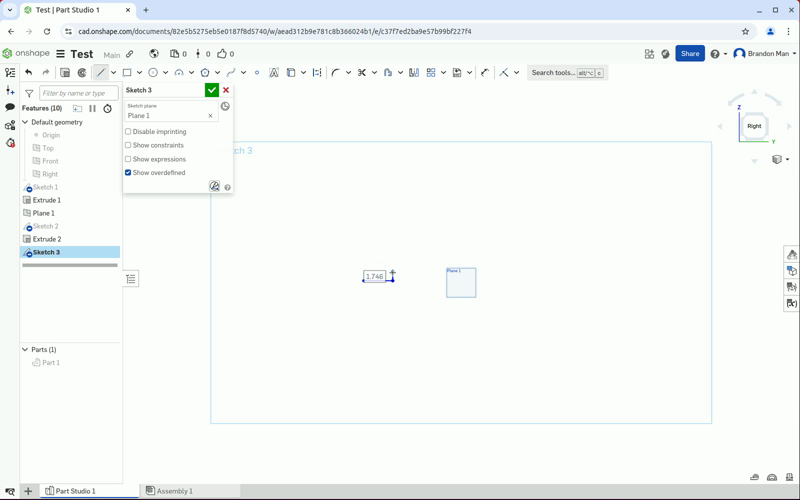
key_down(shift)
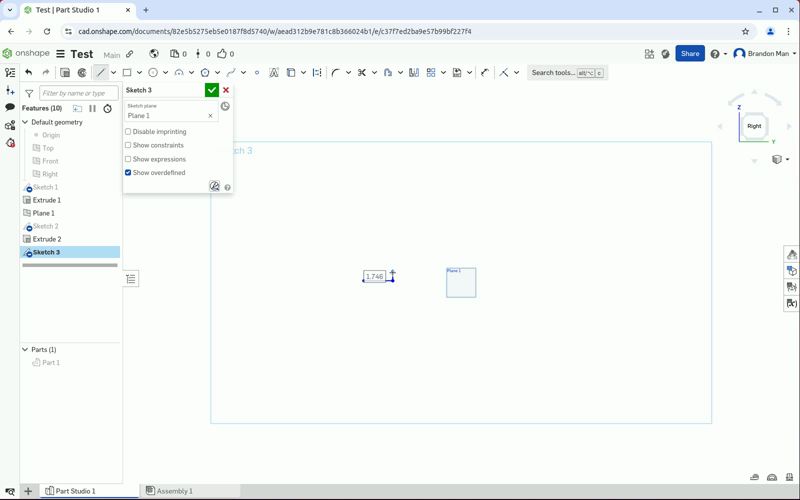
mouse_move(422, 272)
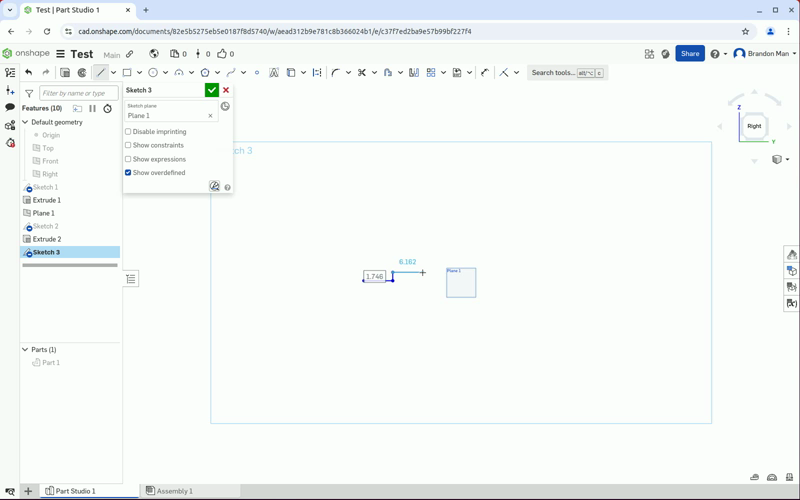
mouse_move(363, 272)
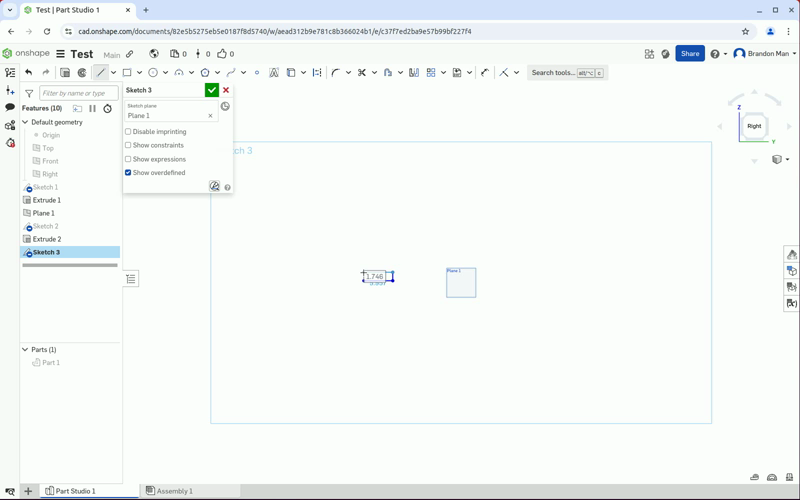
click(363, 272)
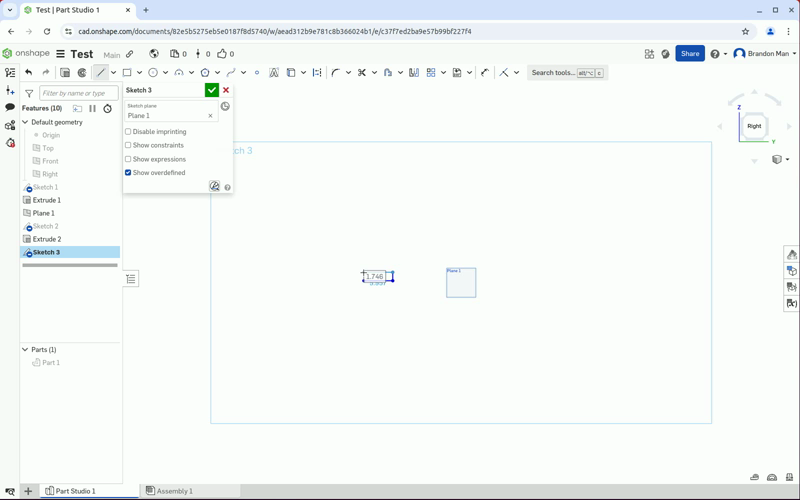
key_up(shift)
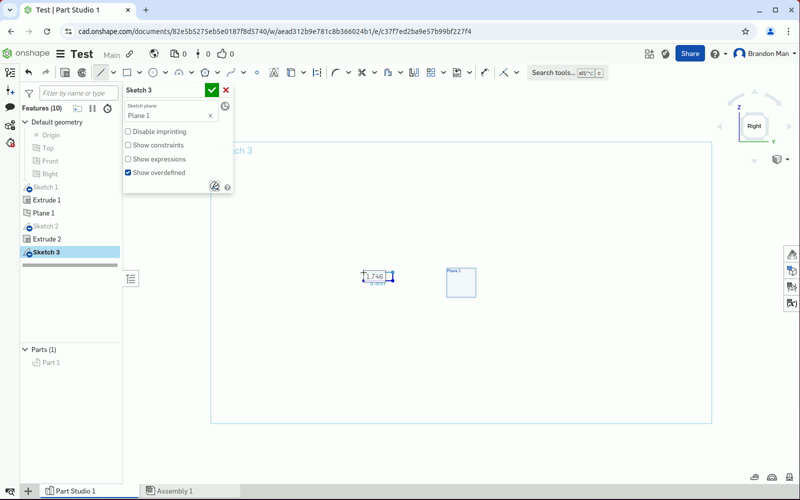
mouse_move(393, 272)
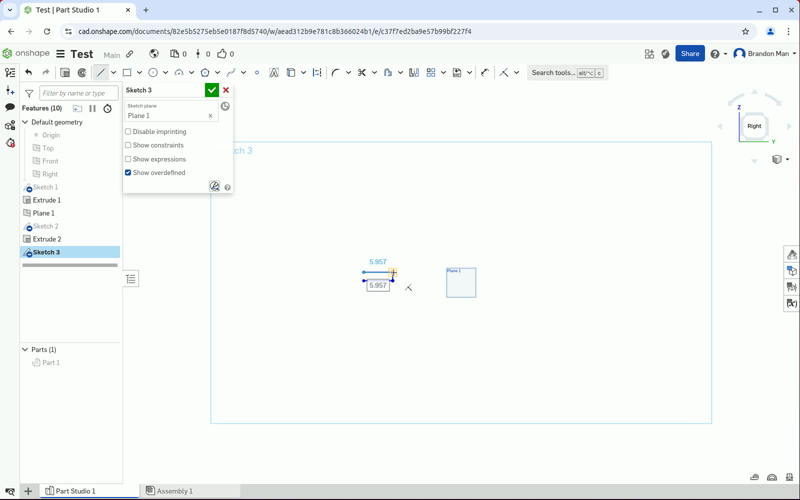
key_down(shift)
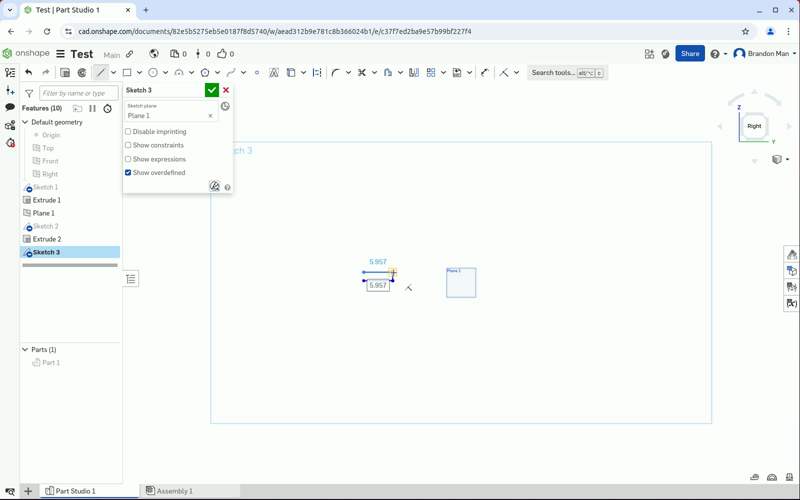
mouse_move(363, 280)
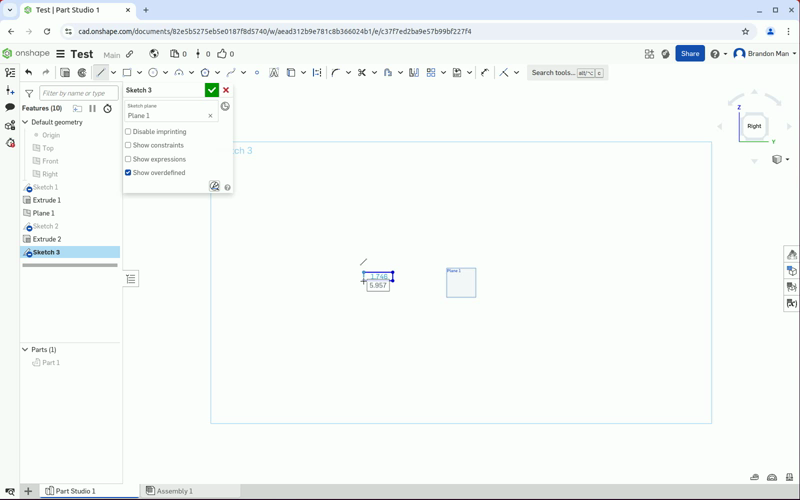
key_up(shift)
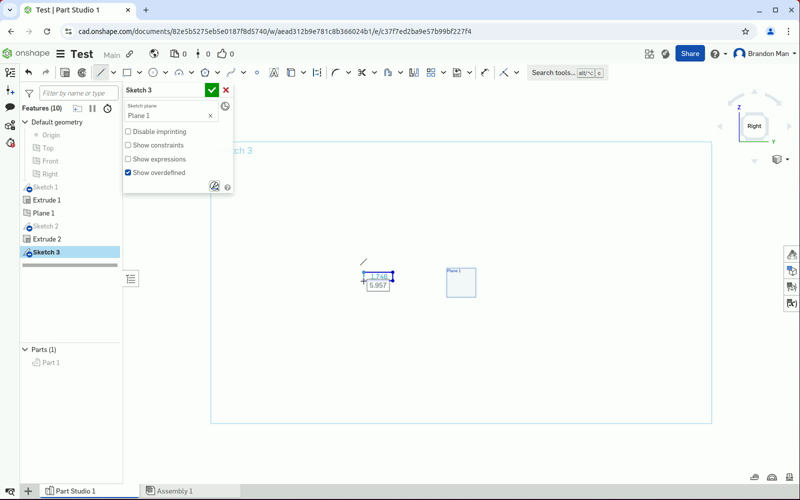
click(363, 280)
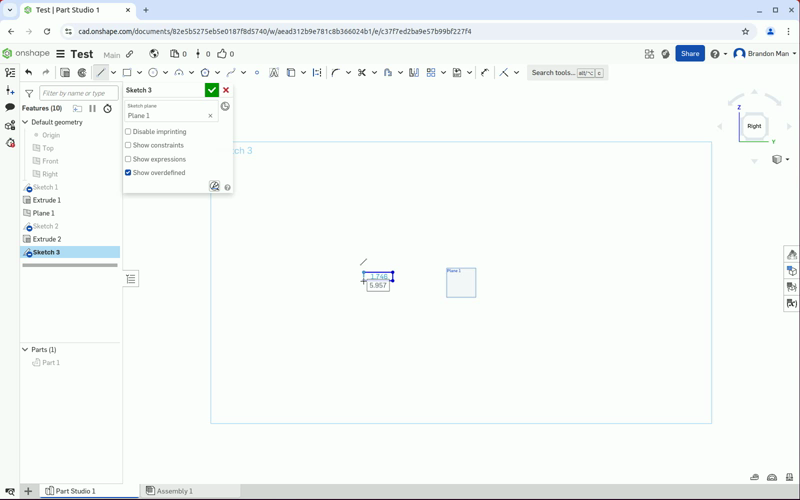
key(esc)
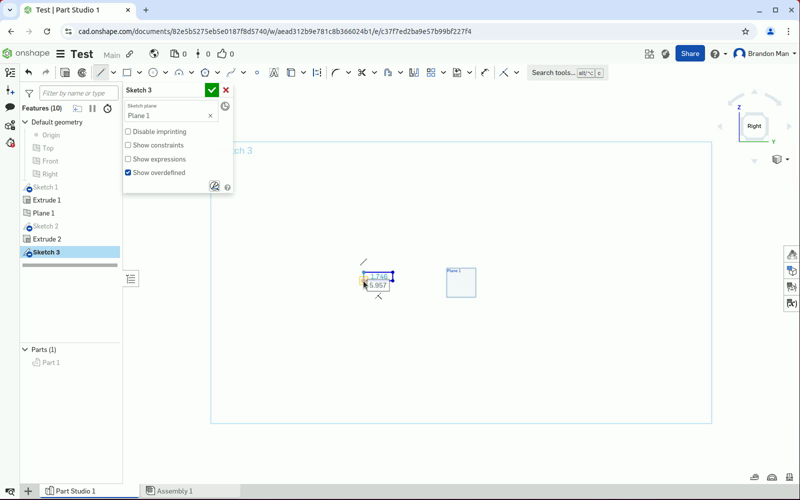
mouse_move(386, 277)
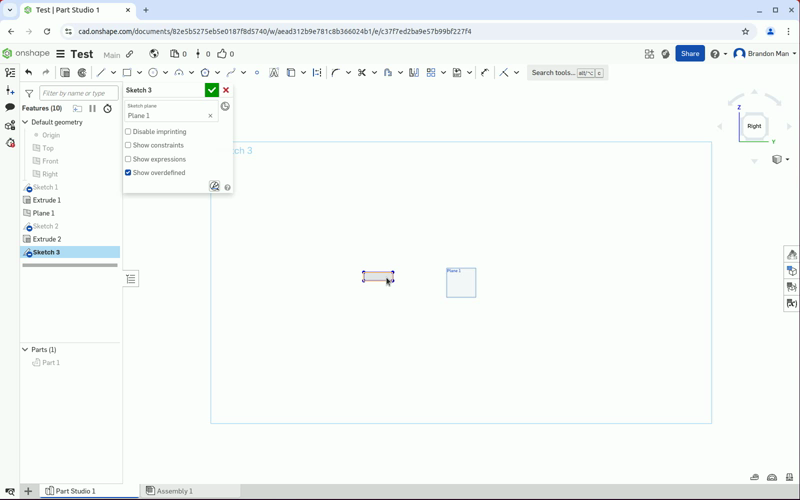
scroll(6)
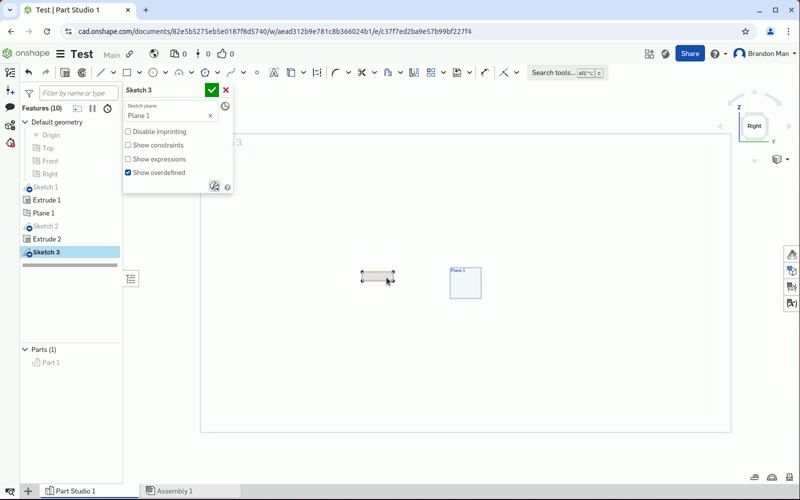
scroll(6)
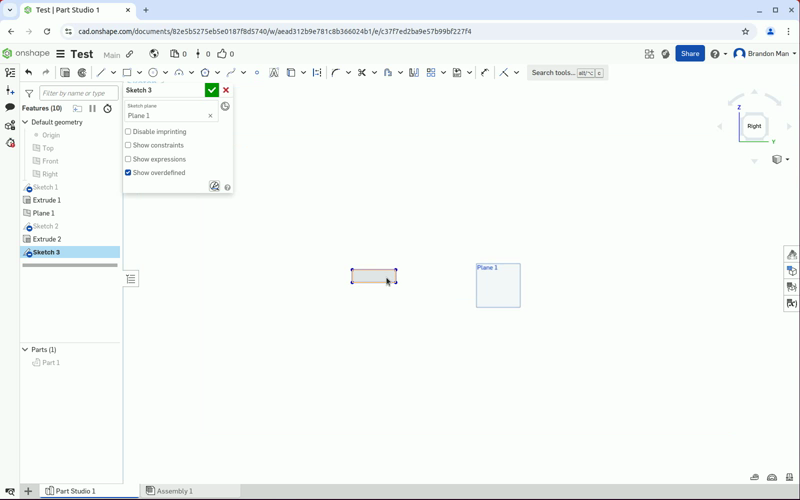
scroll(6)
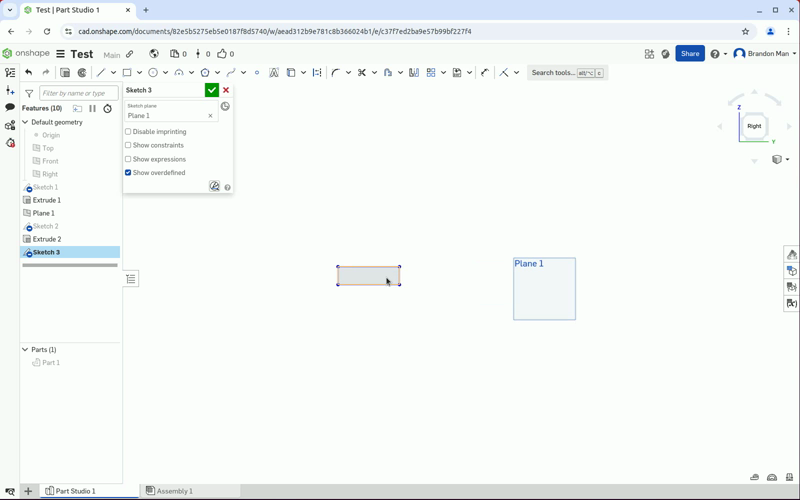
scroll(6)
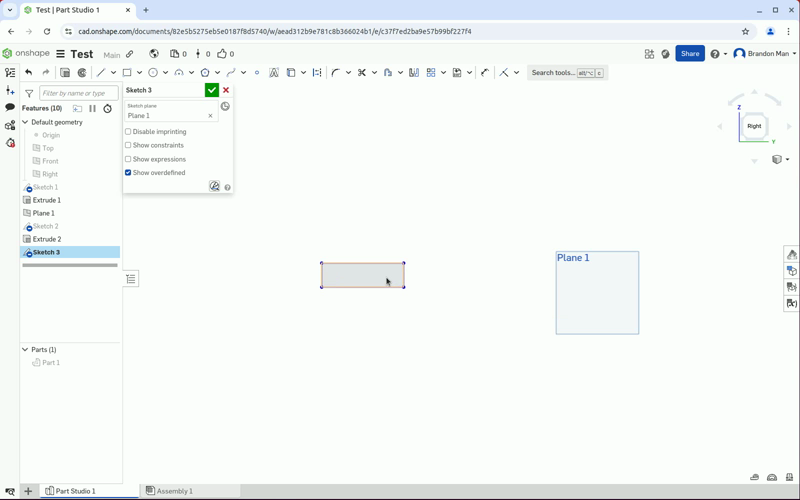
scroll(6)
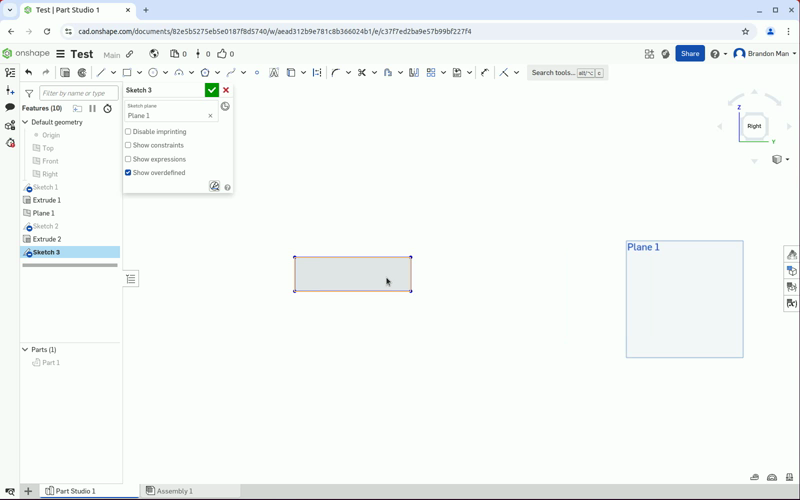
scroll(6)
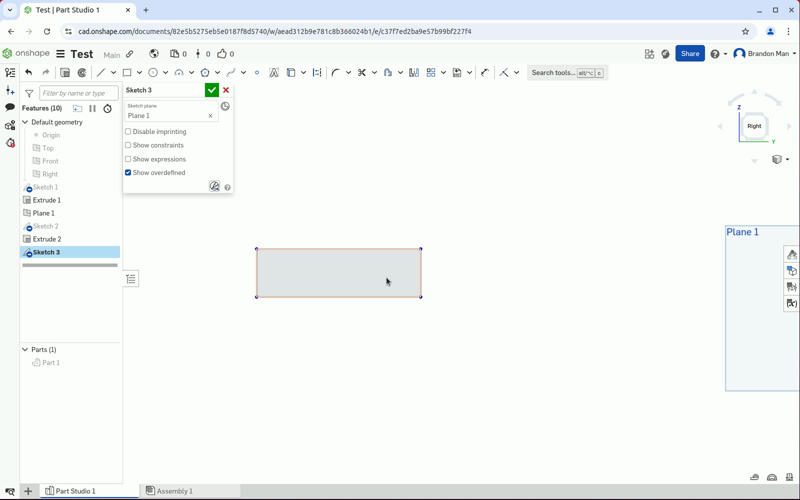
scroll(6)
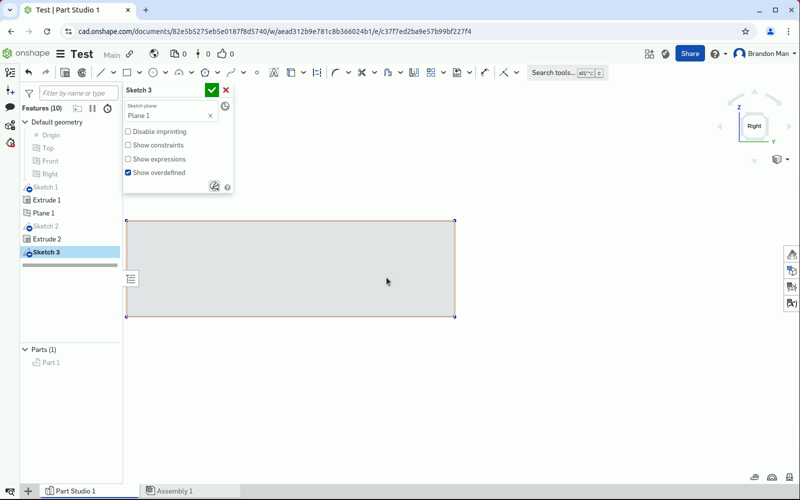
click(386, 277)
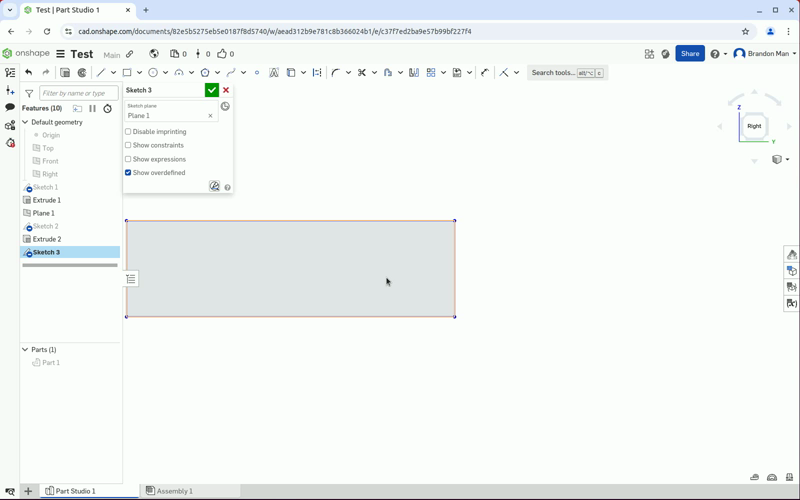
scroll(-6)
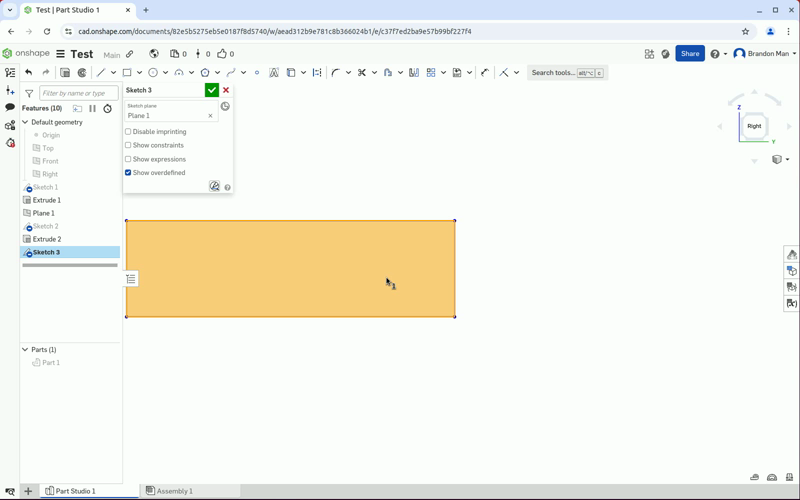
scroll(-6)
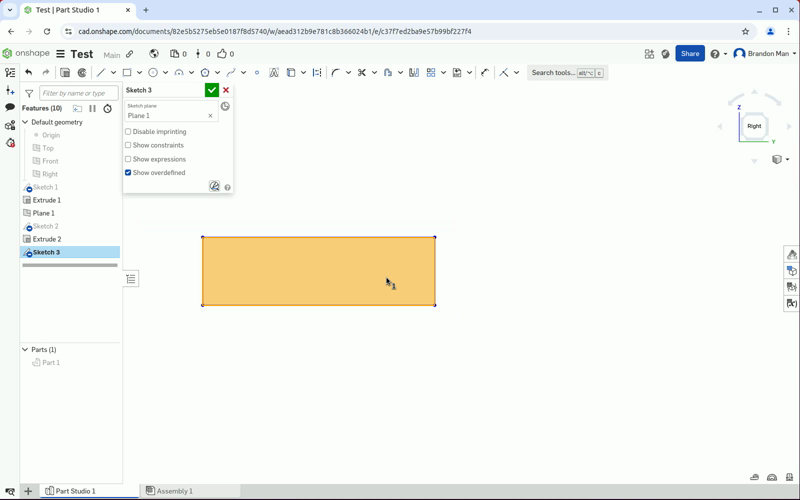
scroll(-6)
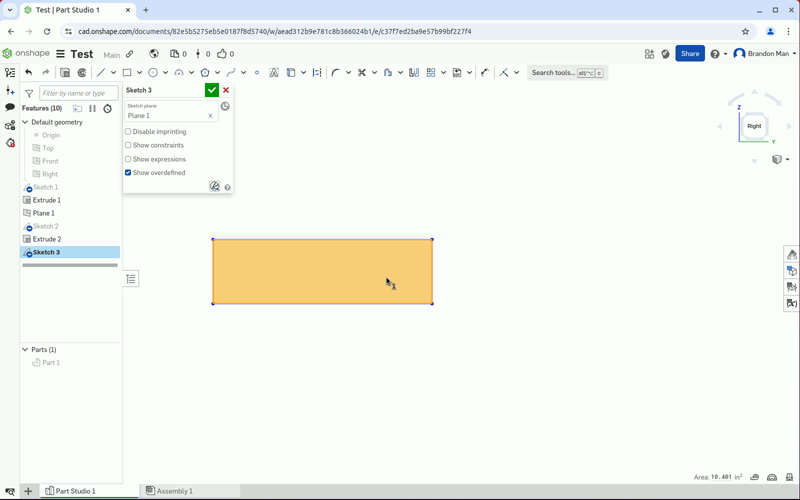
scroll(-6)
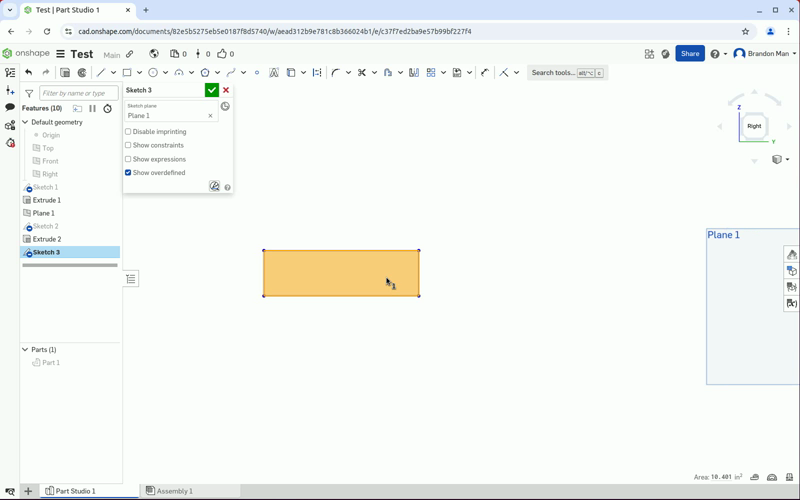
scroll(-6)
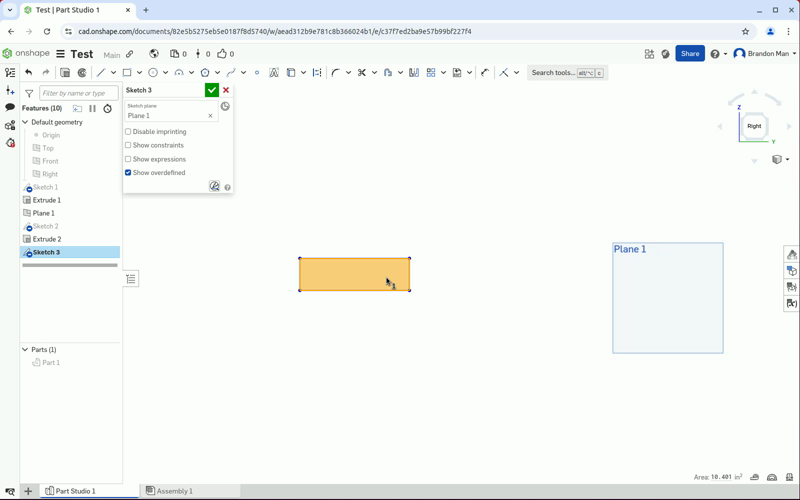
scroll(-6)
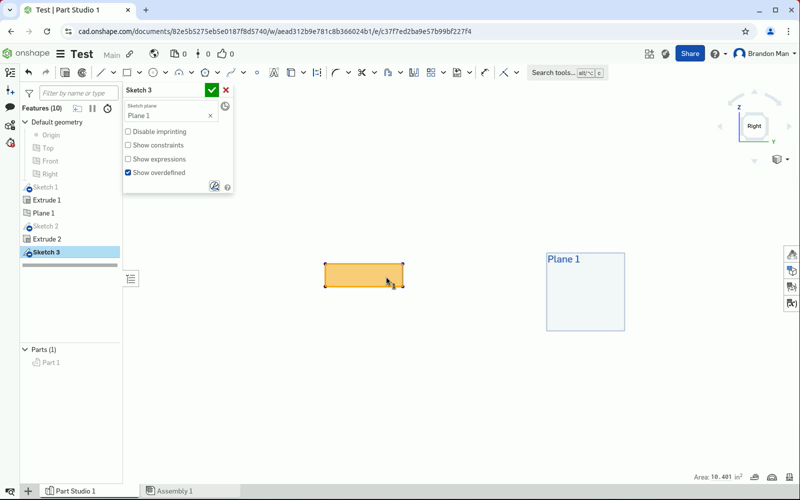
scroll(-6)
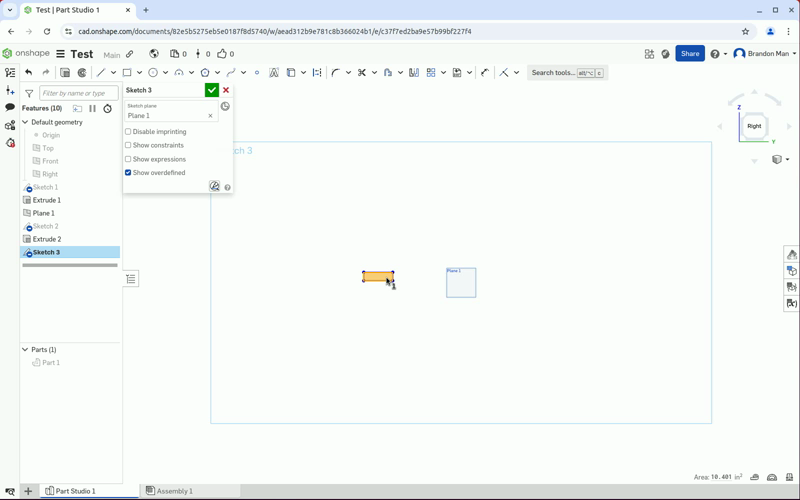
mouse_move(73, 352)
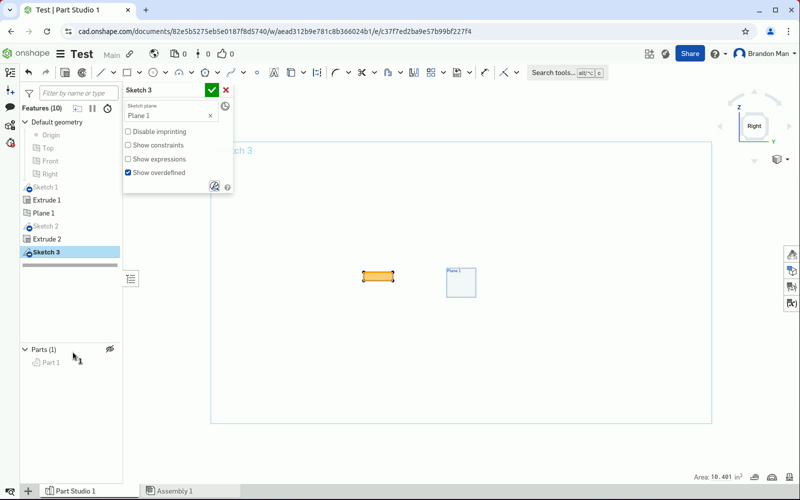
key(shift+y)
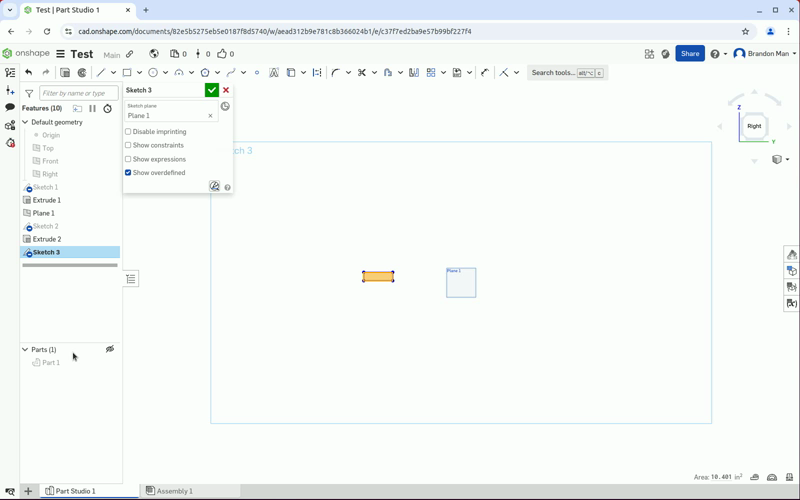
key(shift+e)
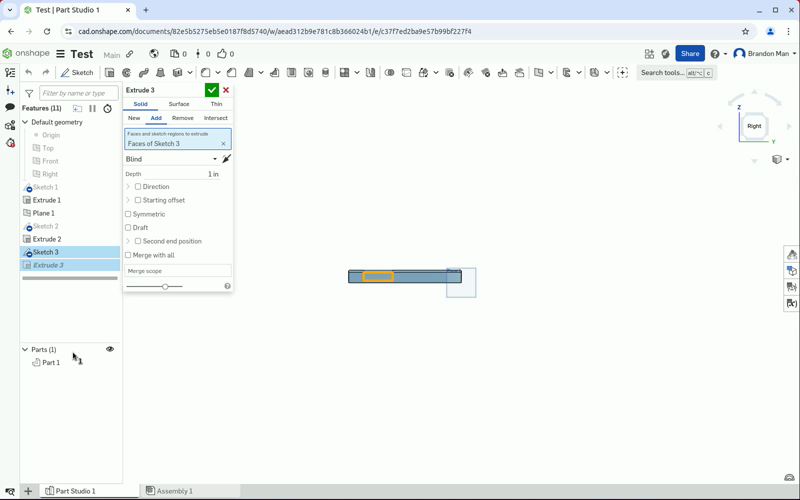
mouse_move(143, 106)
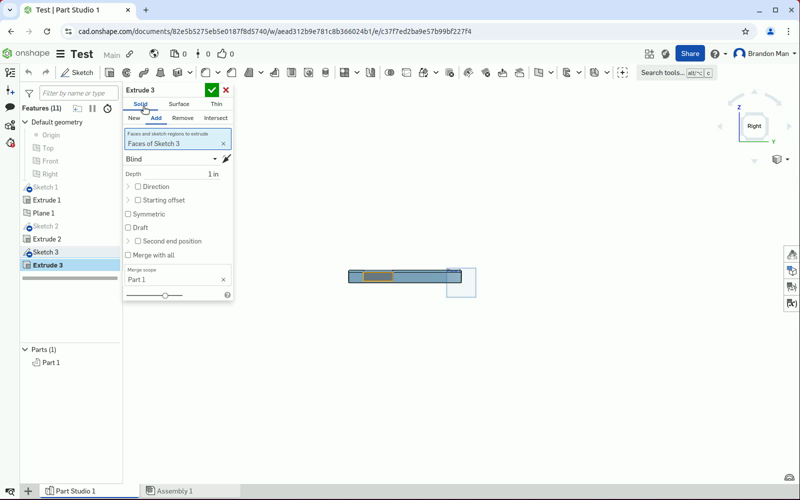
click(143, 106)
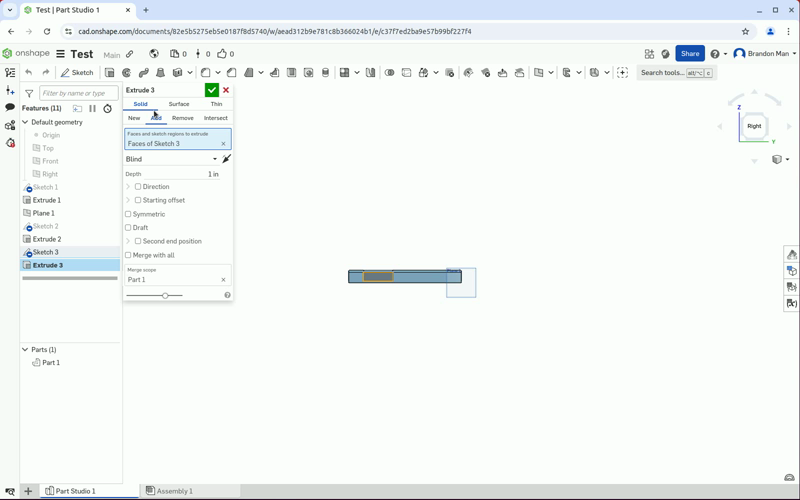
mouse_move(186, 120)
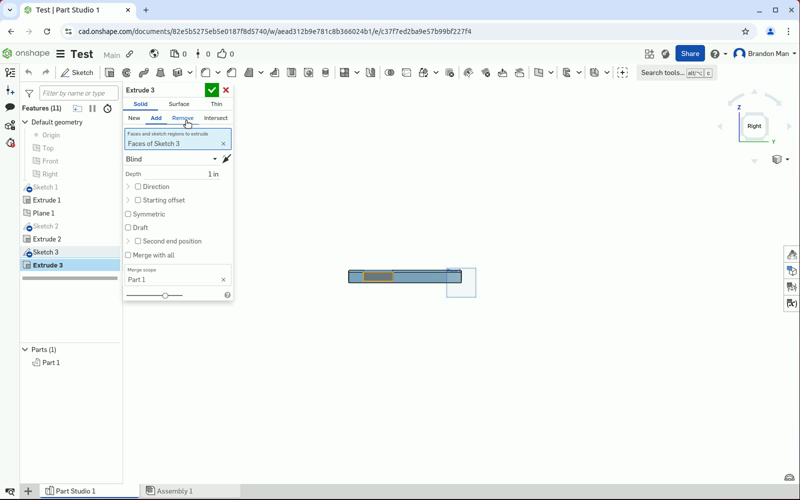
click(186, 120)
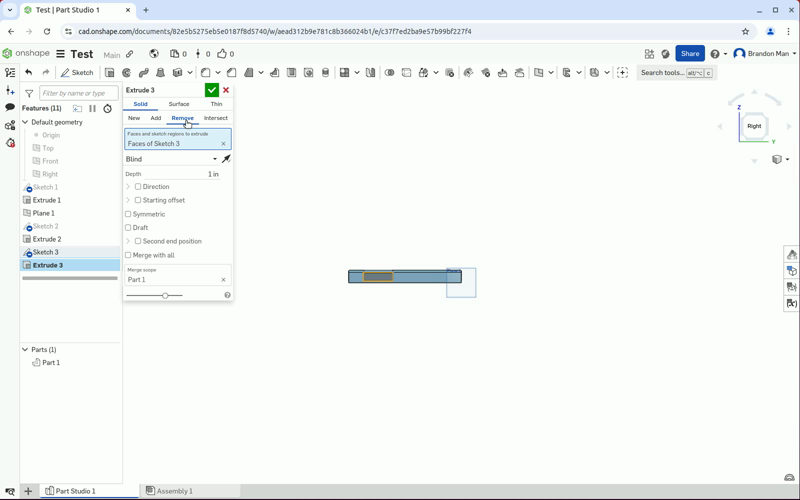
key(tab, 4)
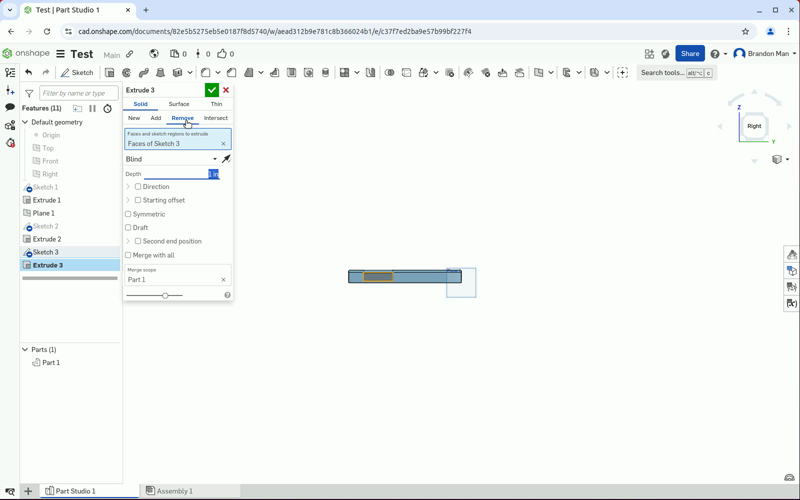
text(1.685)
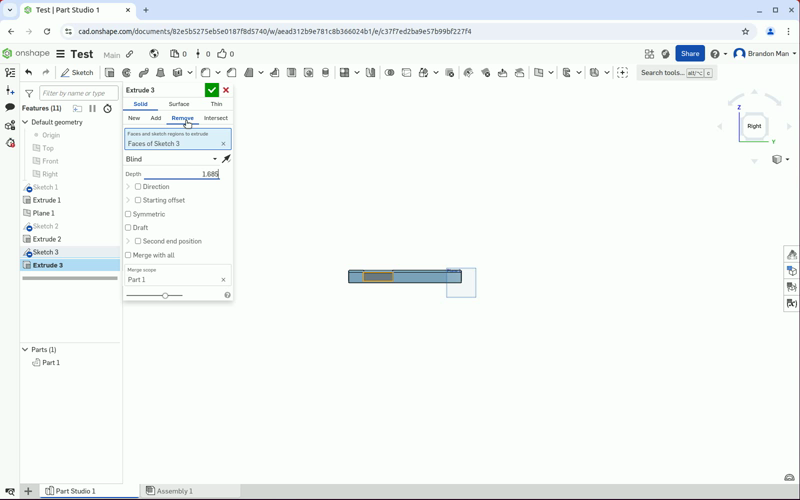
key(tab, 6)
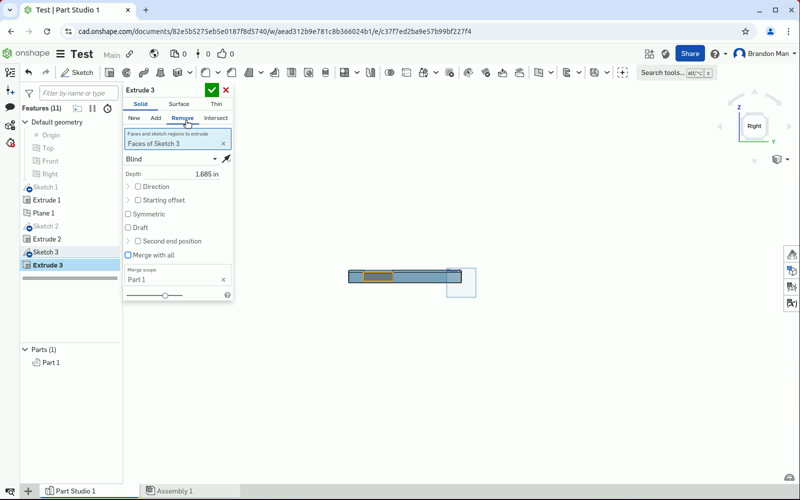
key(space)
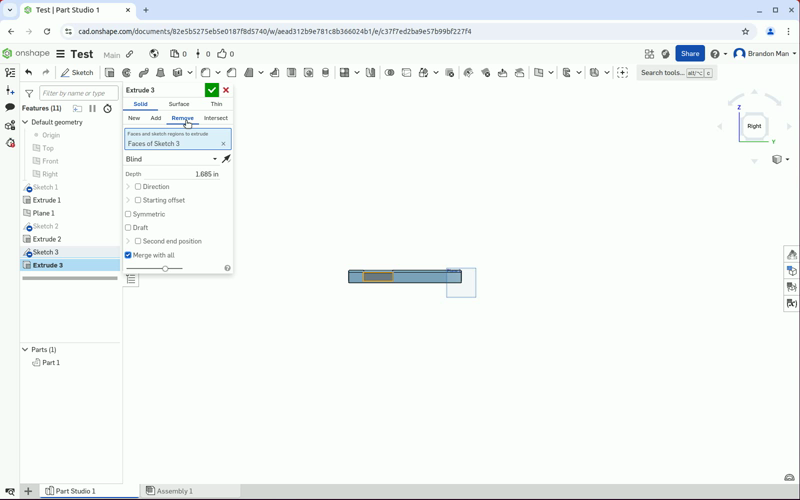
key(enter)
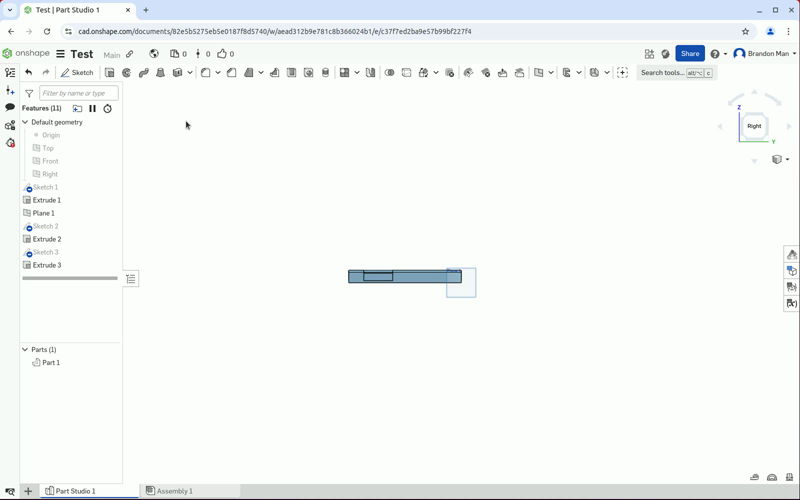
key(shift+h)
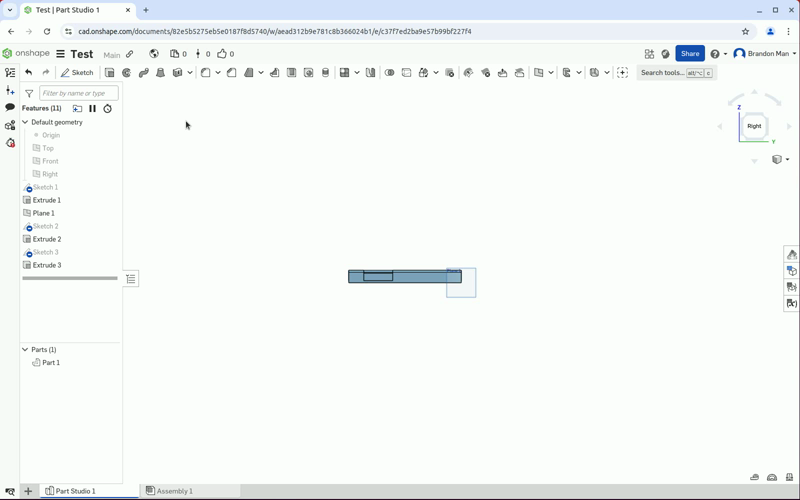
key(shift+h)
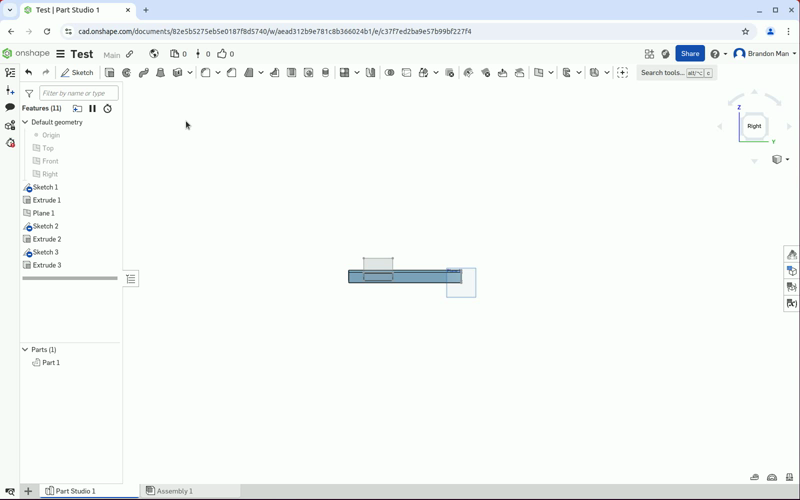
key(shift+7)
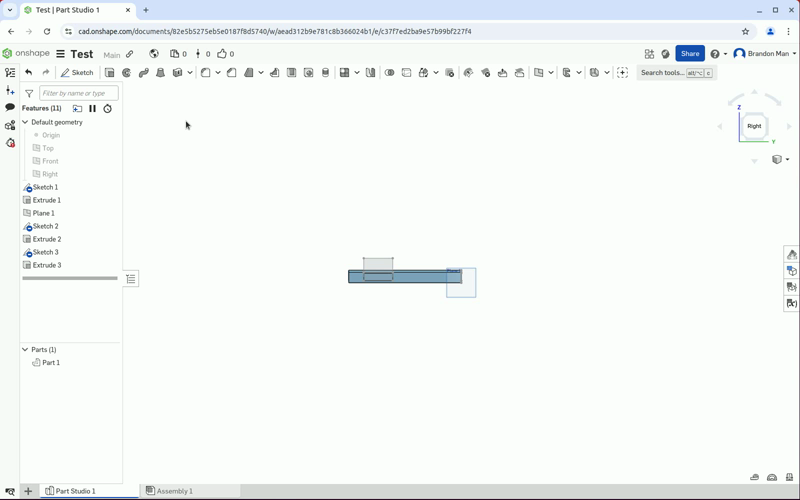
key(right, 2)
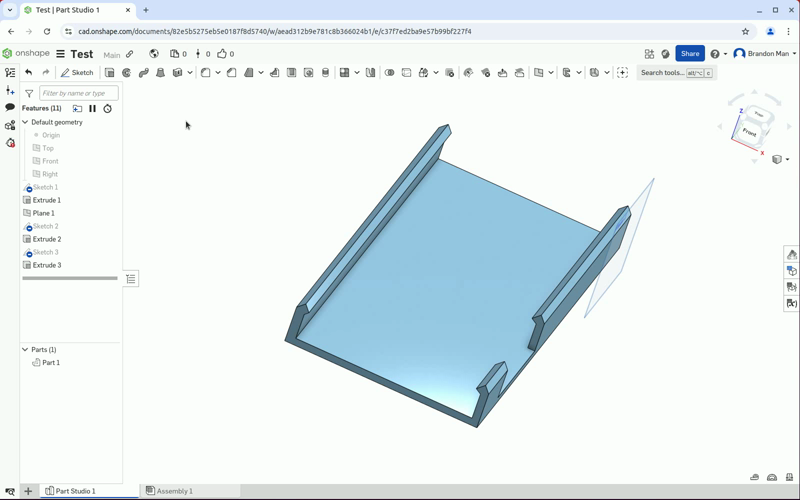
key(down, 2)
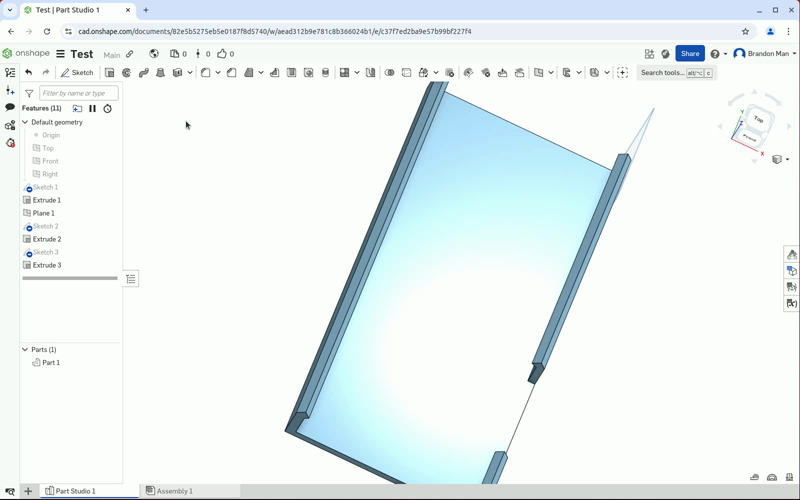
key(up, 2)
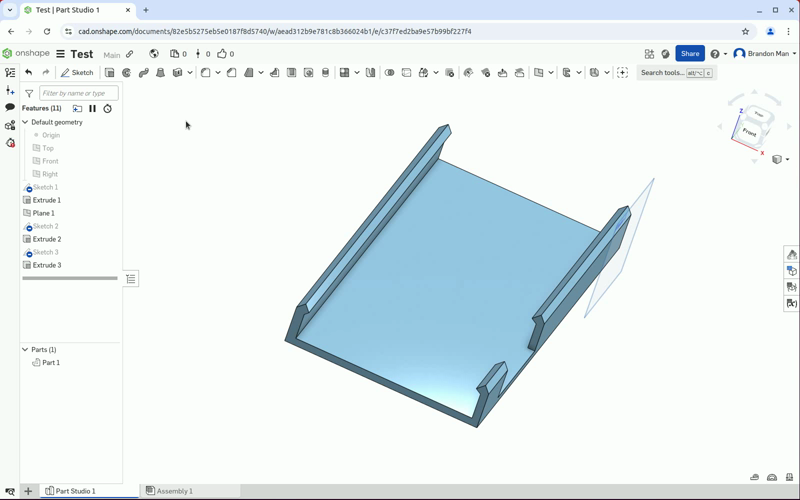
key(left, 2)
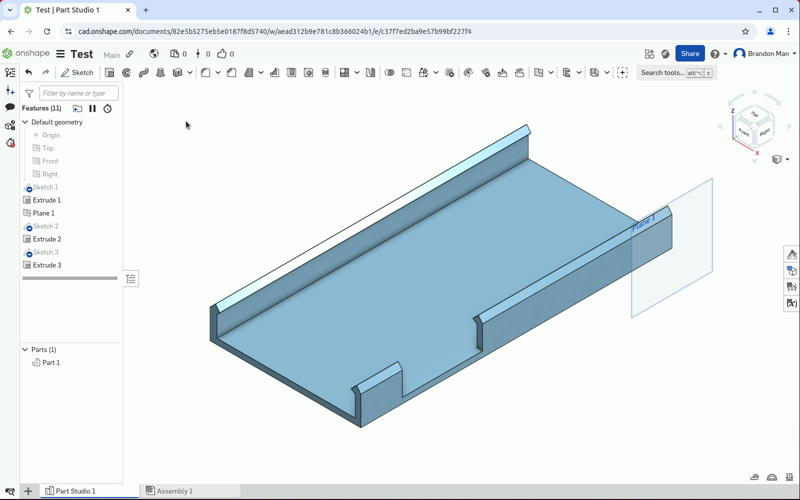
mouse_move(73, 189)
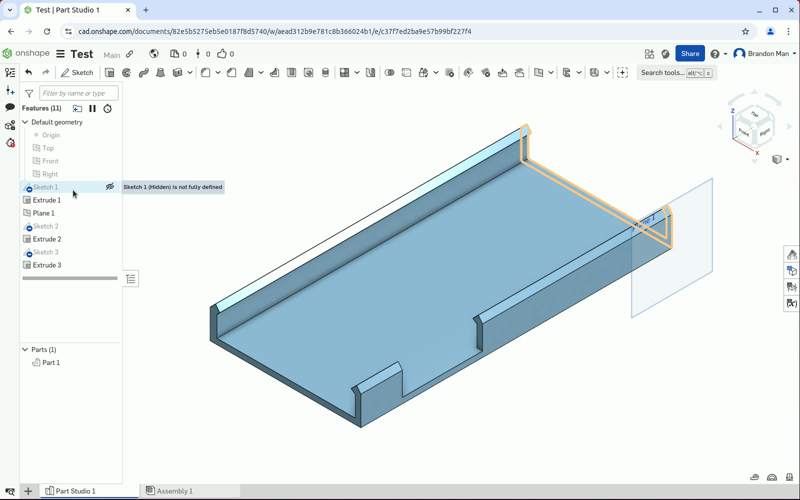
click(73, 189)